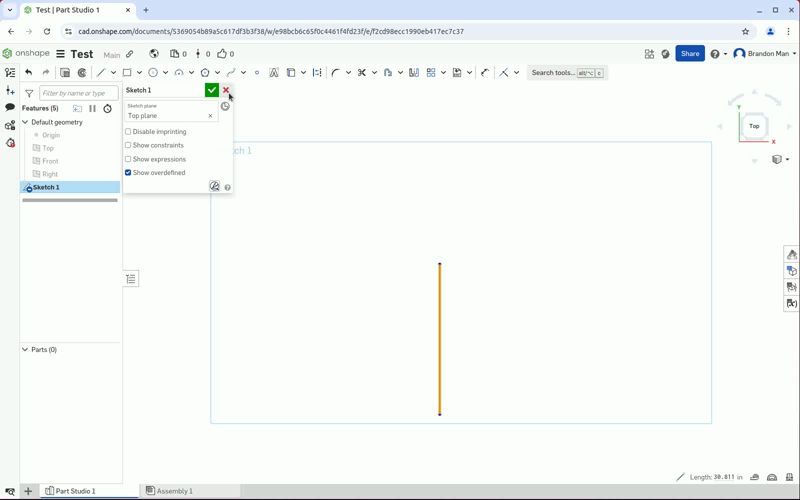
key(shift+h)
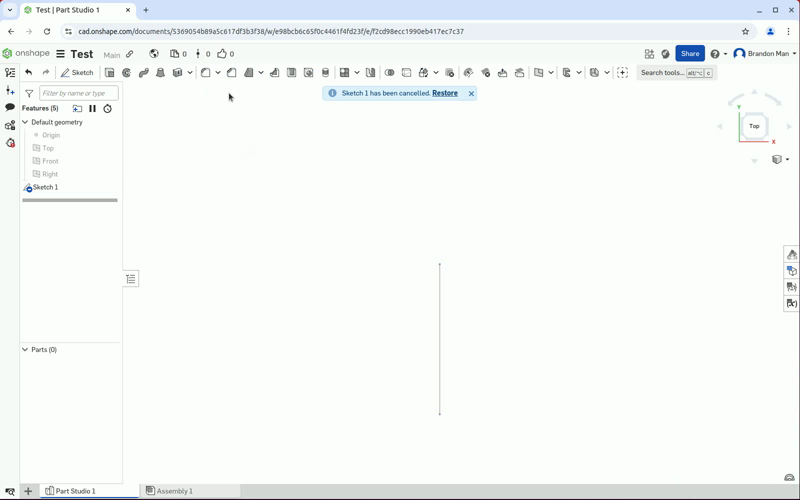
key(shift+s)
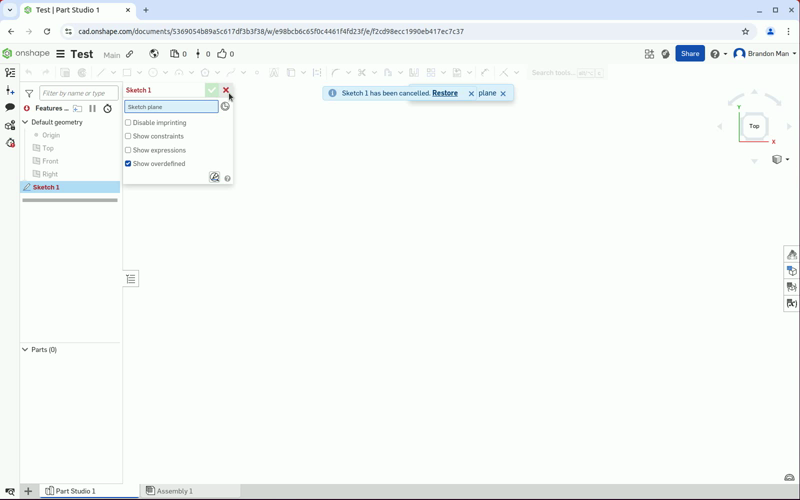
mouse_move(73, 150)
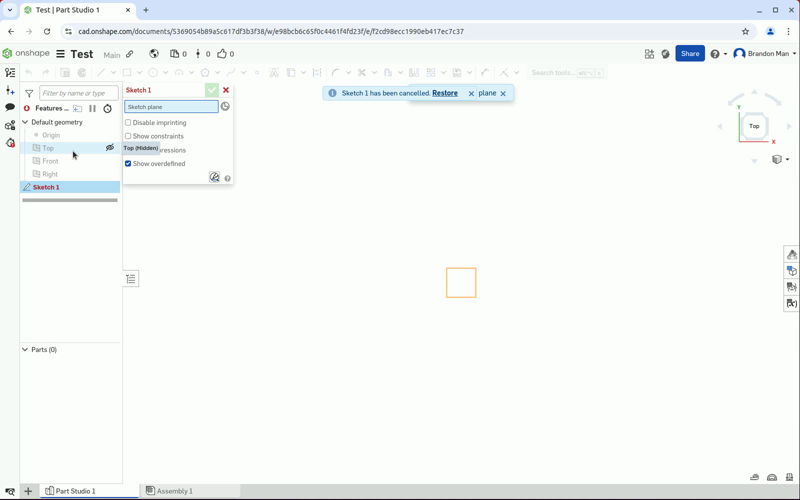
click(73, 150)
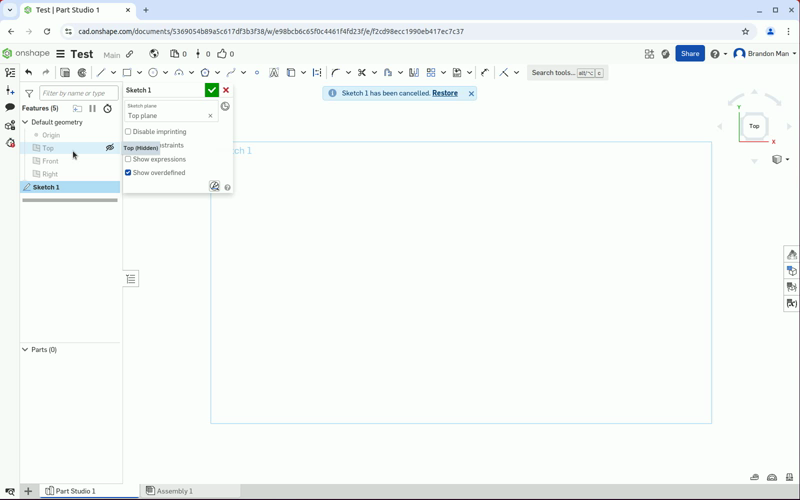
mouse_move(73, 352)
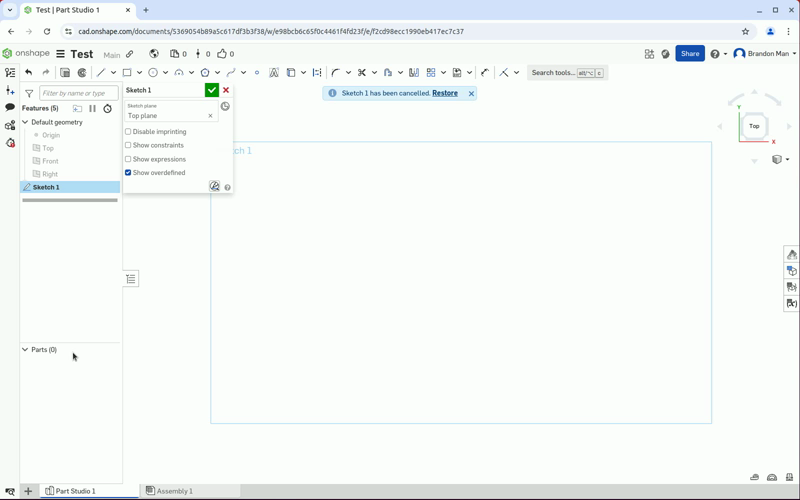
key(y)
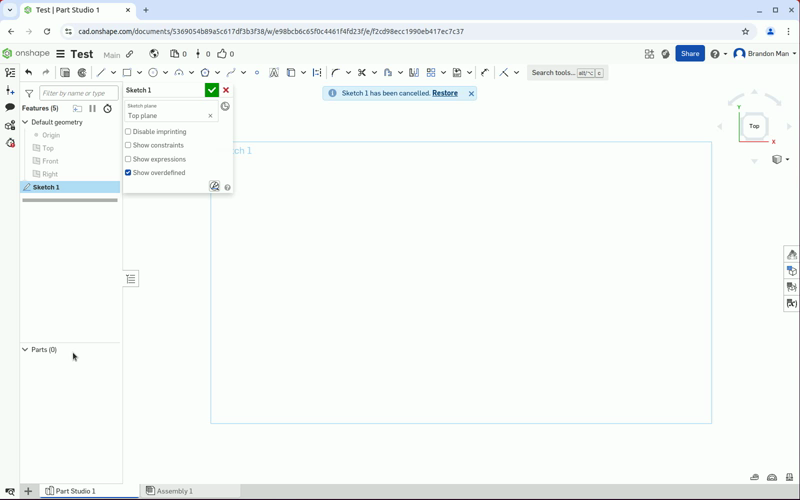
key(a)
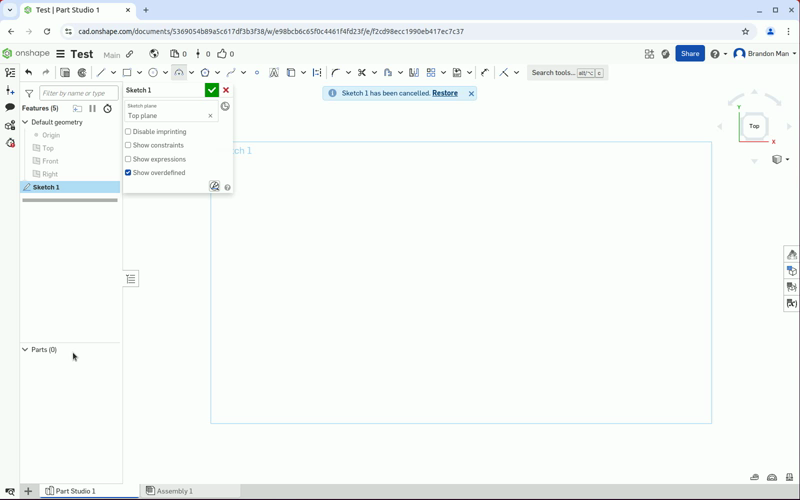
key_down(shift)
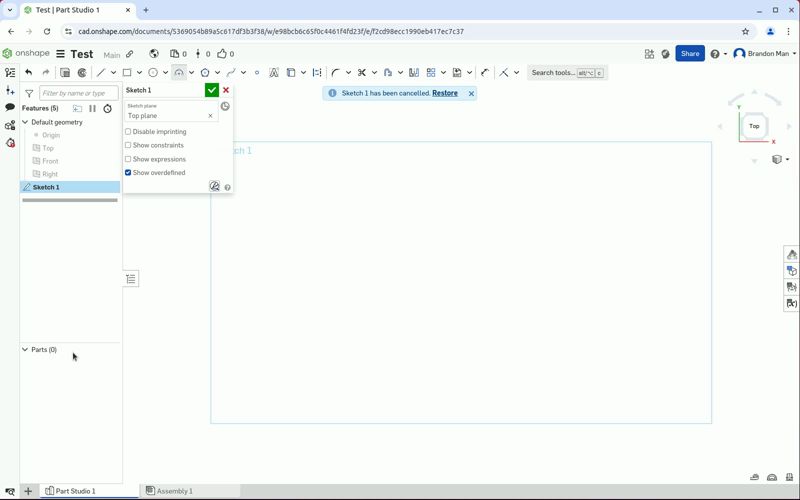
mouse_move(460, 186)
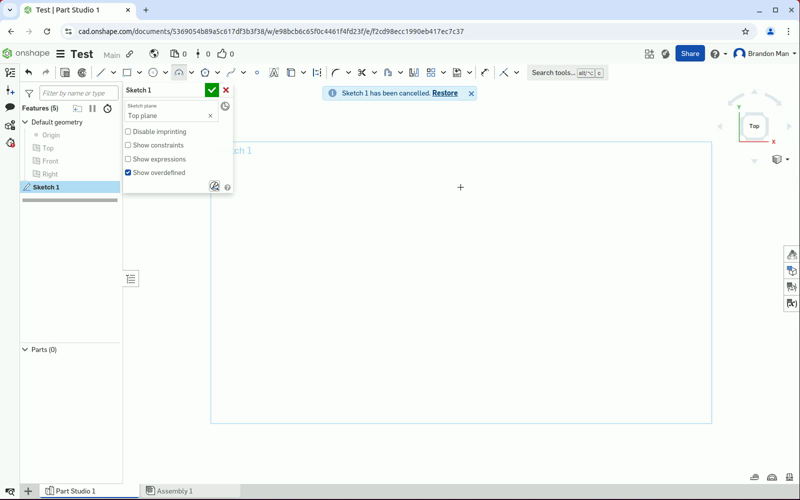
click(460, 186)
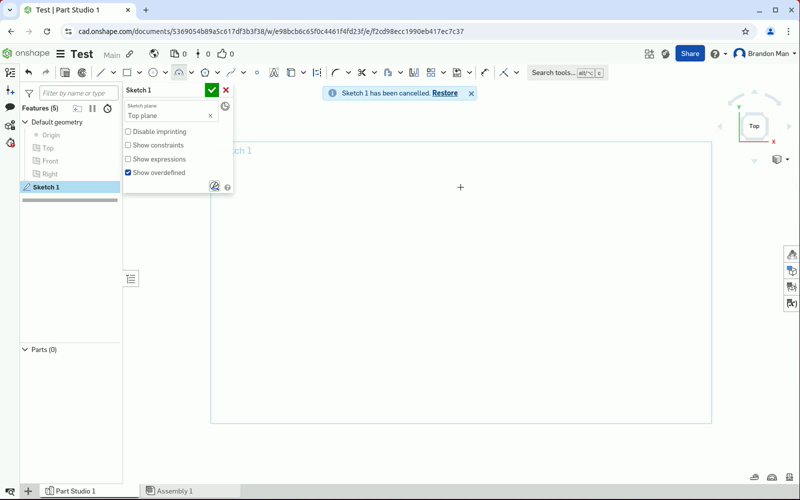
key_up(shift)
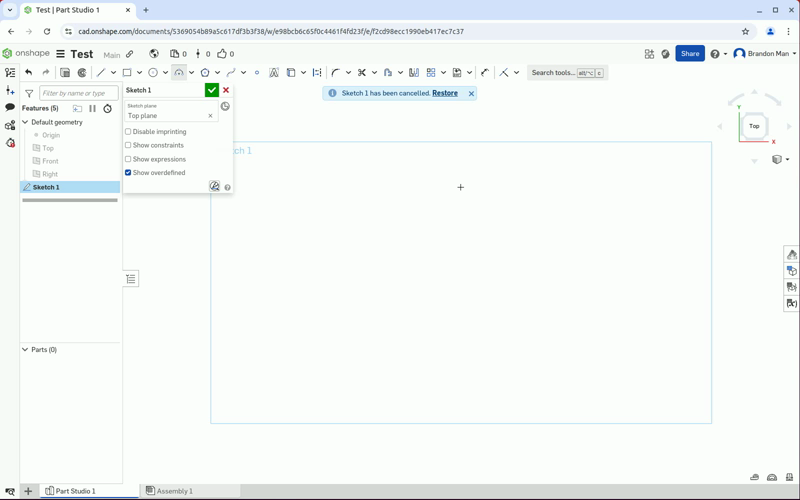
key_down(shift)
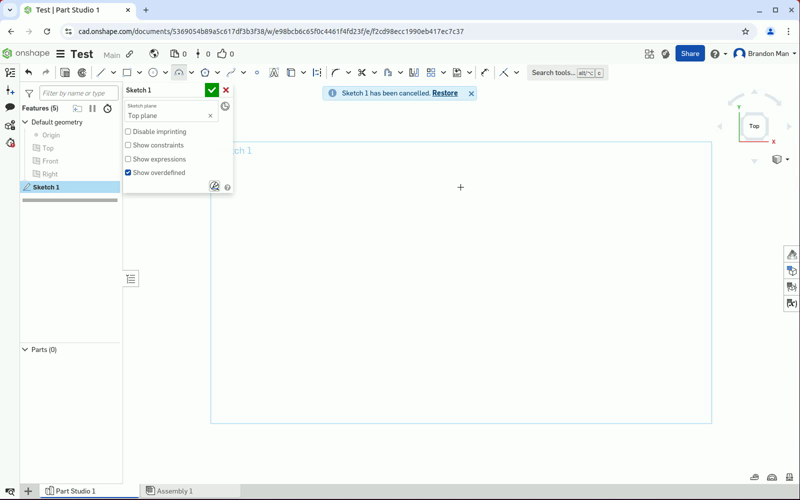
mouse_move(544, 235)
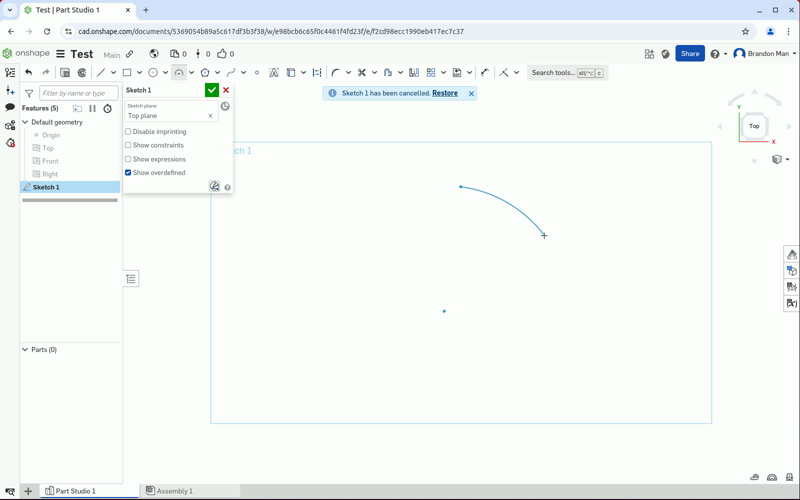
click(544, 235)
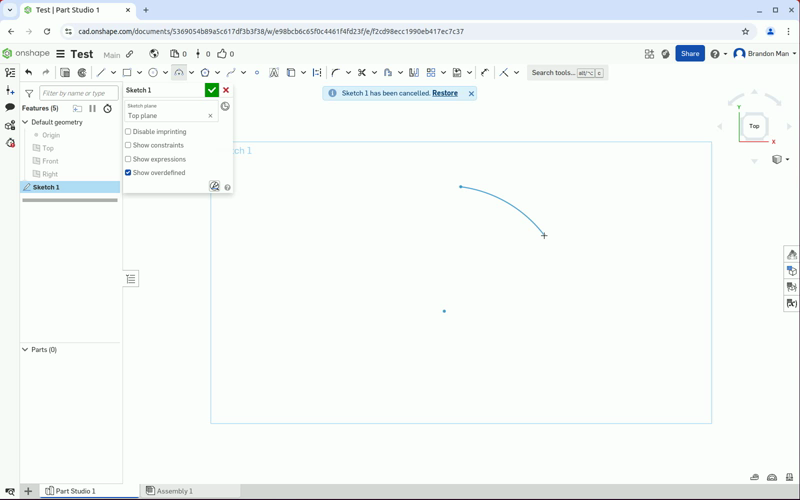
mouse_move(509, 199)
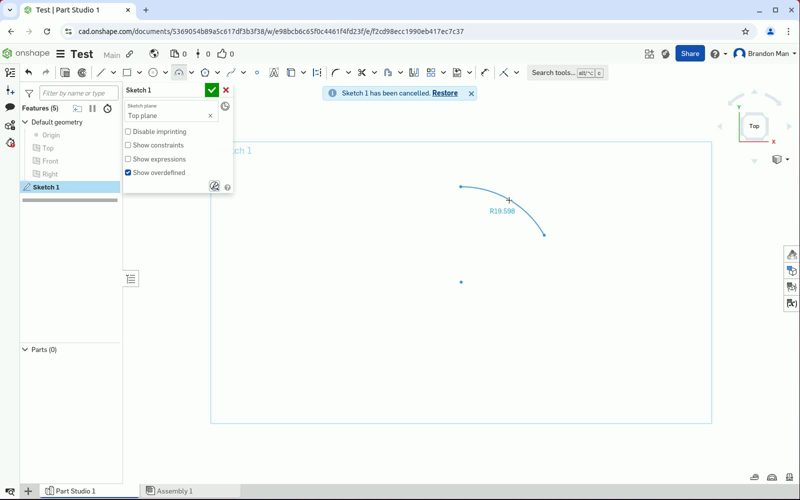
click(509, 199)
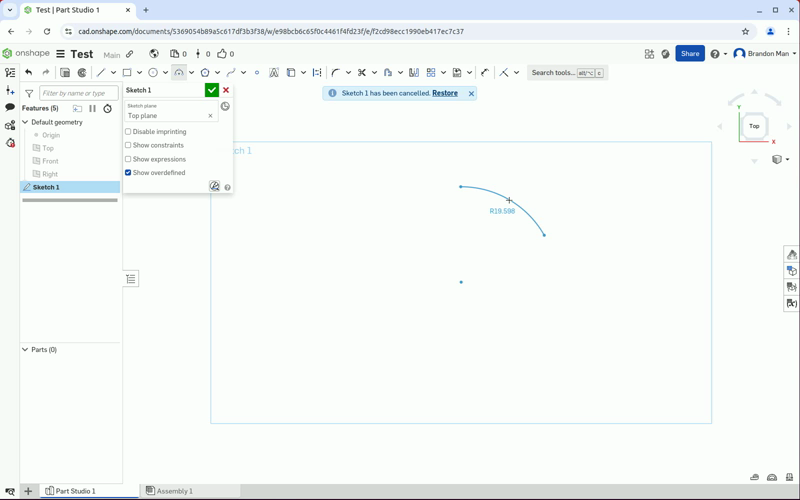
key_up(shift)
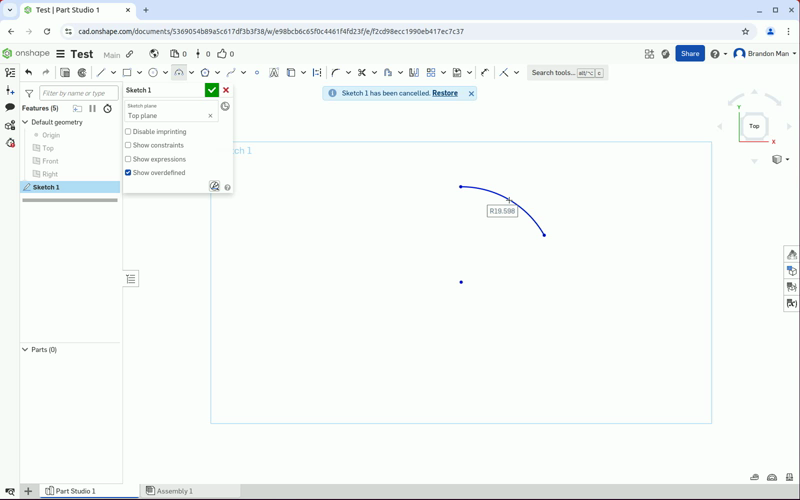
key(esc)
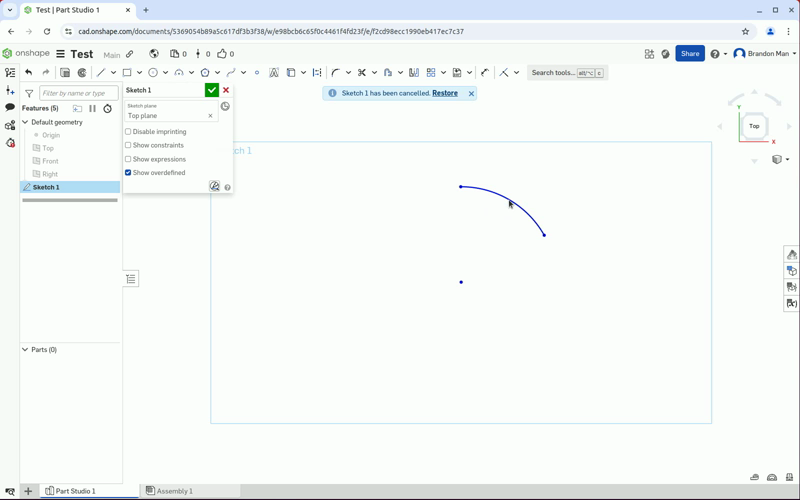
key(l)
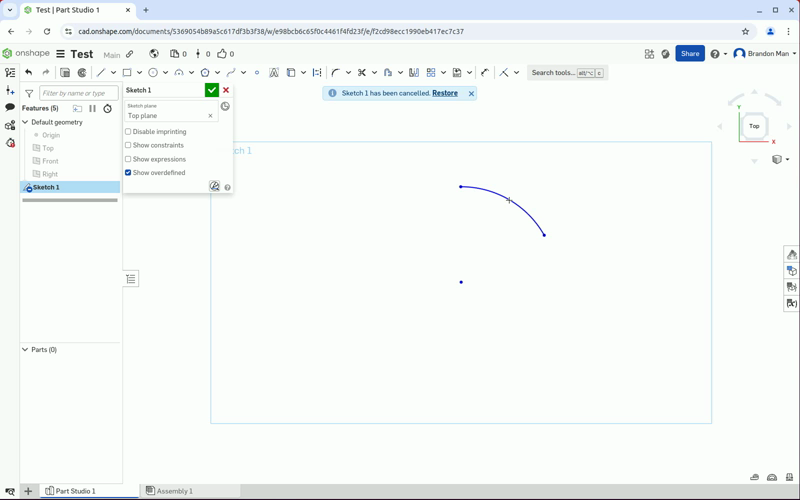
mouse_move(544, 235)
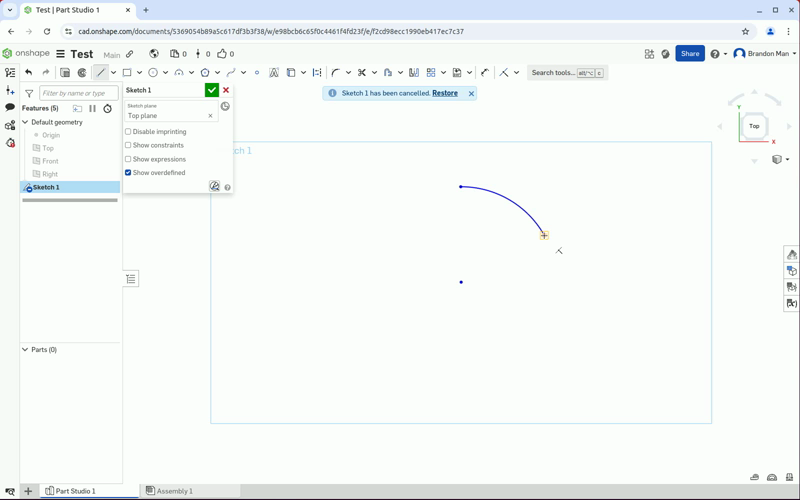
click(544, 235)
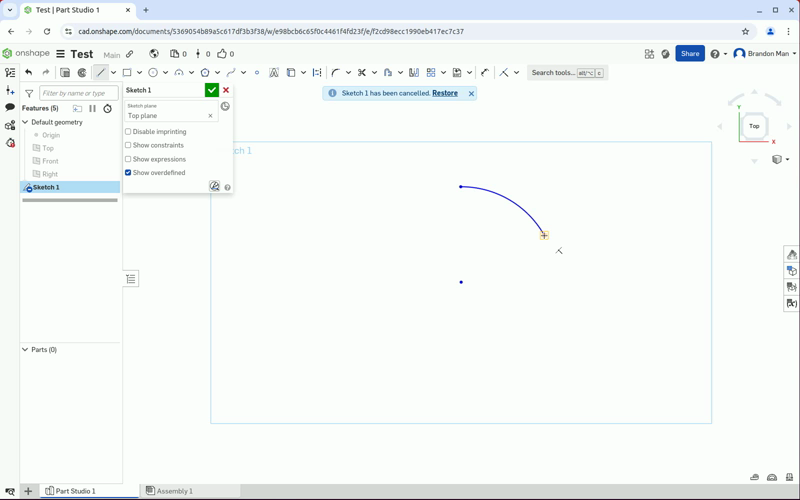
key_down(shift)
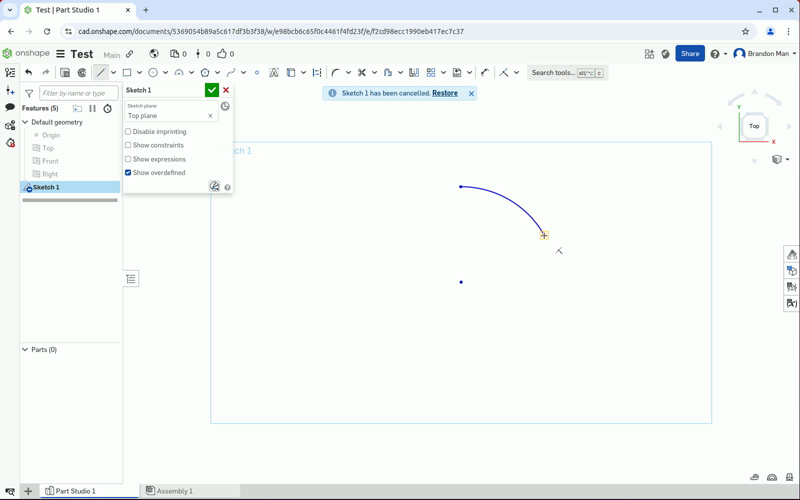
mouse_move(574, 235)
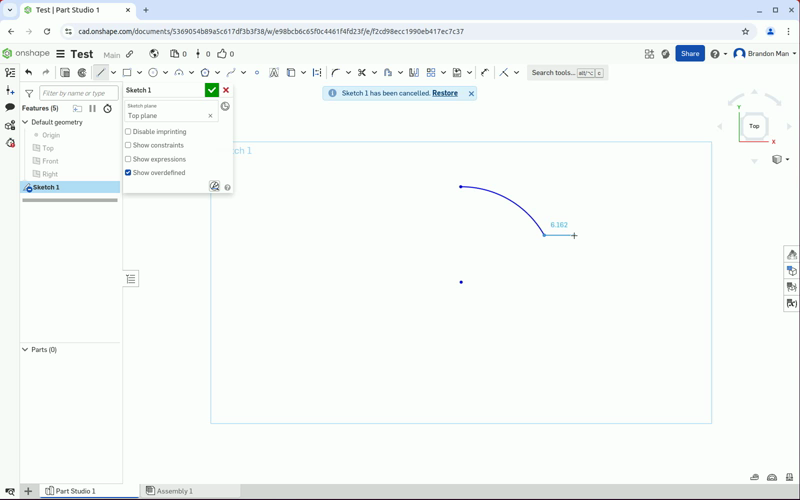
mouse_move(516, 186)
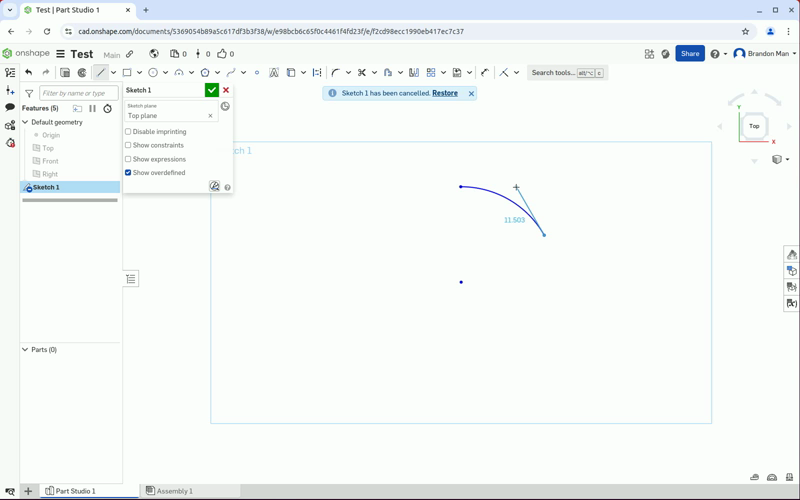
click(516, 186)
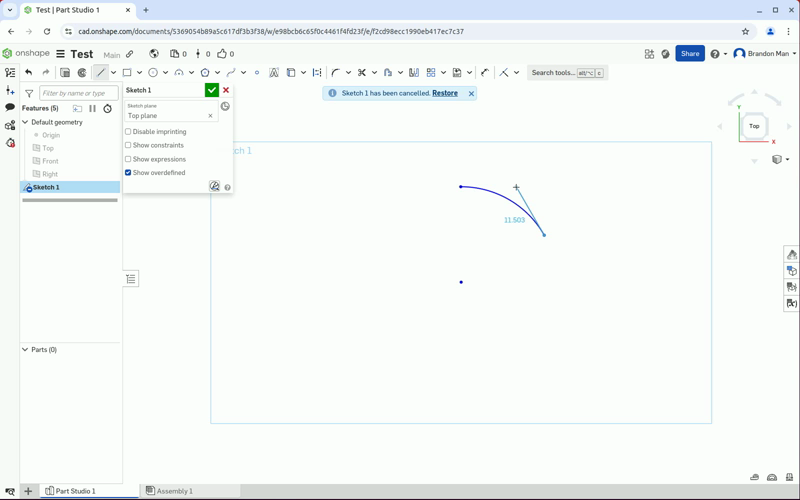
key_up(shift)
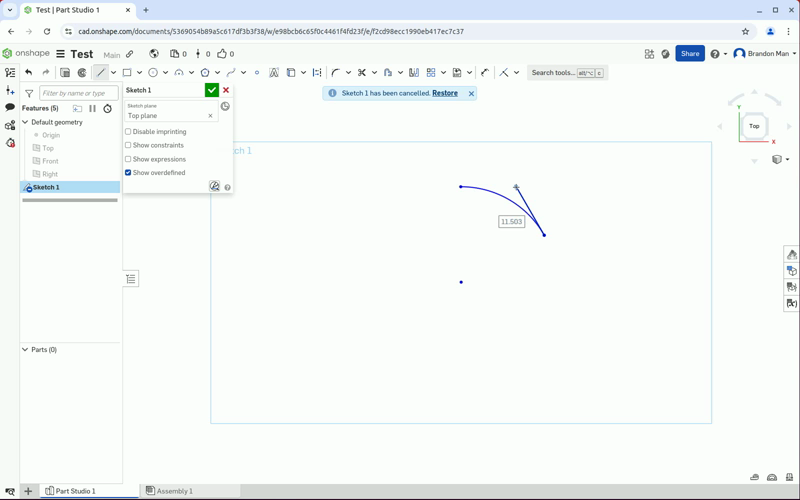
mouse_move(546, 186)
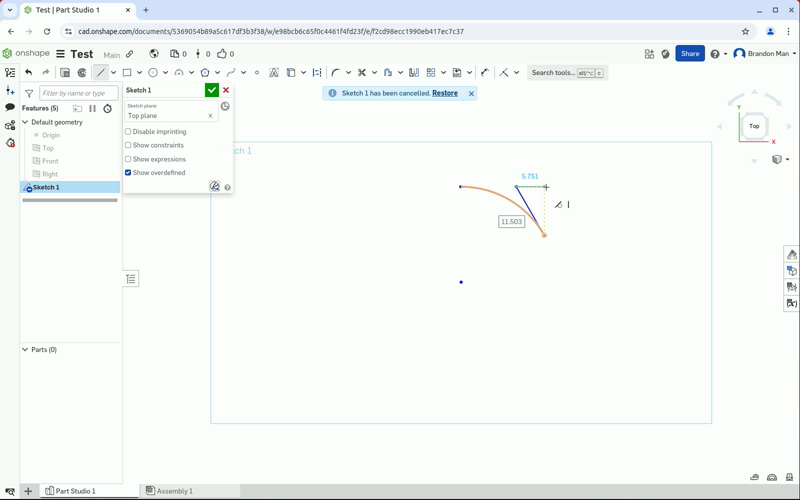
key_down(shift)
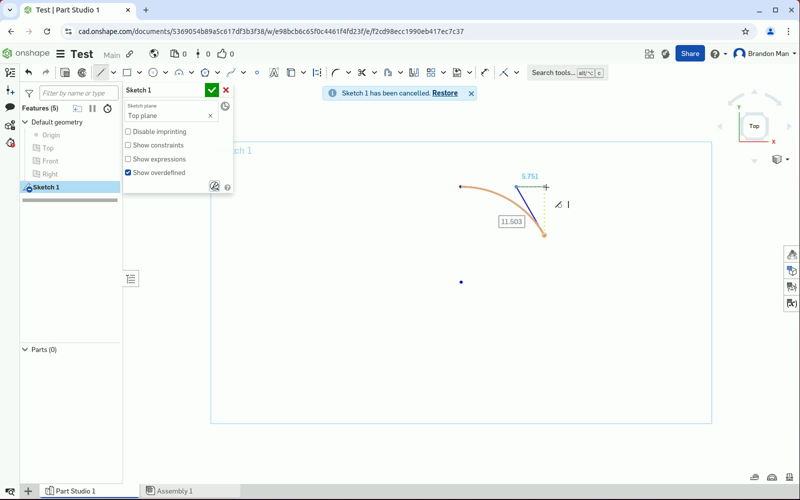
mouse_move(460, 186)
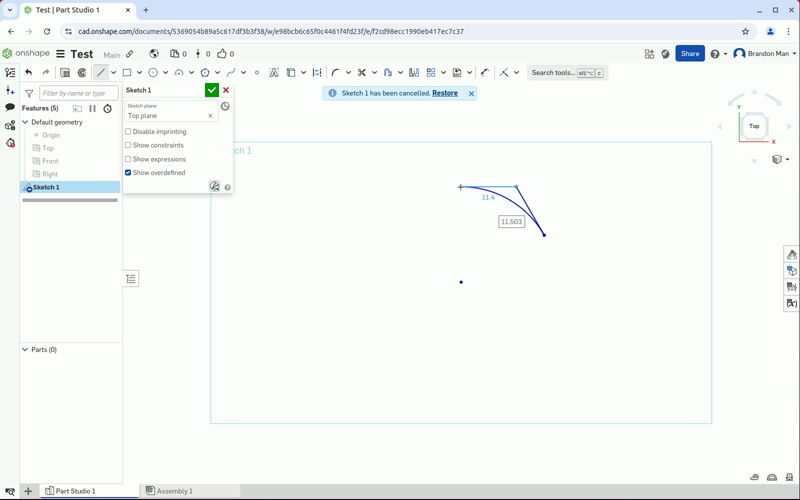
key_up(shift)
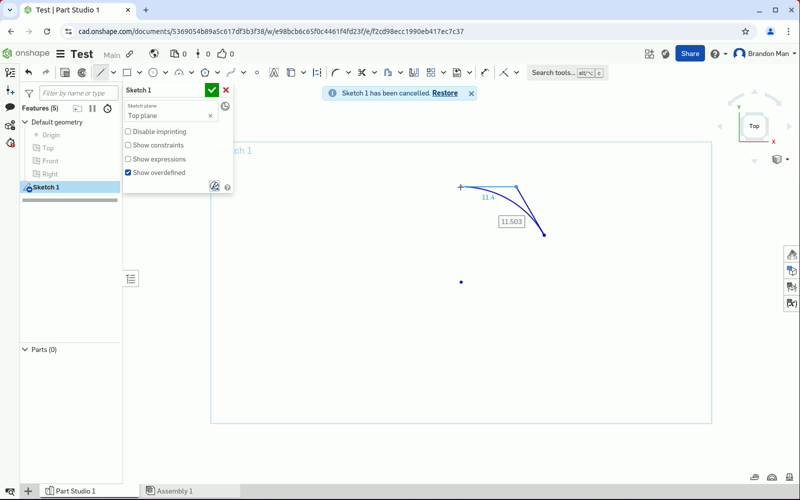
click(460, 186)
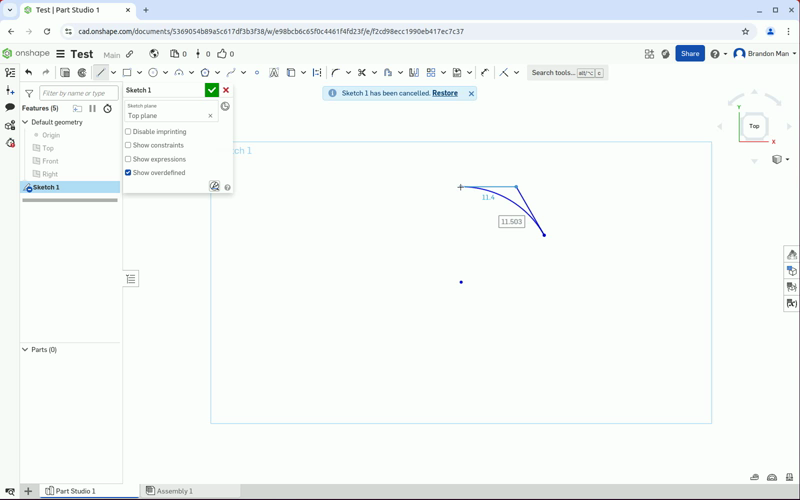
key(esc)
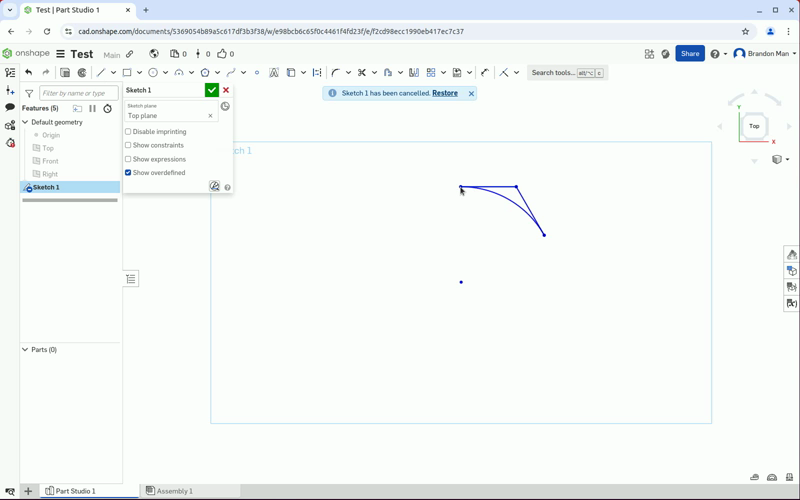
mouse_move(527, 210)
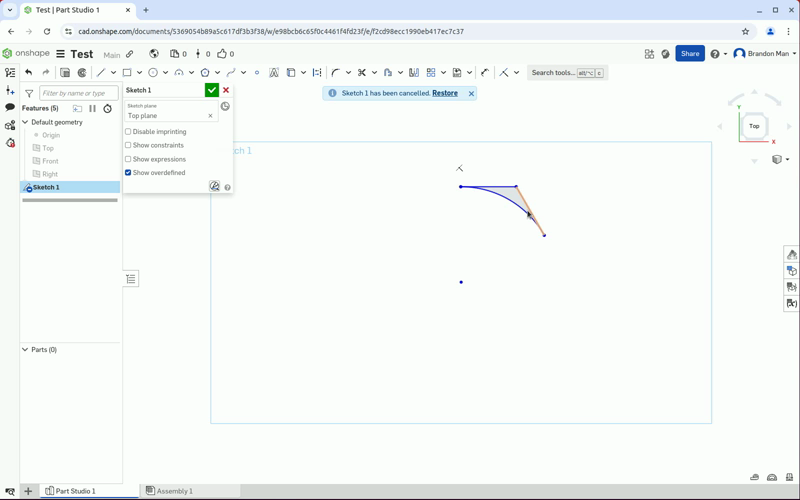
scroll(6)
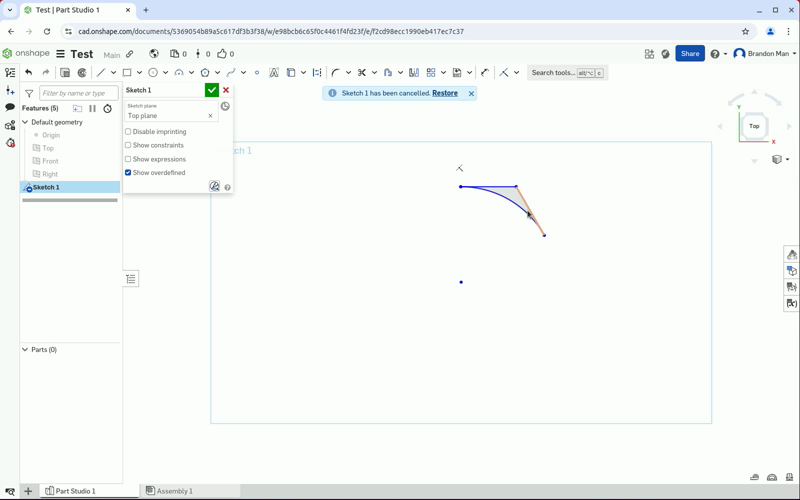
scroll(6)
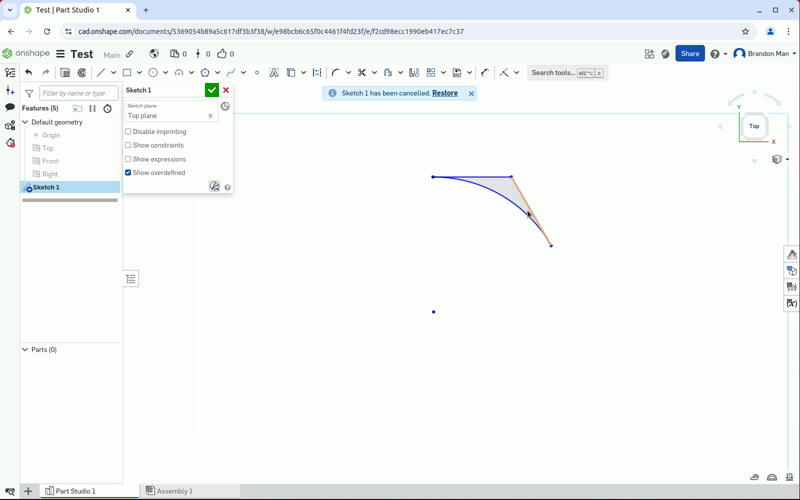
scroll(6)
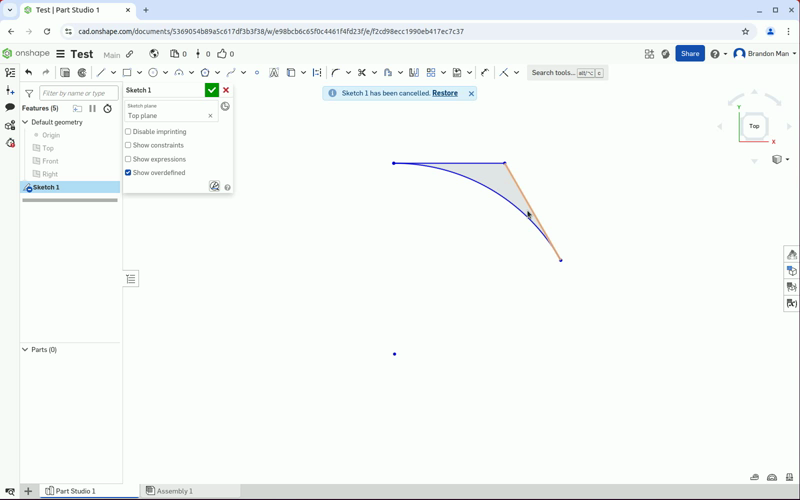
scroll(6)
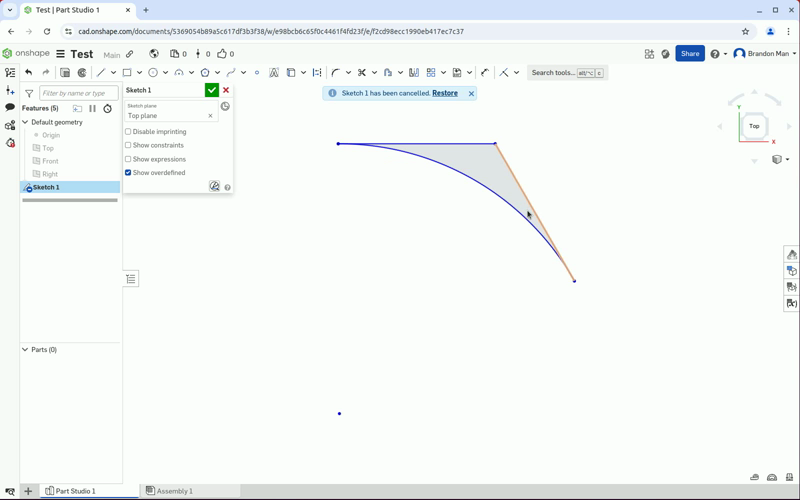
scroll(6)
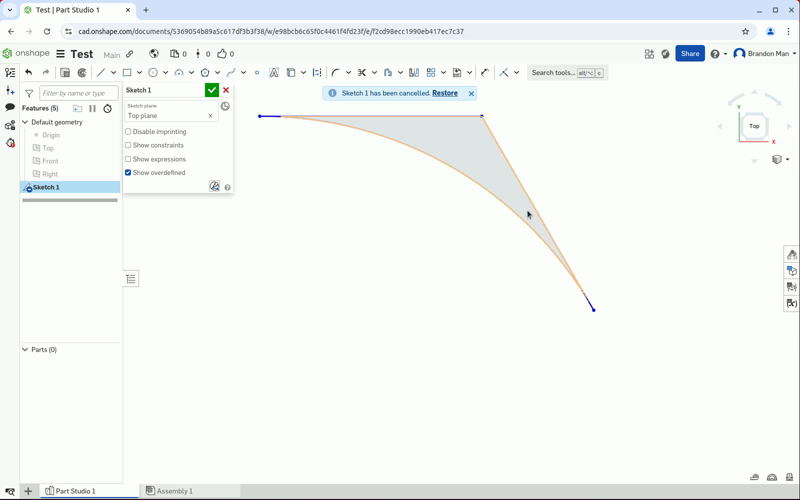
scroll(6)
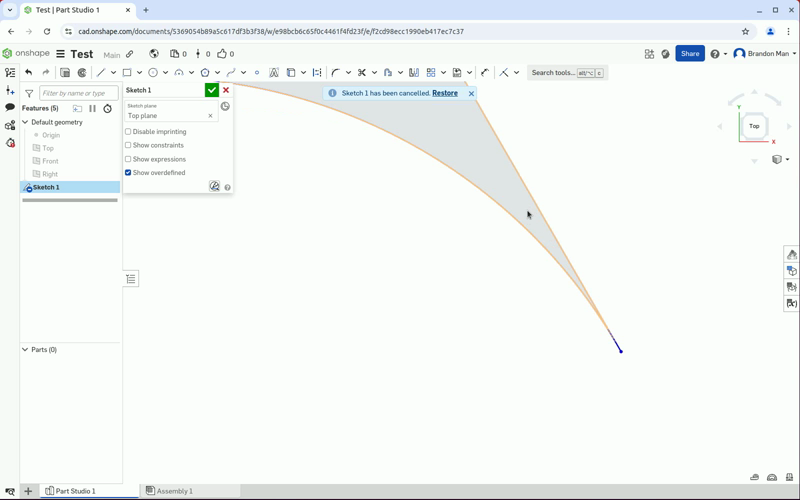
scroll(6)
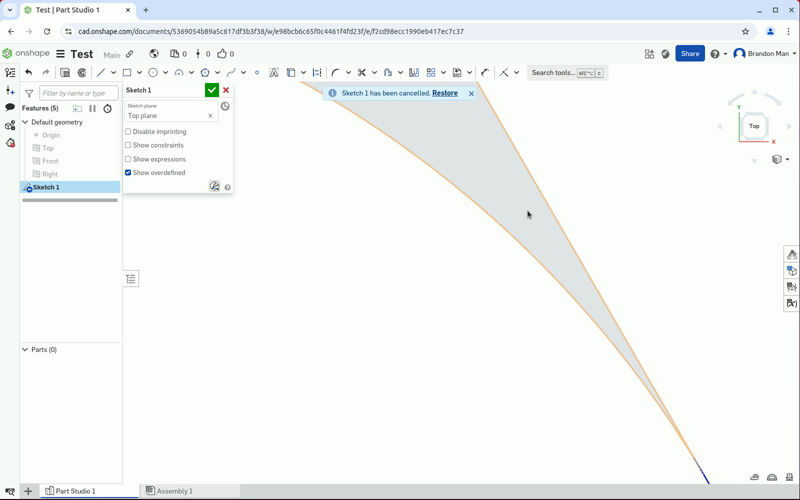
click(527, 210)
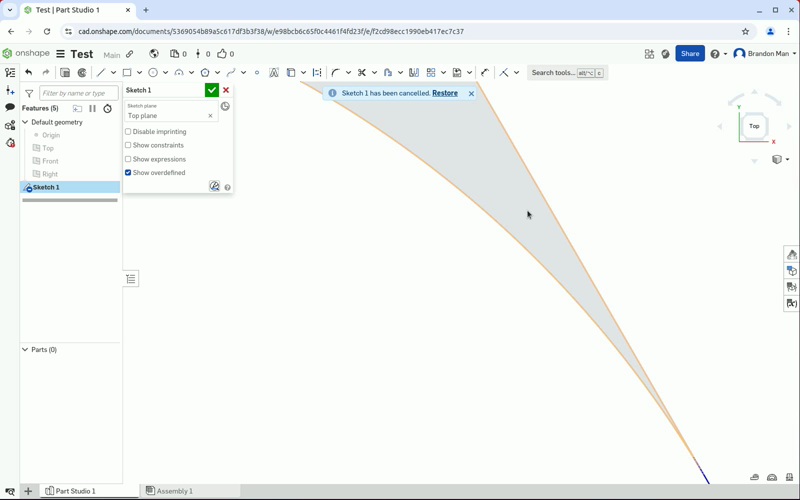
scroll(-6)
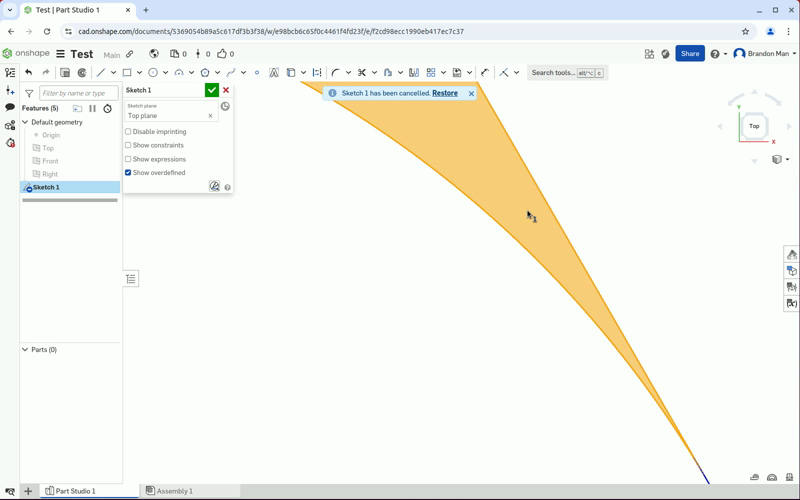
scroll(-6)
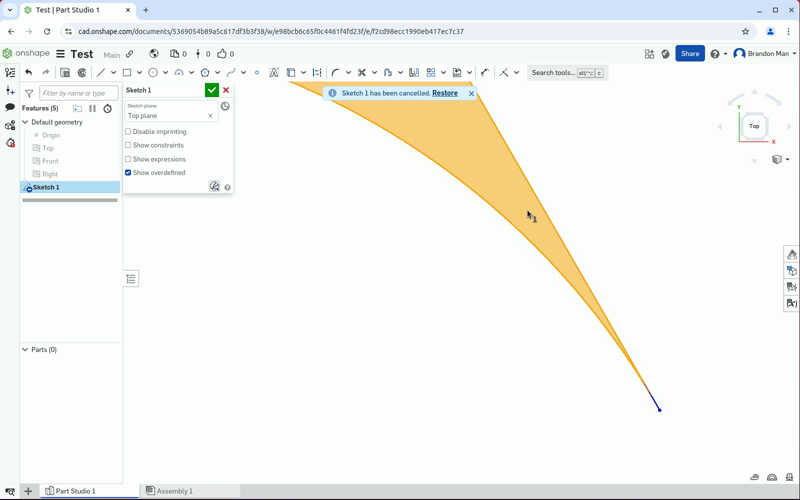
scroll(-6)
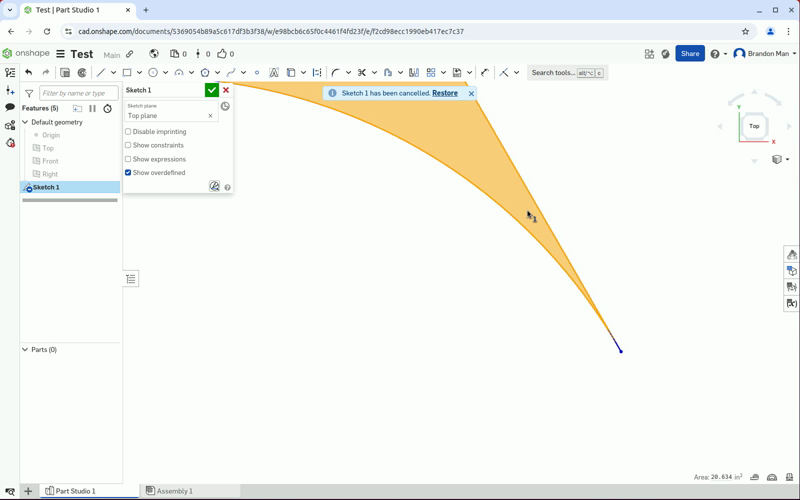
scroll(-6)
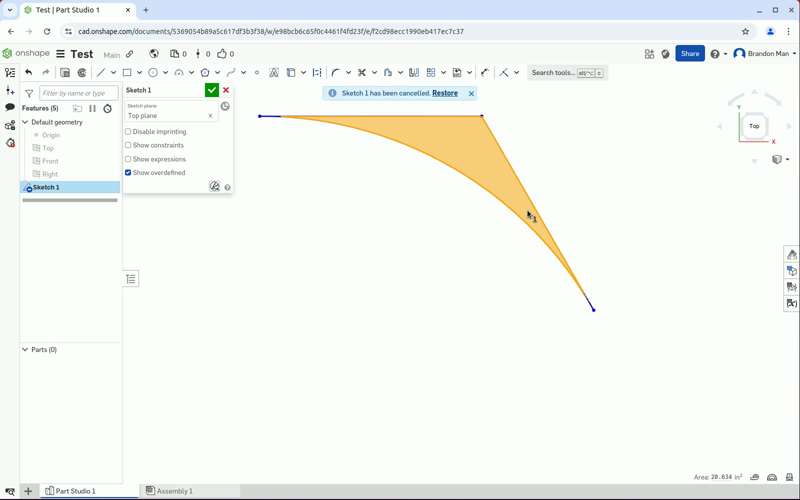
scroll(-6)
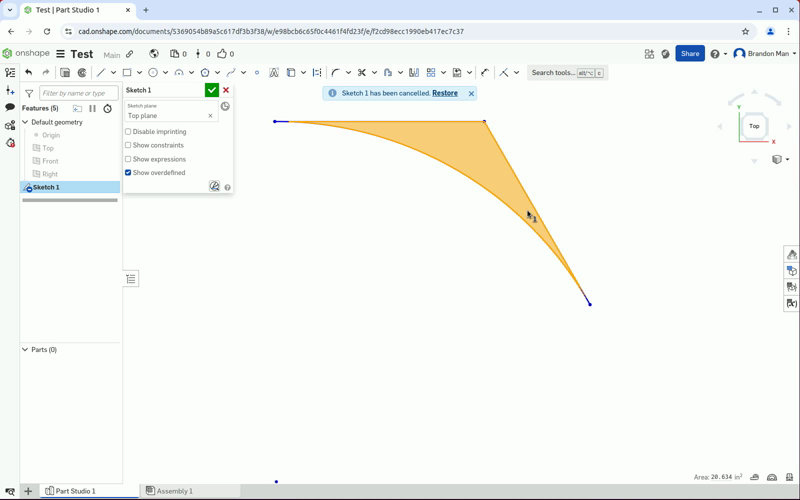
scroll(-6)
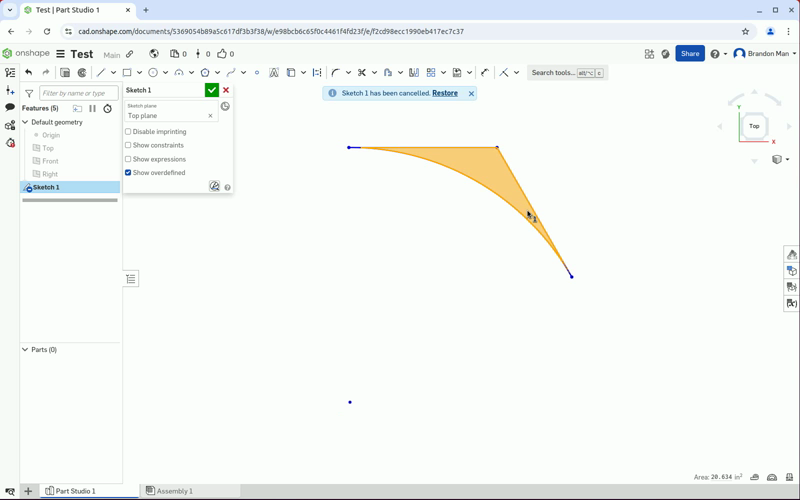
scroll(-6)
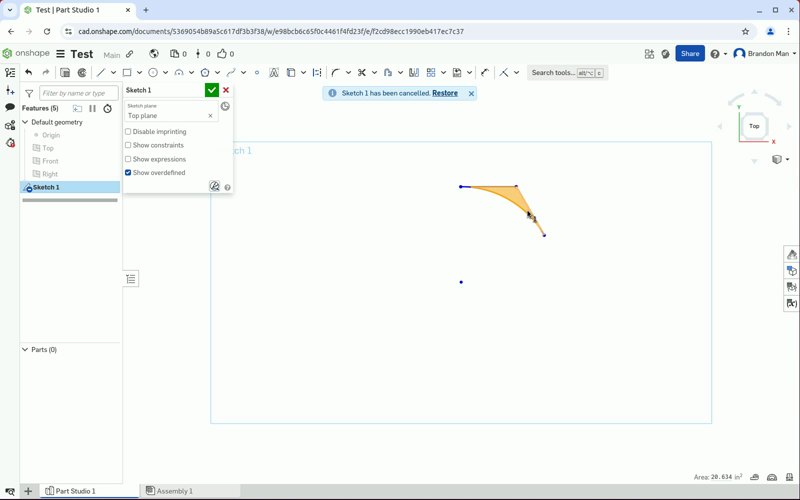
mouse_move(73, 352)
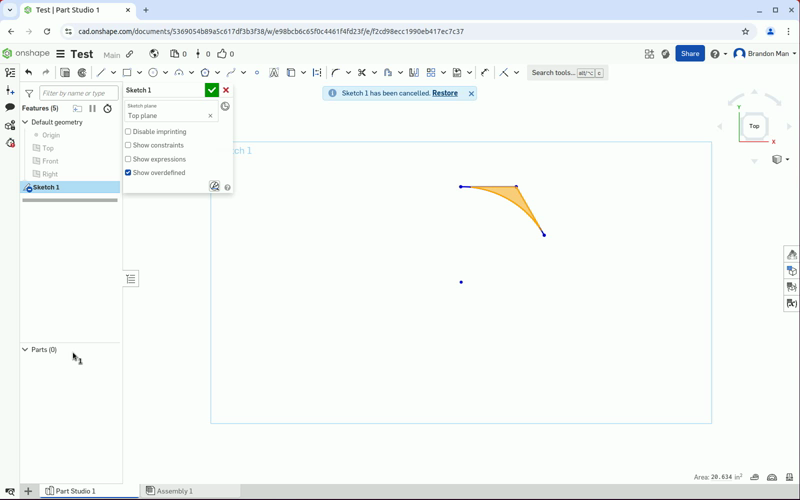
key(shift+y)
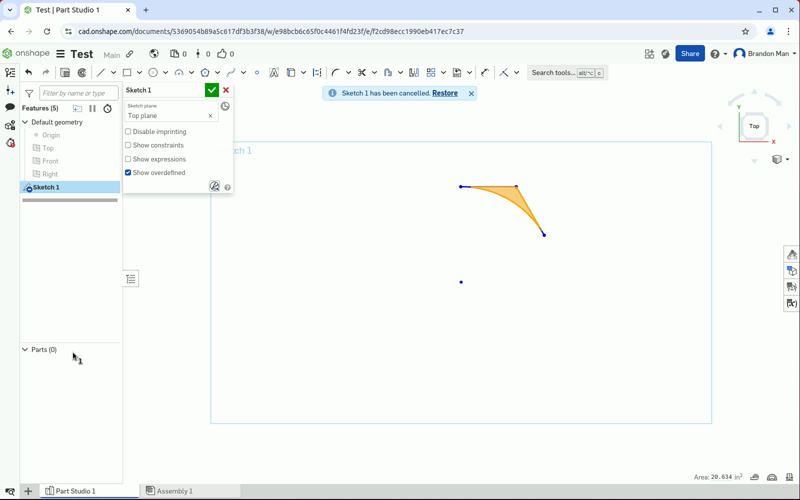
key(shift+e)
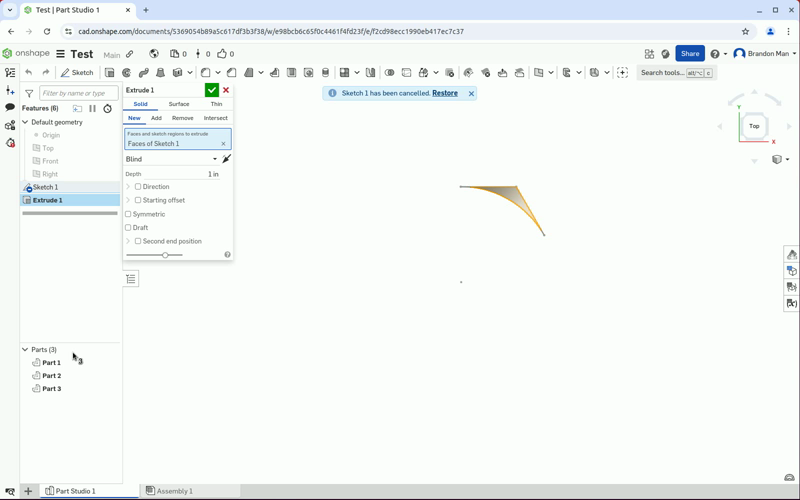
mouse_move(143, 106)
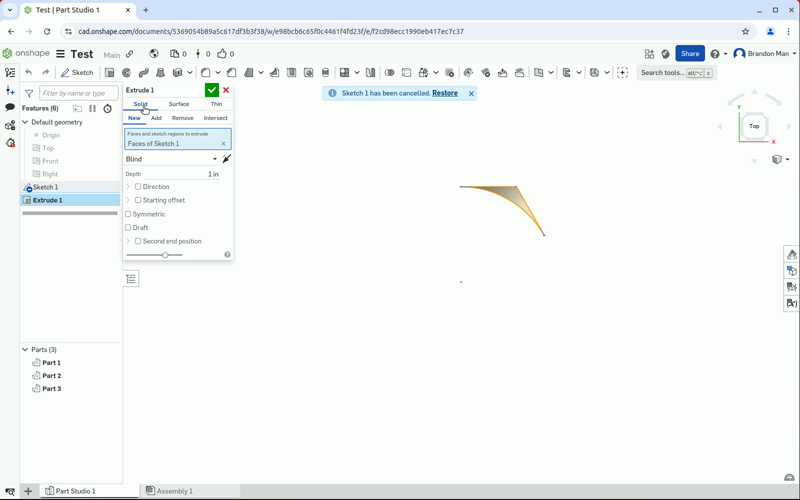
click(143, 106)
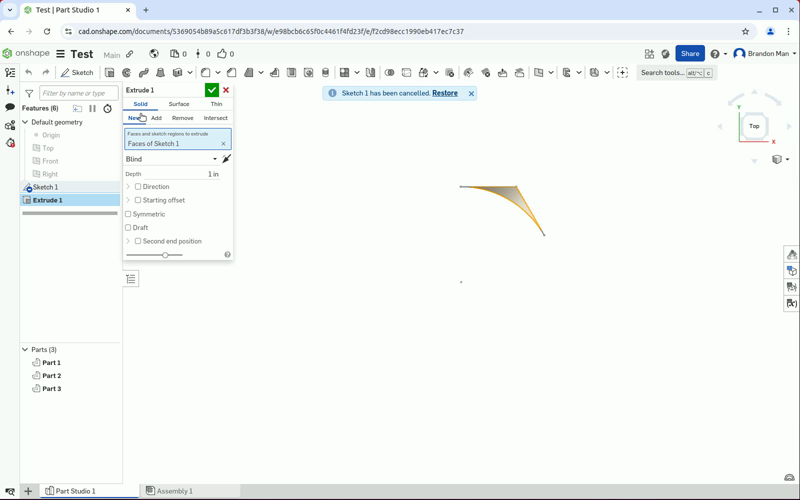
mouse_move(137, 120)
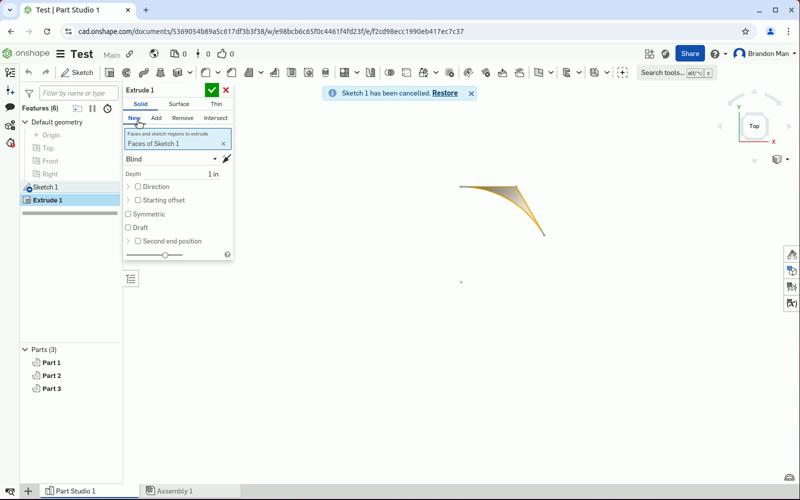
click(137, 120)
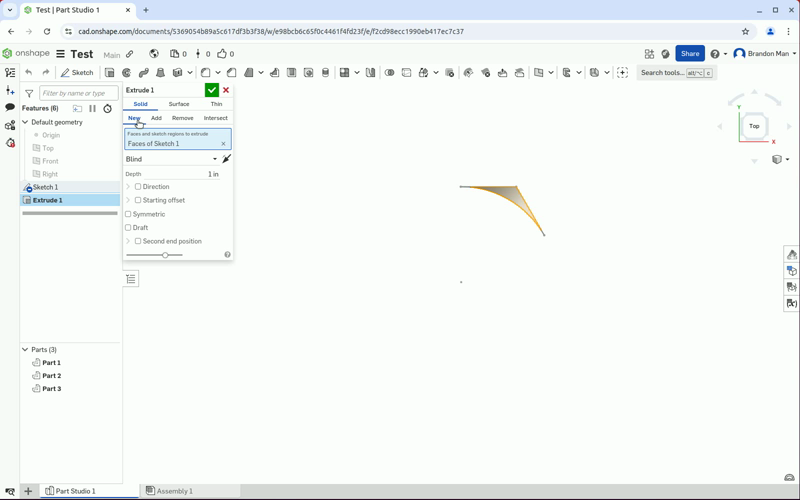
key(tab, 4)
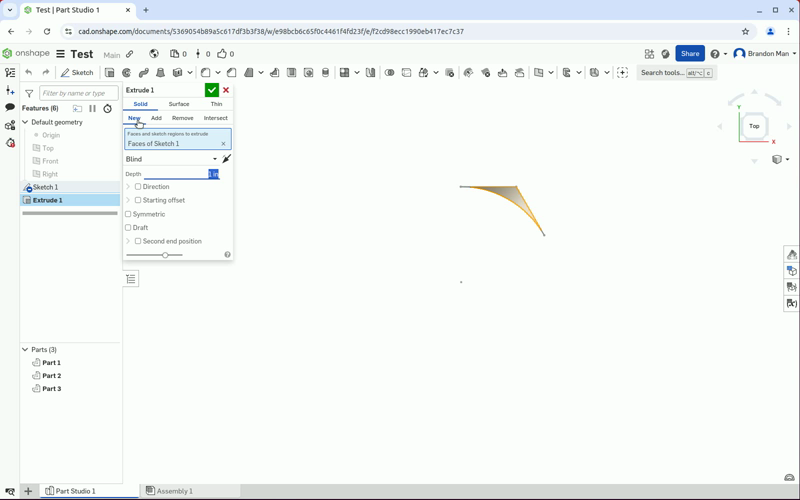
text(23.108)
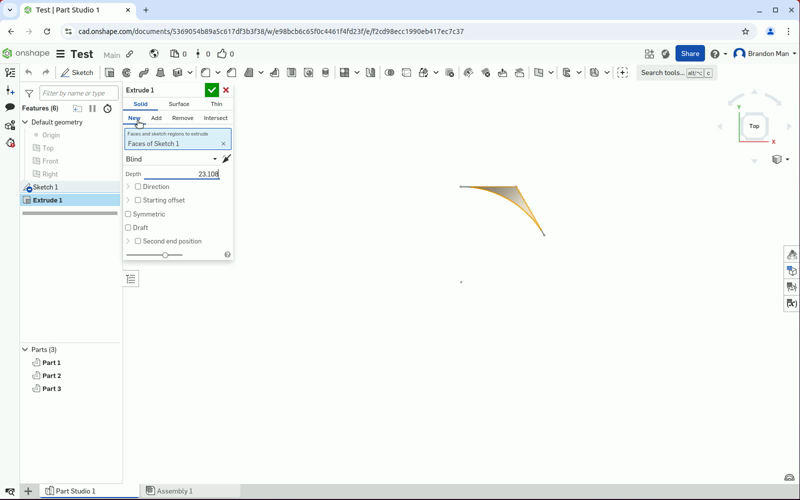
key(enter)
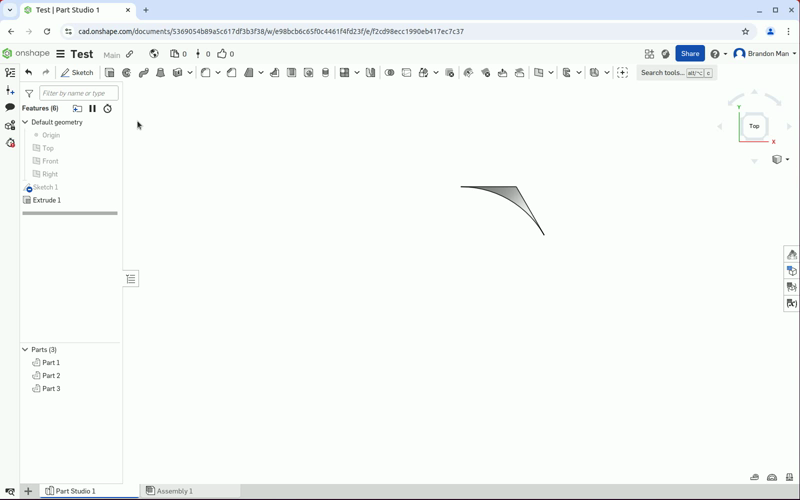
key(shift+h)
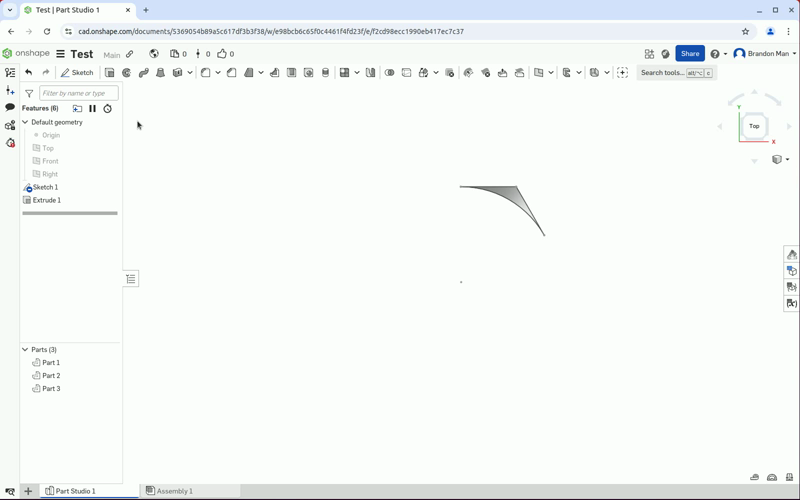
key(shift+h)
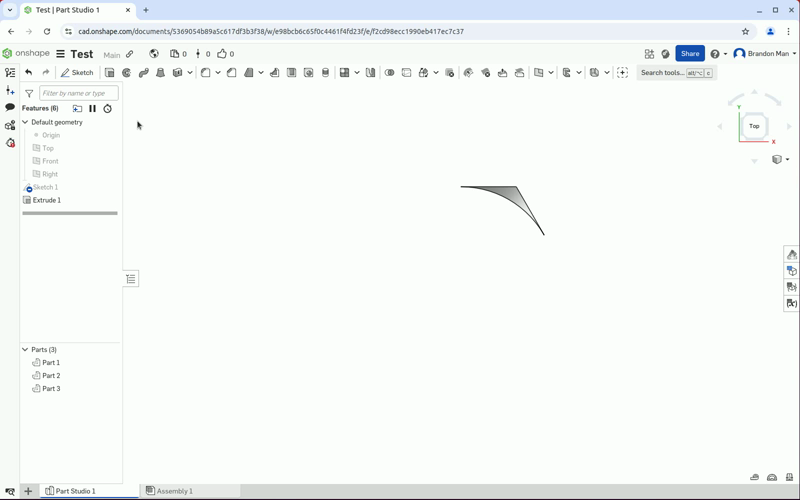
mouse_move(73, 189)
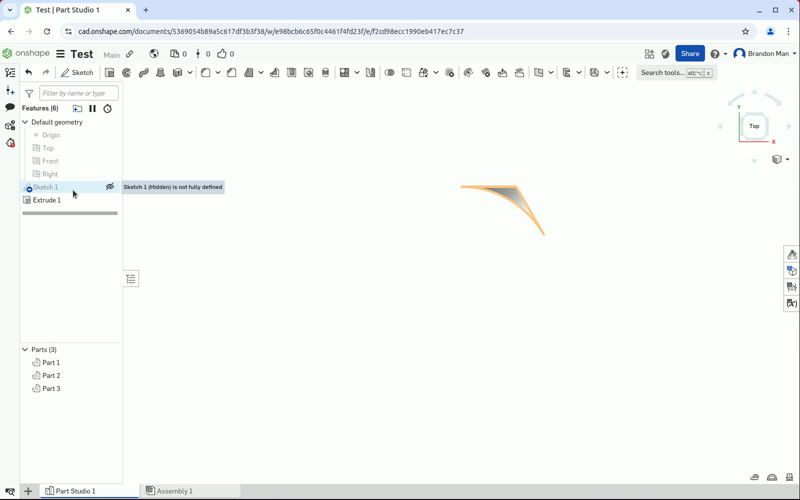
click(73, 189)
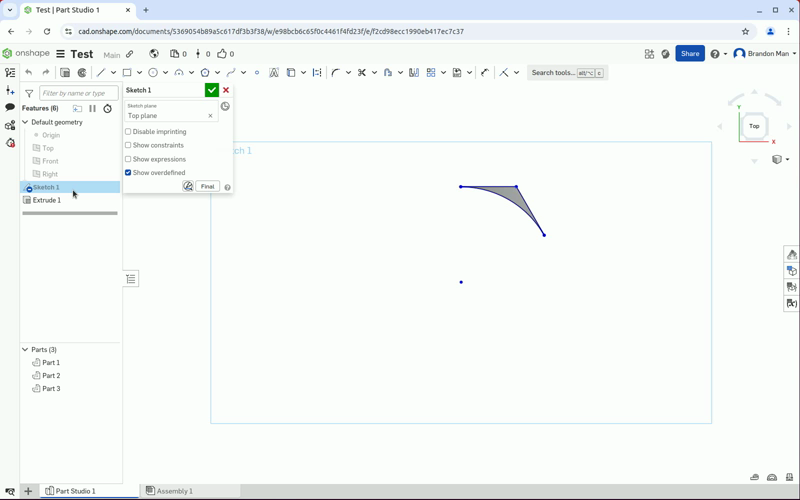
mouse_move(229, 92)
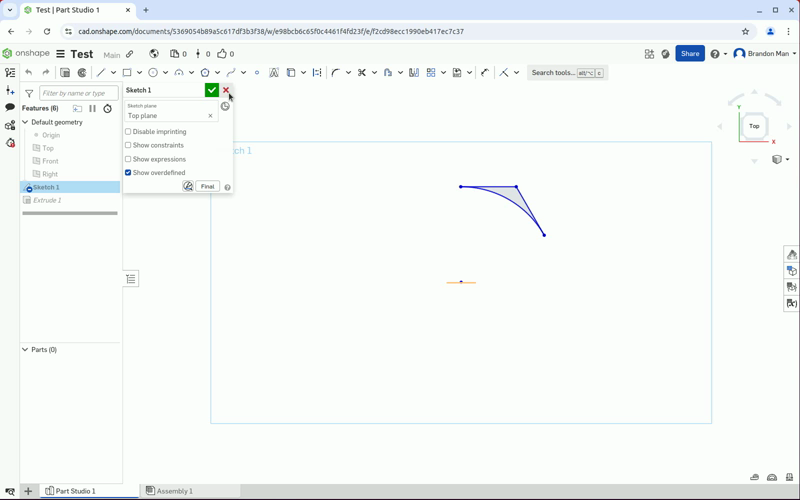
click(229, 92)
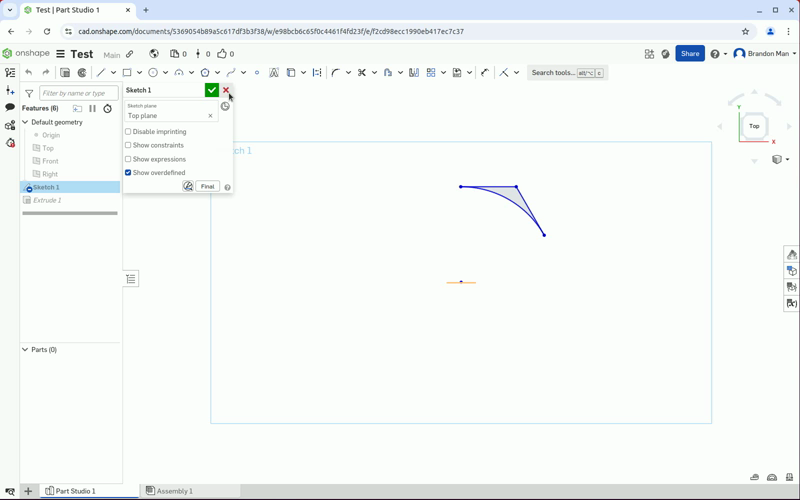
key(shift+s)
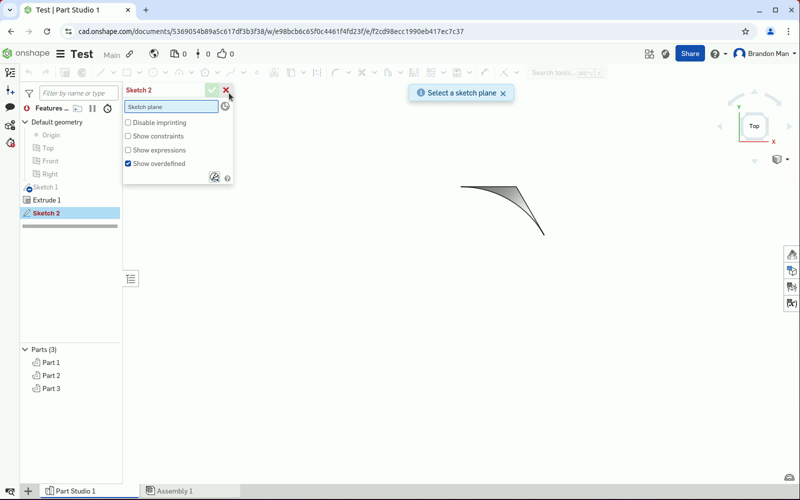
mouse_move(73, 150)
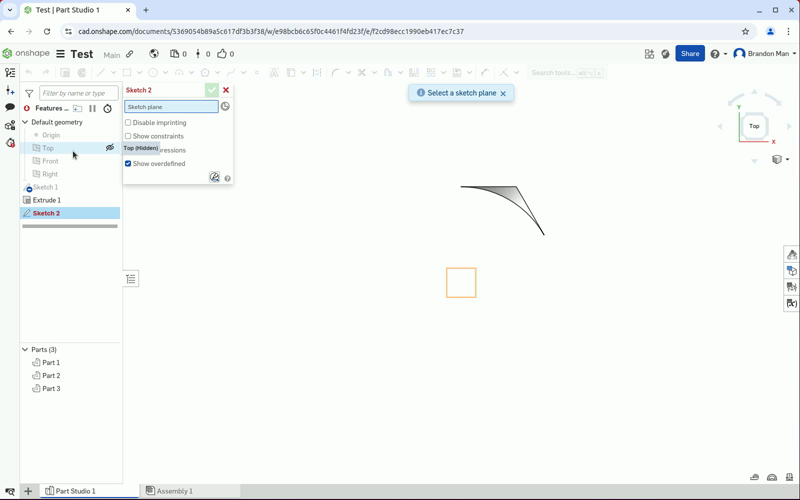
click(73, 150)
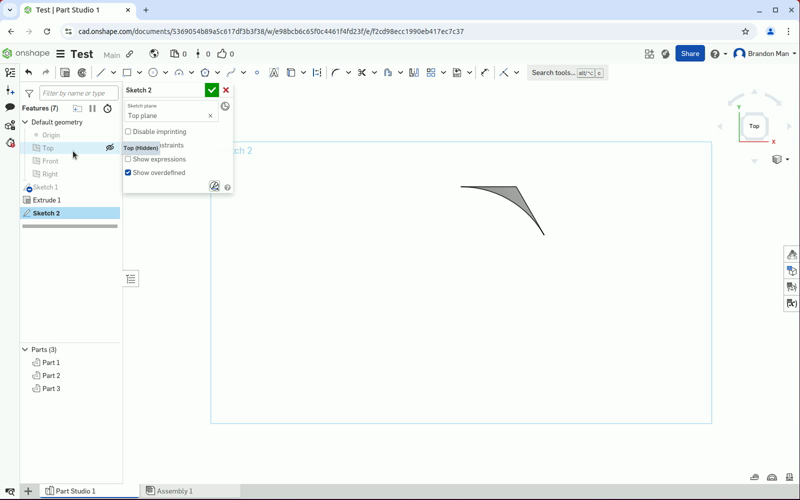
mouse_move(73, 352)
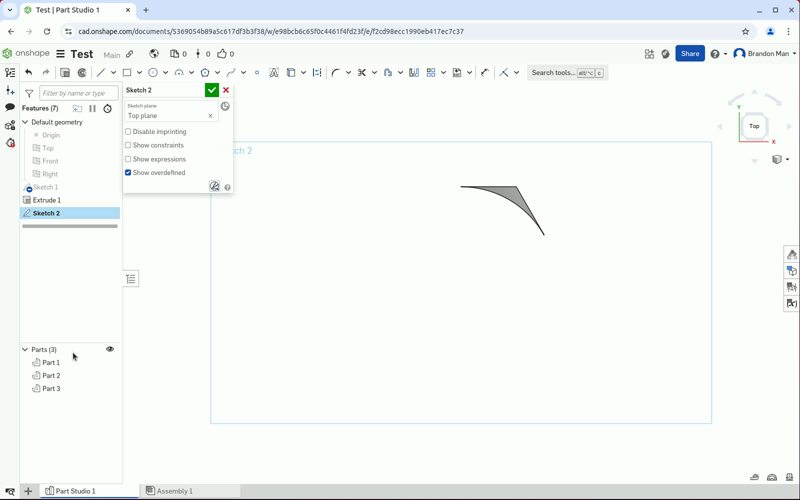
key(y)
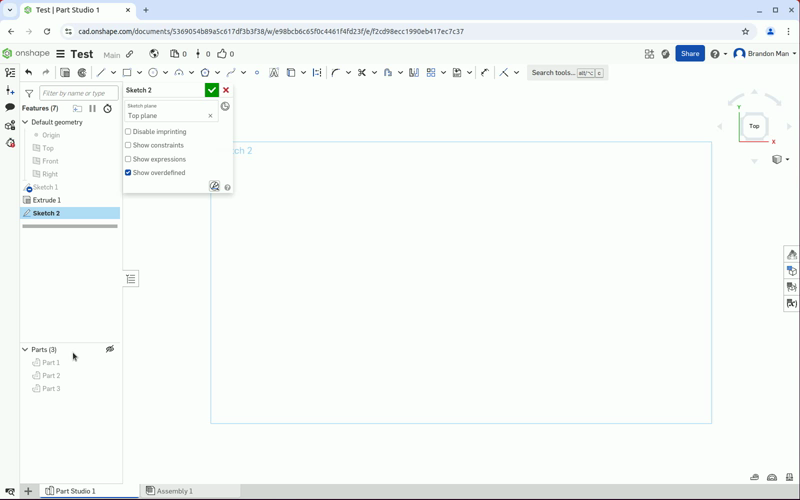
key(a)
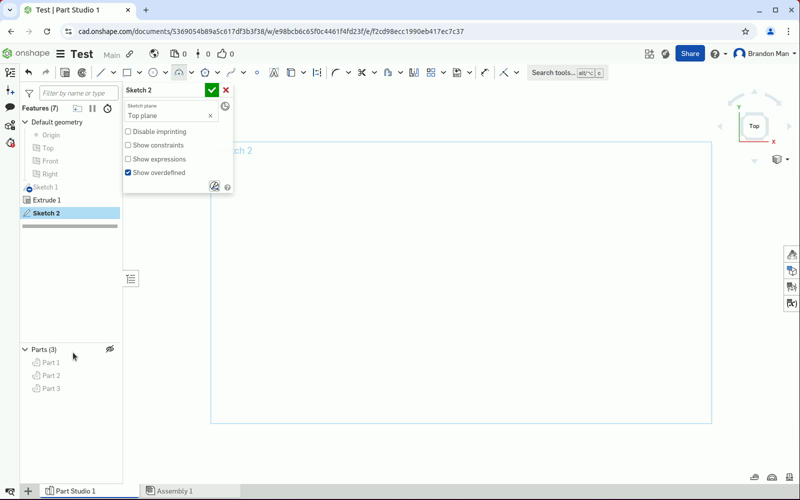
key_down(shift)
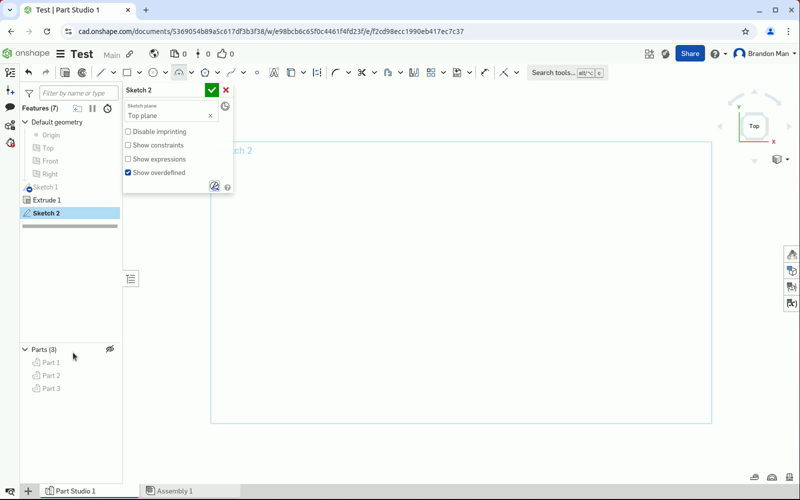
mouse_move(377, 234)
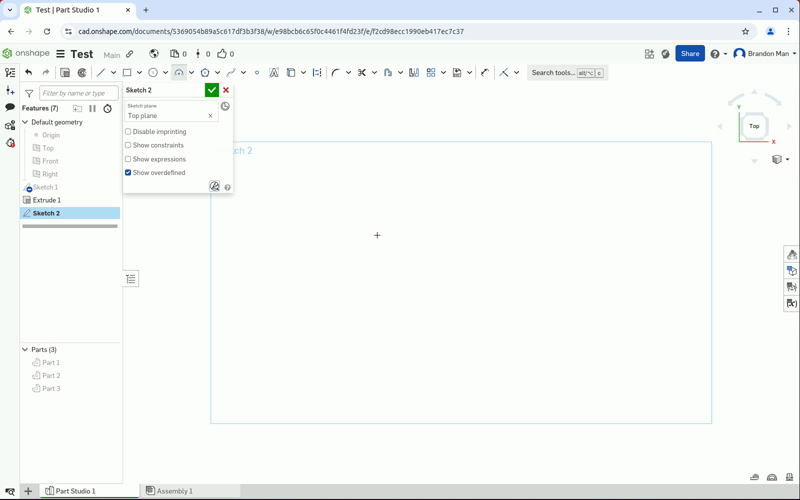
click(377, 234)
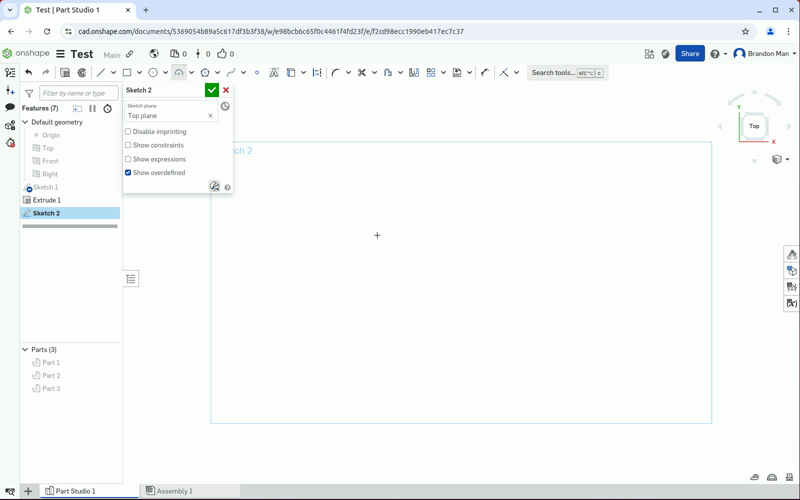
key_up(shift)
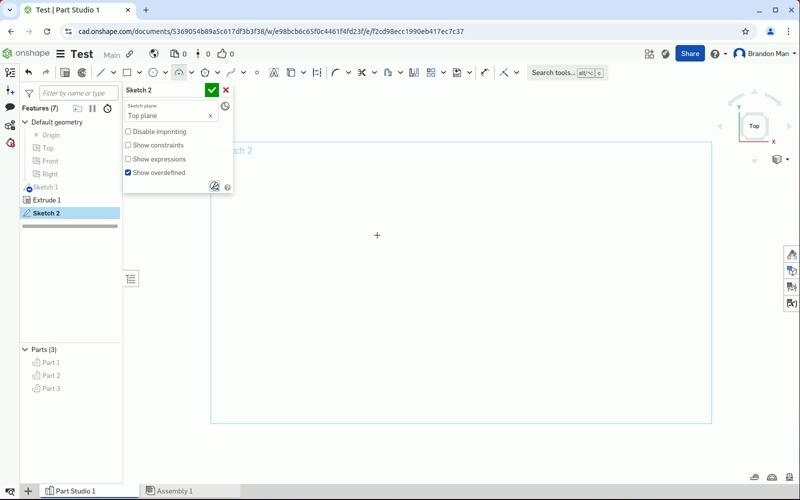
key_down(shift)
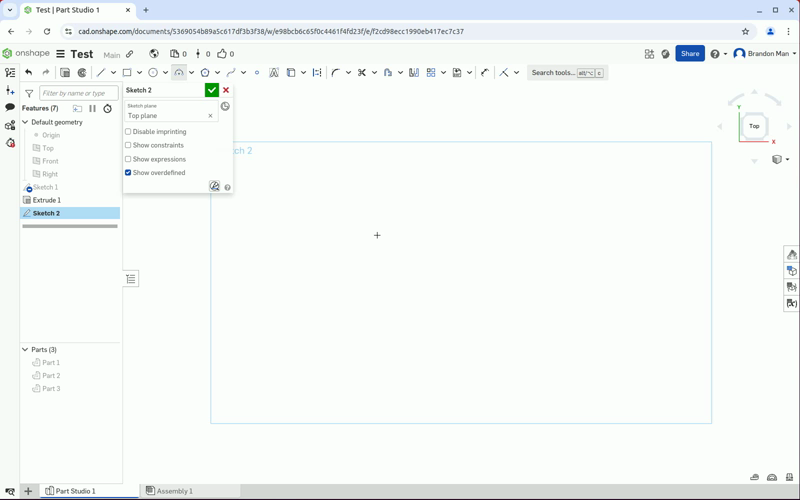
mouse_move(461, 186)
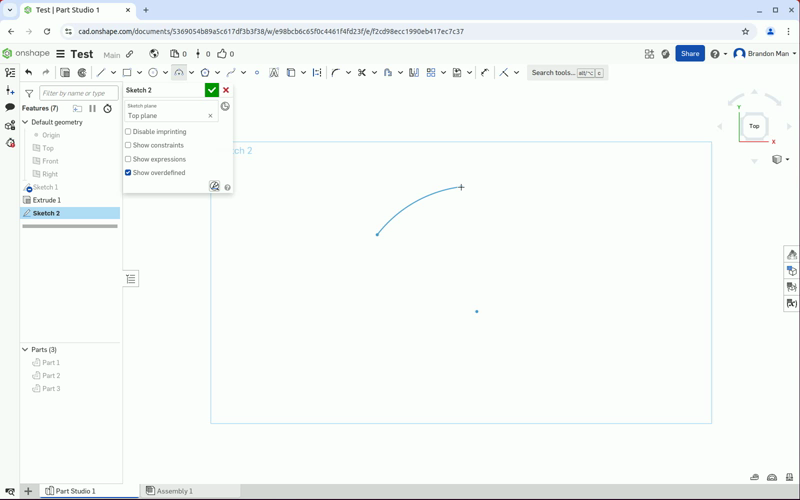
click(461, 186)
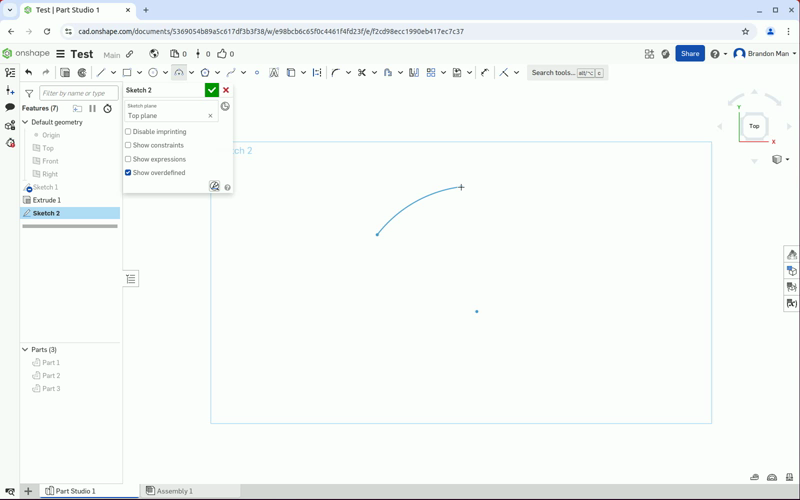
mouse_move(412, 199)
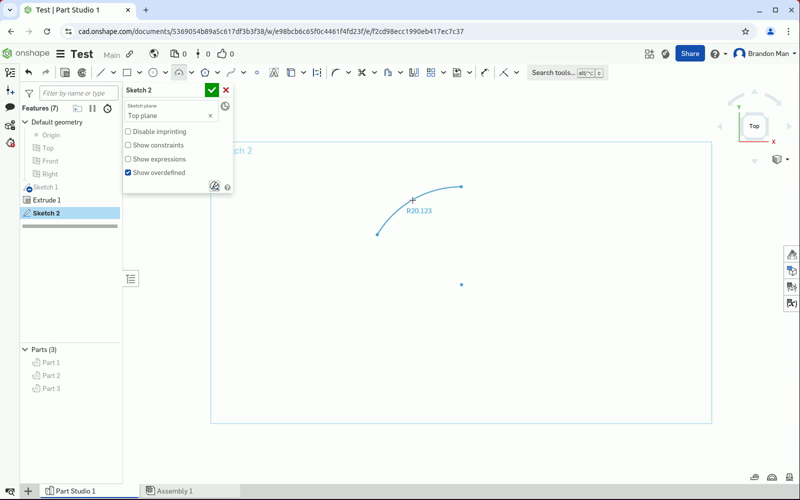
click(412, 199)
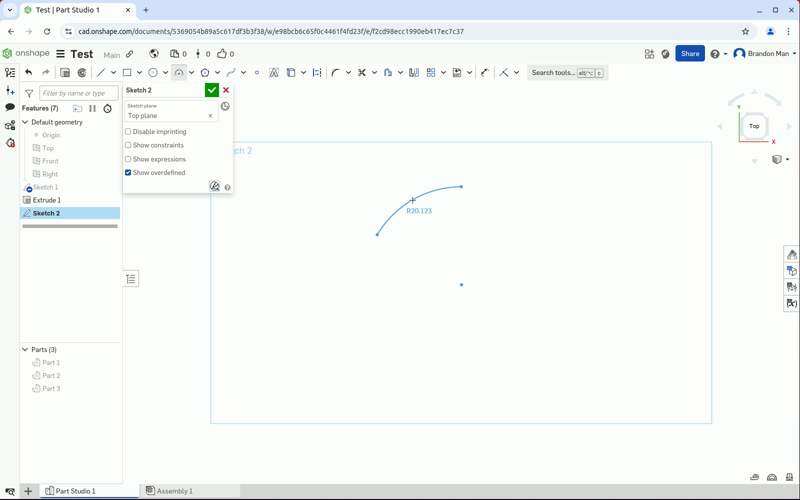
key_up(shift)
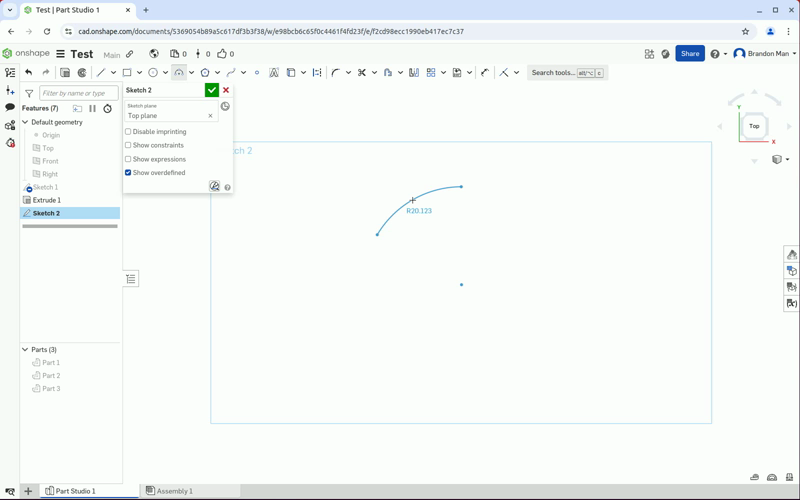
key(esc)
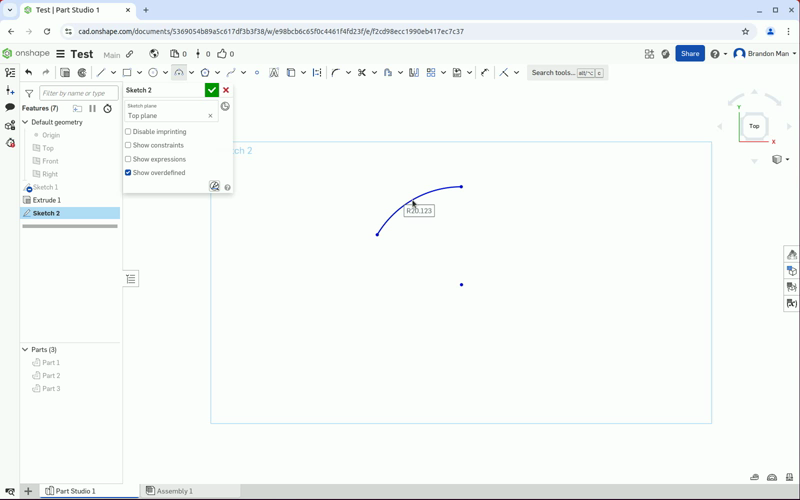
key(l)
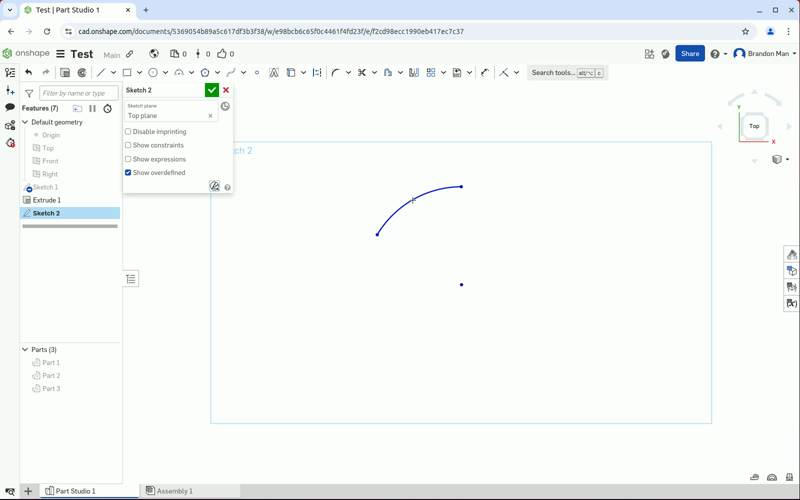
mouse_move(461, 186)
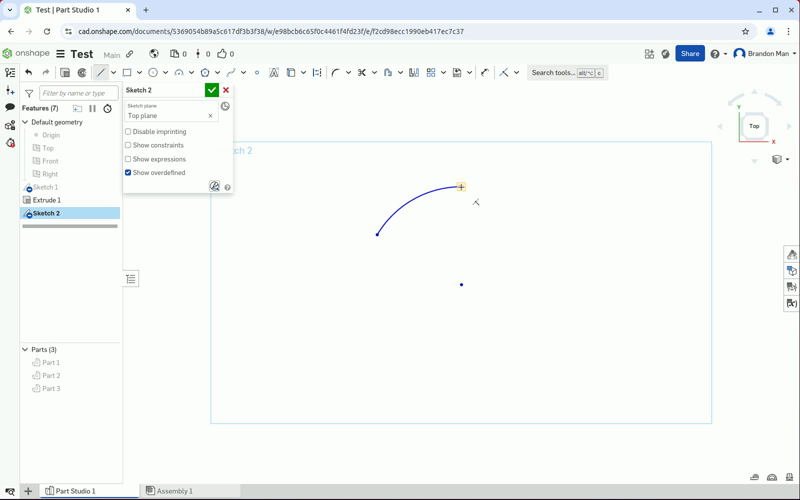
click(461, 186)
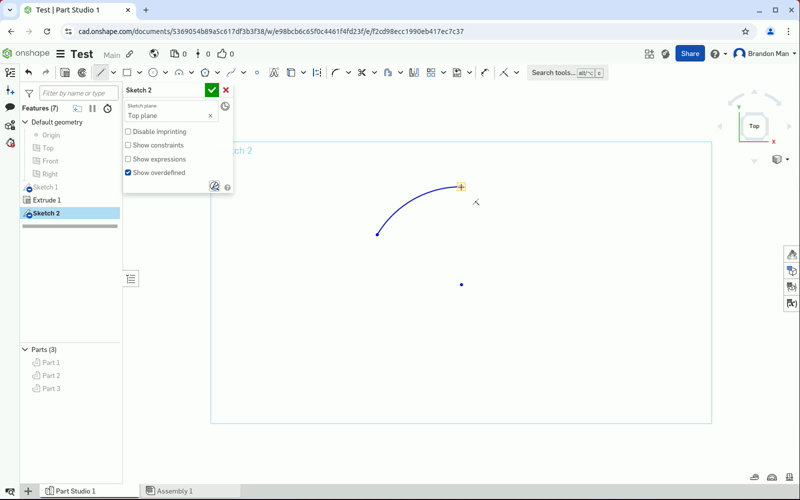
key_down(shift)
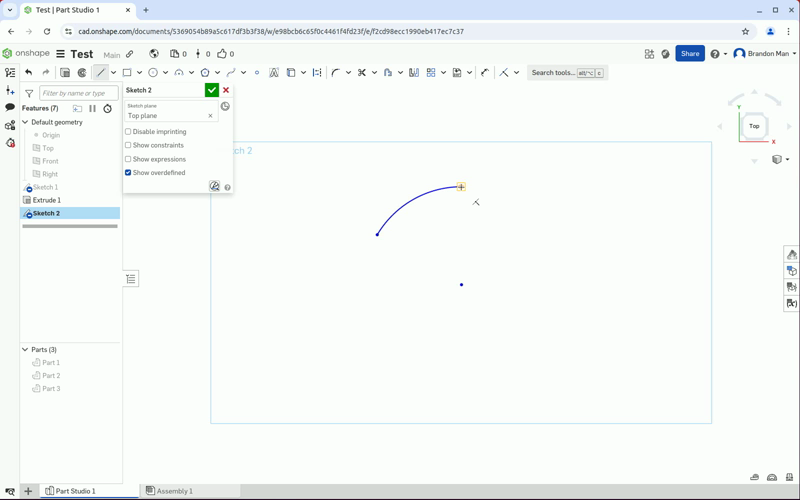
mouse_move(491, 186)
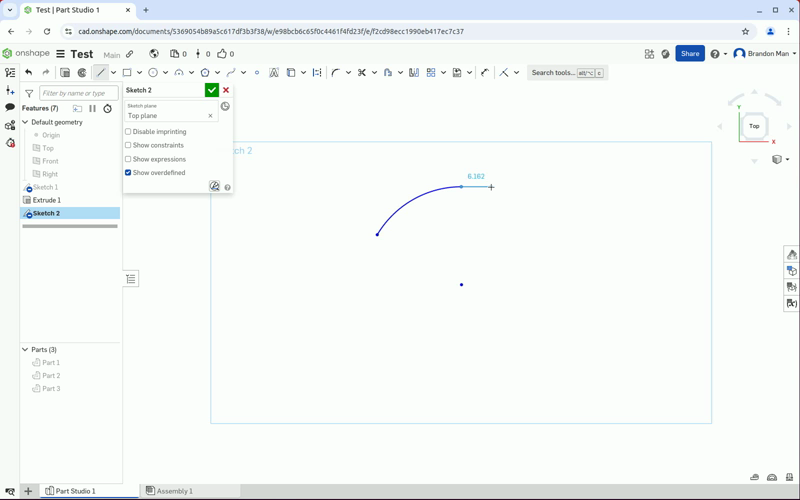
mouse_move(405, 186)
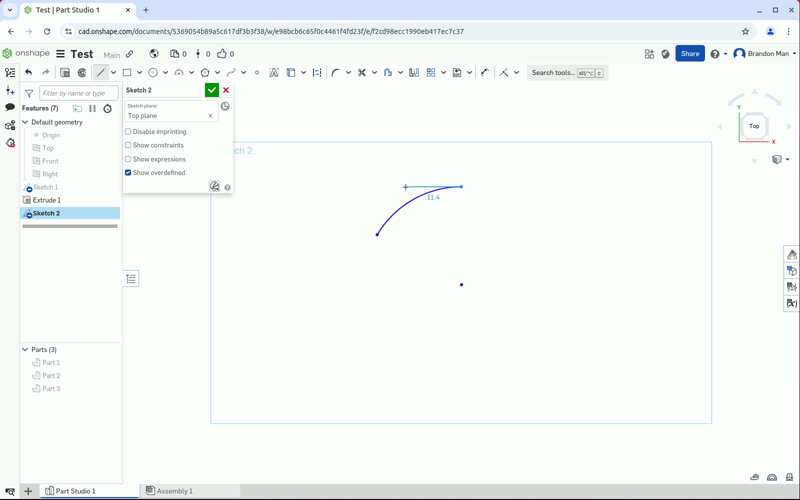
click(405, 186)
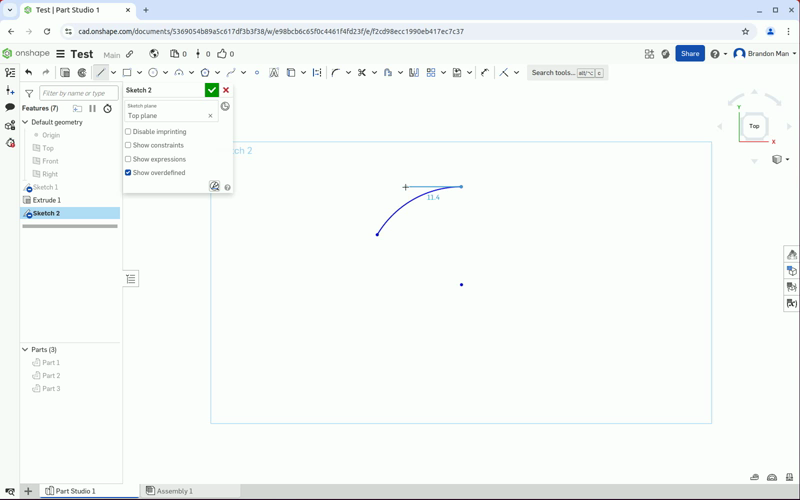
key_up(shift)
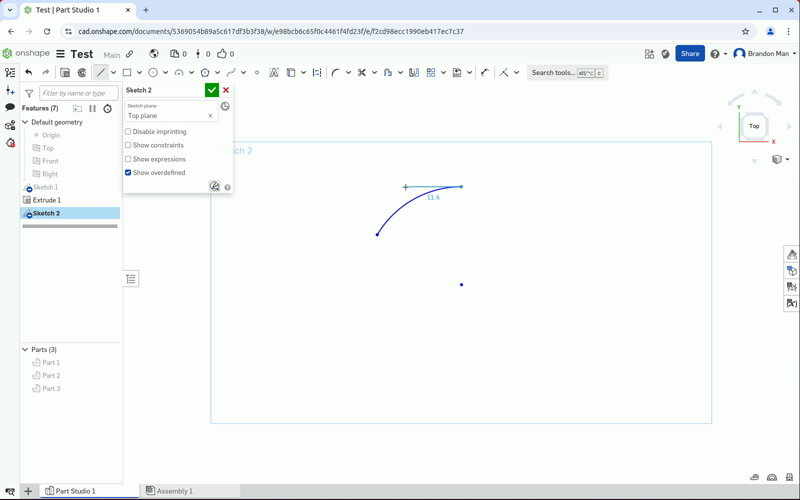
mouse_move(435, 186)
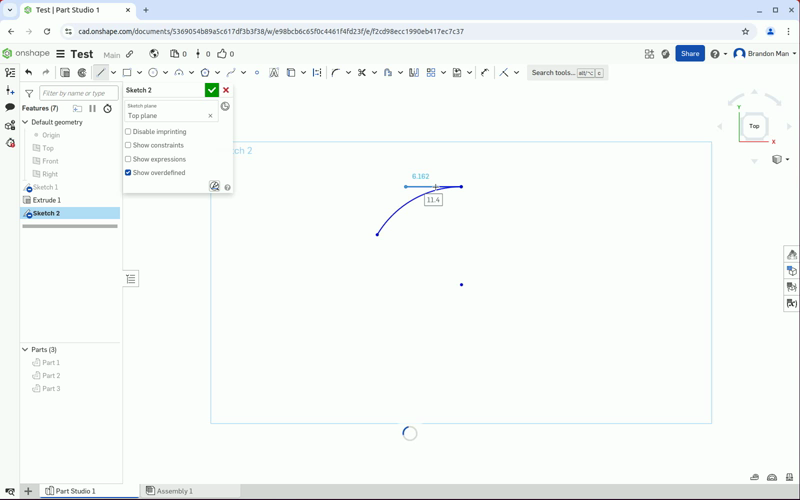
key_down(shift)
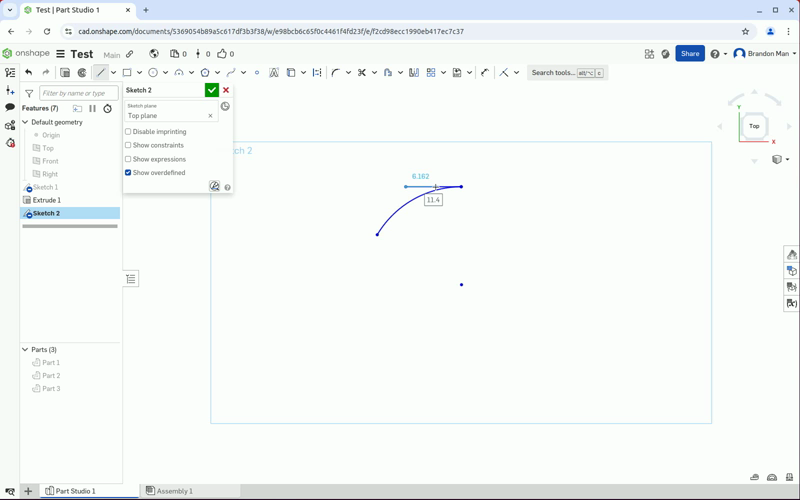
mouse_move(377, 234)
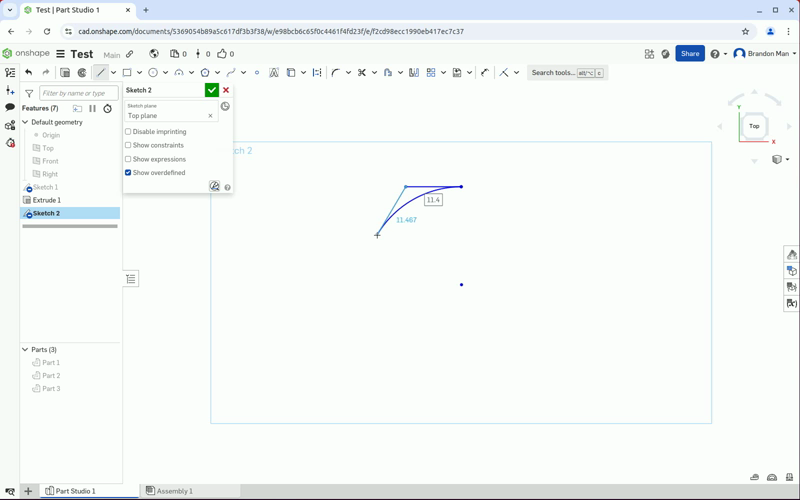
key_up(shift)
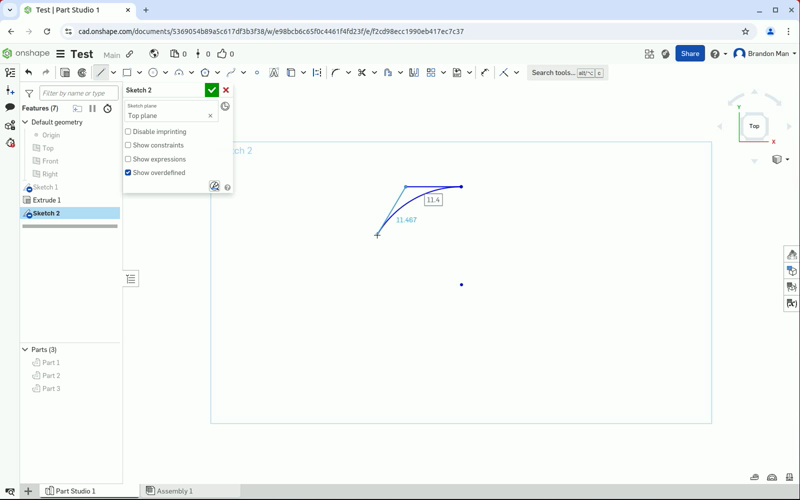
click(377, 234)
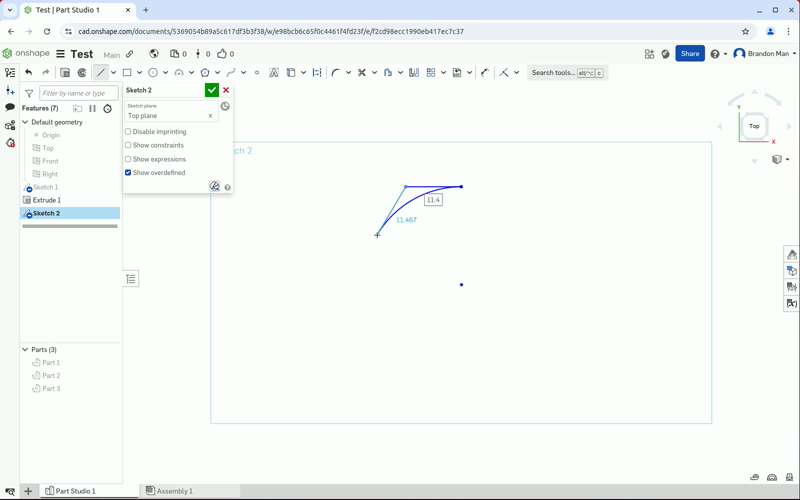
key(esc)
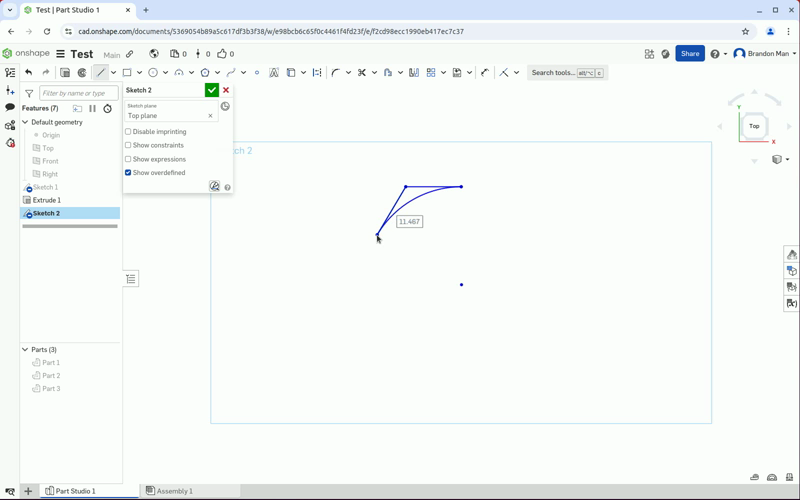
mouse_move(412, 195)
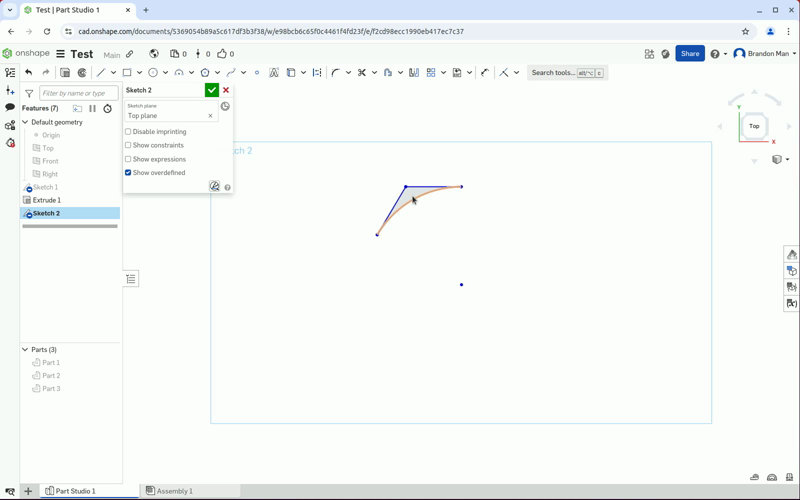
scroll(6)
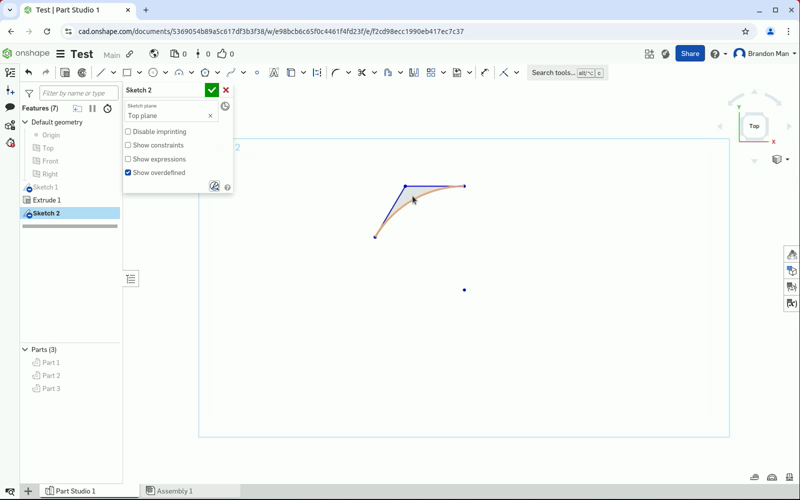
scroll(6)
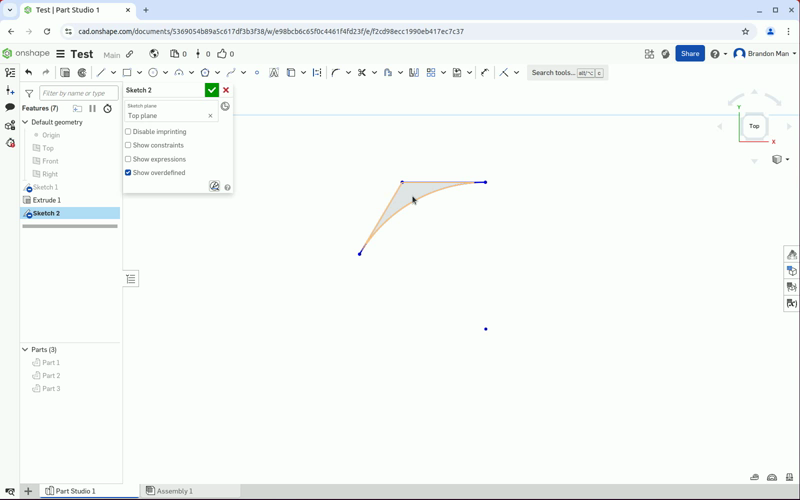
scroll(6)
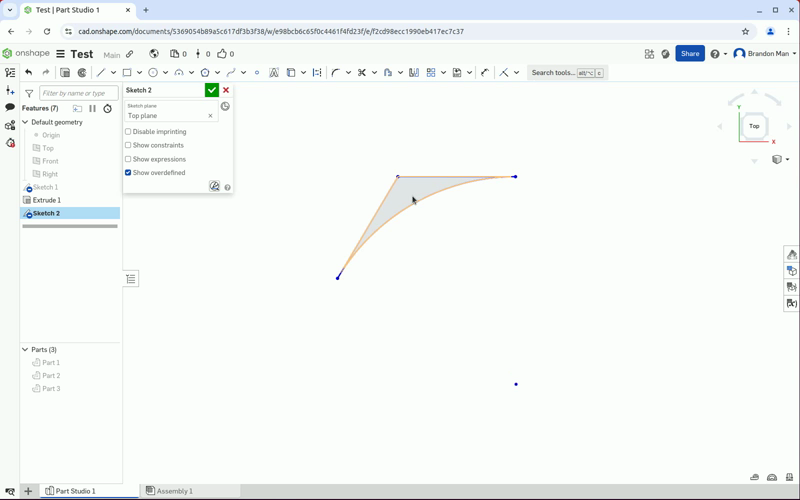
scroll(6)
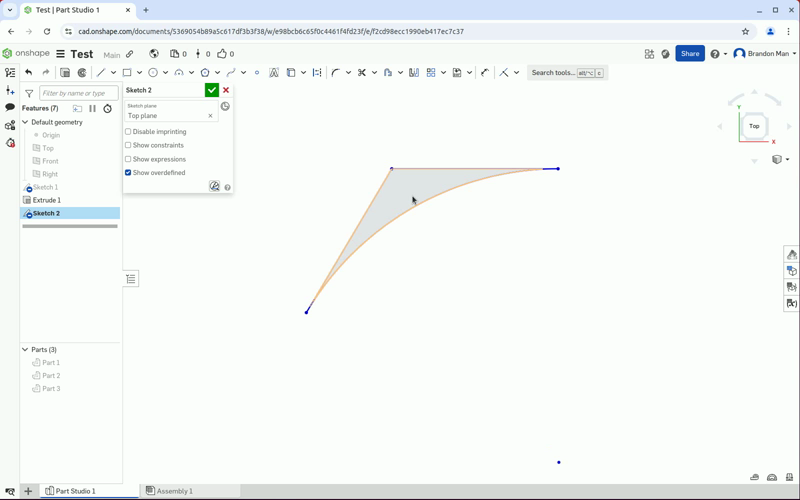
scroll(6)
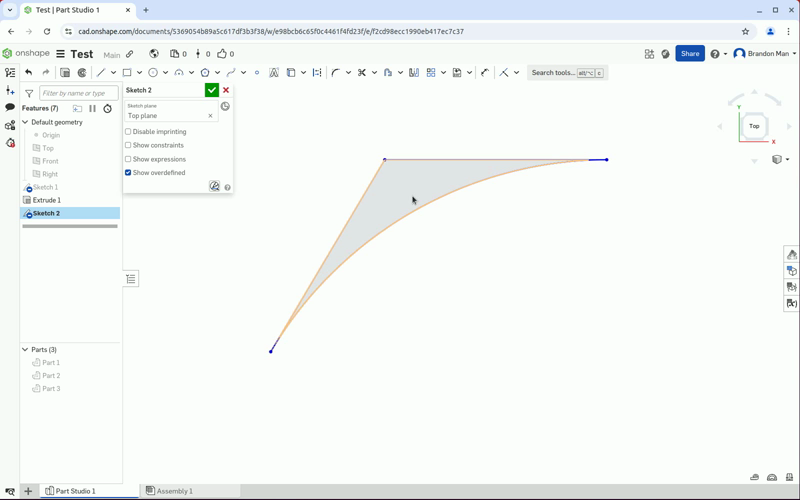
scroll(6)
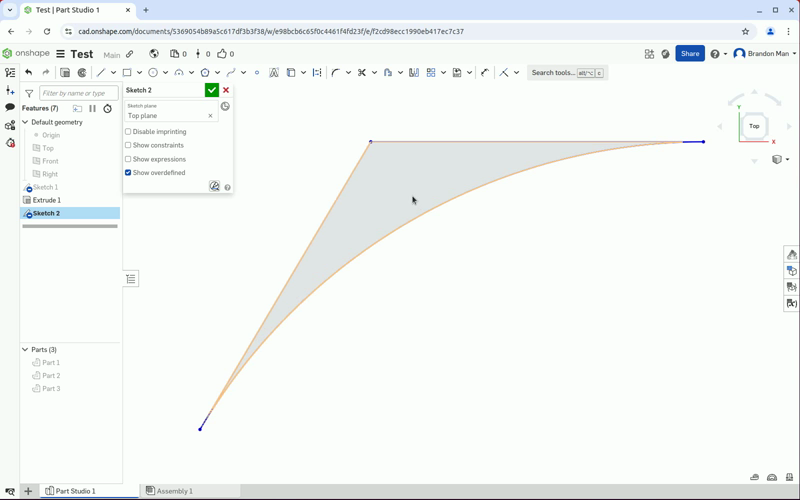
scroll(6)
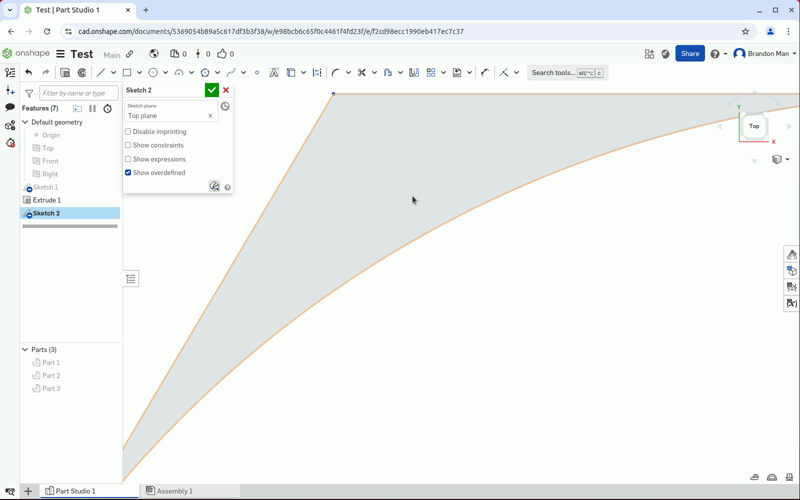
click(412, 195)
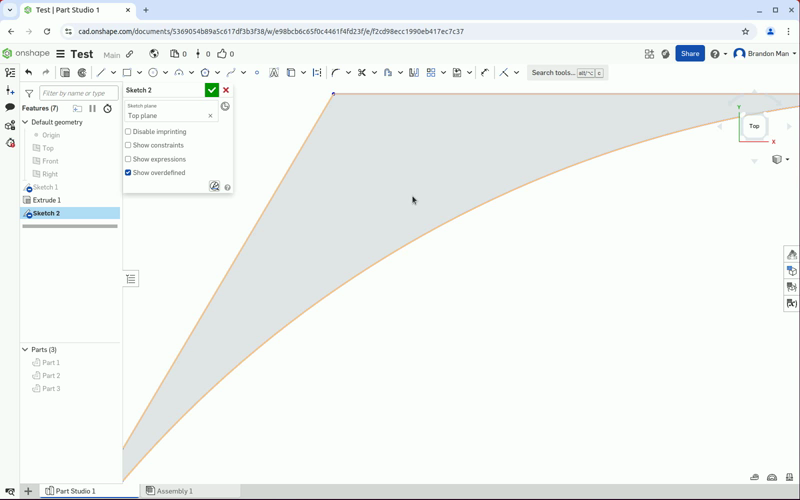
scroll(-6)
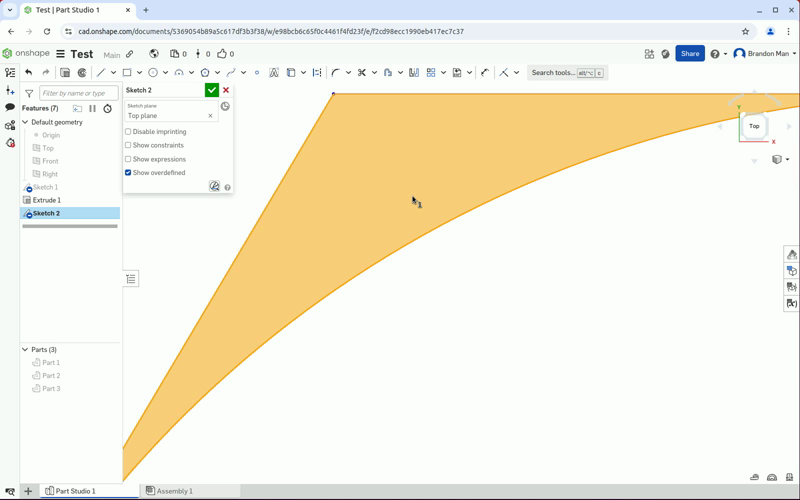
scroll(-6)
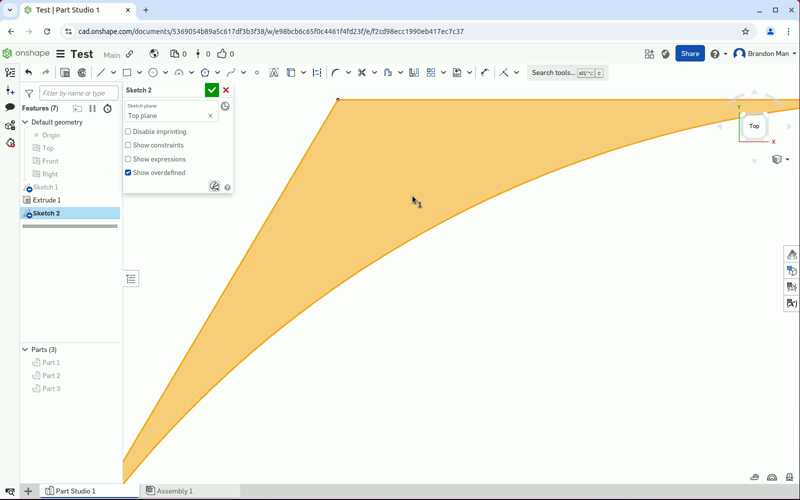
scroll(-6)
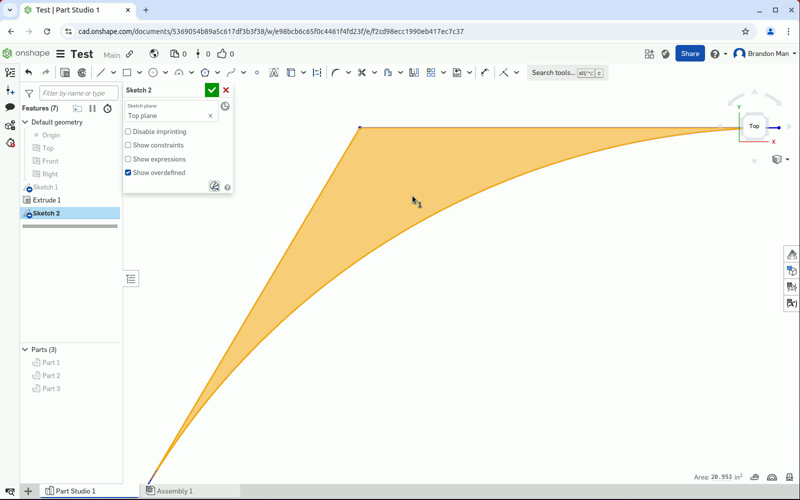
scroll(-6)
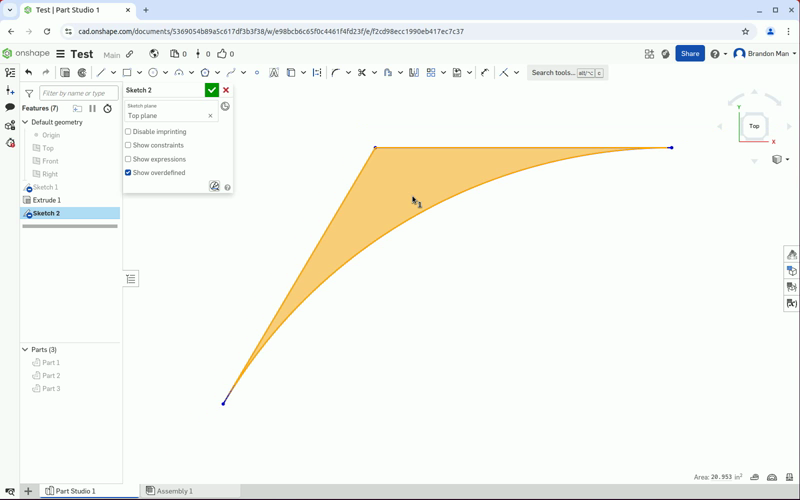
scroll(-6)
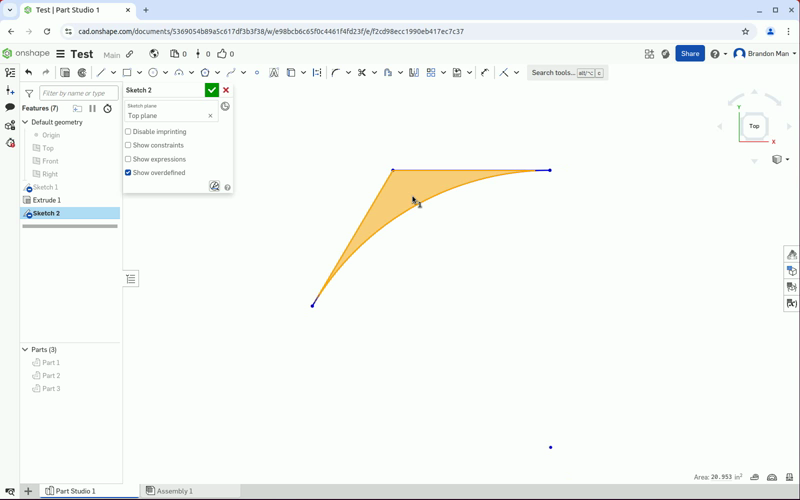
scroll(-6)
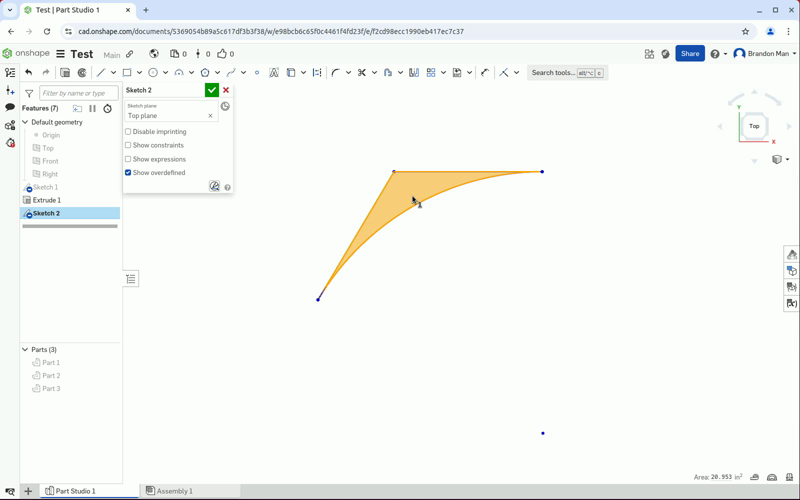
scroll(-6)
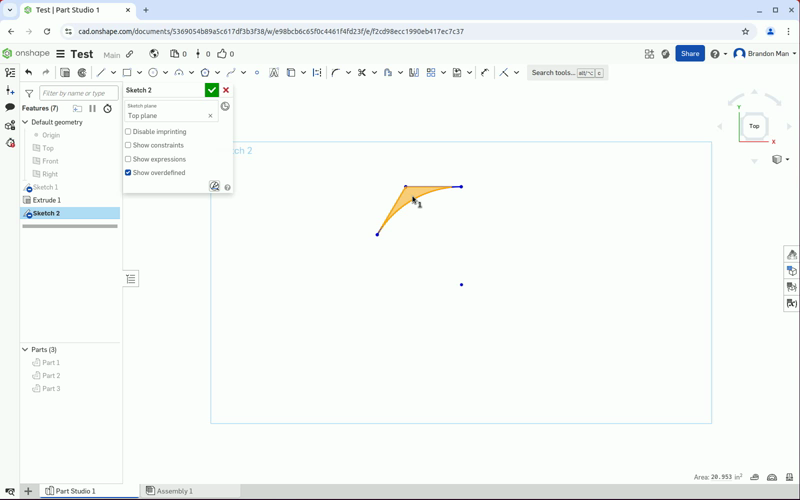
mouse_move(73, 352)
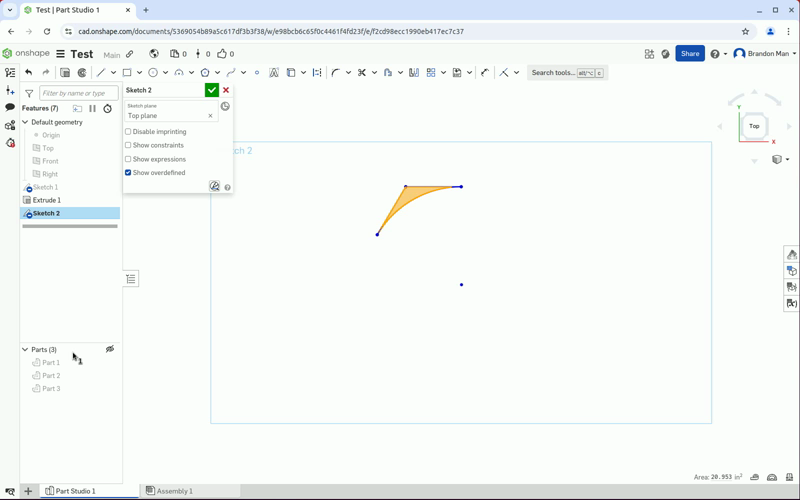
key(shift+y)
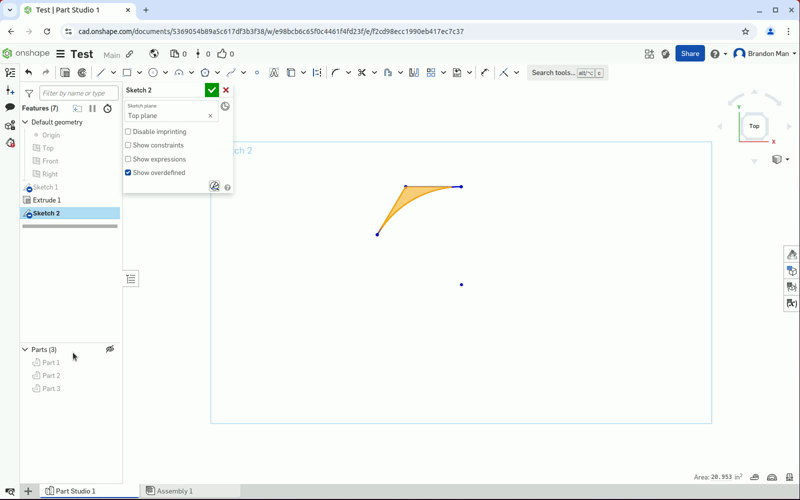
key(shift+e)
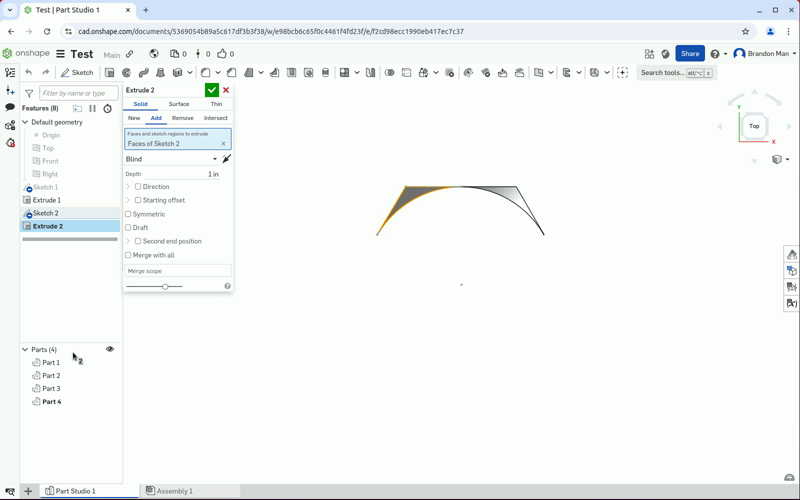
mouse_move(143, 106)
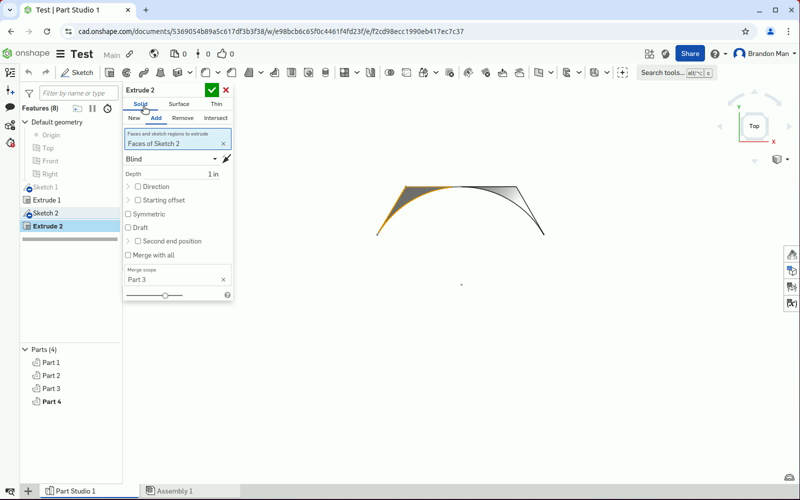
click(143, 106)
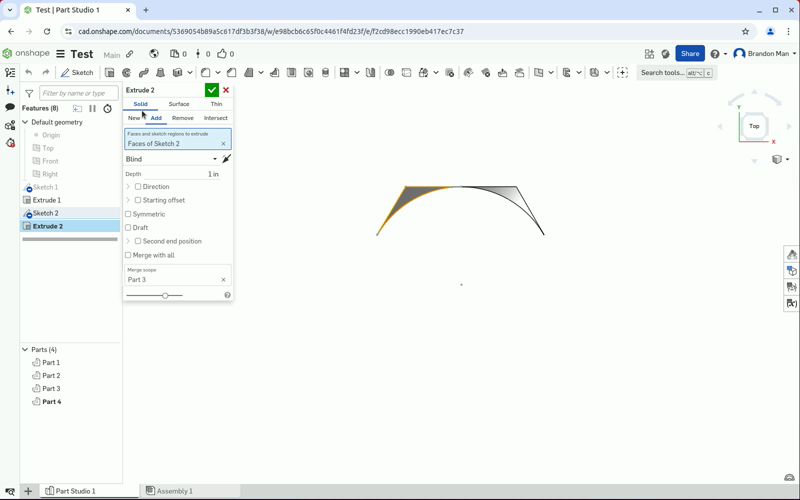
mouse_move(137, 120)
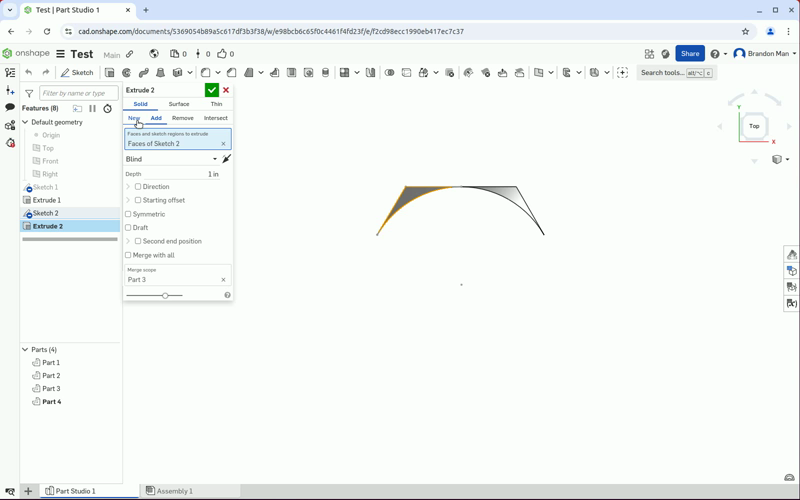
click(137, 120)
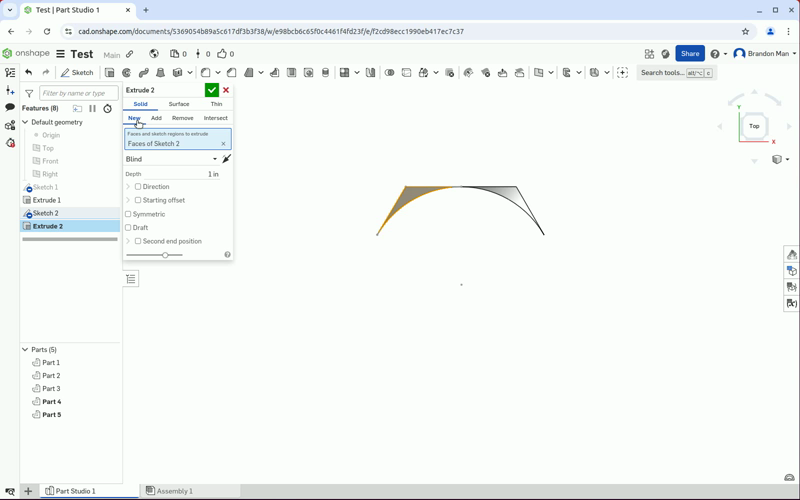
key(tab, 4)
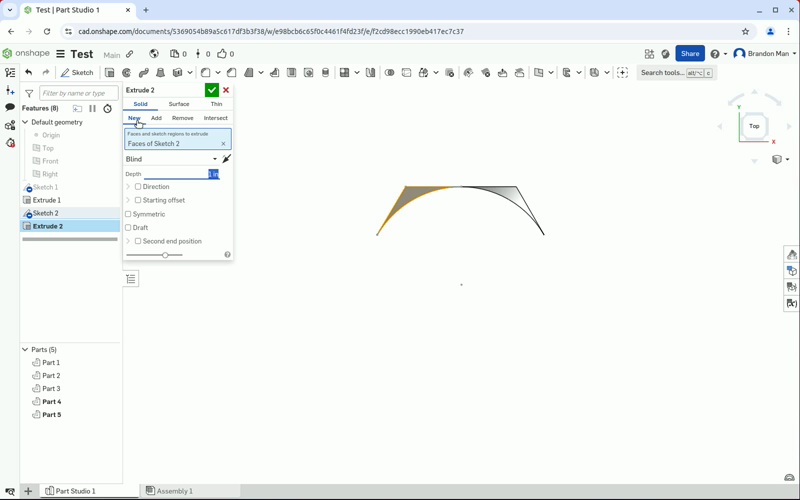
text(23.108)
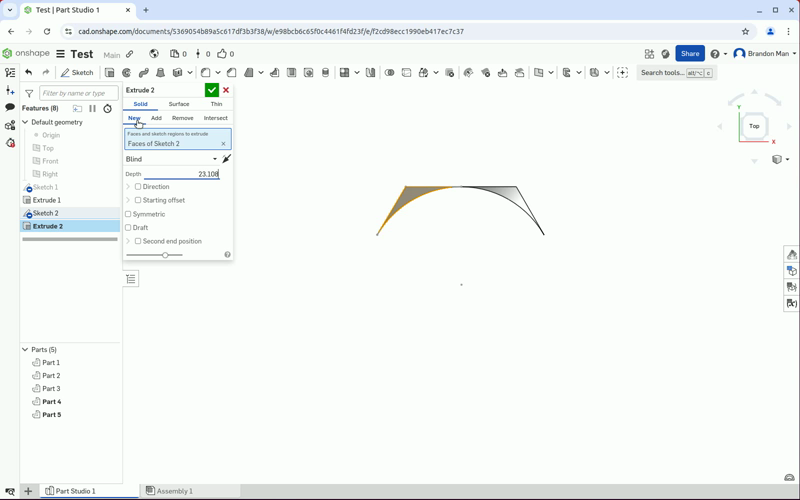
key(enter)
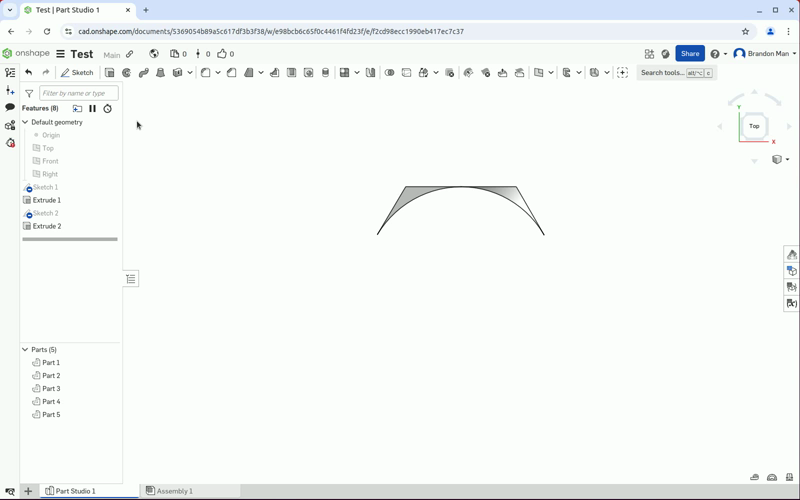
key(shift+h)
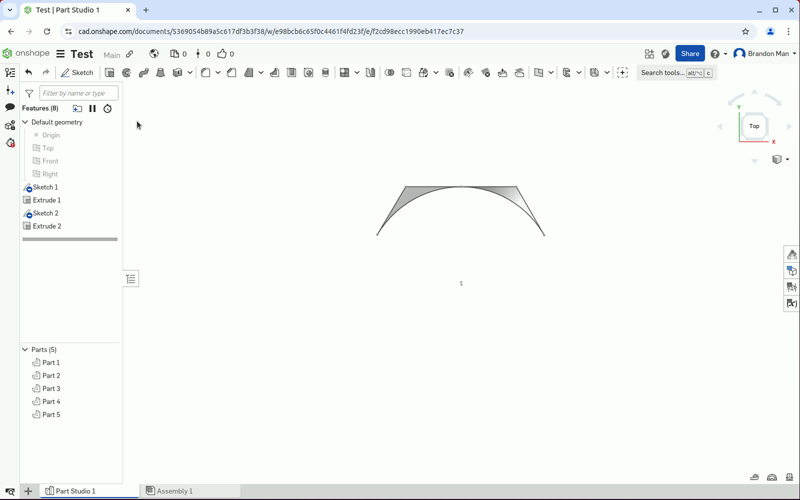
key(shift+h)
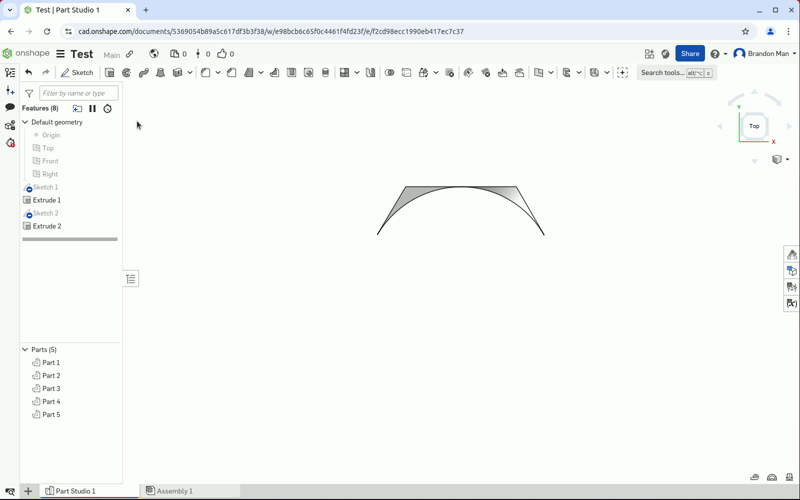
mouse_move(73, 189)
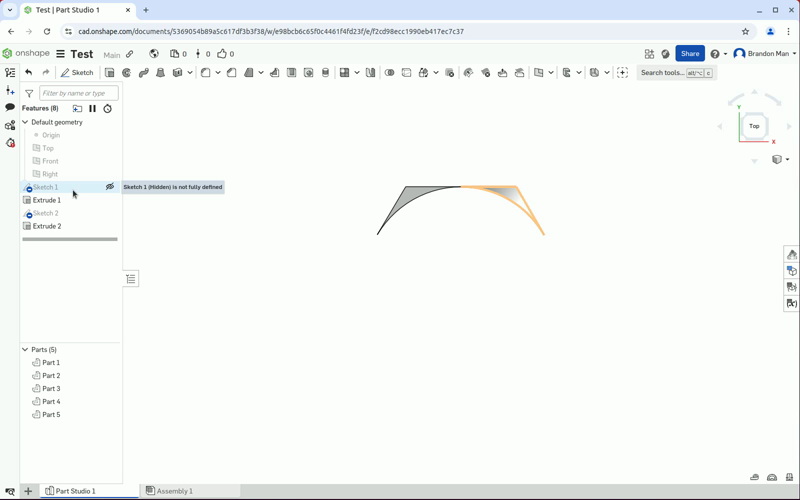
click(73, 189)
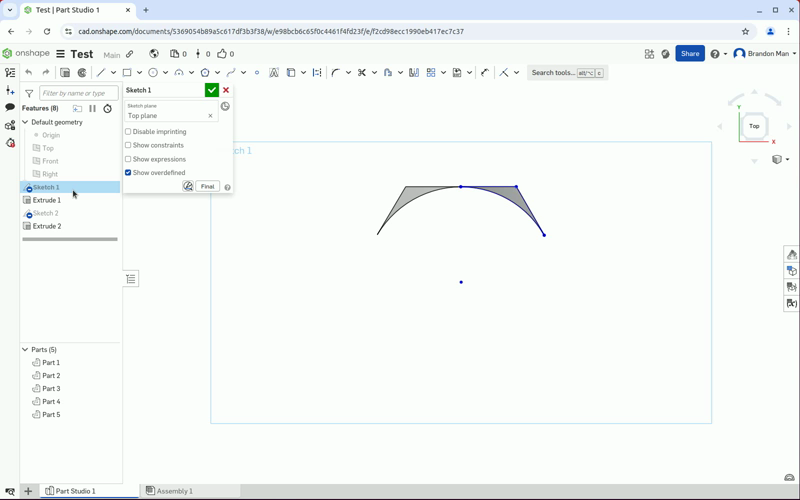
mouse_move(229, 92)
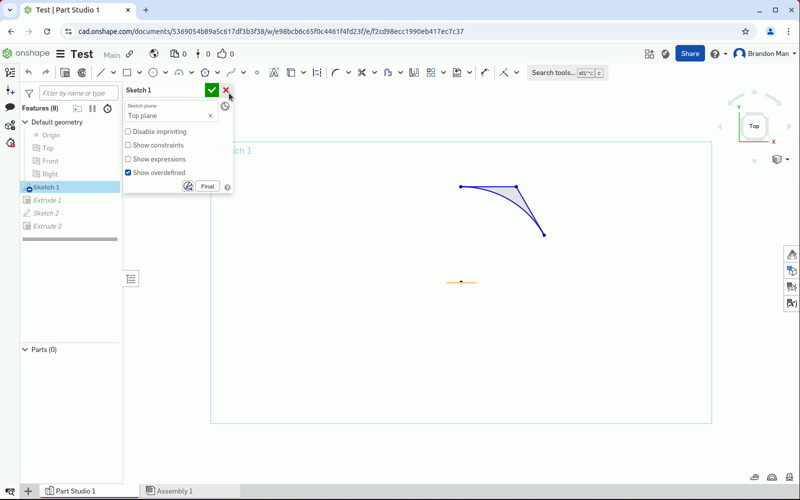
click(229, 92)
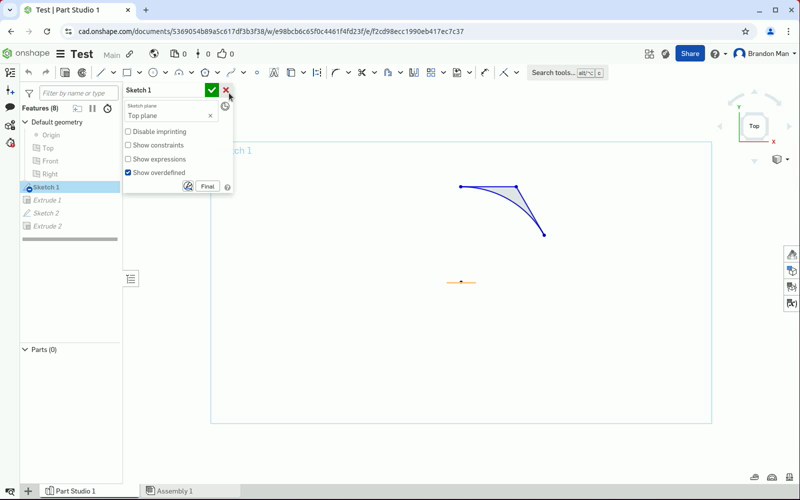
key(shift+s)
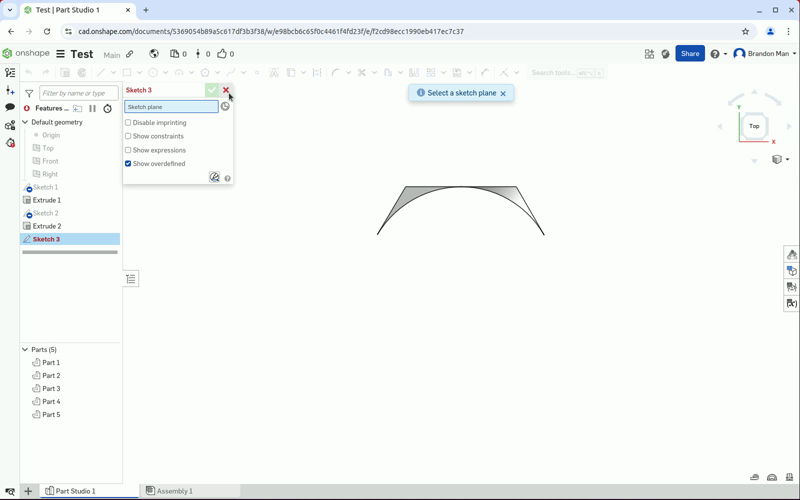
mouse_move(73, 150)
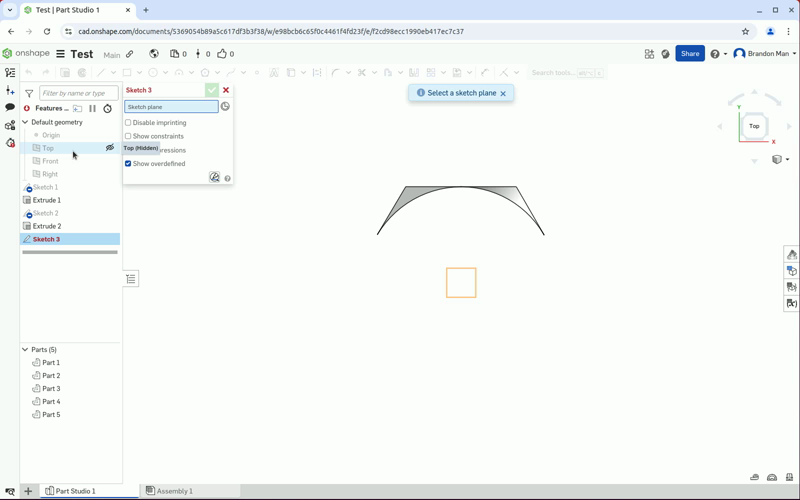
click(73, 150)
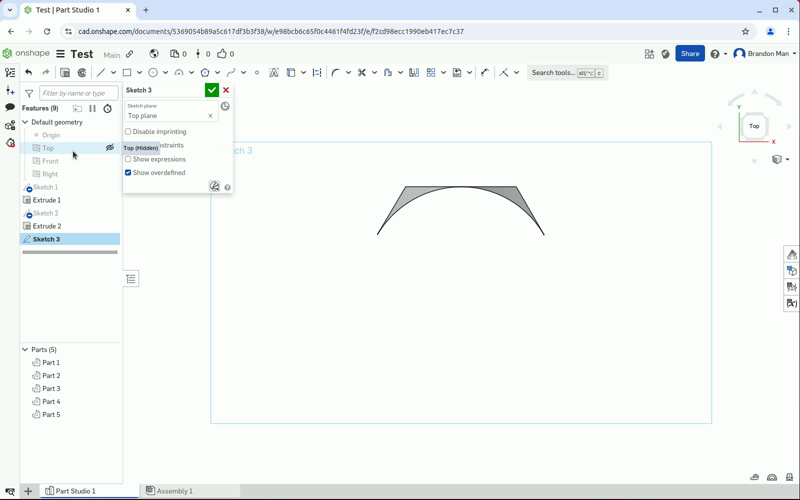
mouse_move(73, 352)
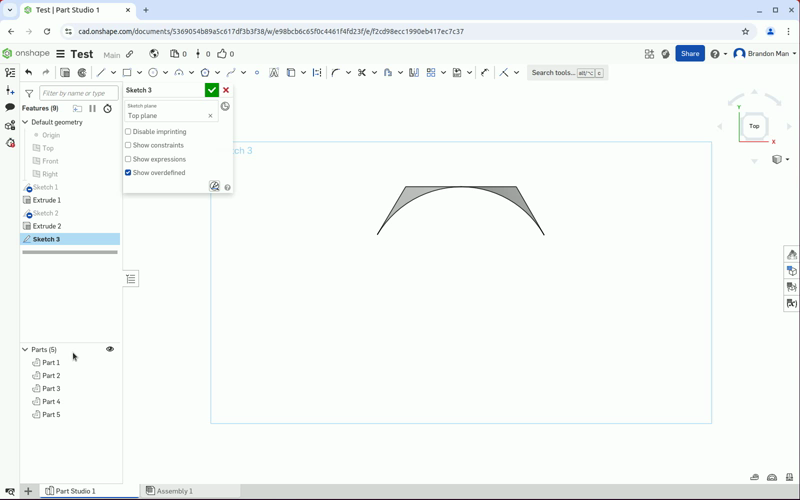
key(y)
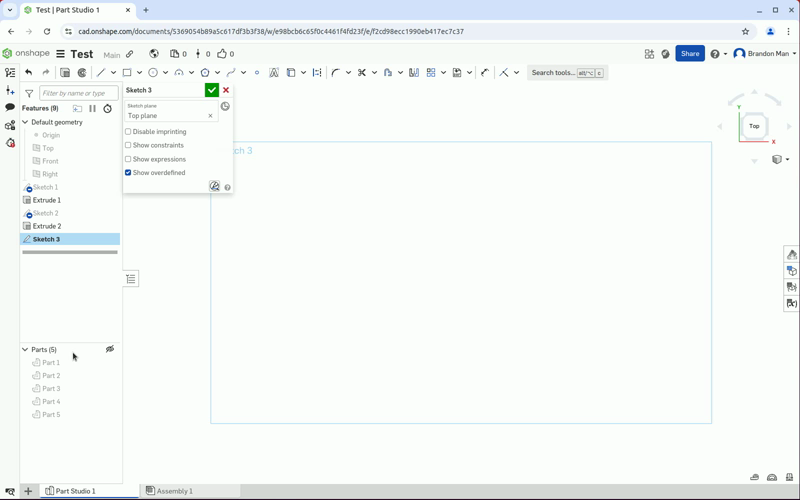
key(l)
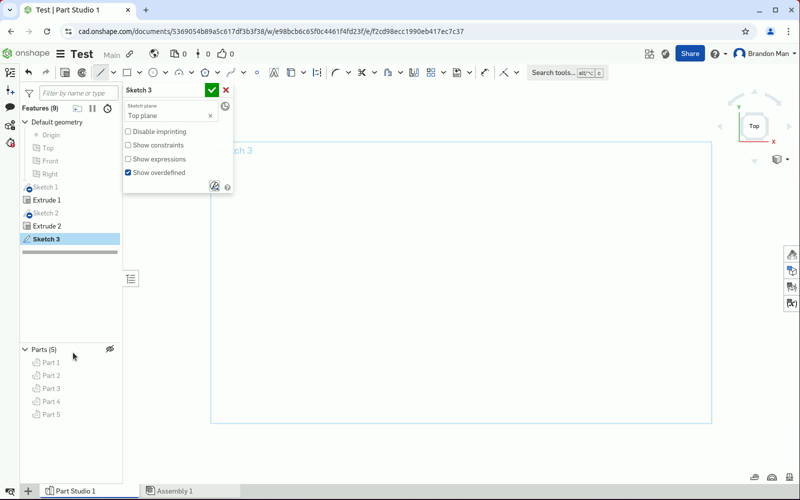
key_down(shift)
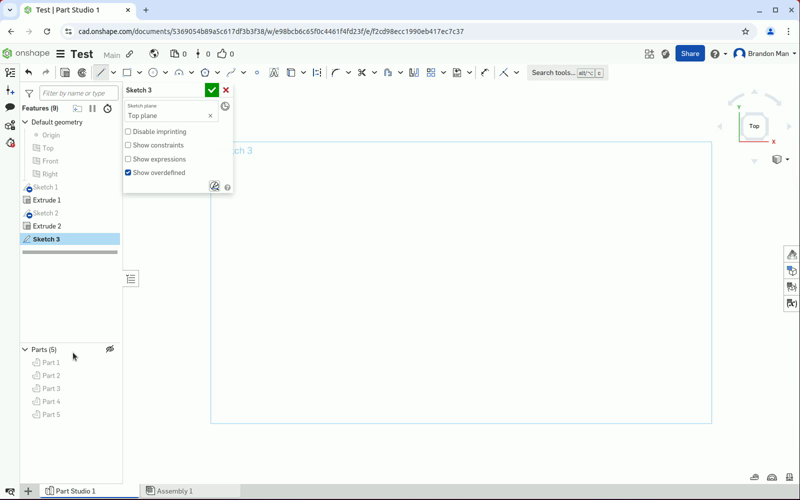
mouse_move(350, 282)
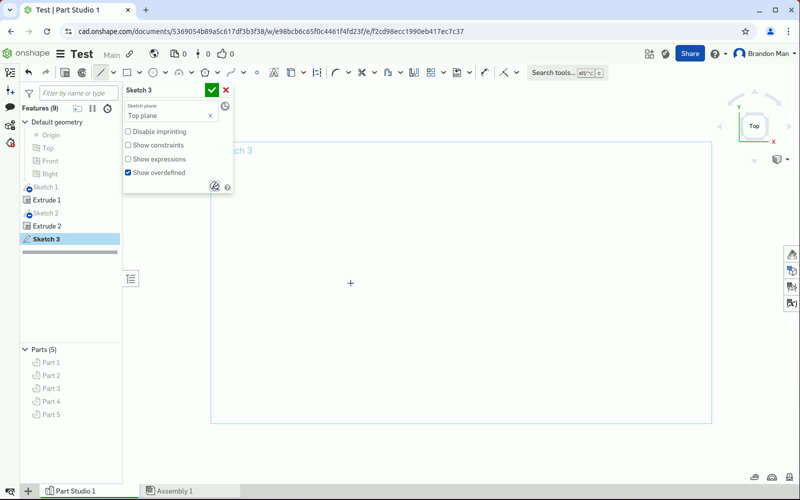
click(350, 282)
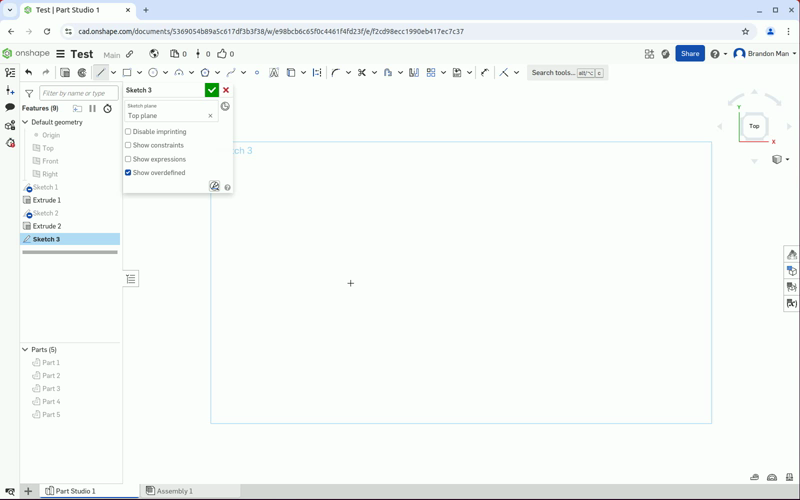
key_up(shift)
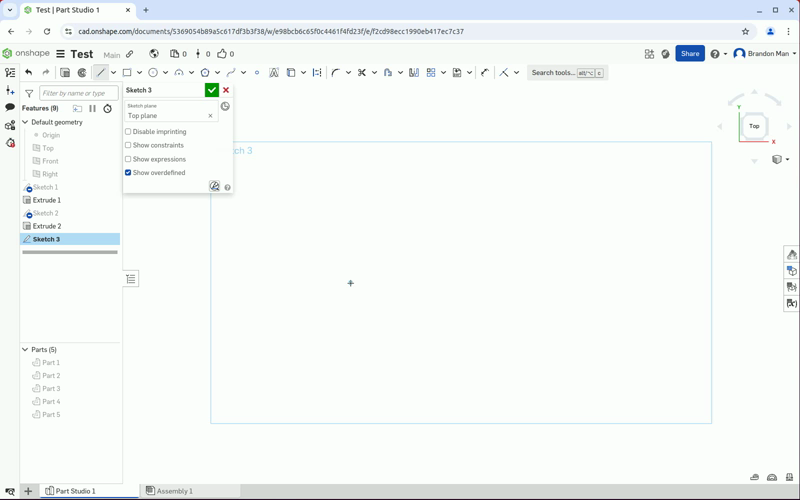
key_down(shift)
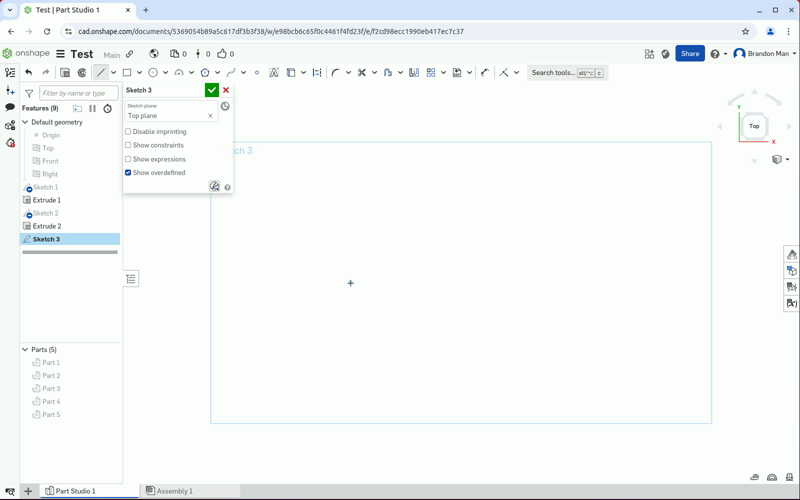
mouse_move(380, 282)
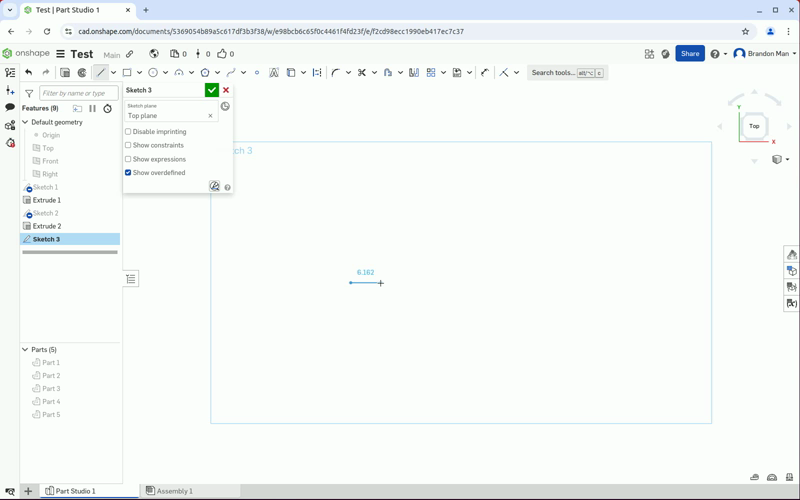
mouse_move(378, 331)
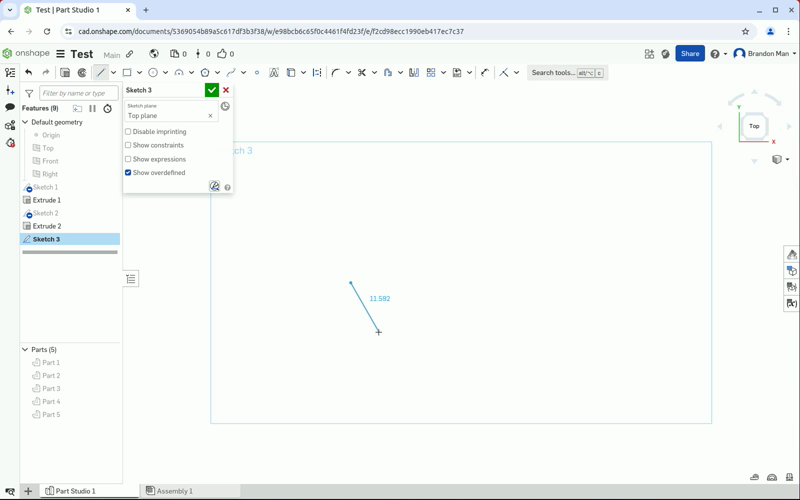
click(378, 331)
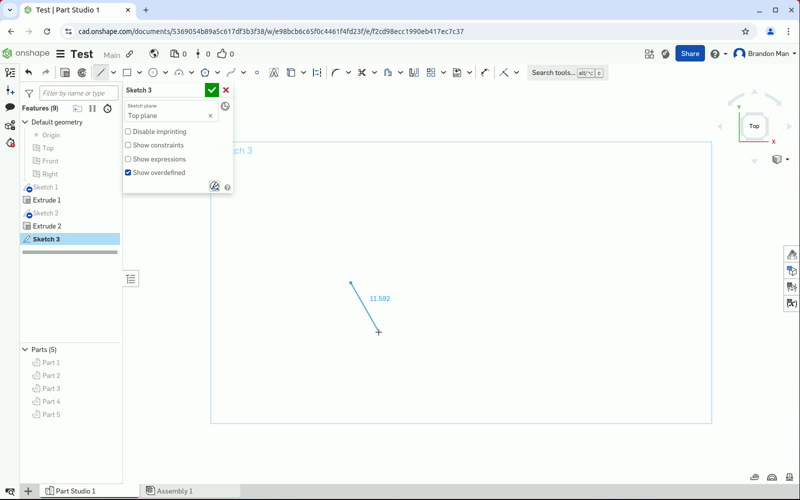
key_up(shift)
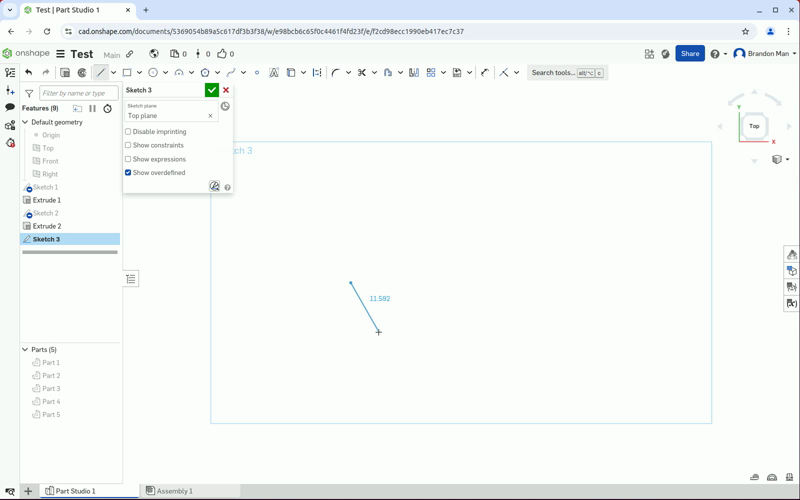
key(esc)
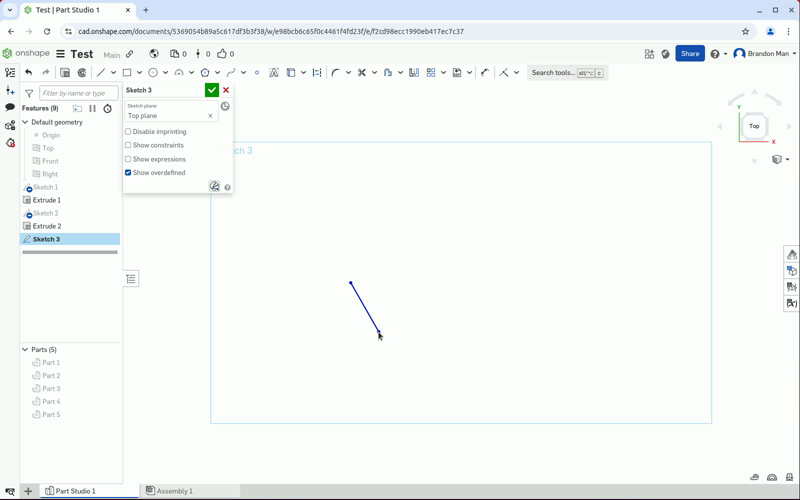
key(a)
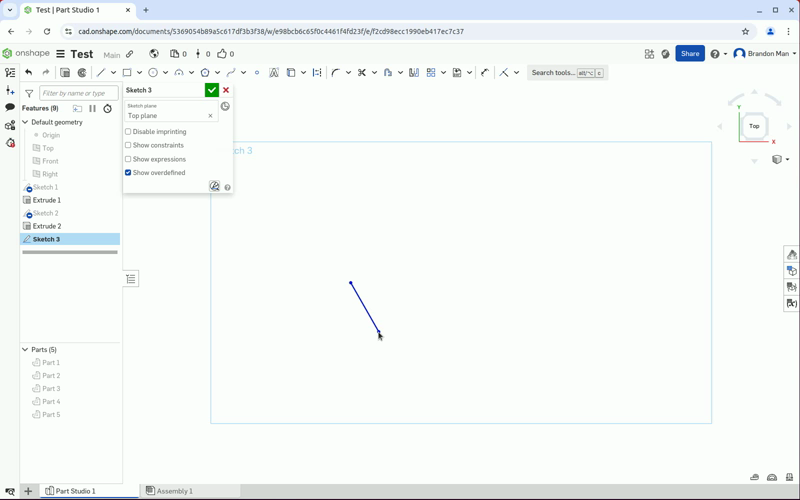
mouse_move(378, 331)
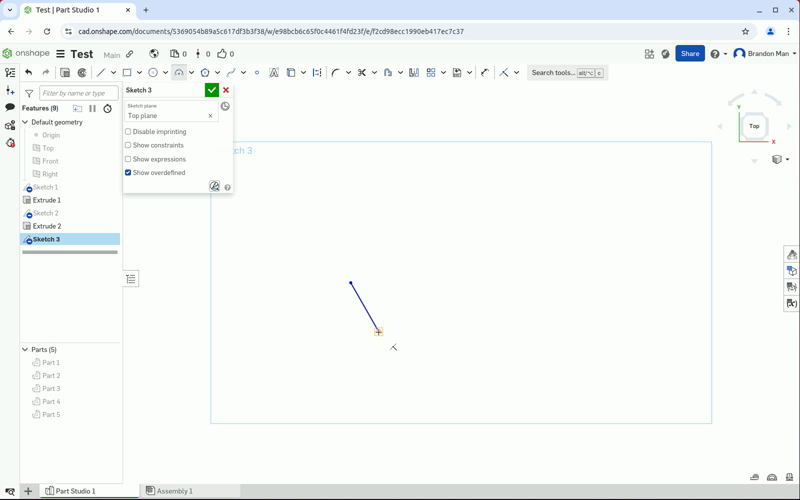
click(378, 331)
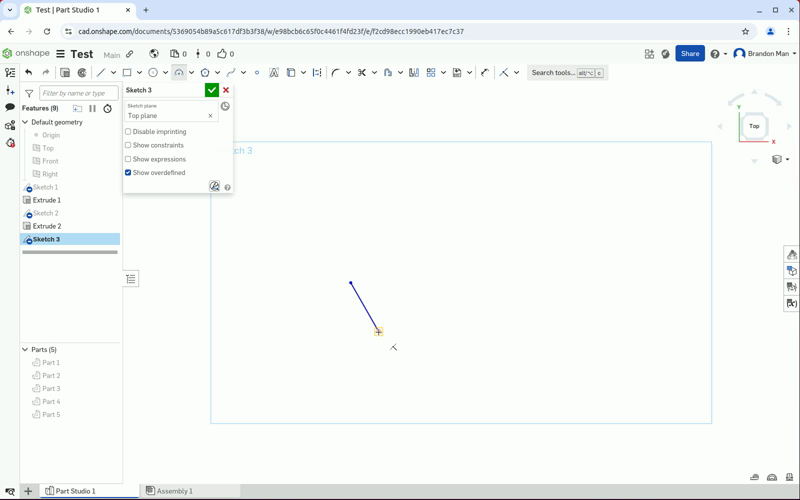
key_down(shift)
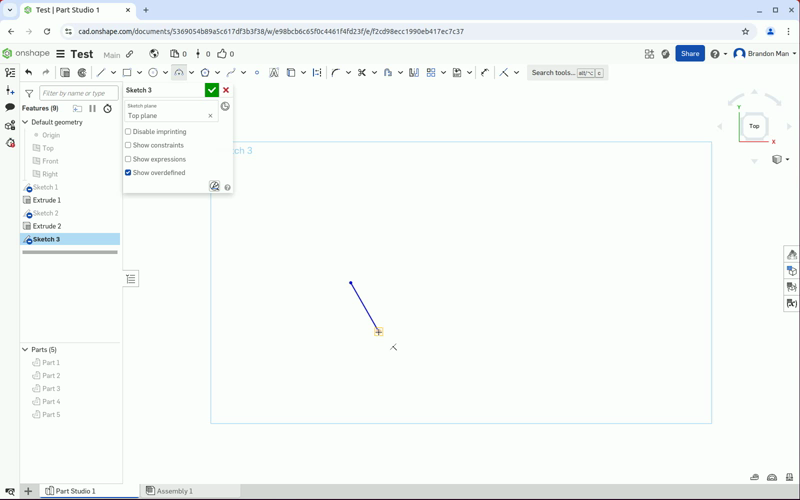
mouse_move(378, 234)
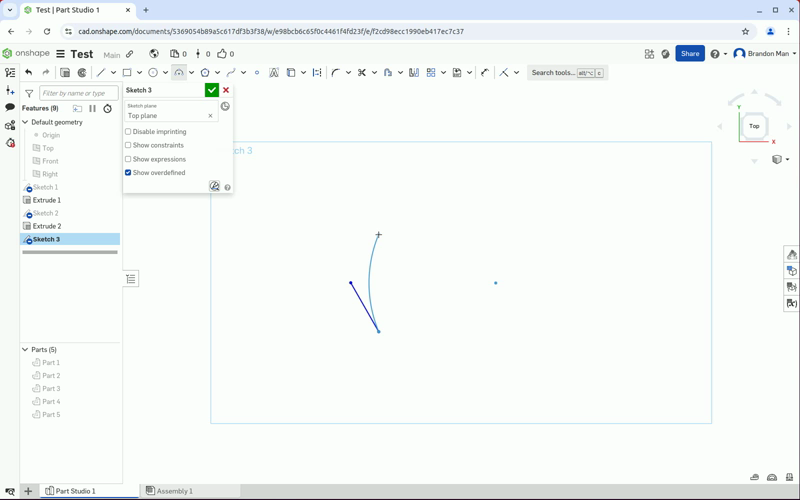
click(378, 234)
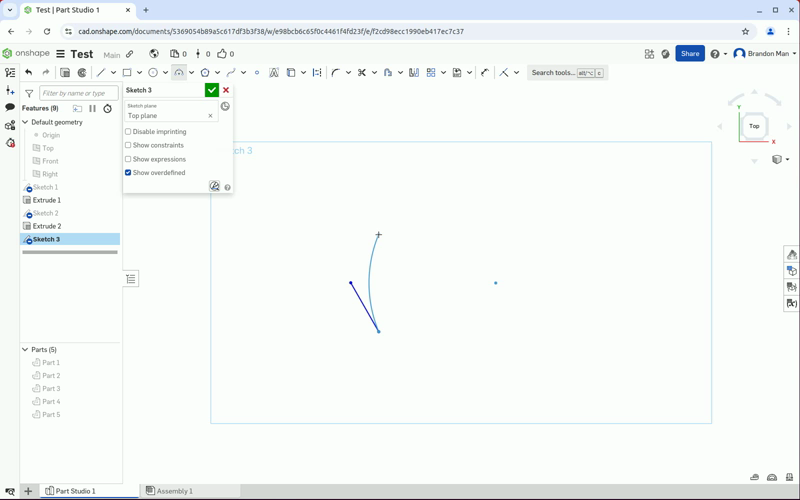
mouse_move(365, 282)
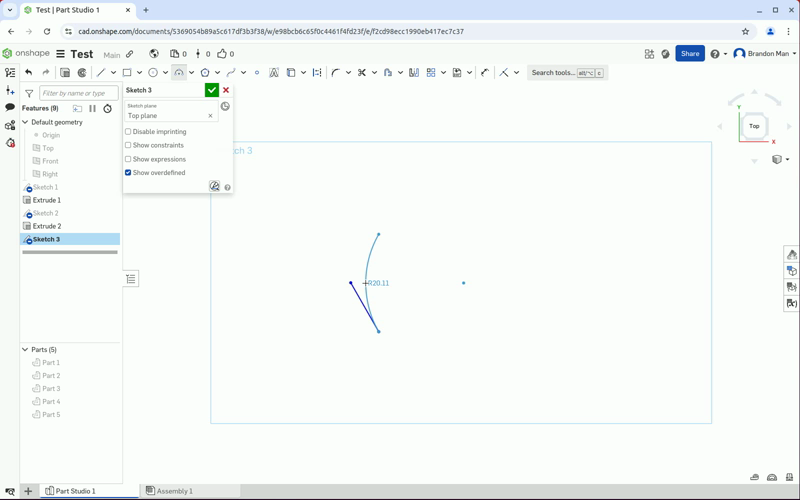
click(365, 282)
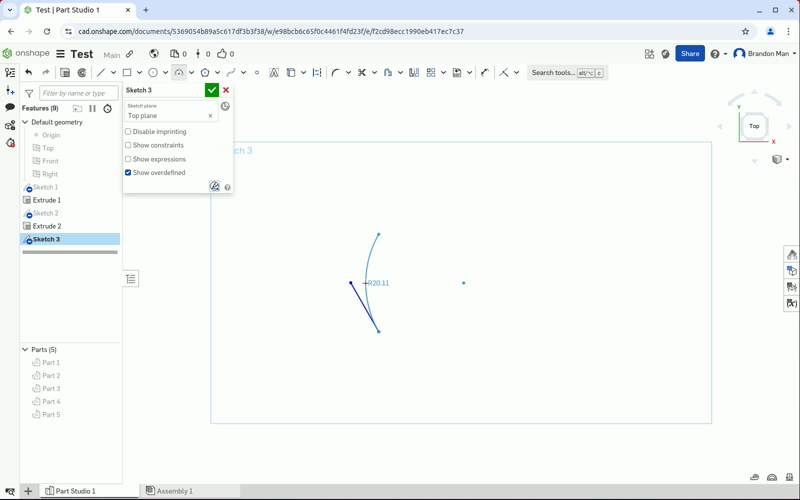
key_up(shift)
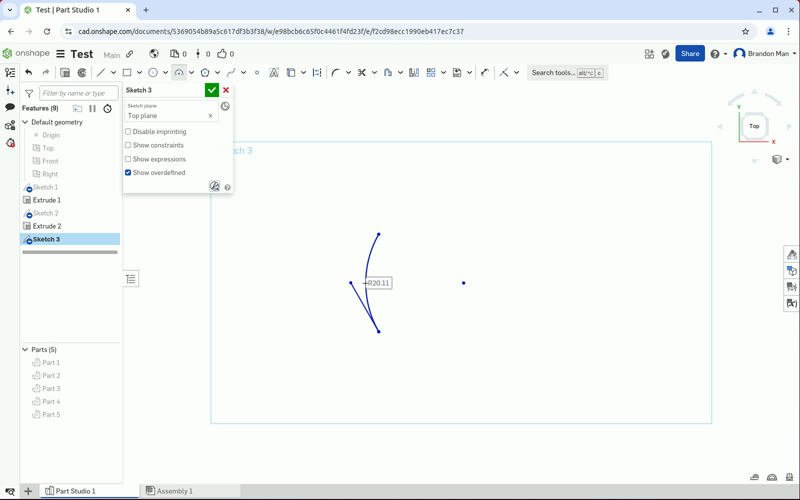
key(esc)
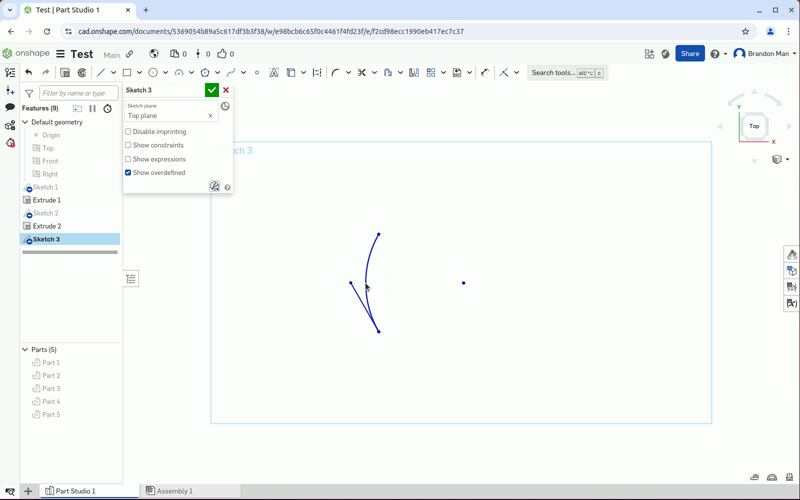
key(l)
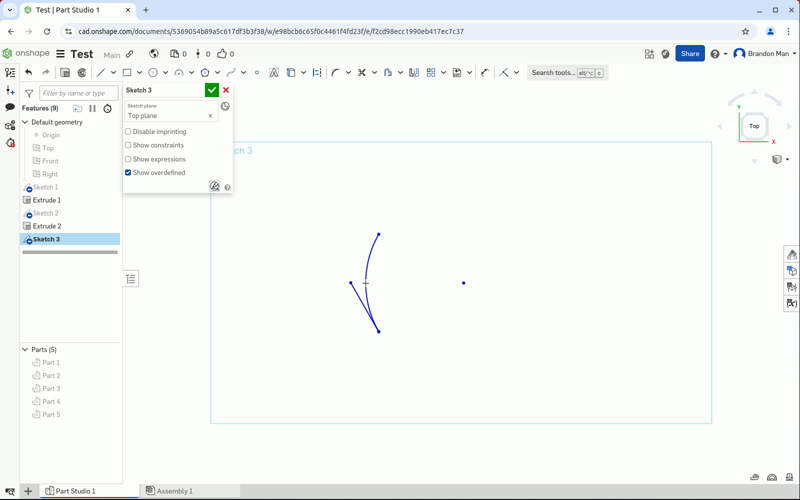
mouse_move(378, 234)
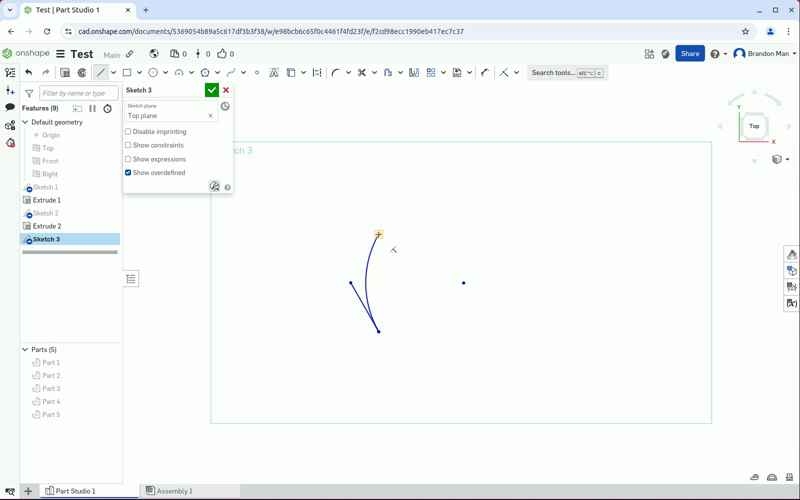
click(378, 234)
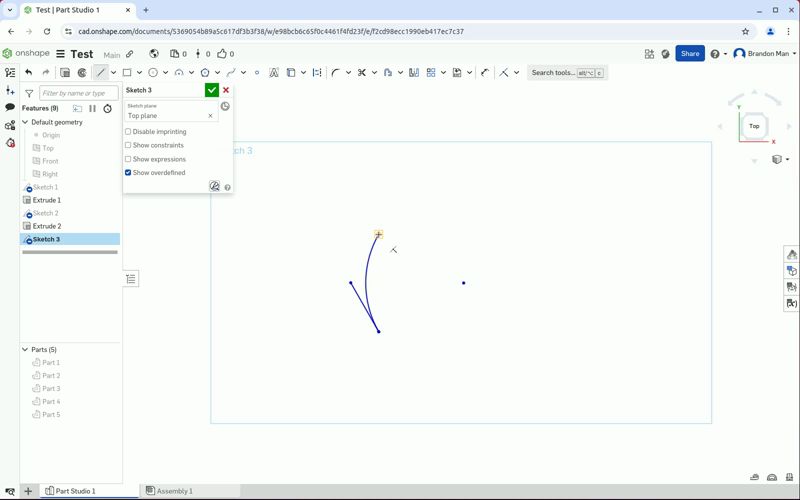
mouse_move(408, 234)
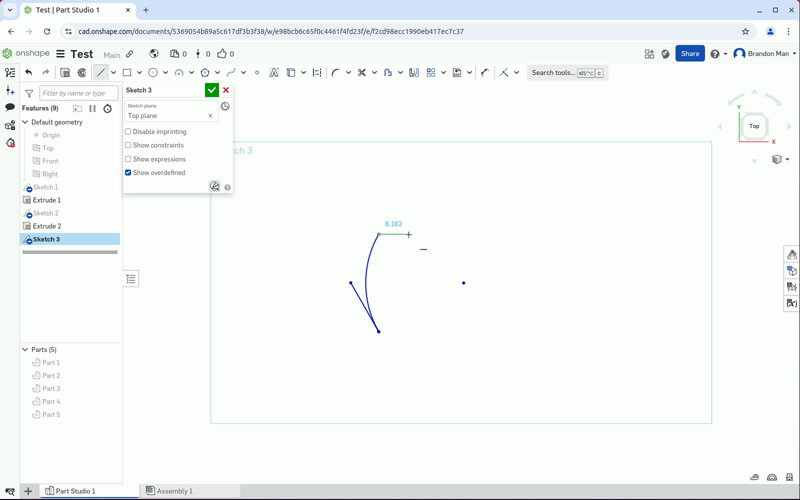
key_down(shift)
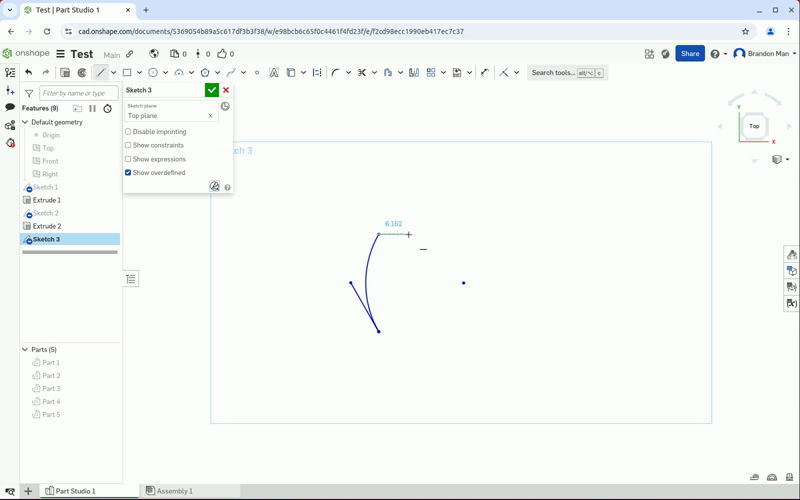
mouse_move(350, 282)
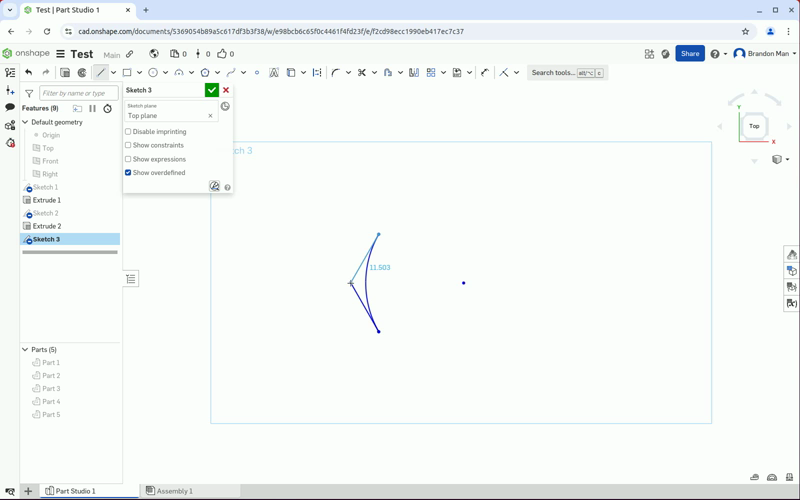
key_up(shift)
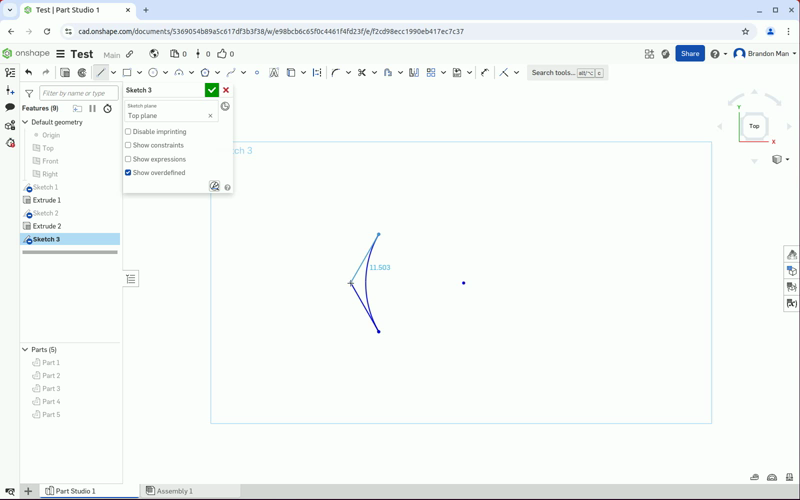
click(350, 282)
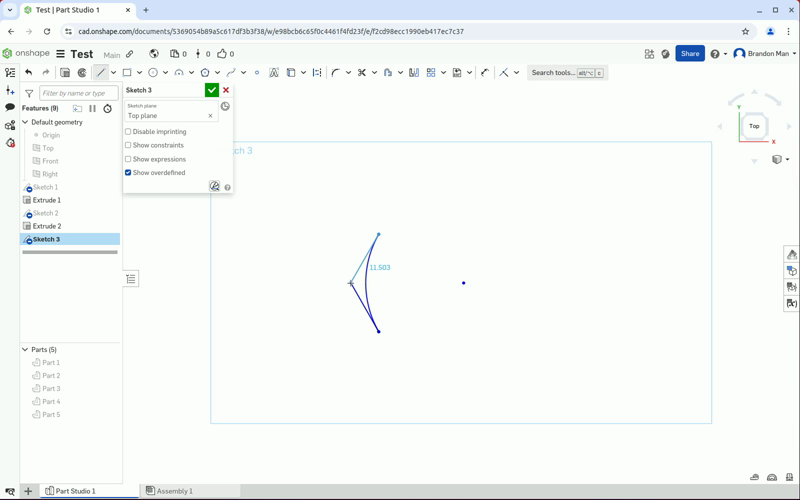
key(esc)
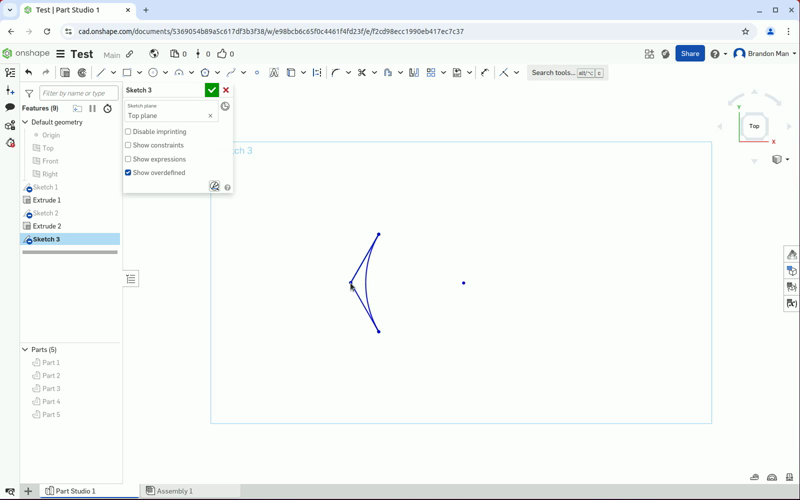
mouse_move(362, 268)
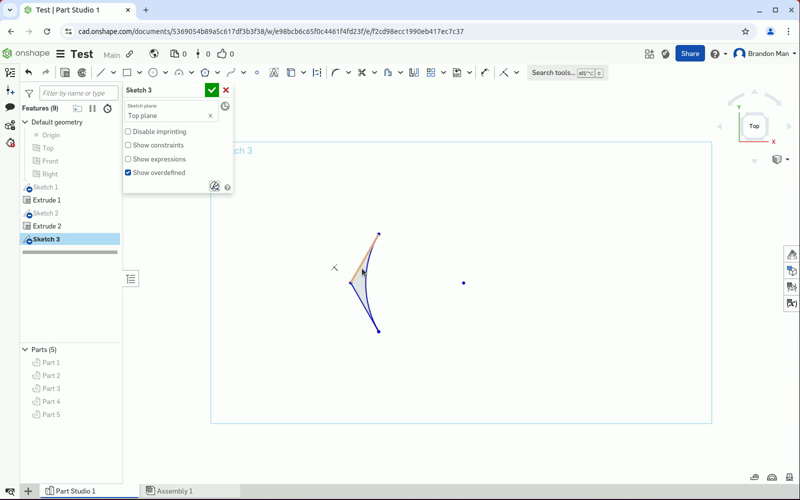
scroll(6)
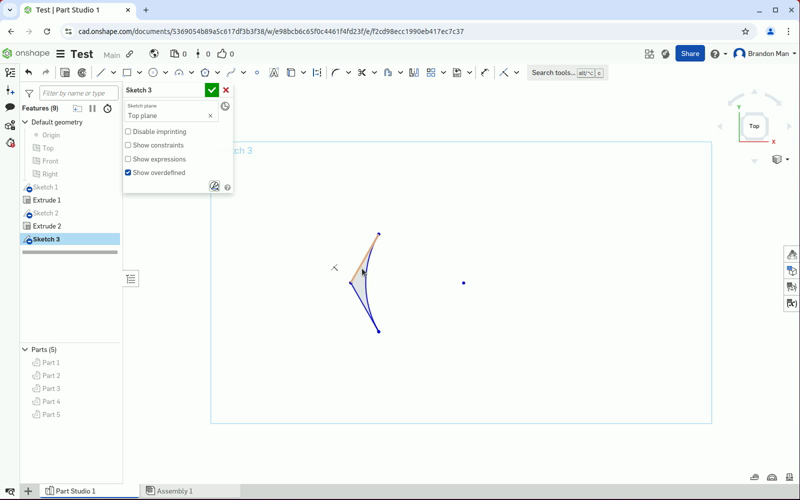
scroll(6)
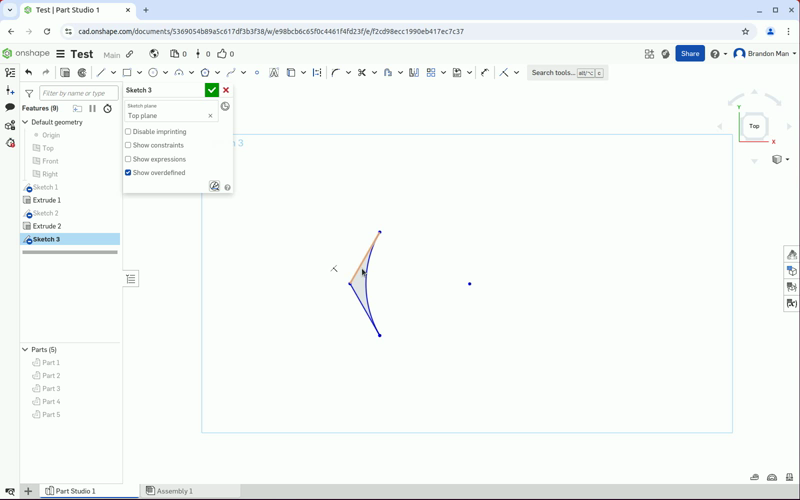
scroll(6)
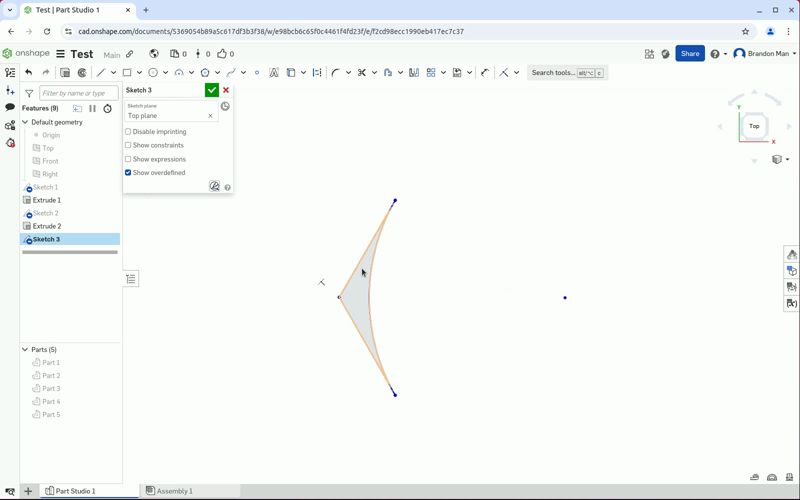
scroll(6)
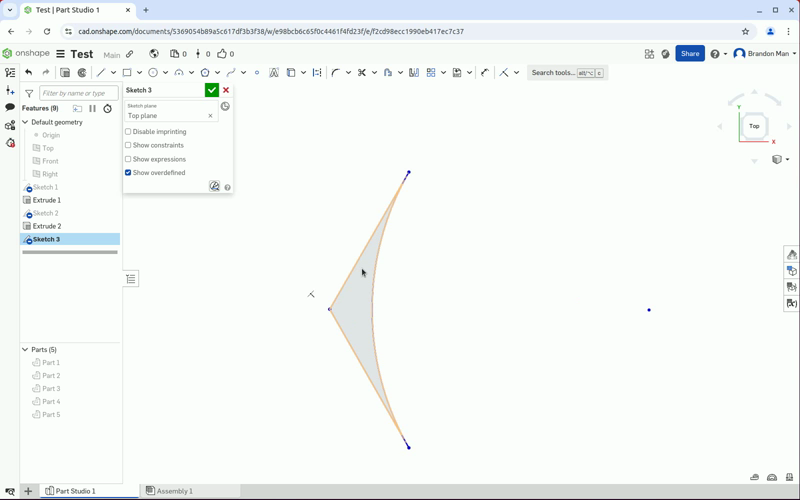
scroll(6)
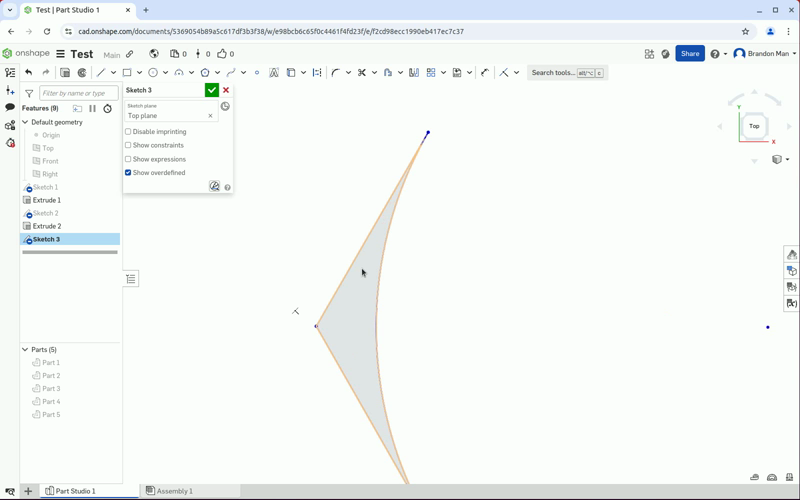
scroll(6)
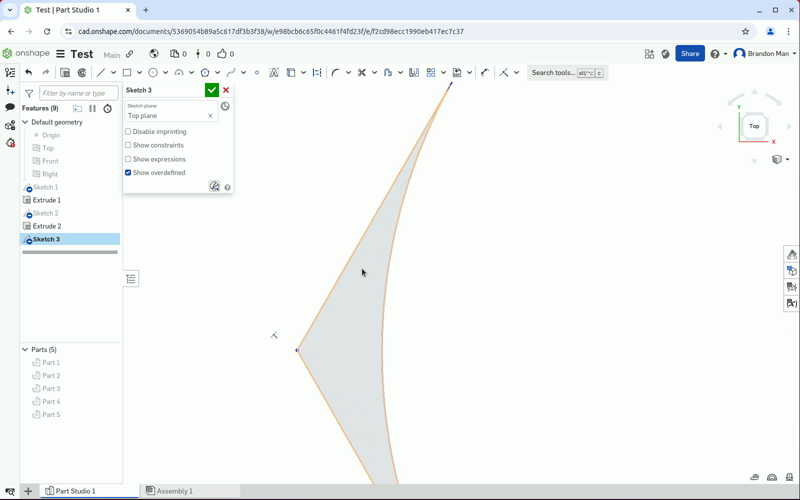
scroll(6)
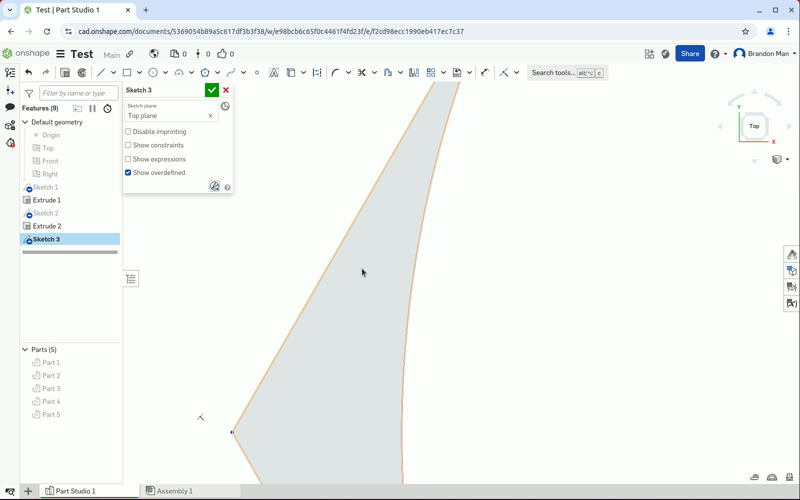
click(362, 268)
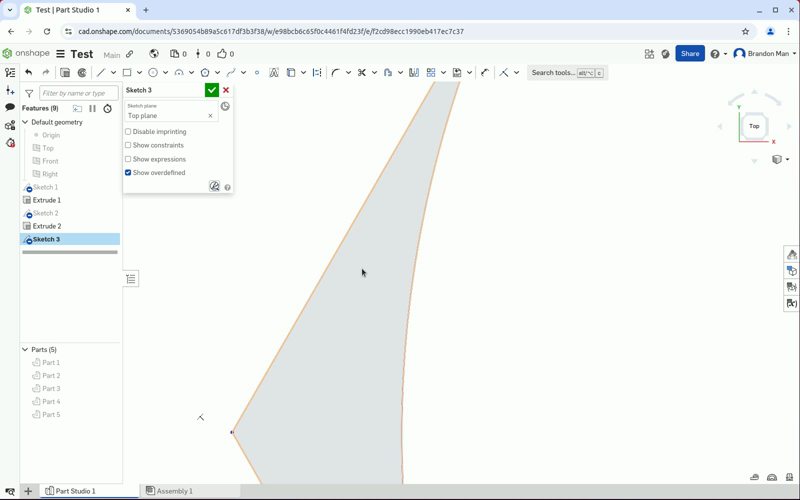
scroll(-6)
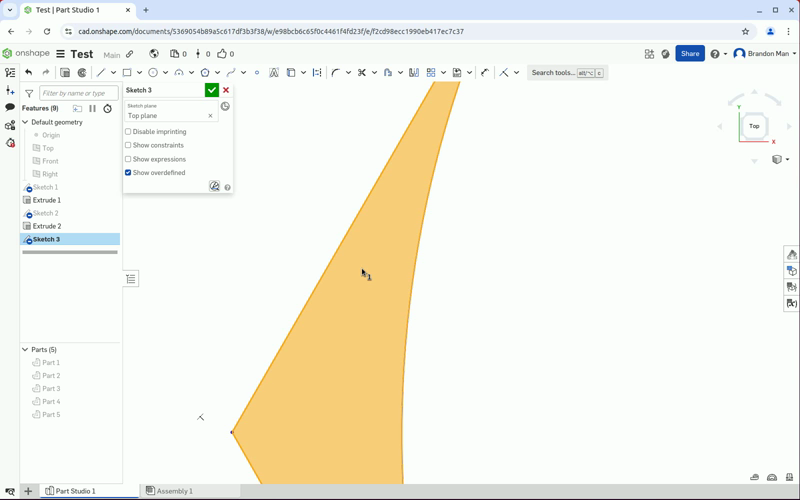
scroll(-6)
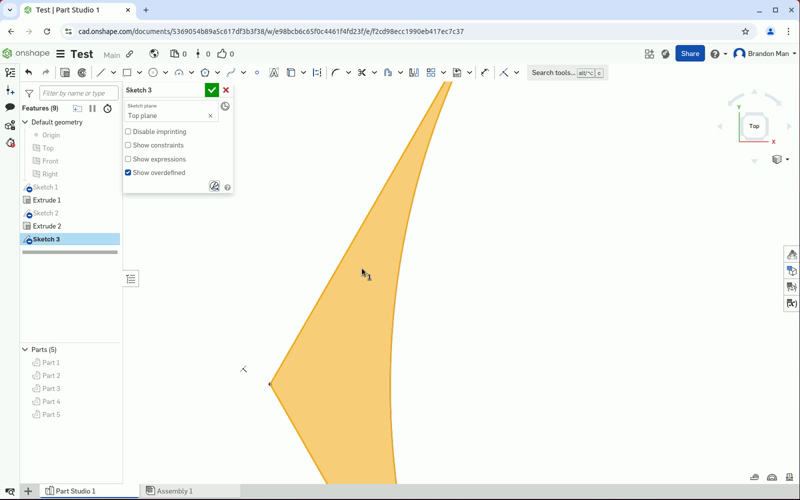
scroll(-6)
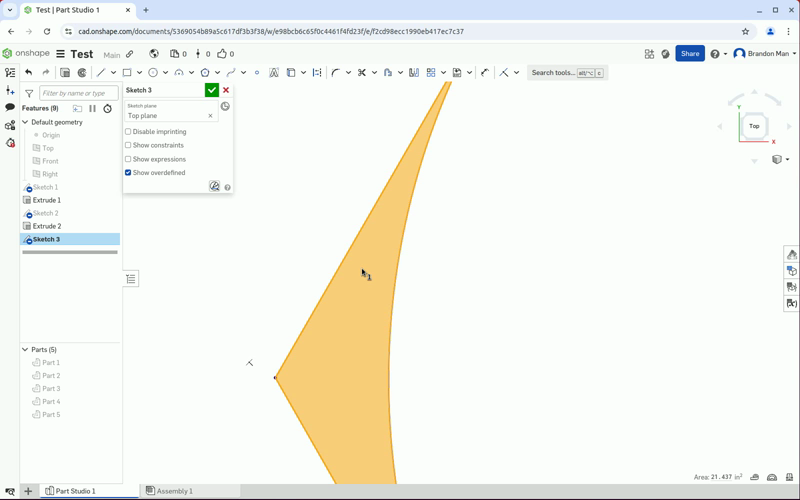
scroll(-6)
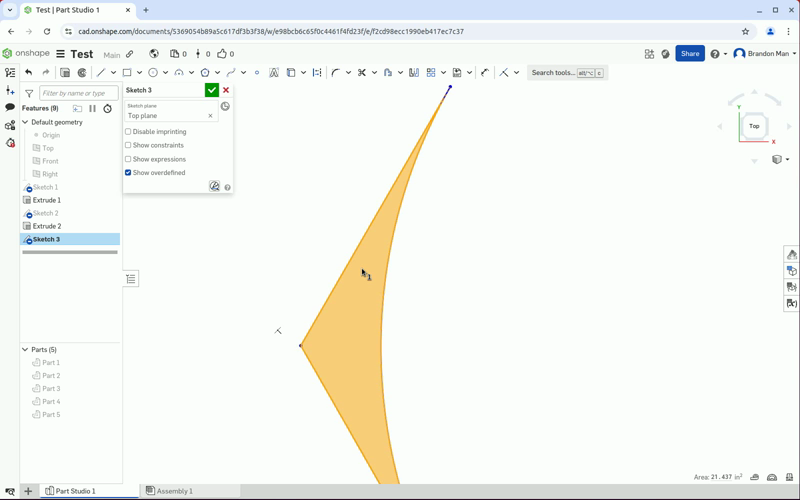
scroll(-6)
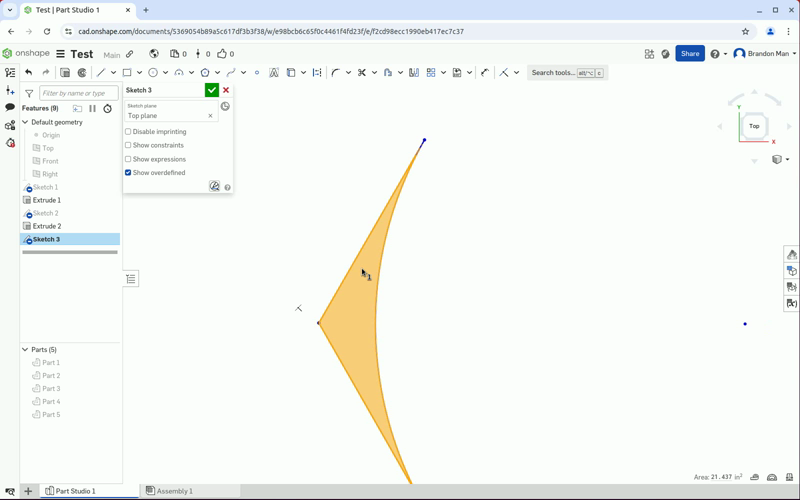
scroll(-6)
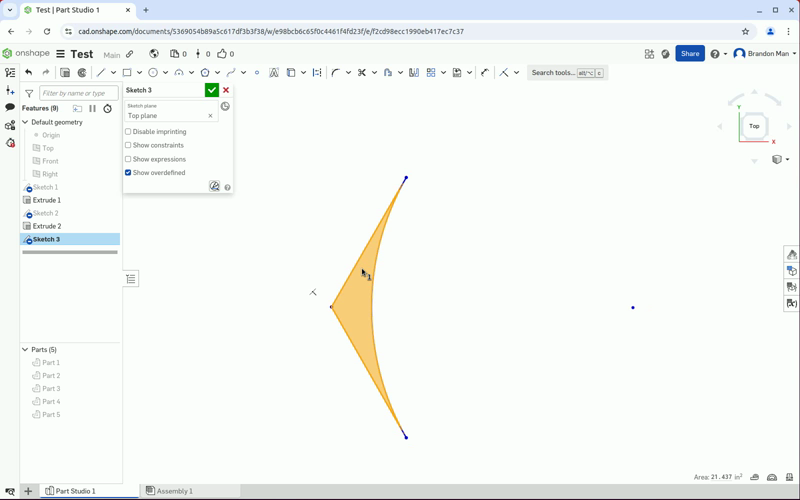
scroll(-6)
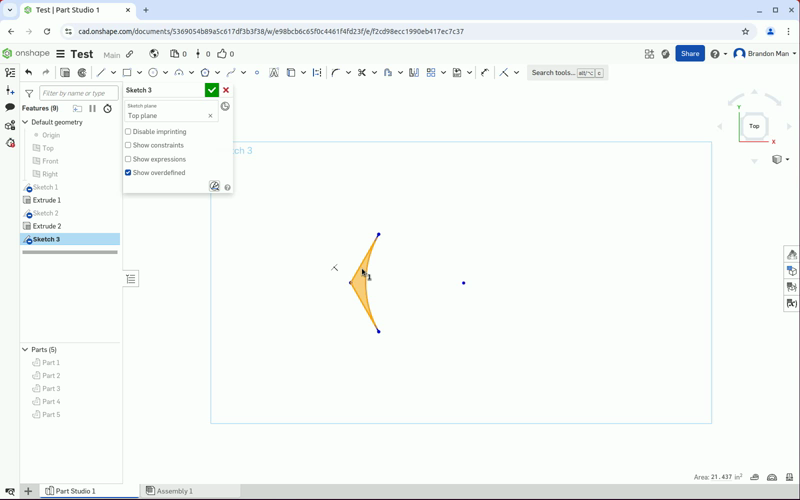
mouse_move(73, 352)
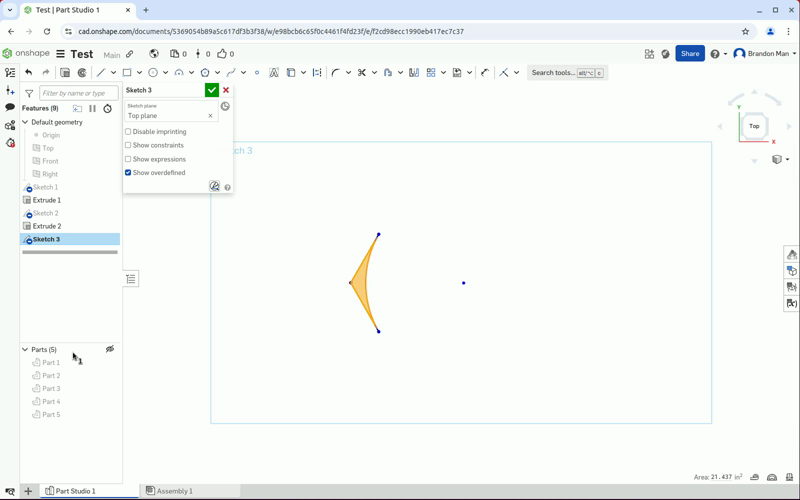
key(shift+y)
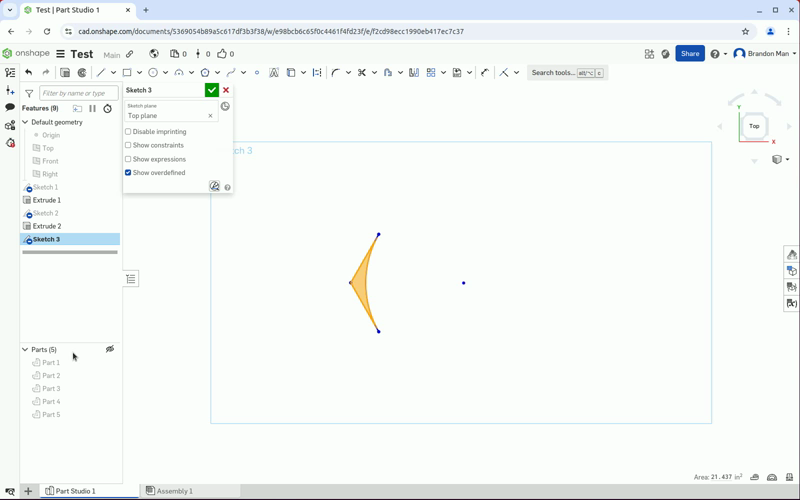
key(shift+e)
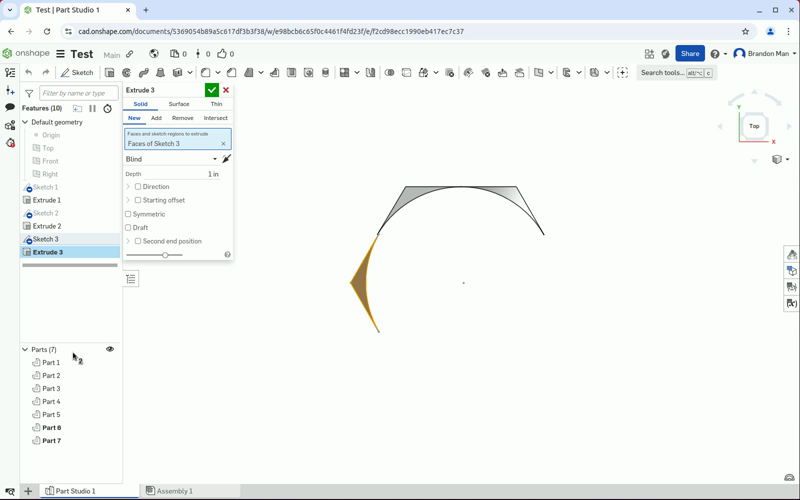
mouse_move(143, 106)
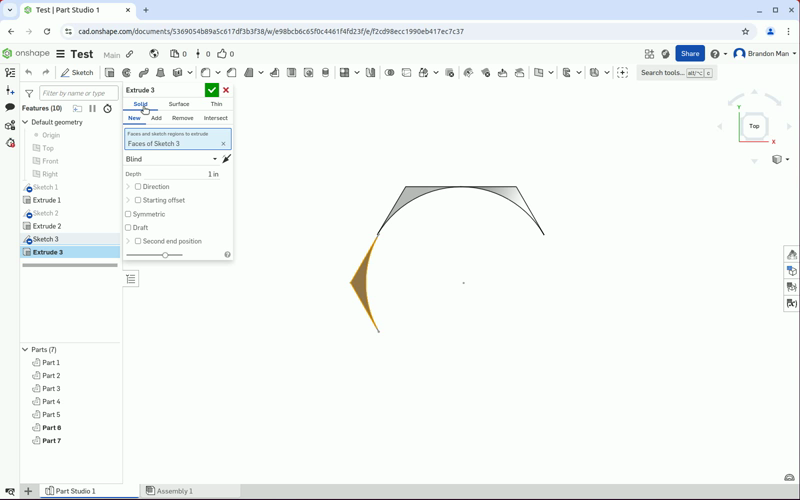
click(143, 106)
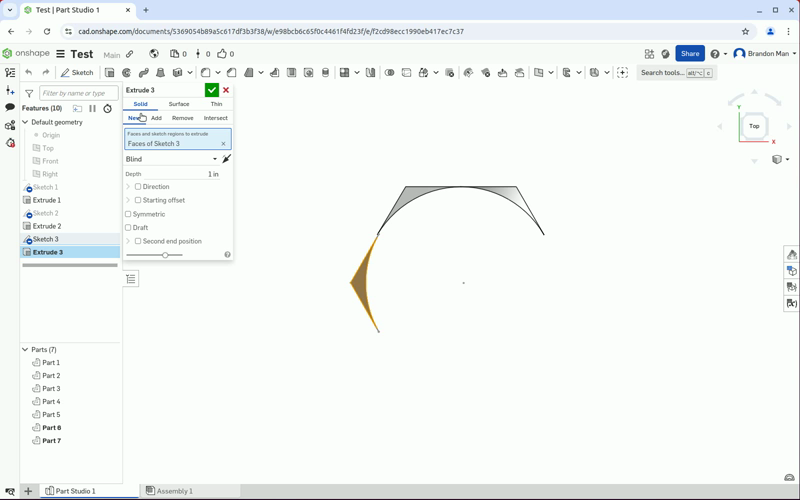
mouse_move(137, 120)
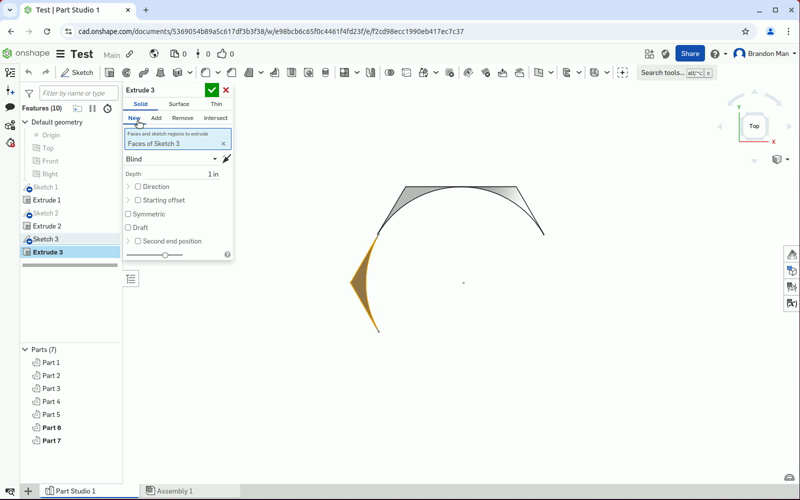
click(137, 120)
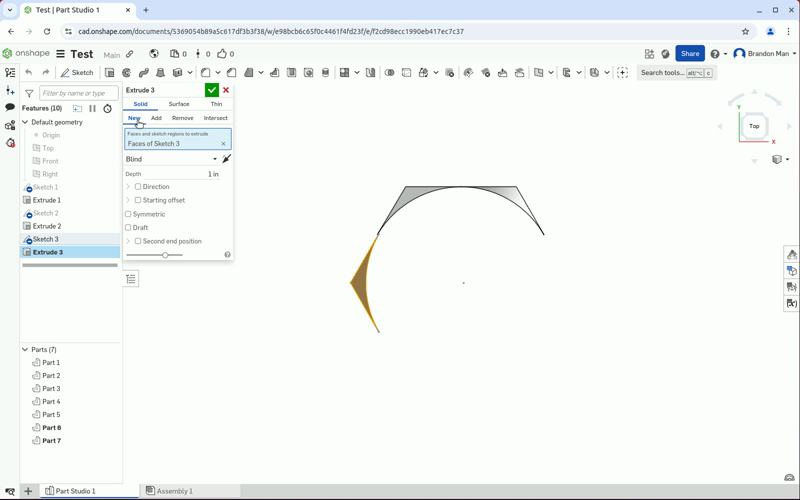
key(tab, 4)
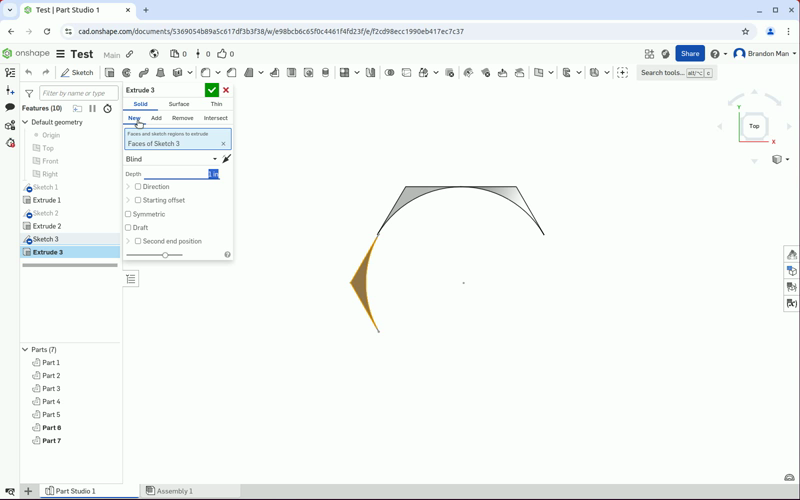
text(23.108)
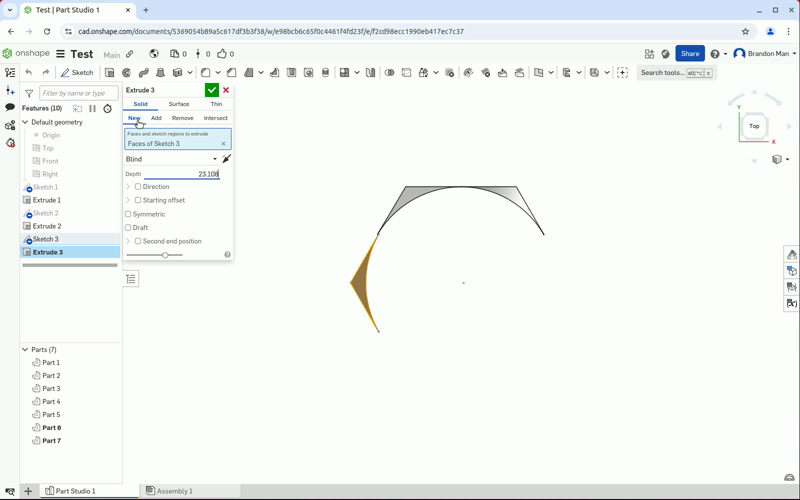
key(enter)
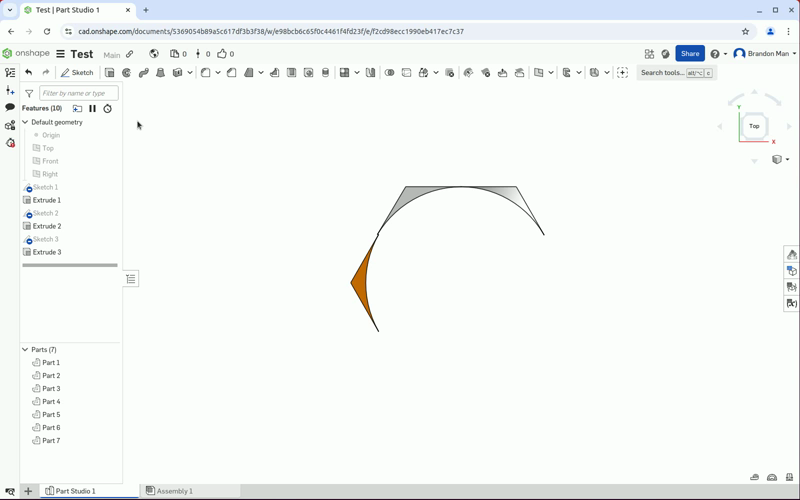
key(shift+h)
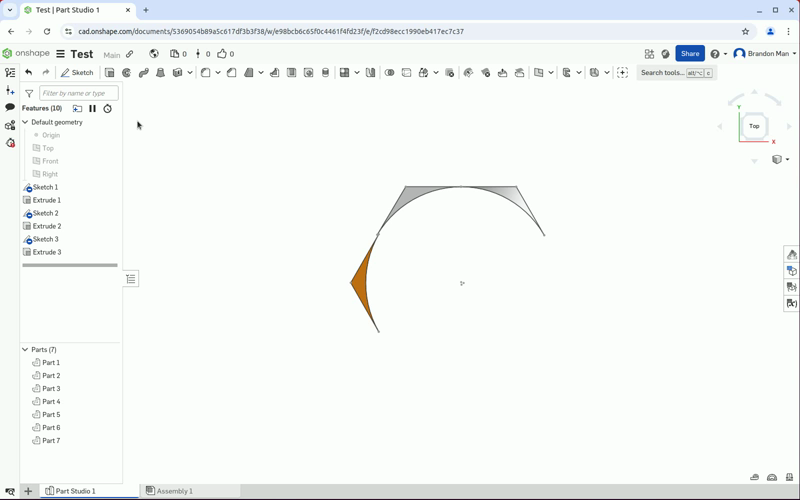
key(shift+h)
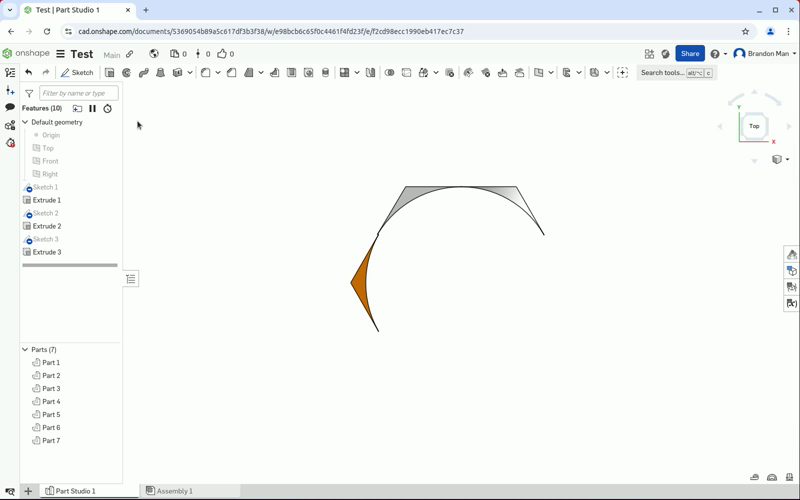
mouse_move(73, 189)
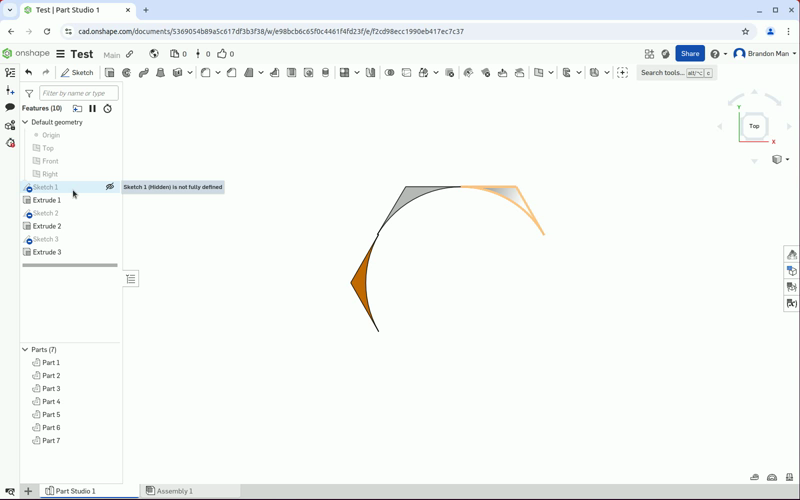
click(73, 189)
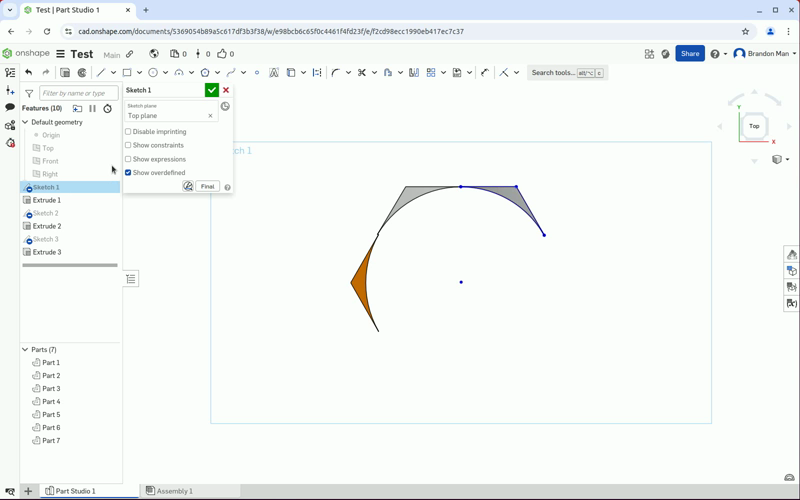
mouse_move(229, 92)
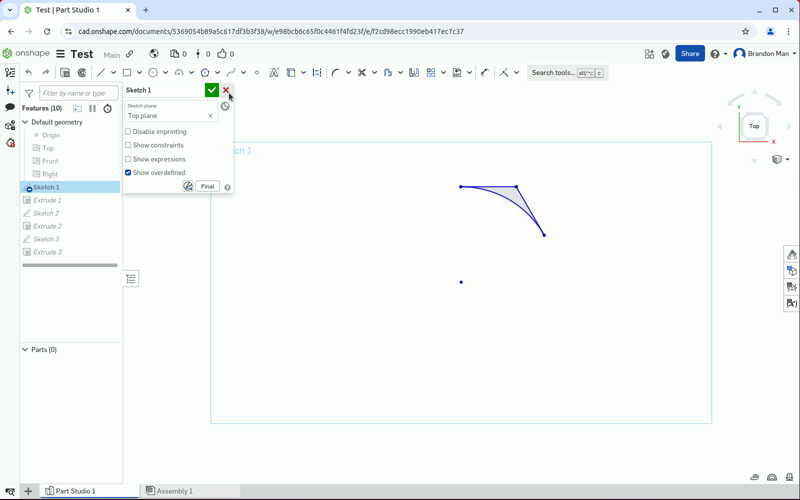
click(229, 92)
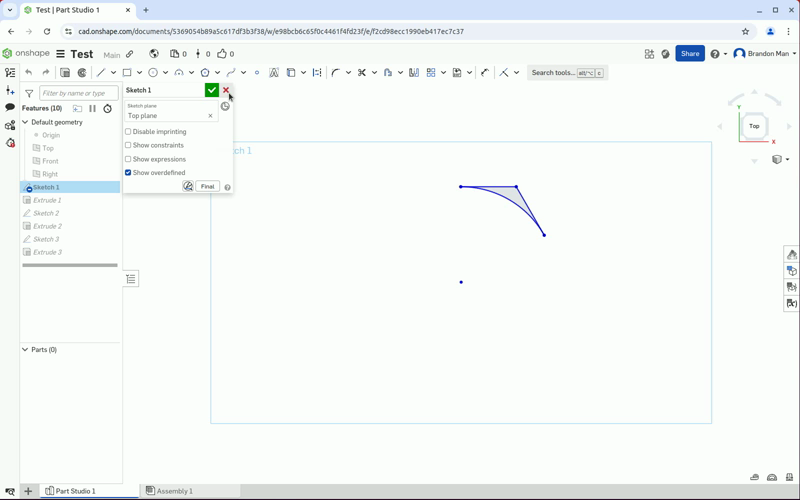
key(shift+s)
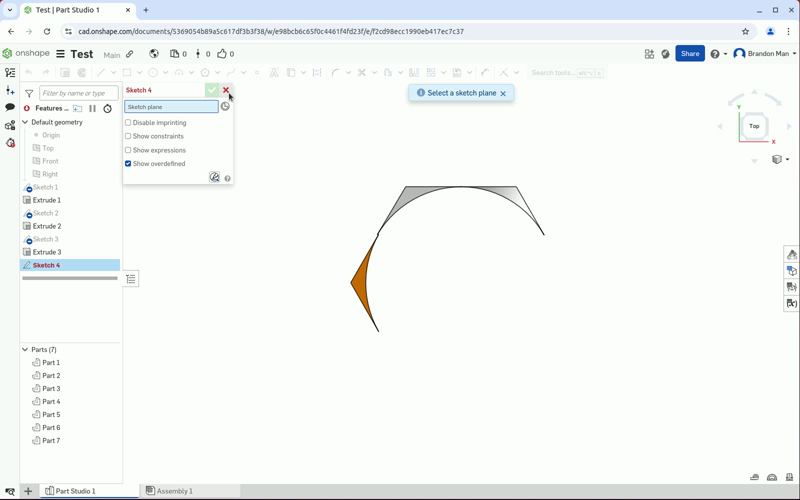
mouse_move(73, 150)
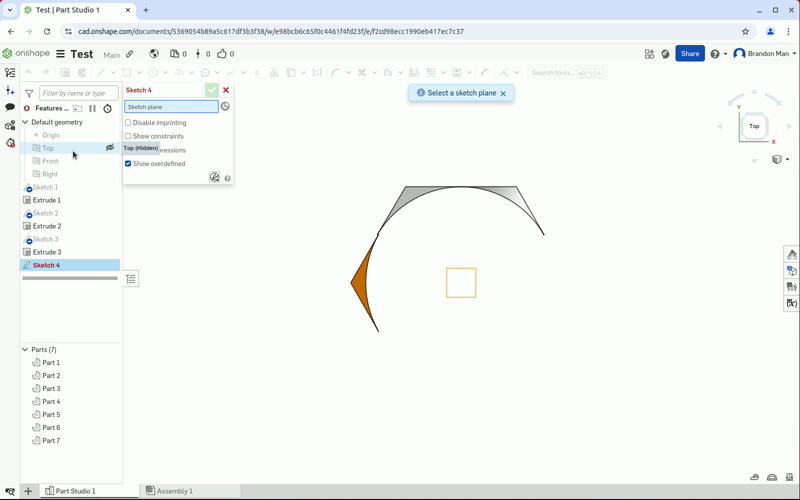
click(73, 150)
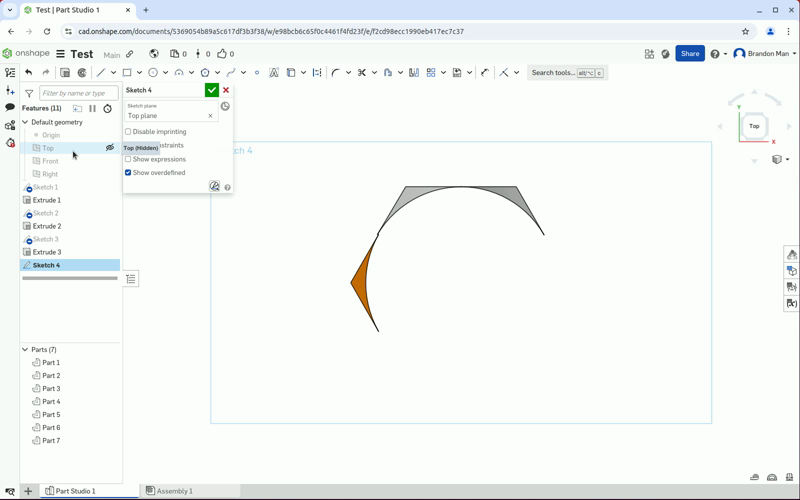
mouse_move(73, 352)
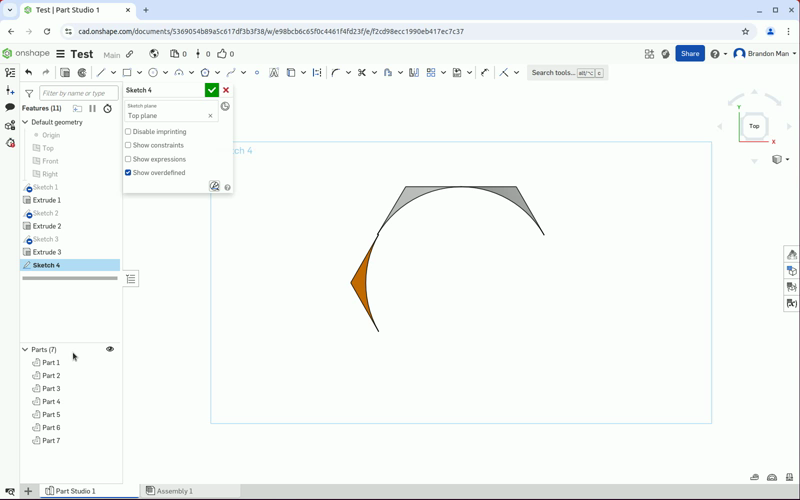
key(y)
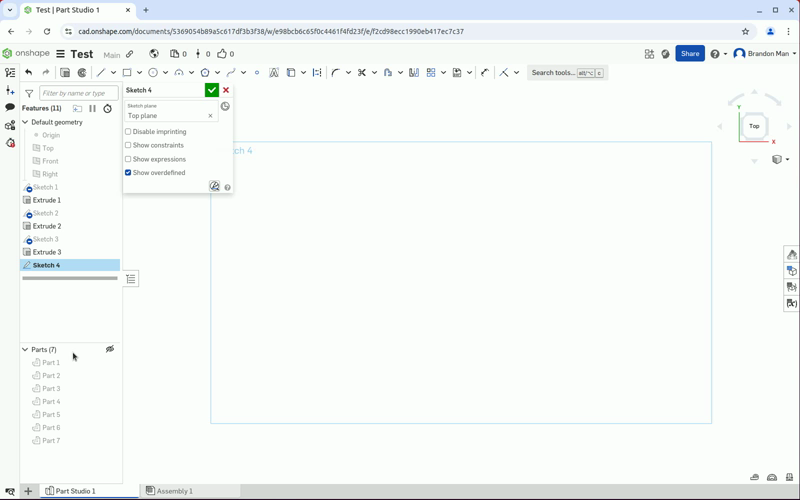
key(l)
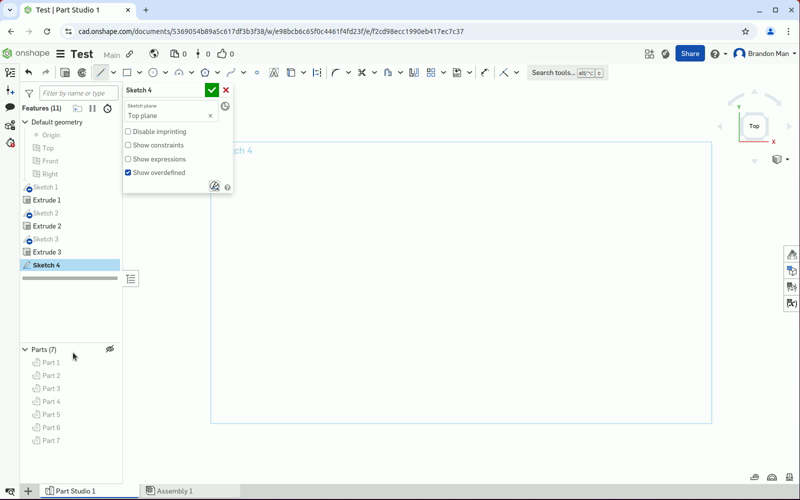
key_down(shift)
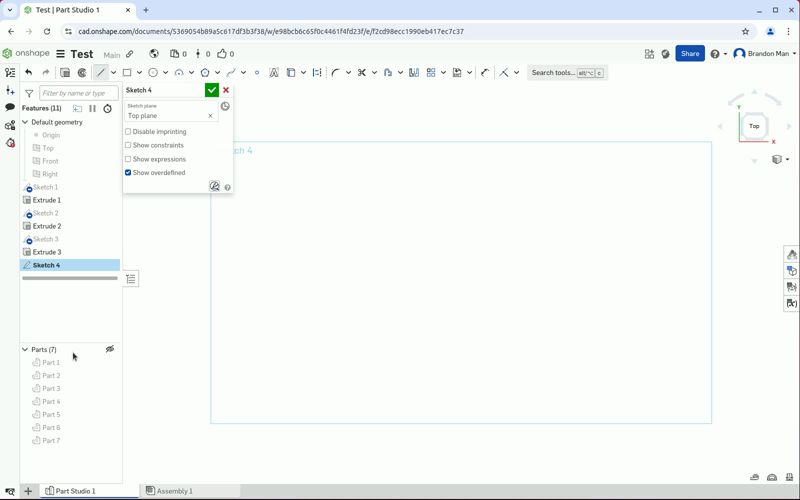
mouse_move(377, 330)
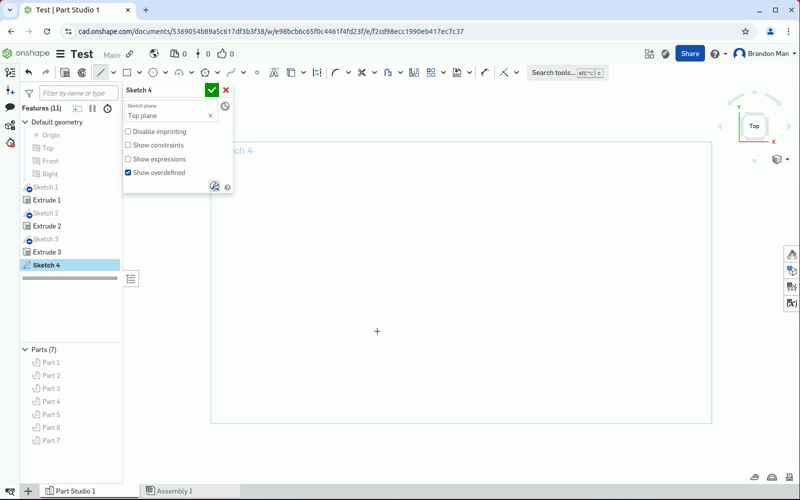
click(377, 330)
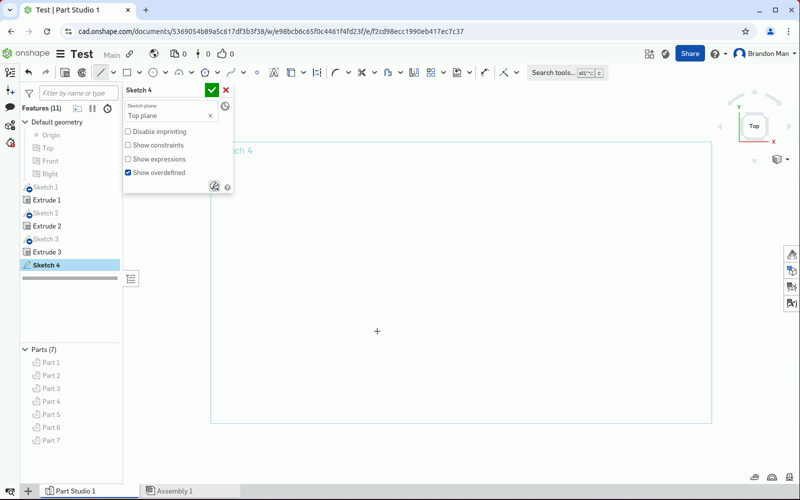
key_up(shift)
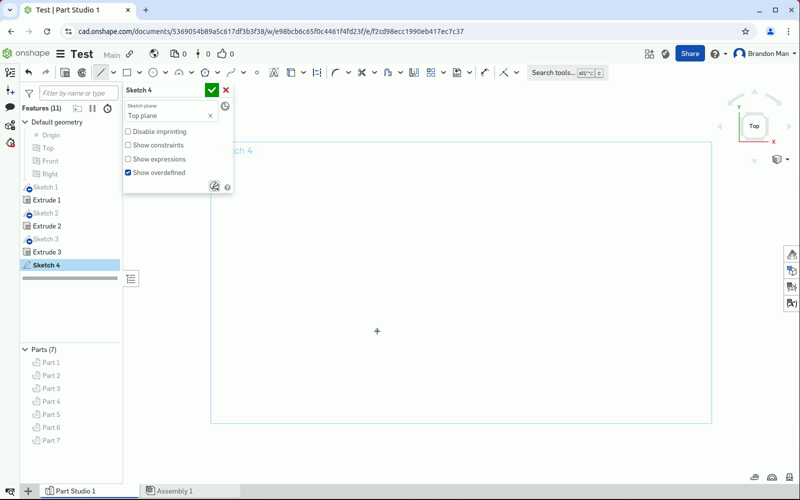
key_down(shift)
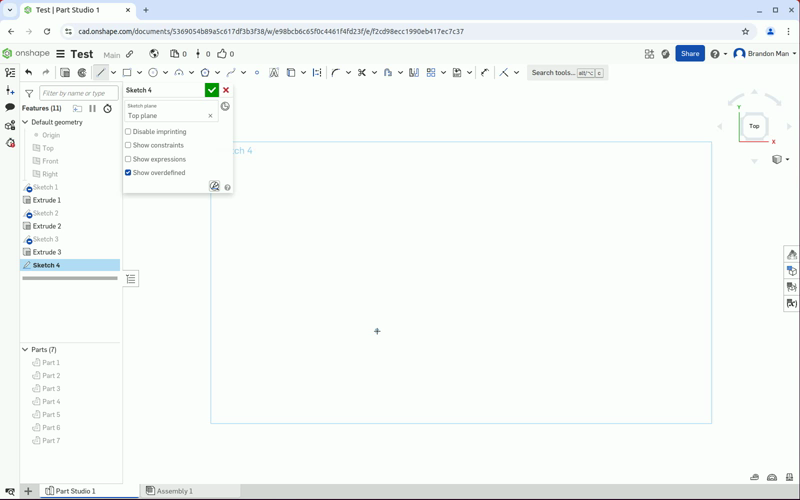
mouse_move(407, 330)
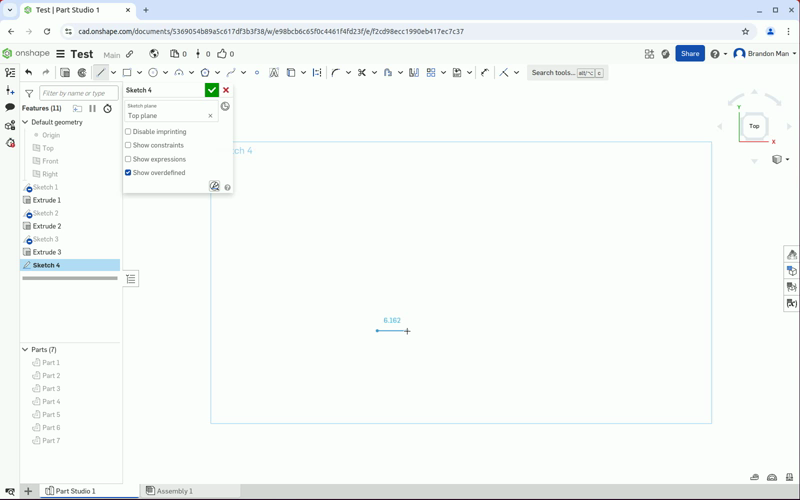
mouse_move(405, 379)
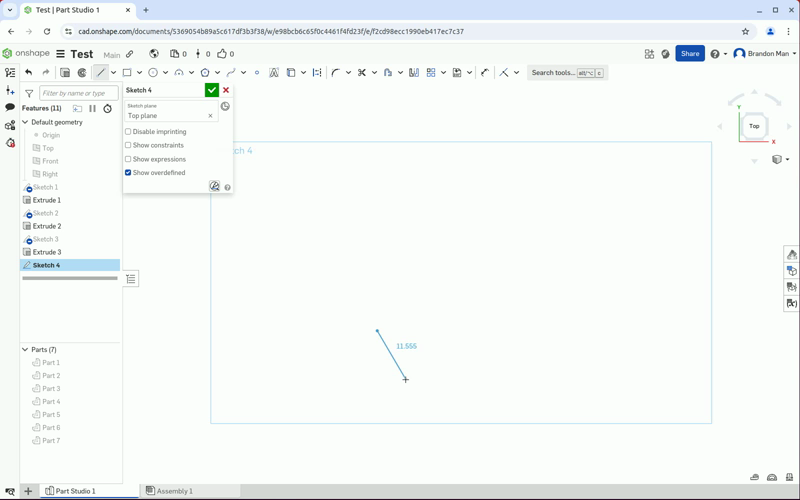
click(405, 379)
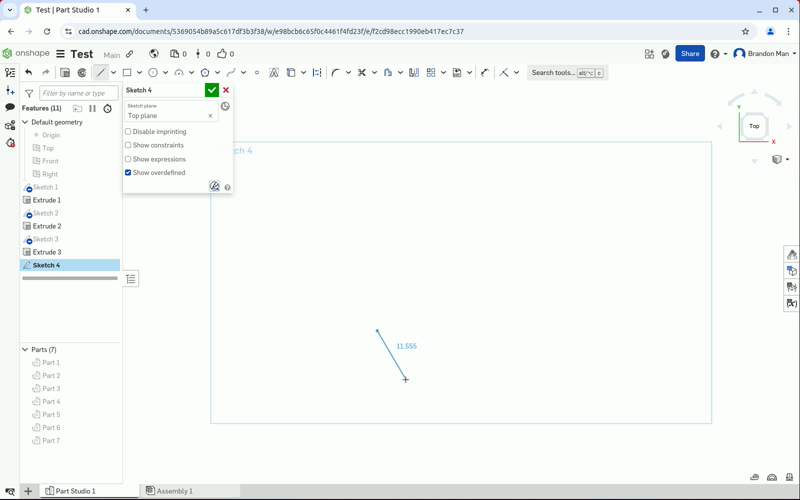
key_up(shift)
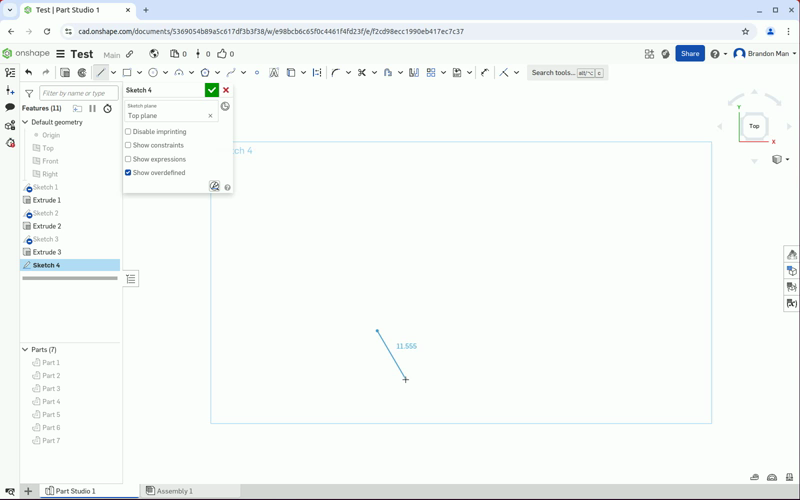
key_down(shift)
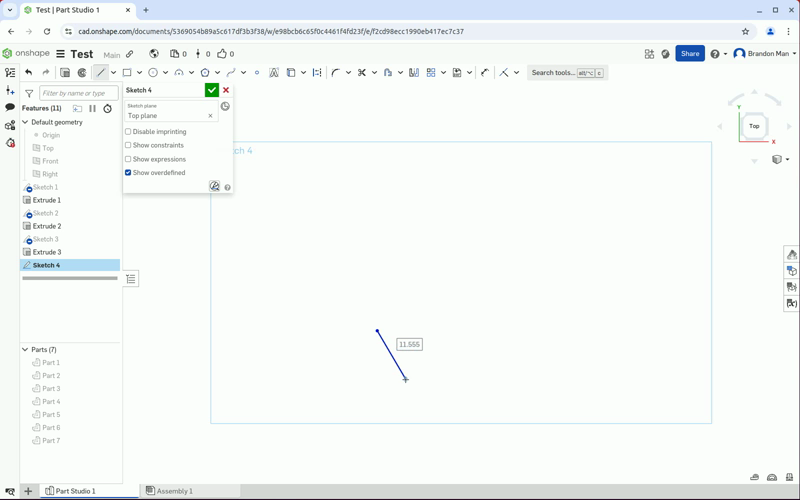
mouse_move(435, 379)
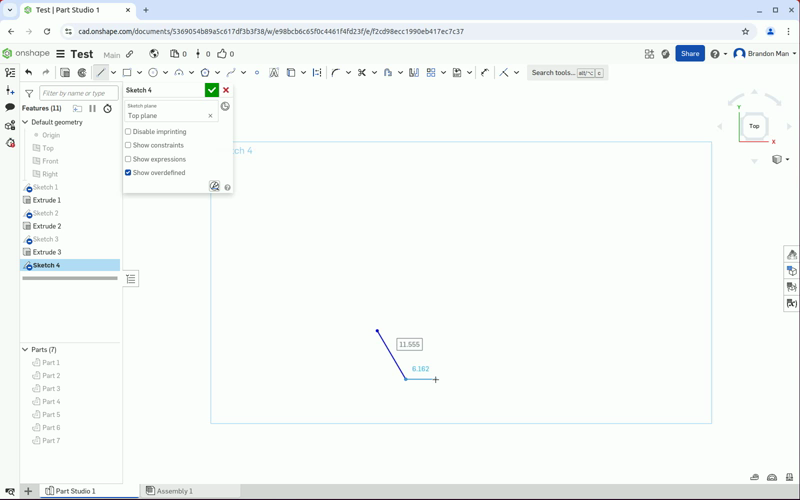
mouse_move(461, 379)
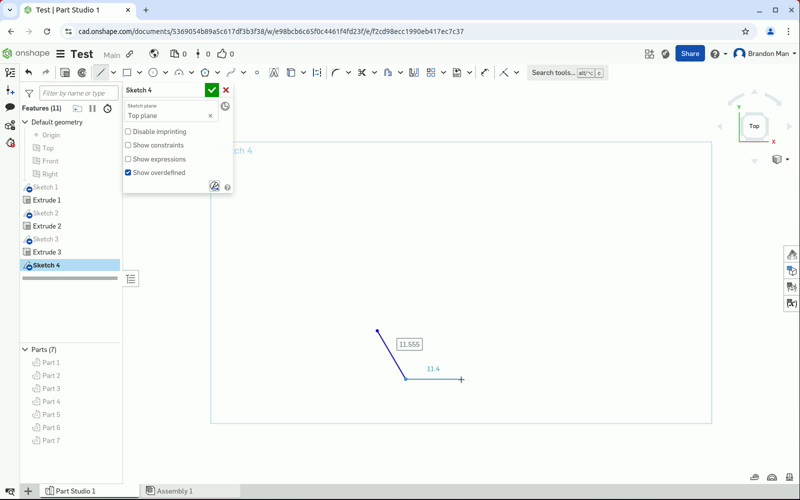
click(461, 379)
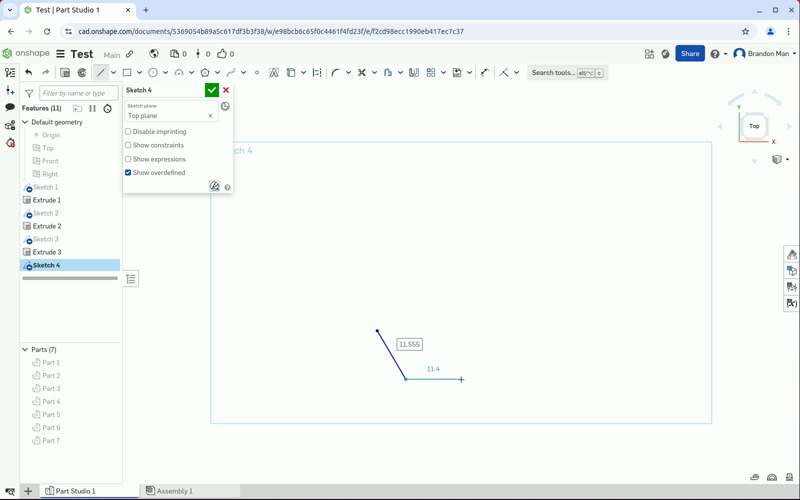
key_up(shift)
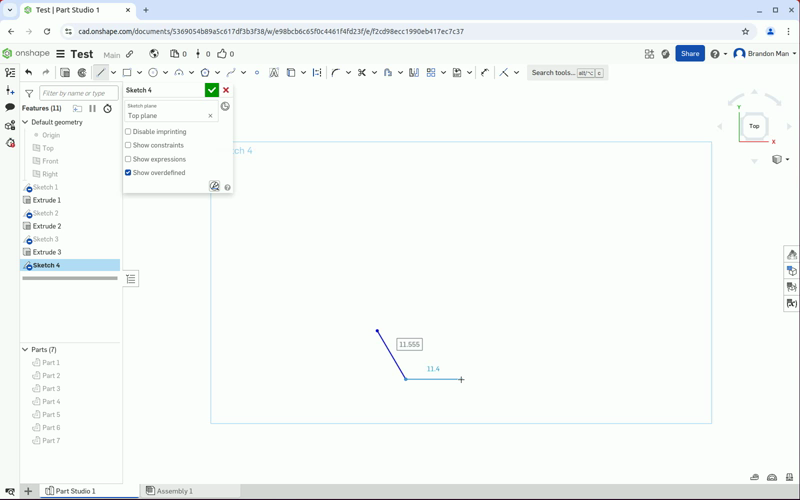
key(esc)
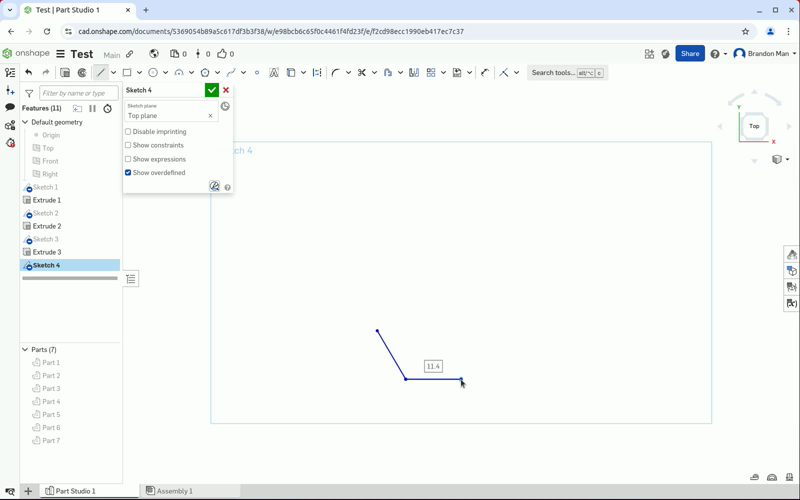
key(a)
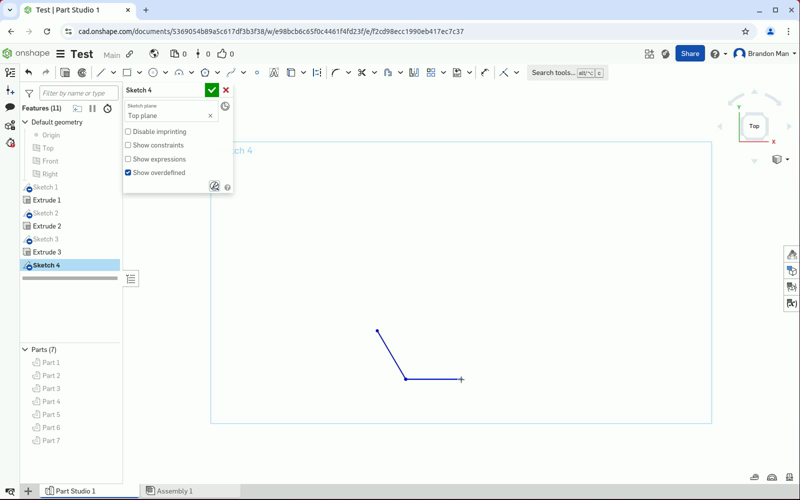
mouse_move(461, 379)
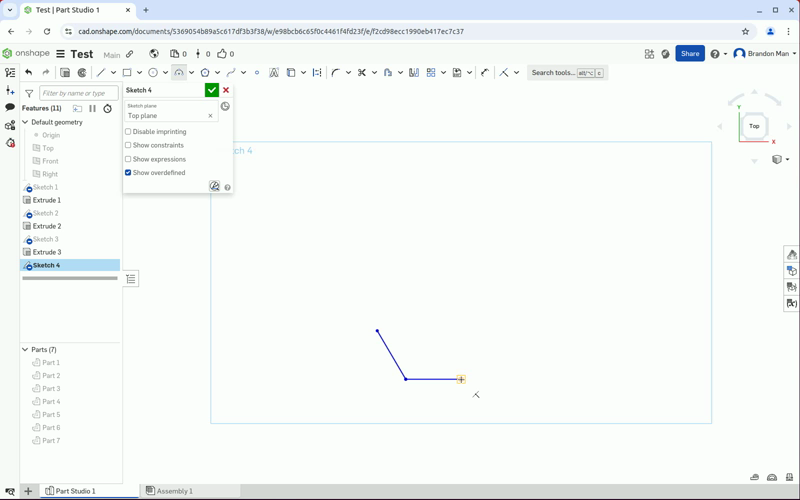
click(461, 379)
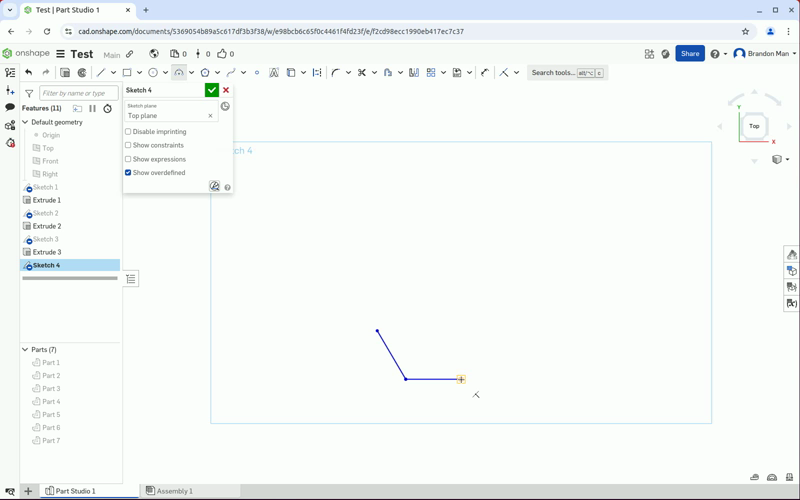
mouse_move(377, 330)
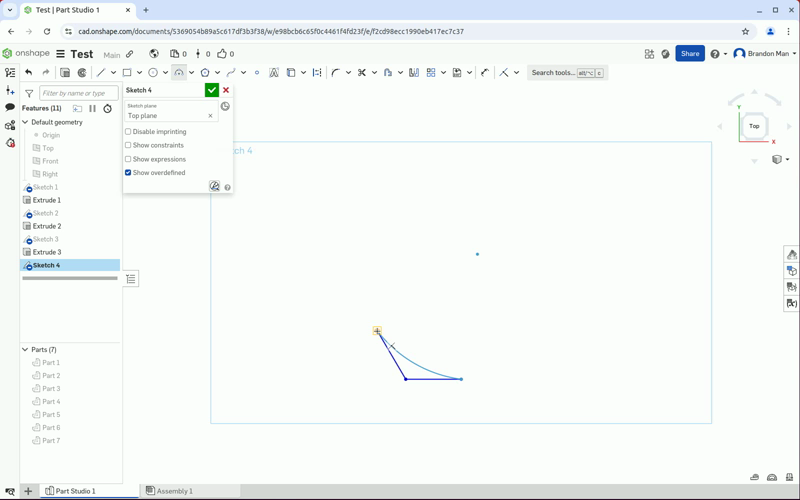
click(377, 330)
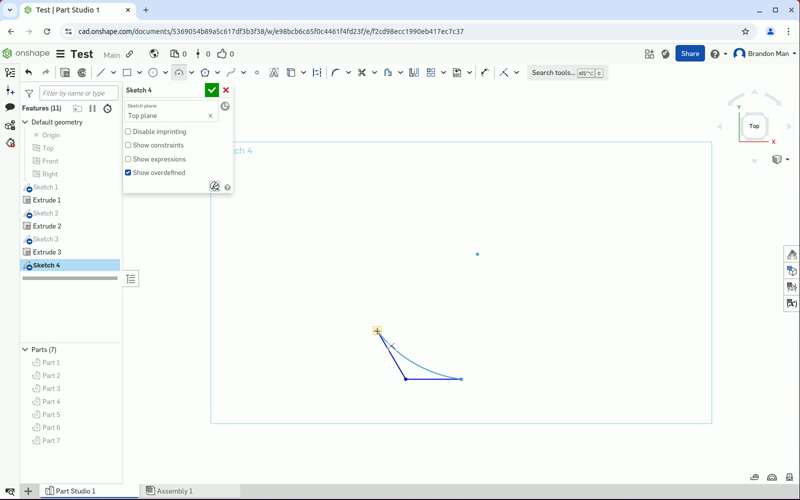
key_down(shift)
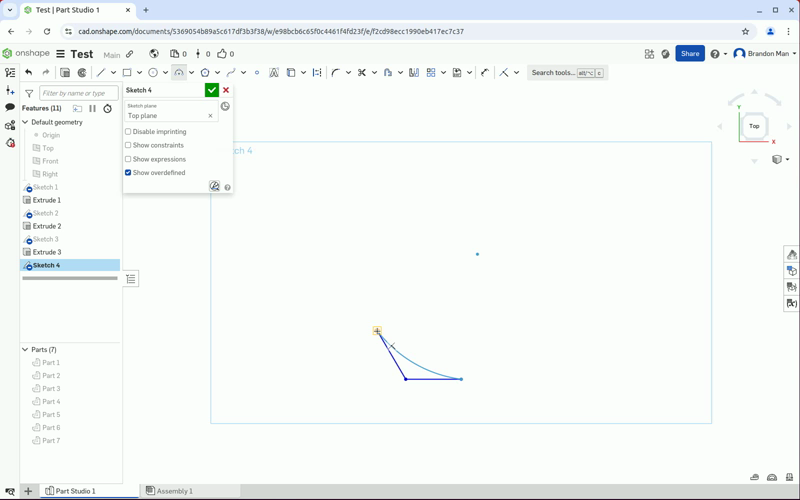
mouse_move(412, 366)
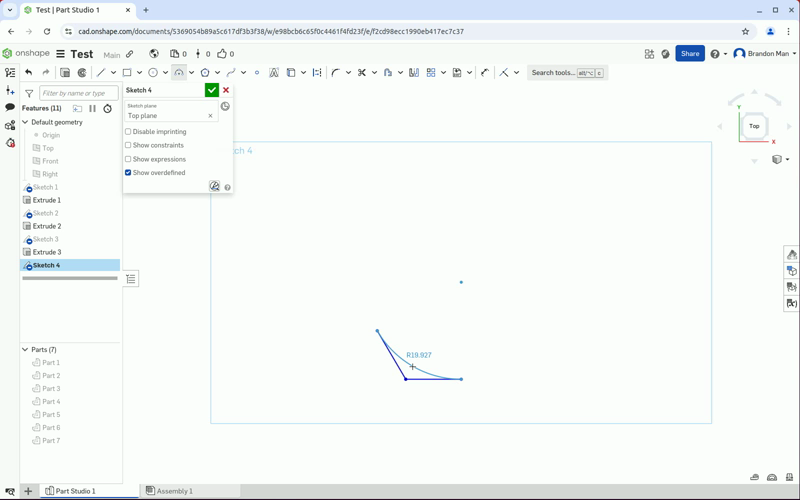
click(412, 366)
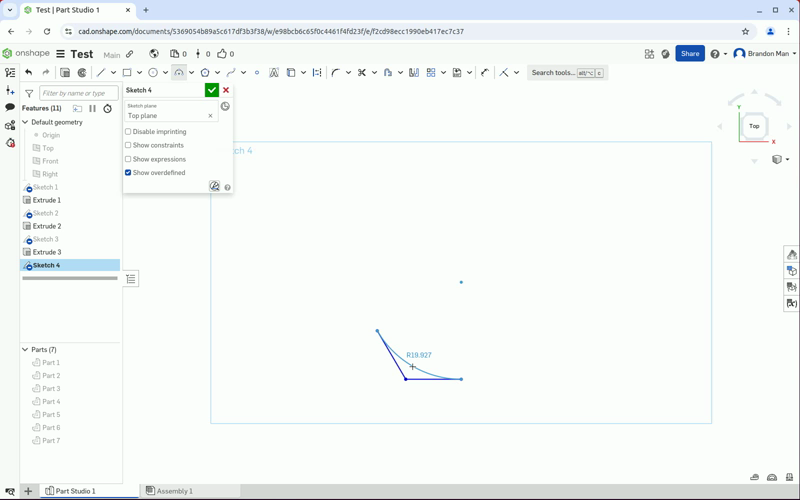
key_up(shift)
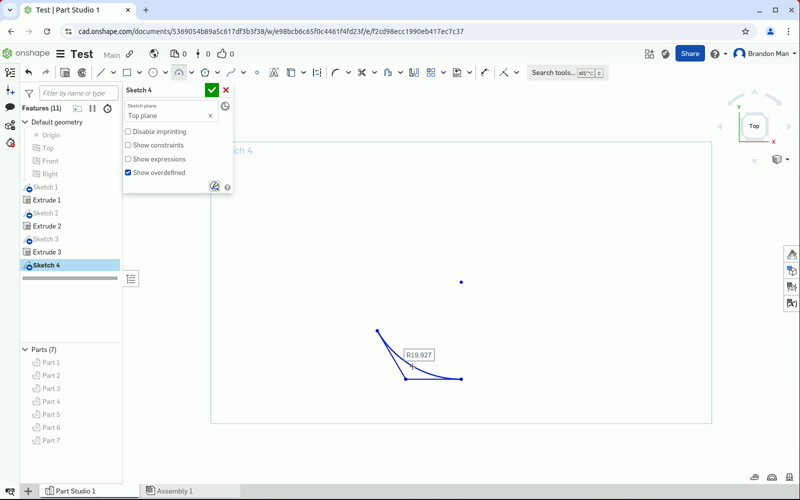
key(esc)
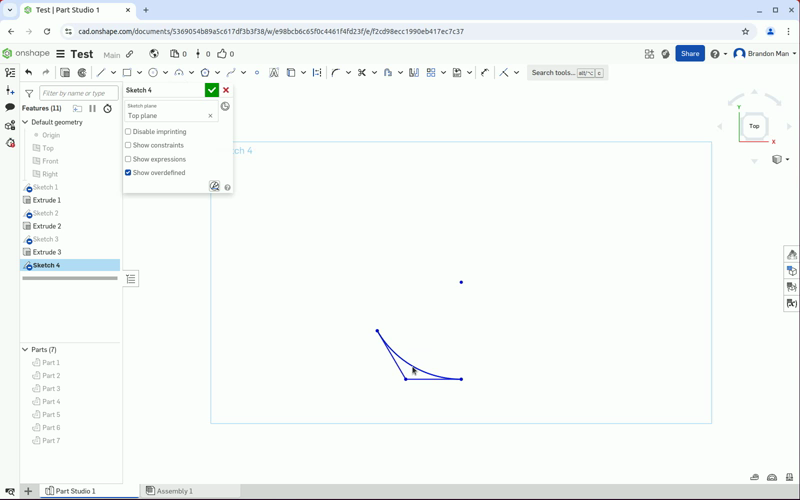
mouse_move(414, 373)
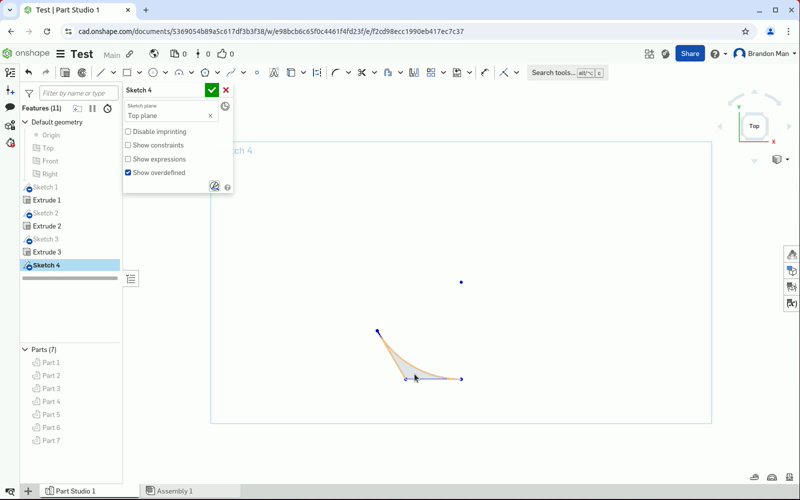
scroll(6)
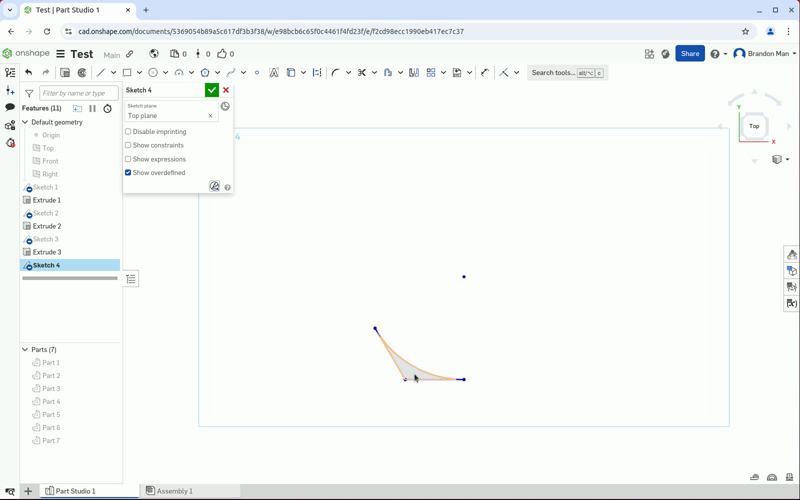
scroll(6)
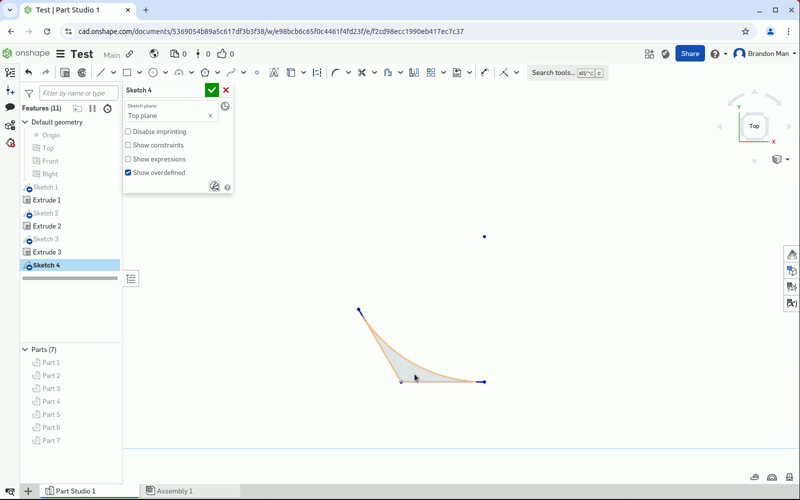
scroll(6)
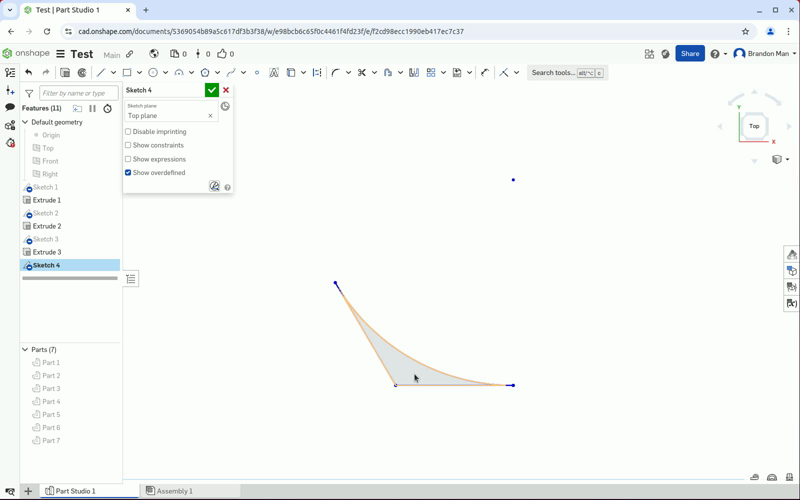
scroll(6)
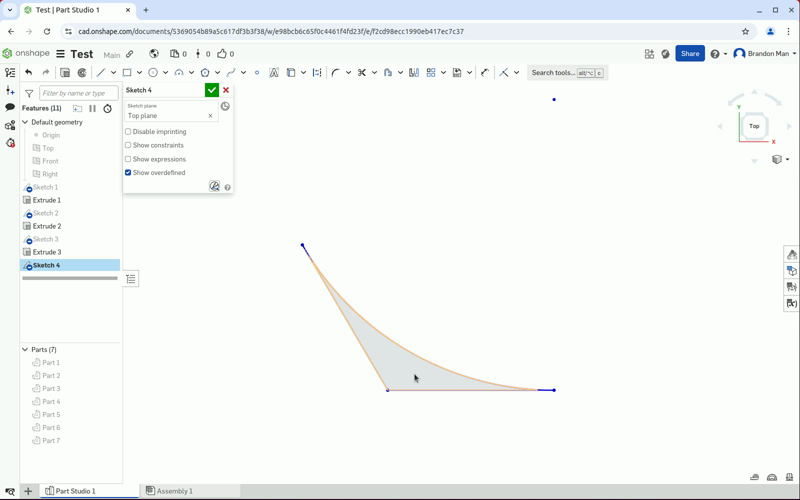
scroll(6)
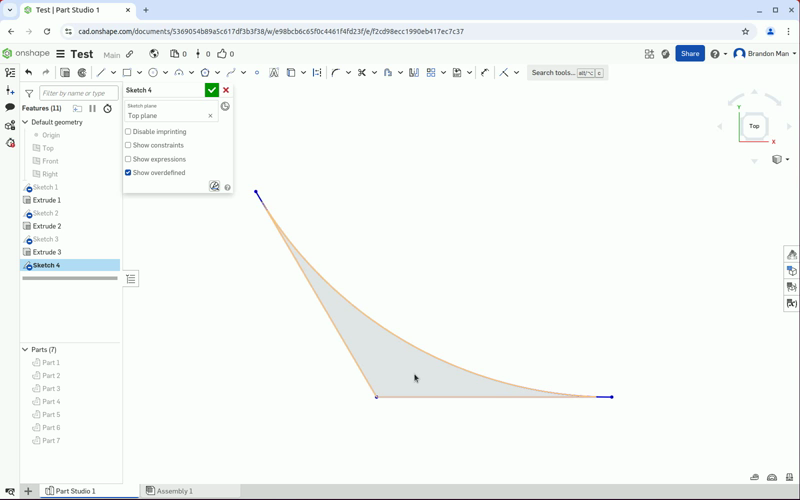
scroll(6)
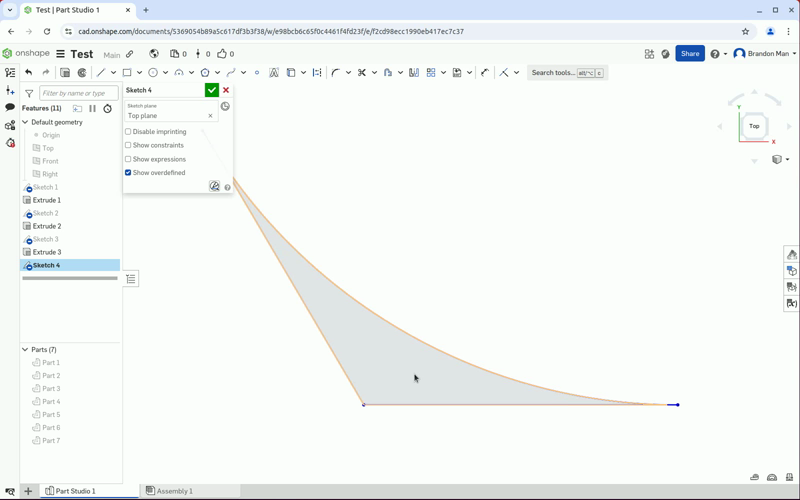
scroll(6)
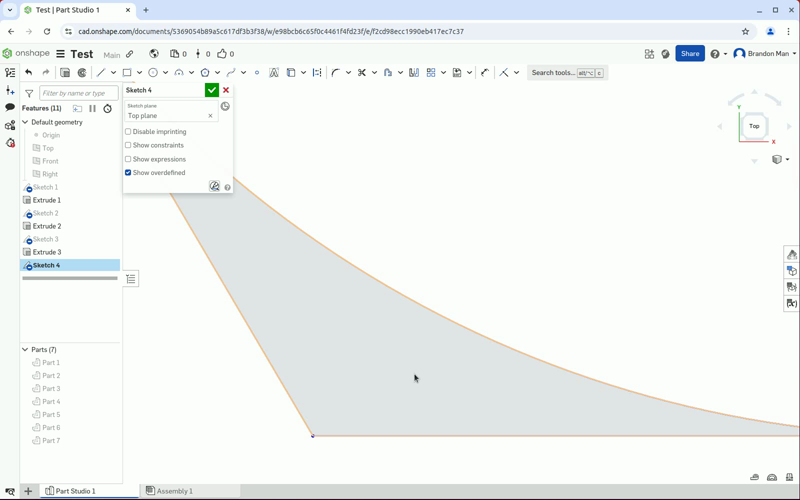
click(414, 373)
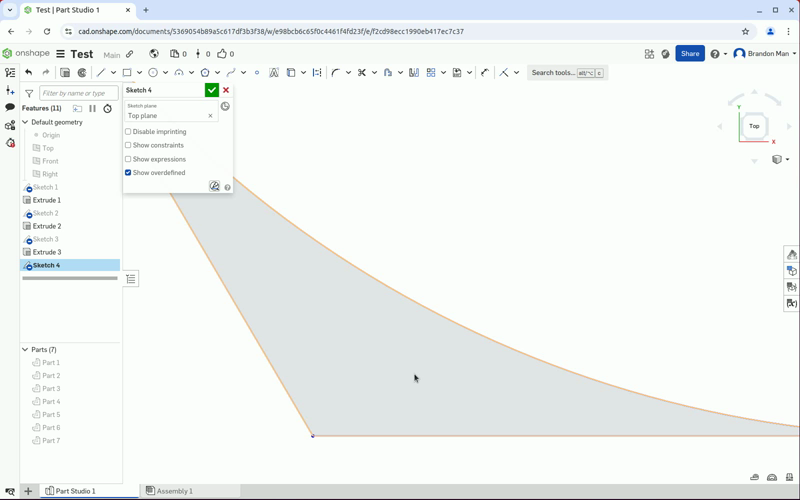
scroll(-6)
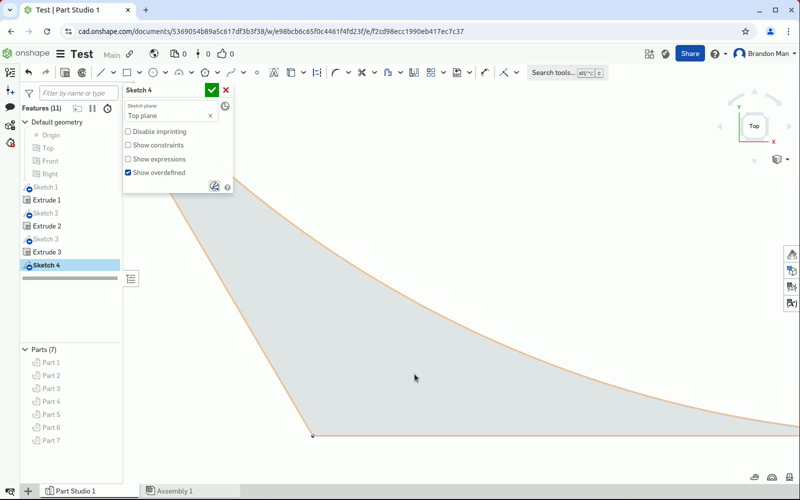
scroll(-6)
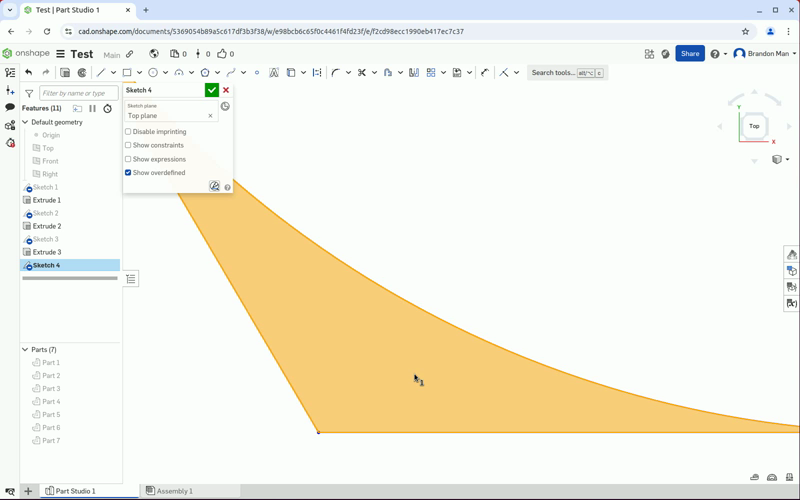
scroll(-6)
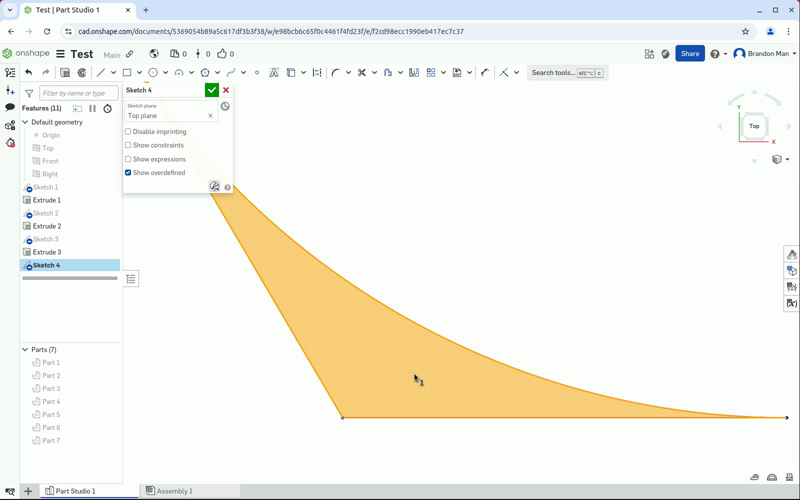
scroll(-6)
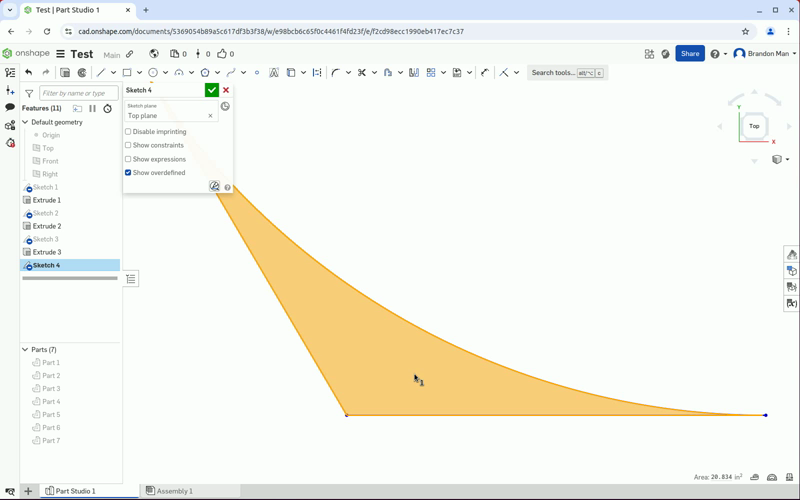
scroll(-6)
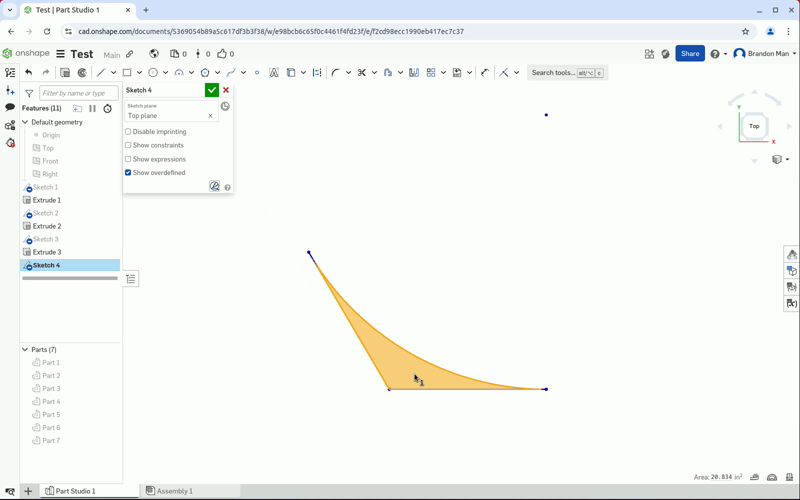
scroll(-6)
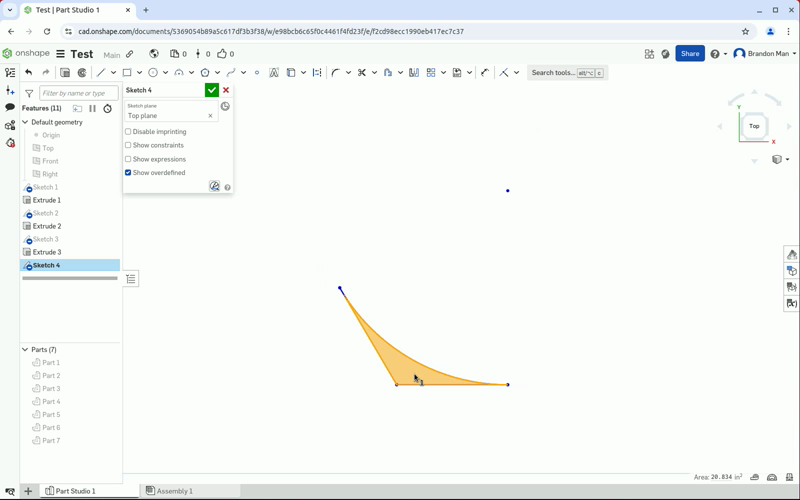
scroll(-6)
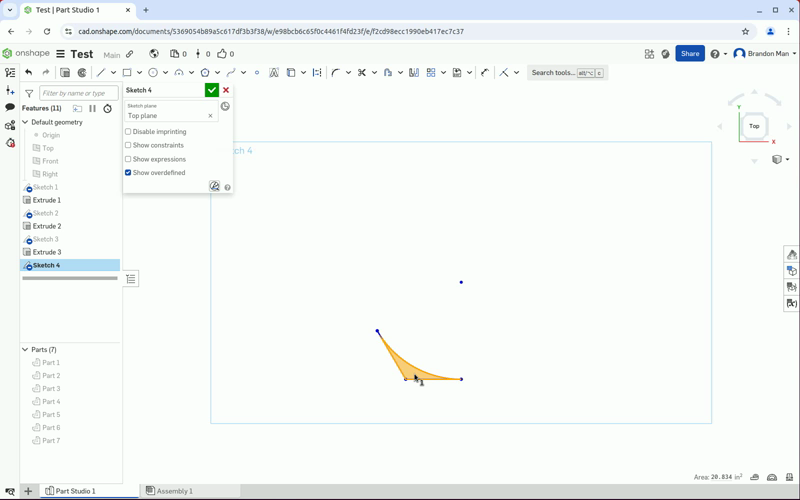
mouse_move(73, 352)
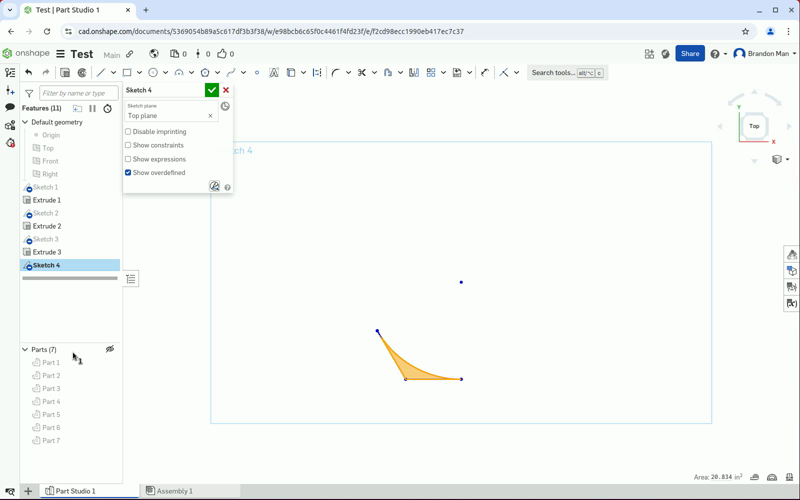
key(shift+y)
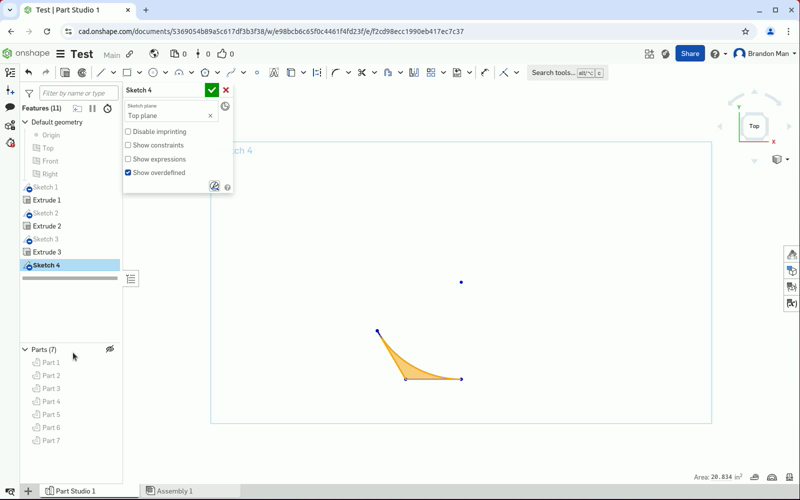
key(shift+e)
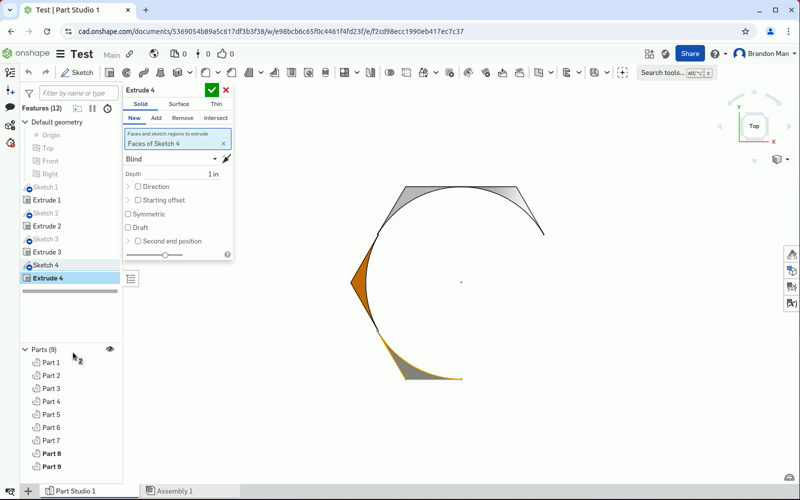
mouse_move(143, 106)
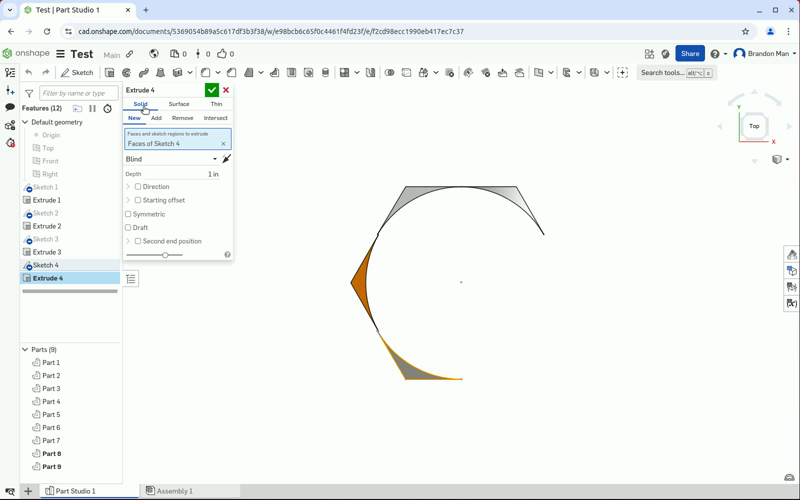
click(143, 106)
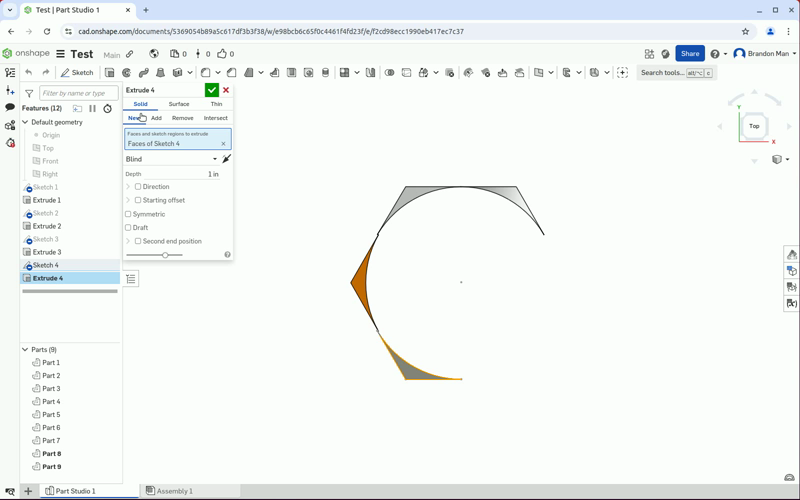
mouse_move(137, 120)
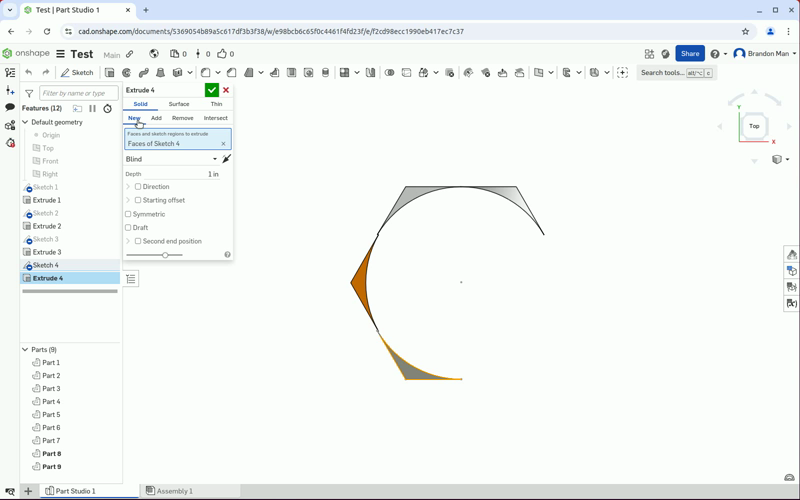
click(137, 120)
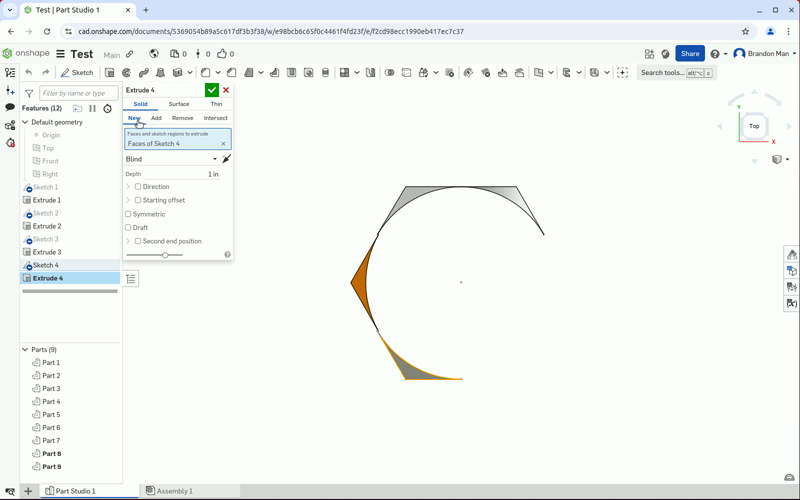
key(tab, 4)
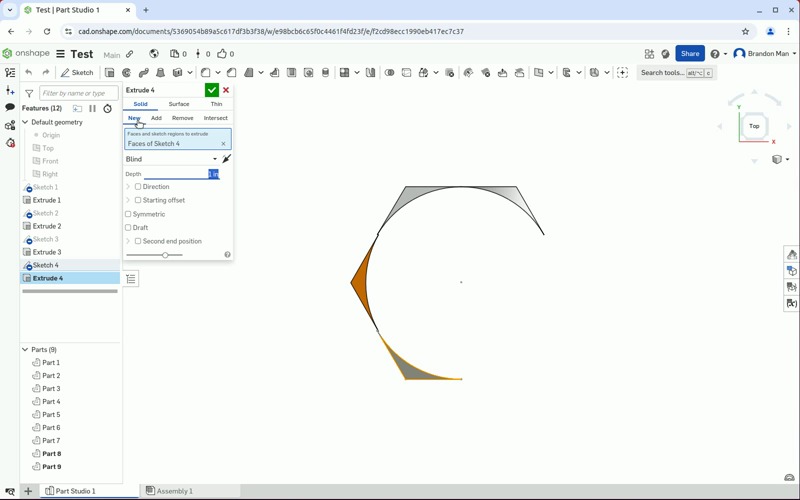
text(23.108)
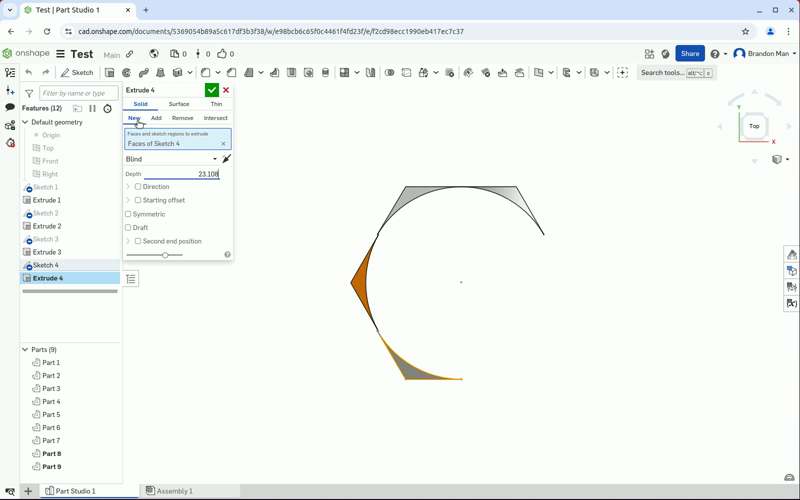
key(enter)
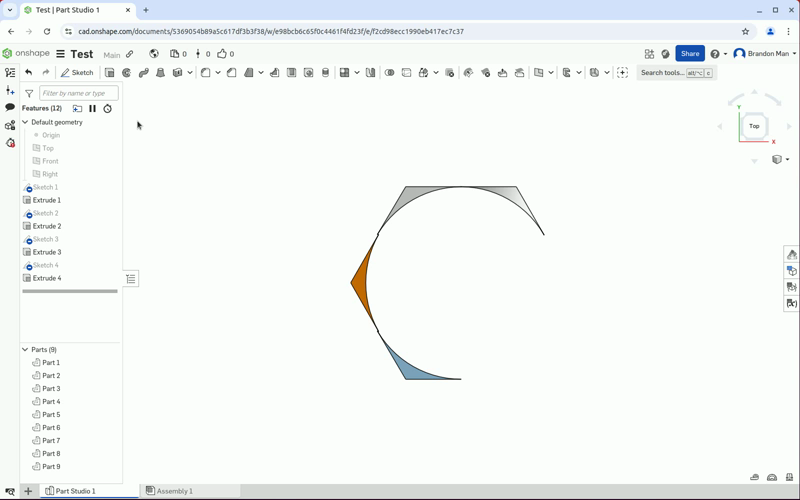
key(shift+h)
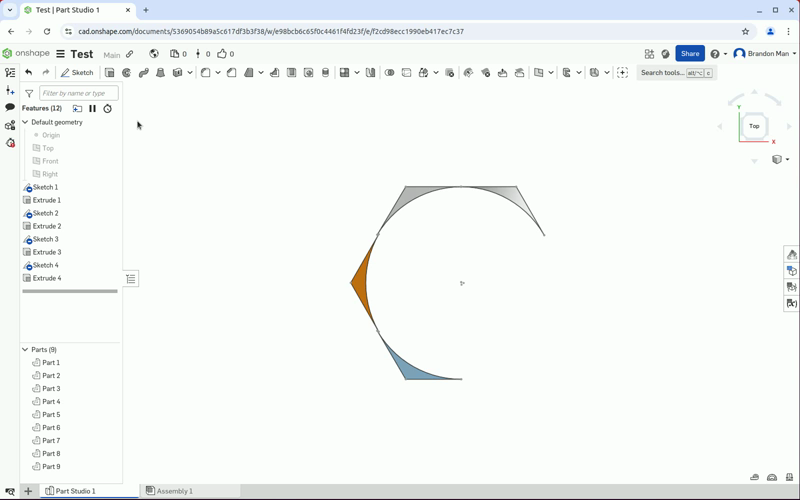
key(shift+h)
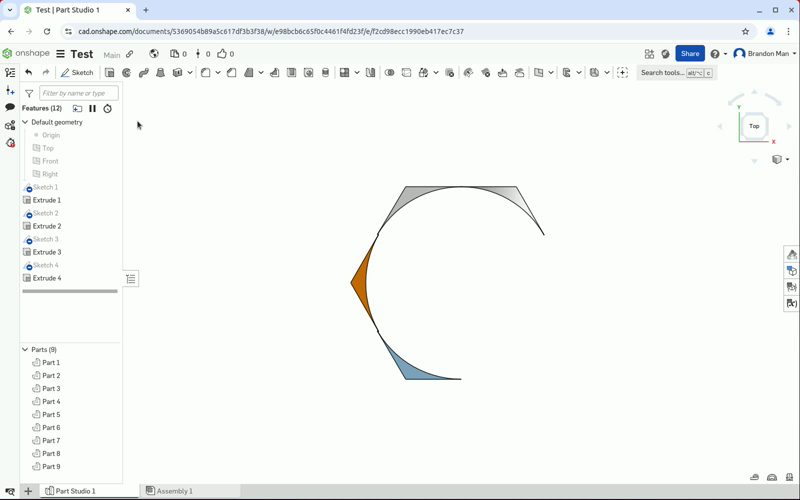
mouse_move(73, 189)
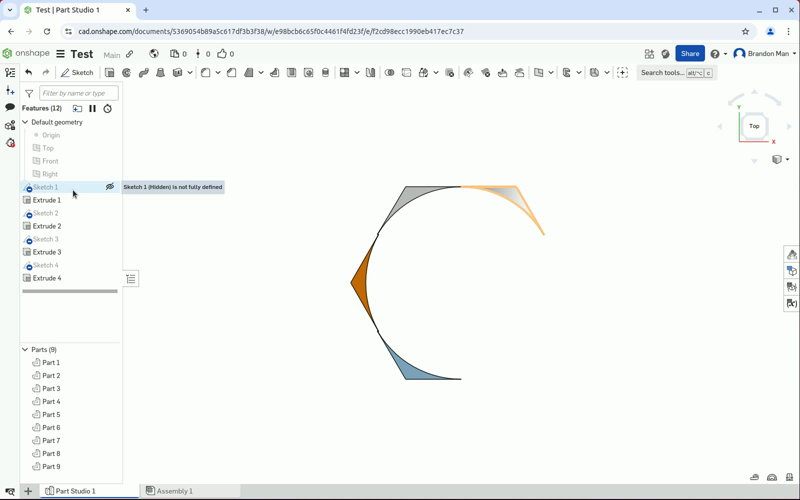
click(73, 189)
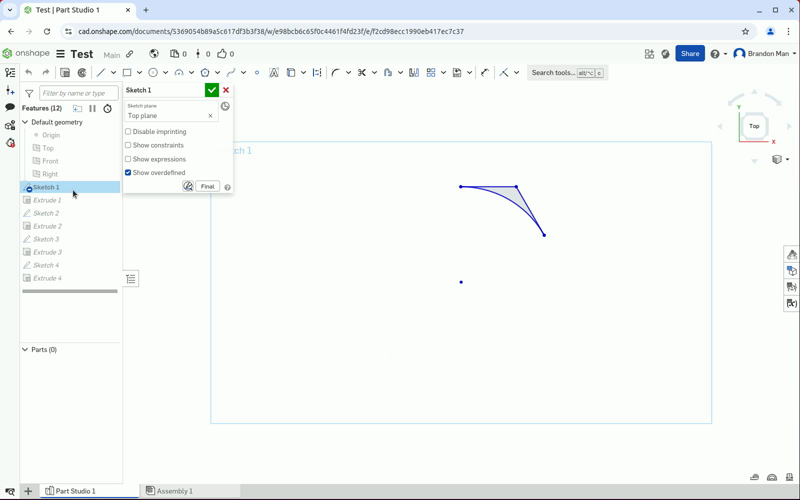
mouse_move(229, 92)
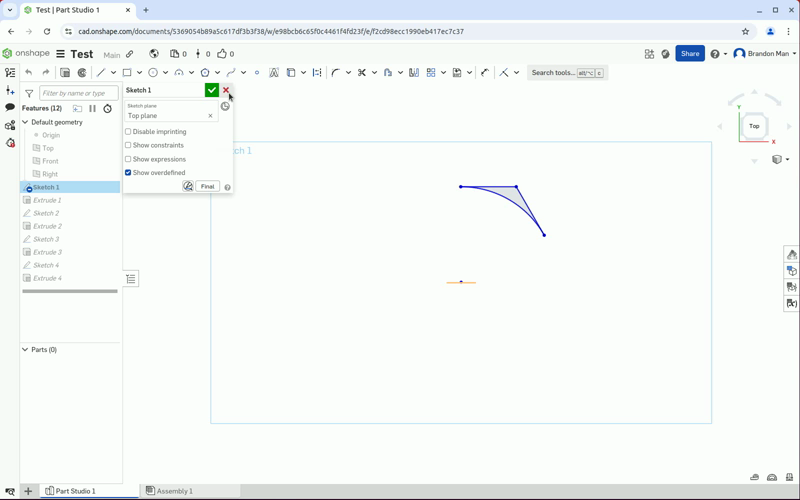
click(229, 92)
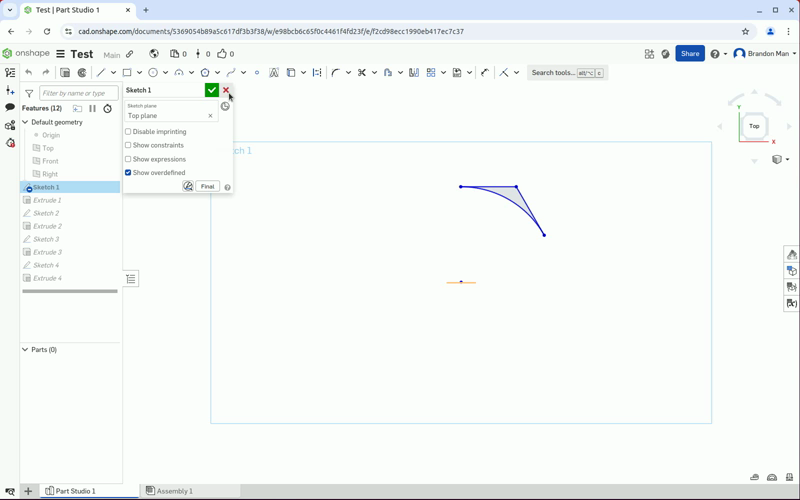
key(shift+s)
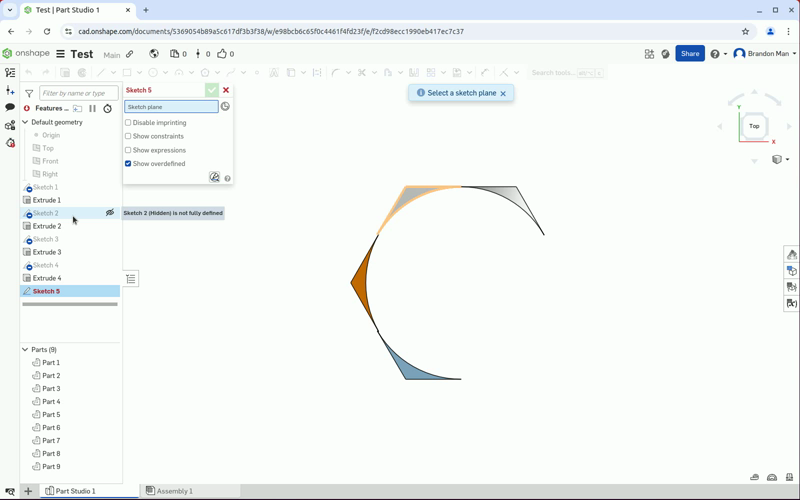
scroll(3)
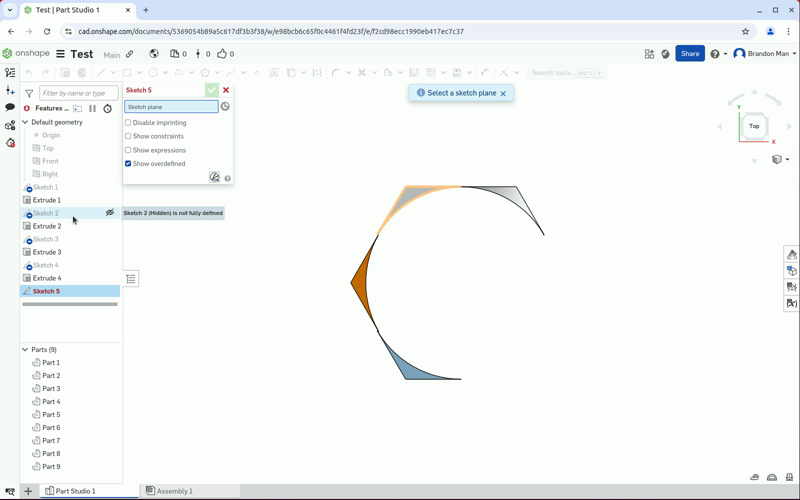
mouse_move(73, 150)
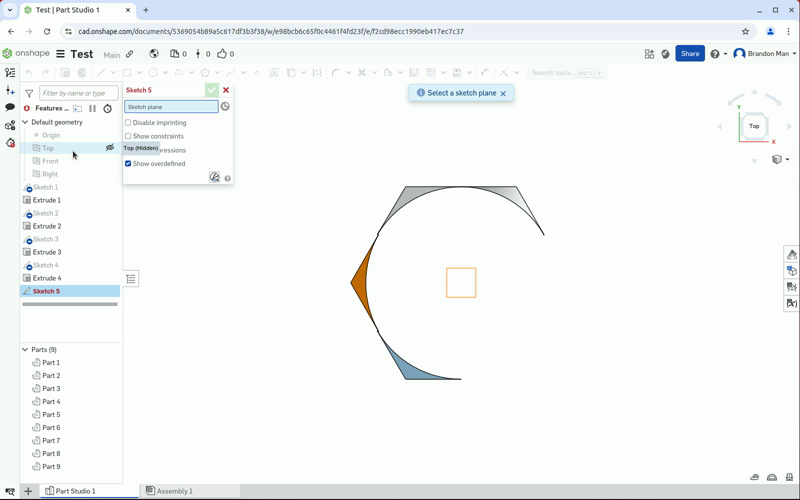
click(73, 150)
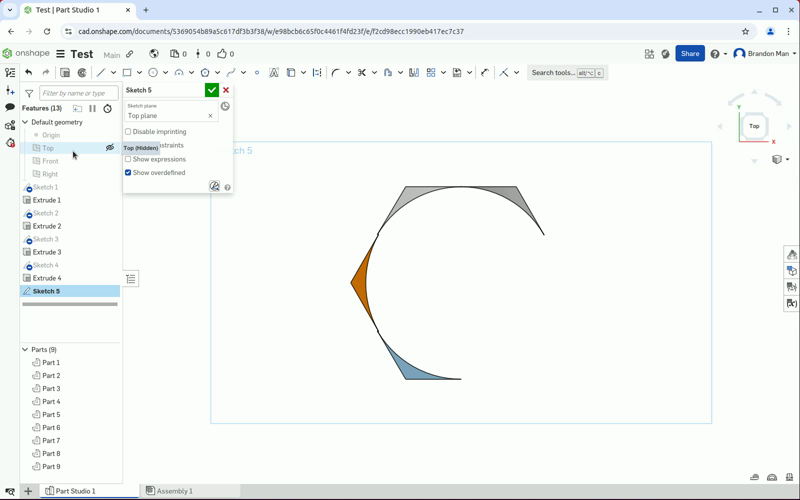
mouse_move(73, 352)
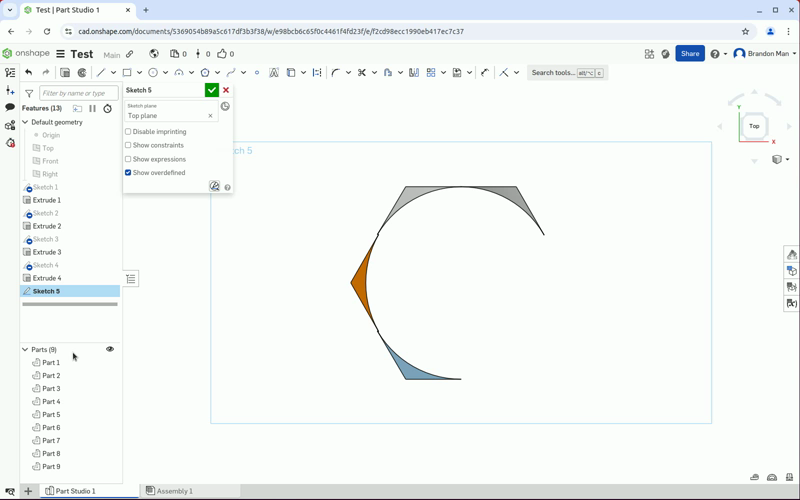
key(y)
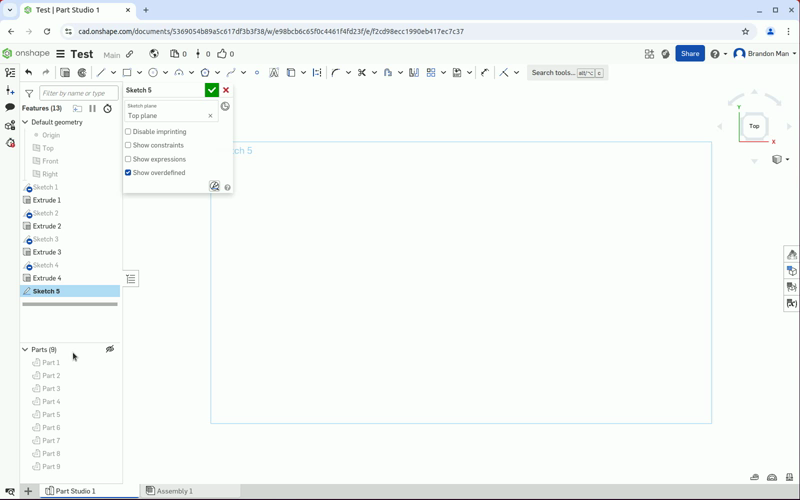
key(l)
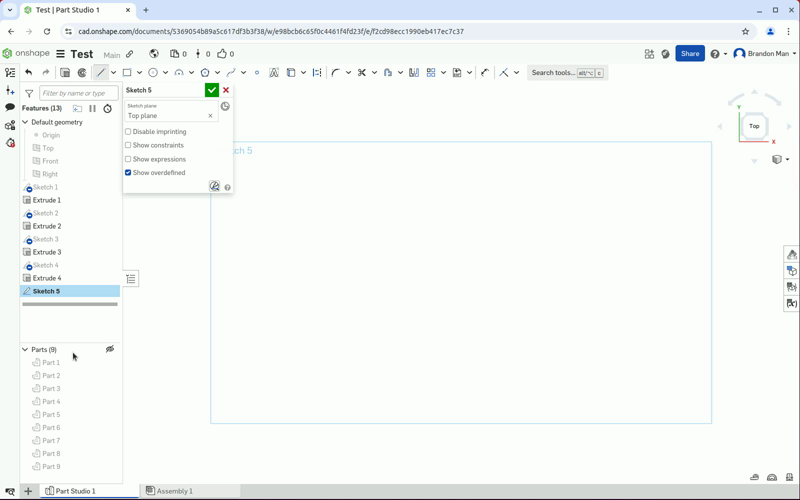
key_down(shift)
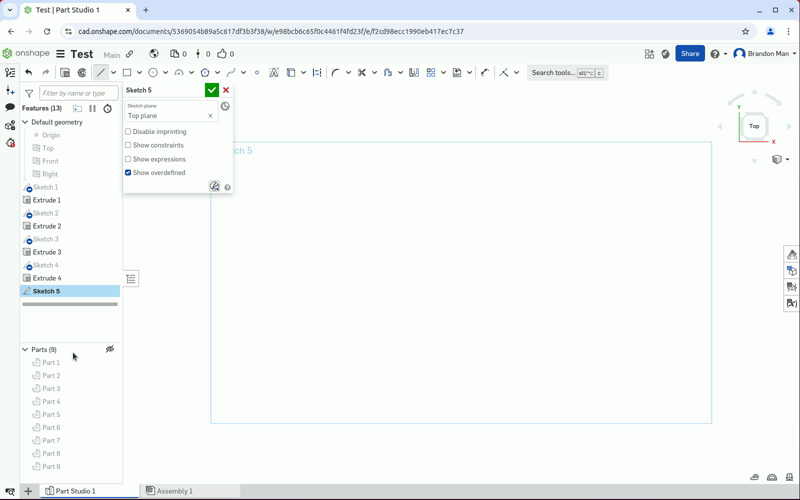
mouse_move(460, 379)
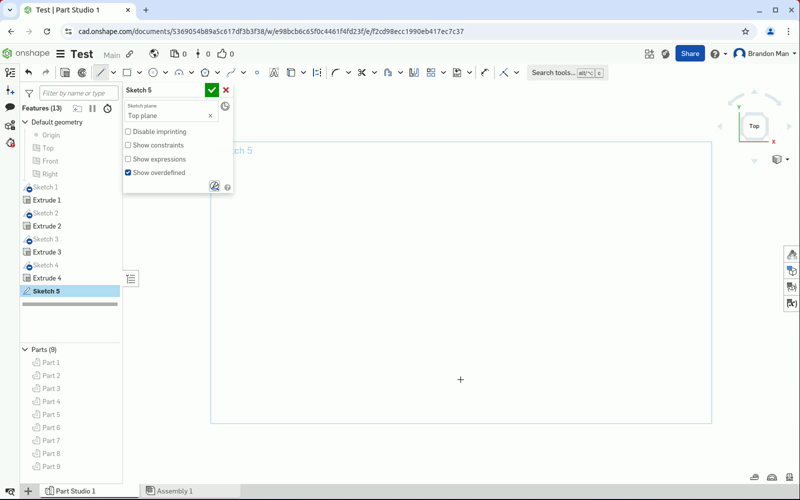
click(460, 379)
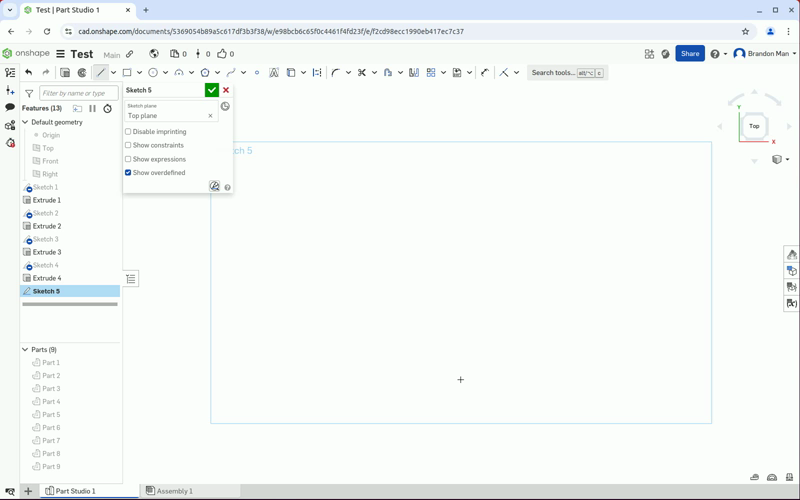
key_up(shift)
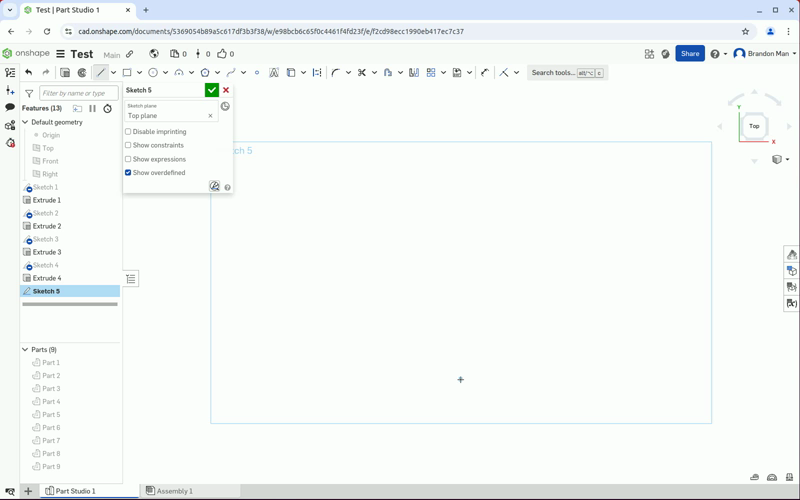
key_down(shift)
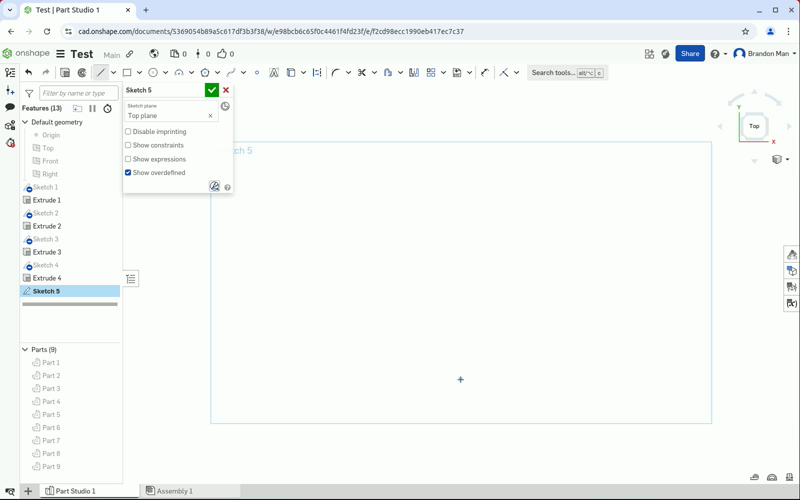
mouse_move(490, 379)
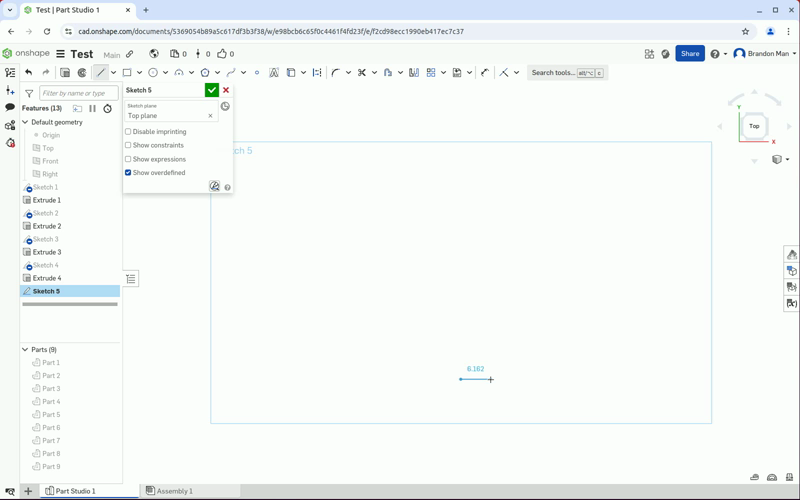
mouse_move(516, 379)
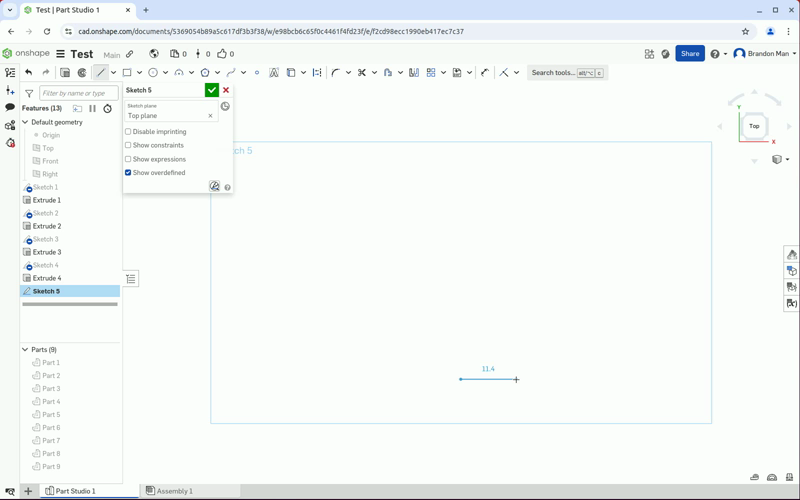
click(516, 379)
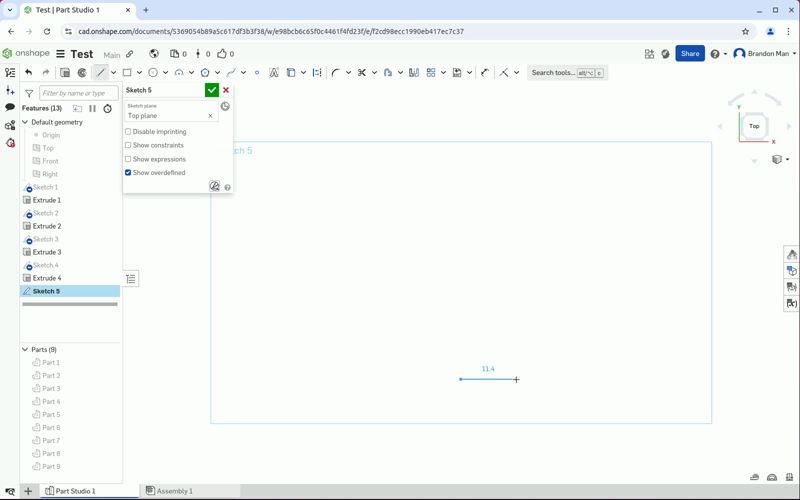
key_up(shift)
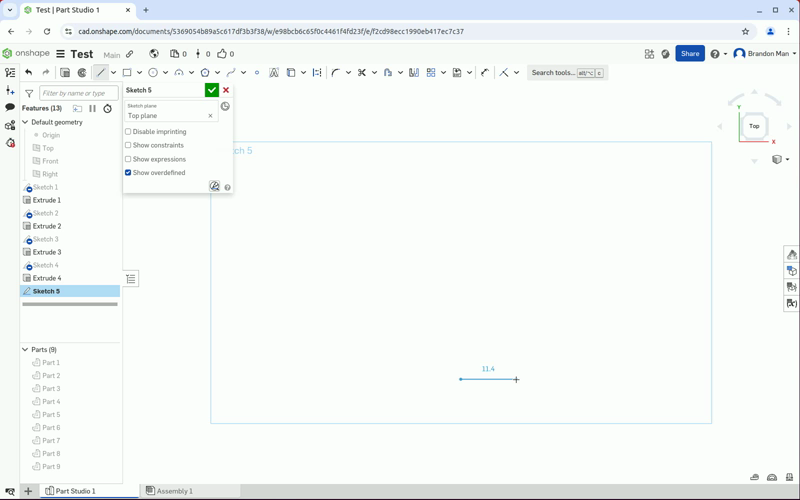
key_down(shift)
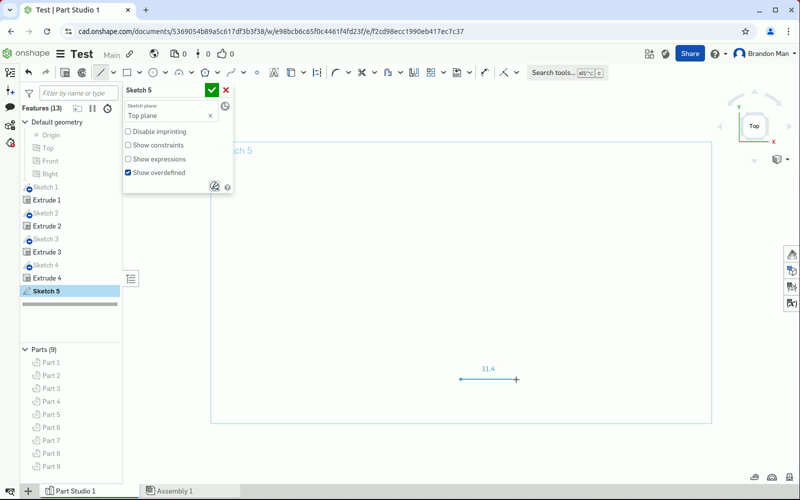
mouse_move(546, 379)
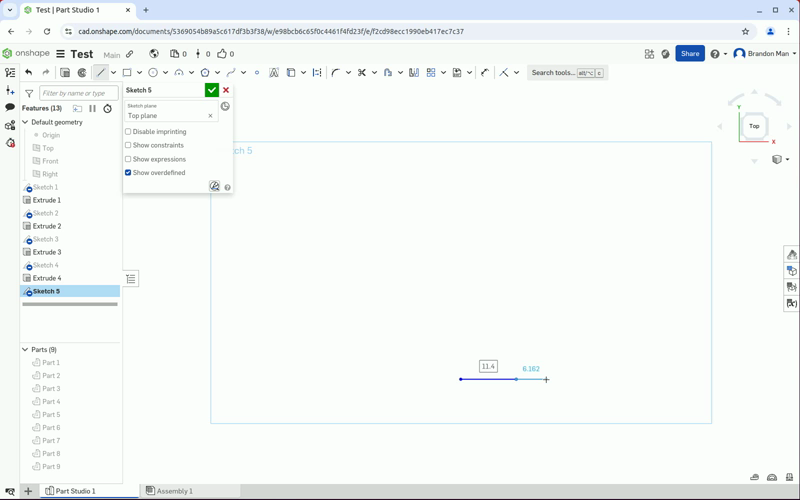
mouse_move(544, 330)
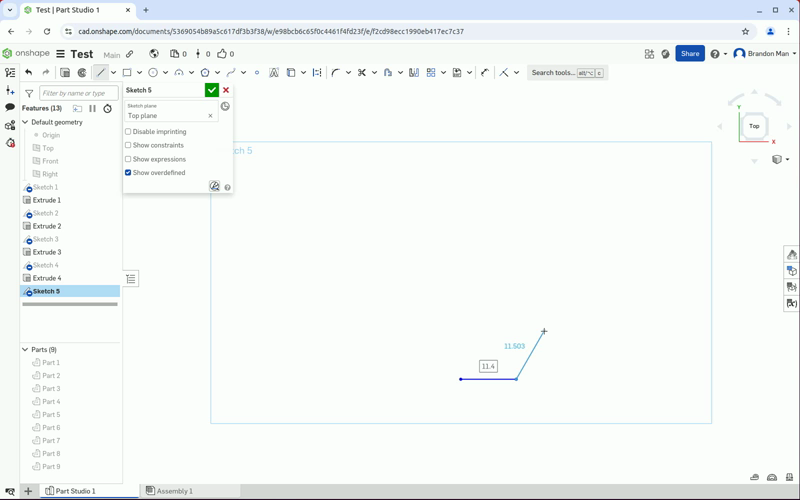
click(544, 330)
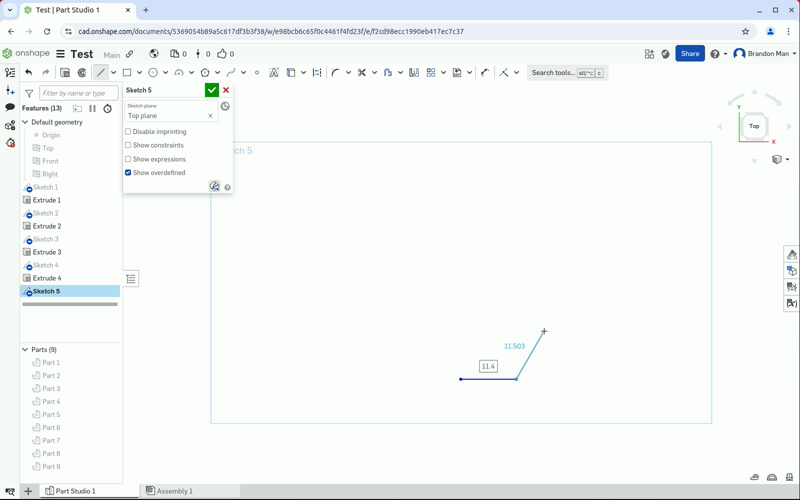
key_up(shift)
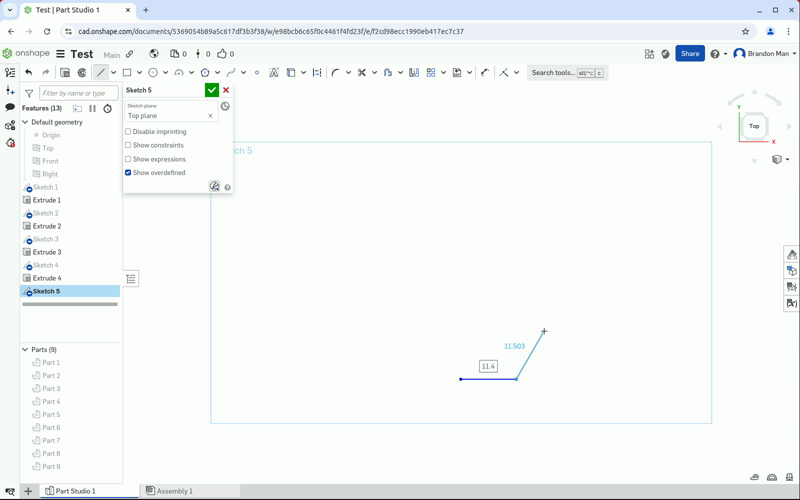
key(esc)
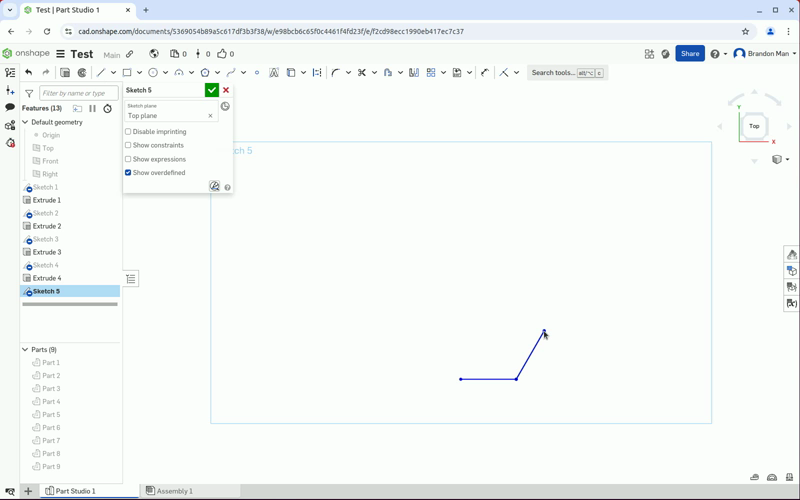
key(a)
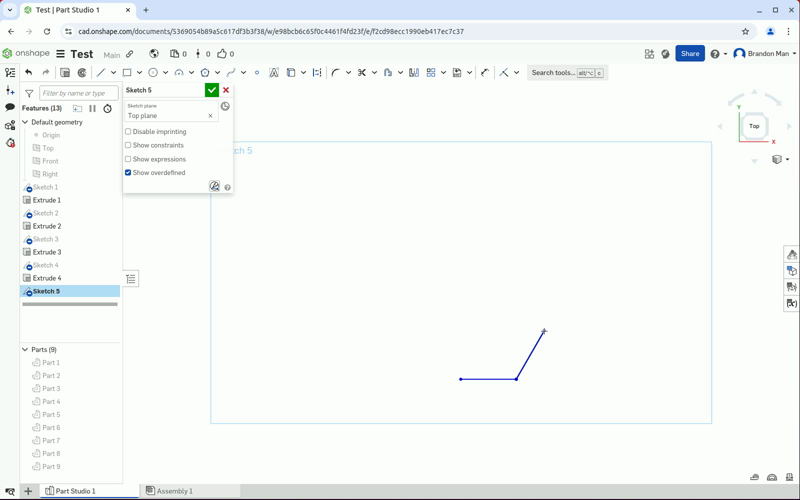
mouse_move(544, 330)
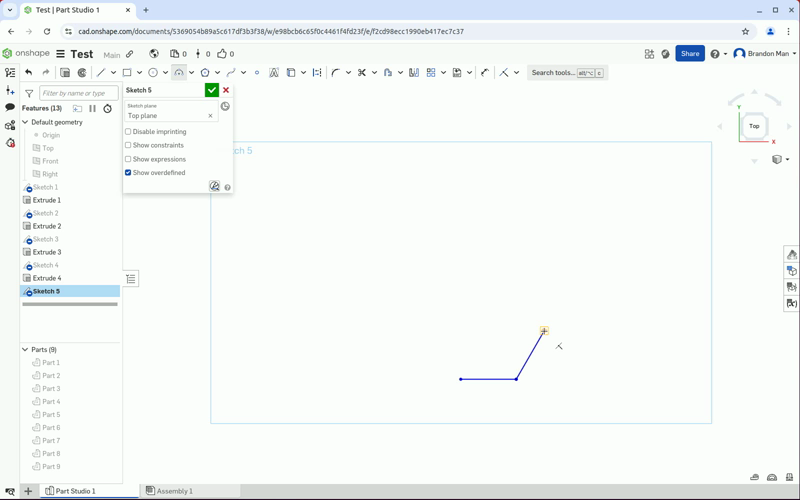
click(544, 330)
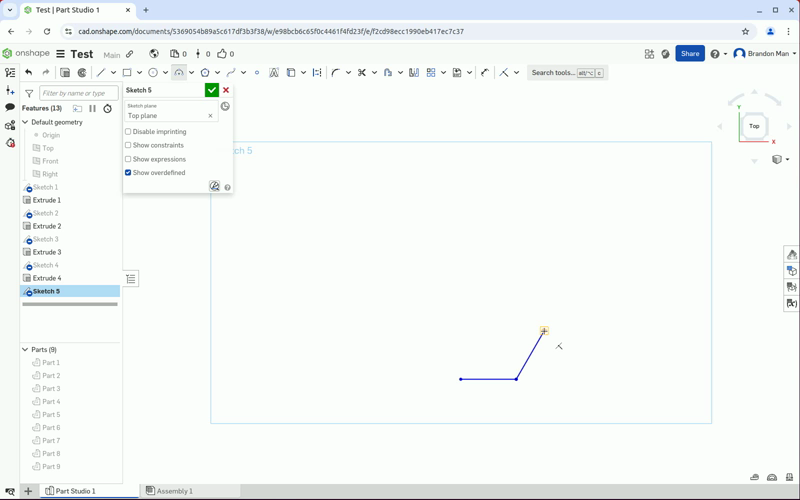
mouse_move(460, 379)
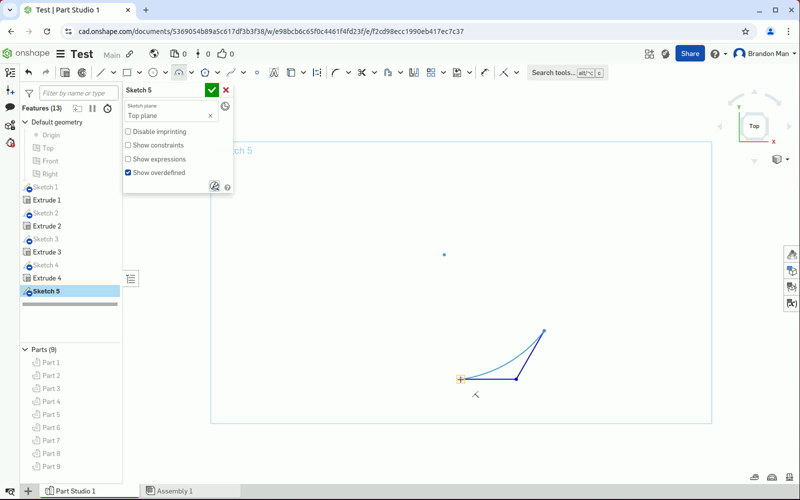
click(460, 379)
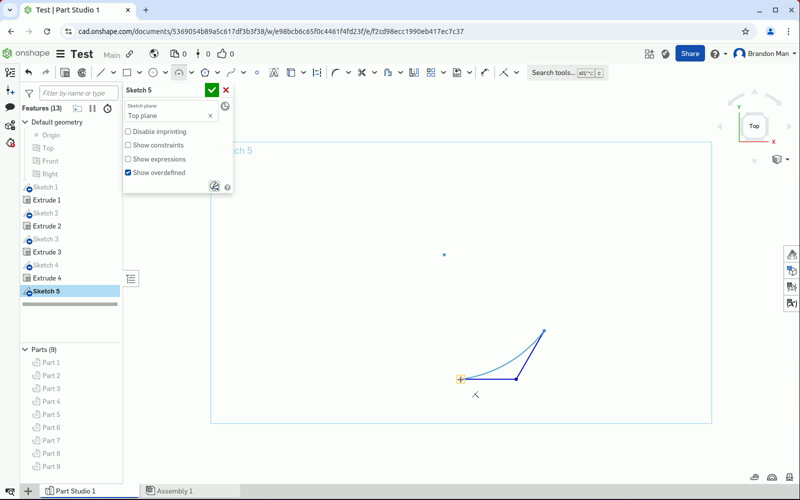
key_down(shift)
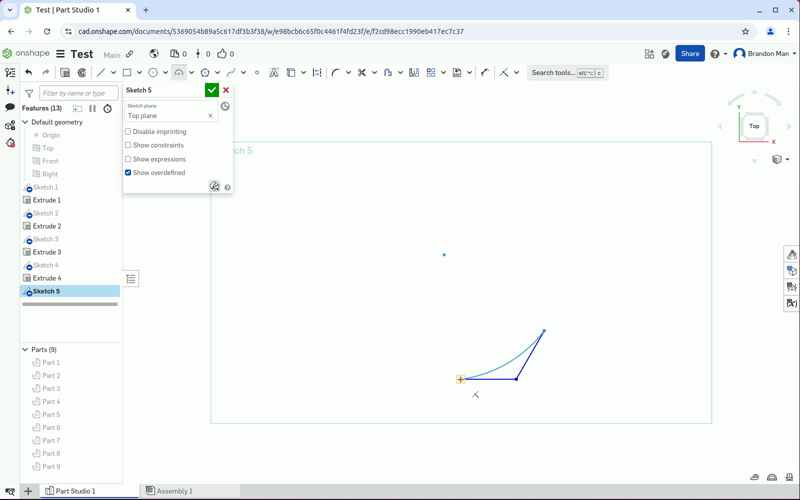
mouse_move(509, 366)
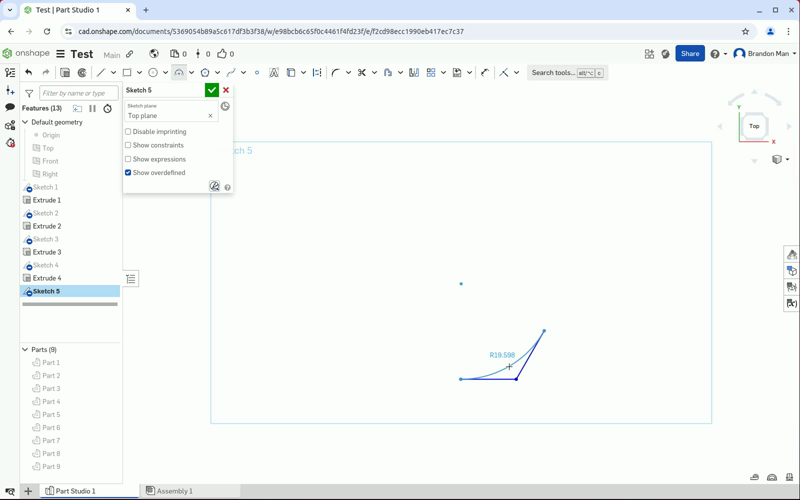
click(509, 366)
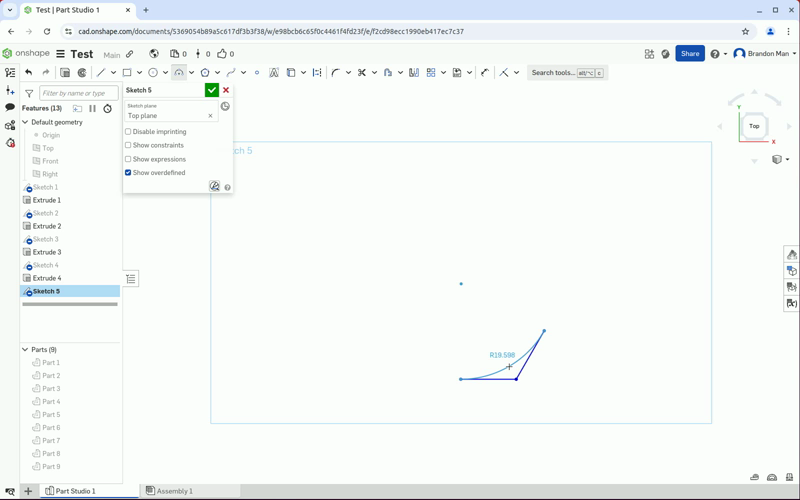
key_up(shift)
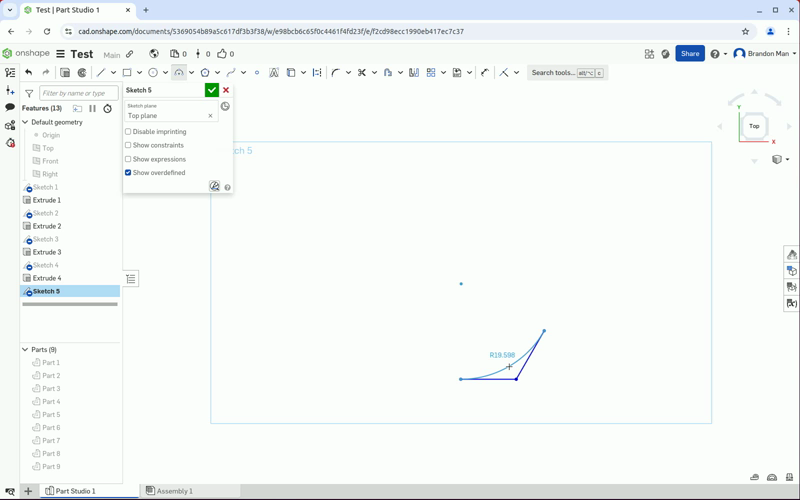
key(esc)
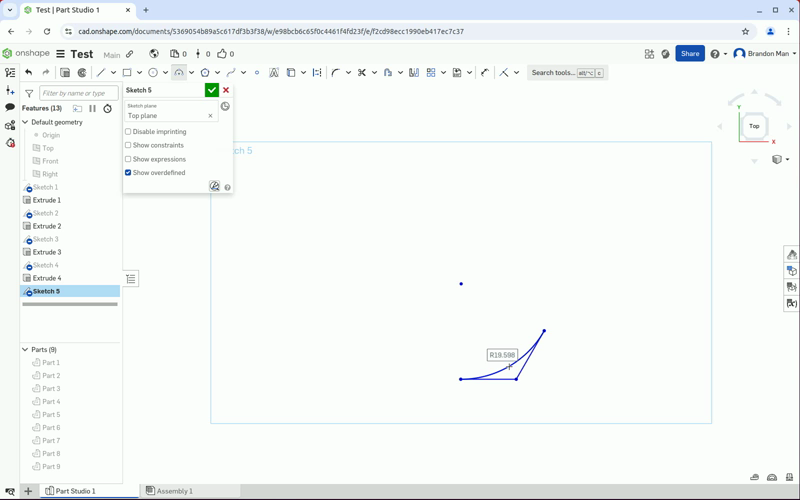
mouse_move(527, 357)
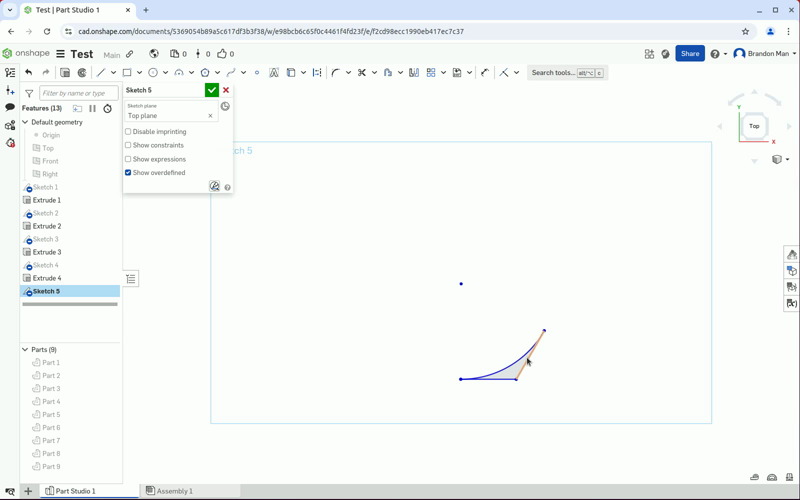
scroll(6)
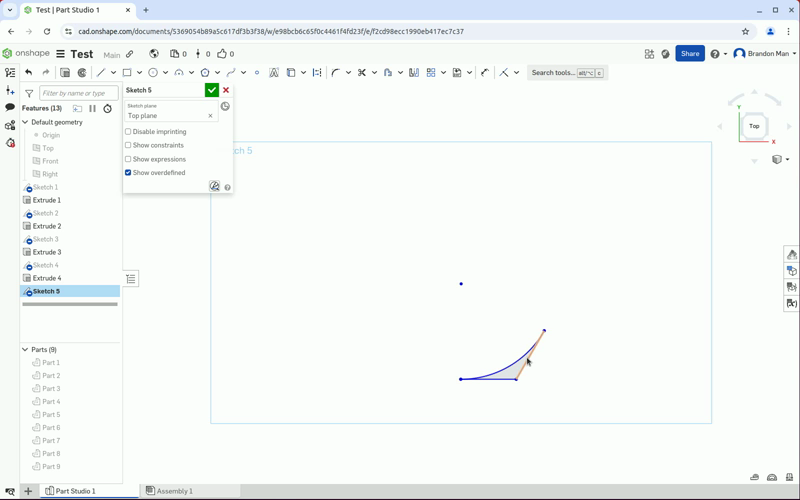
scroll(6)
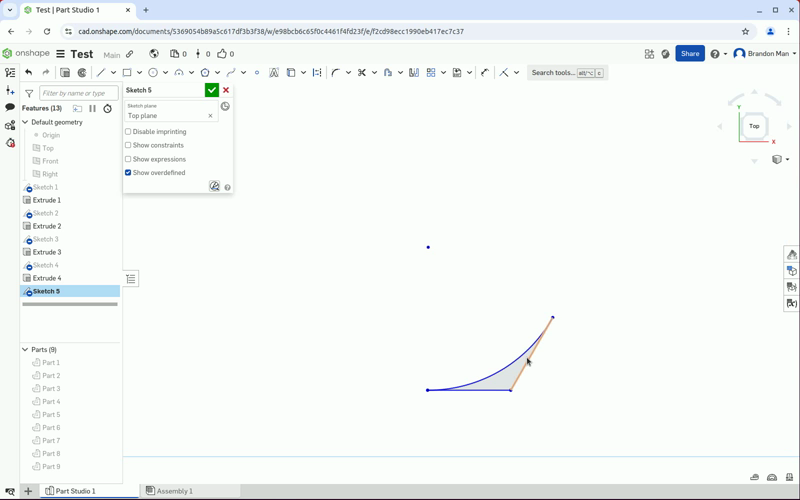
scroll(6)
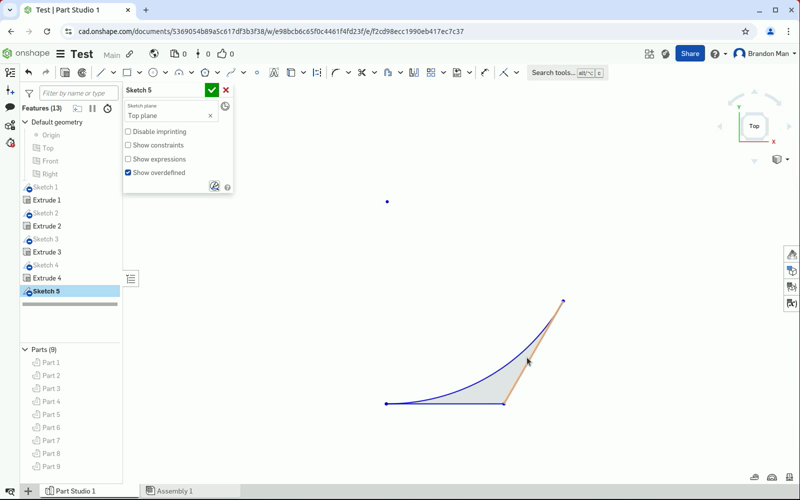
scroll(6)
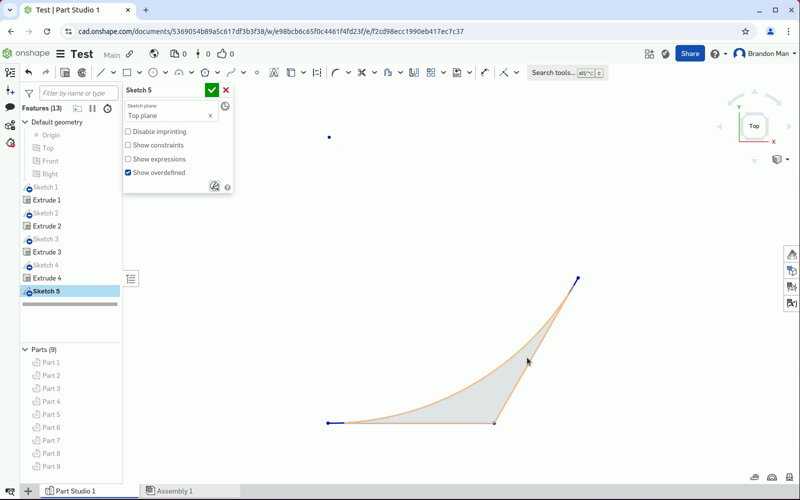
scroll(6)
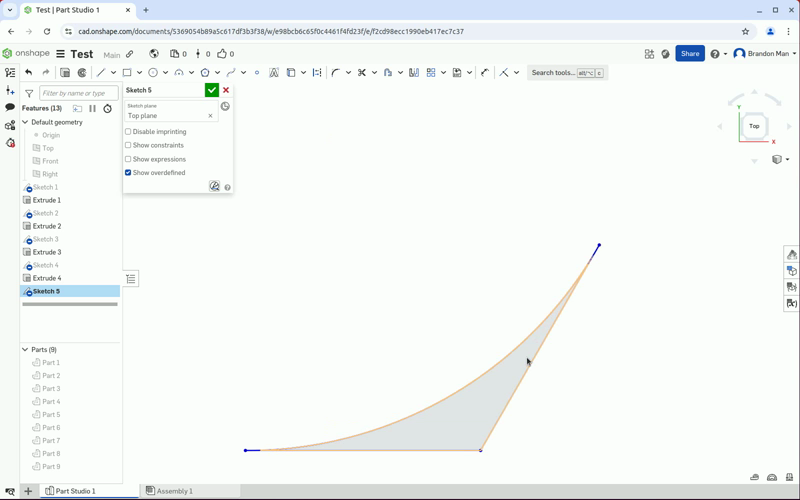
scroll(6)
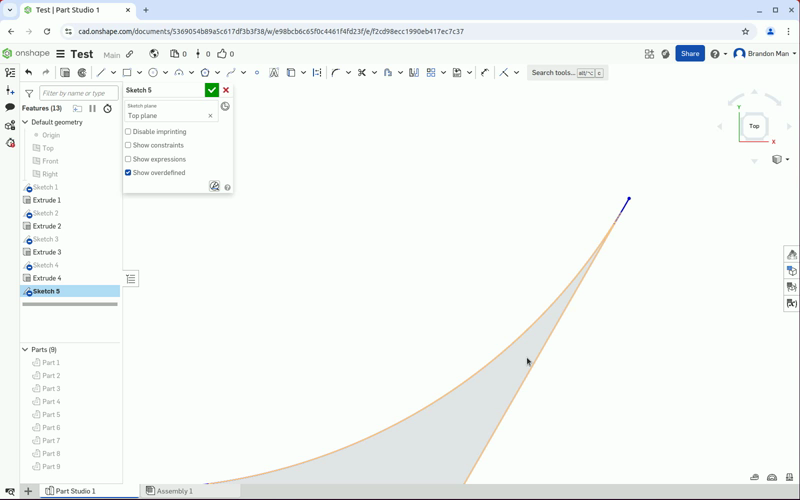
scroll(6)
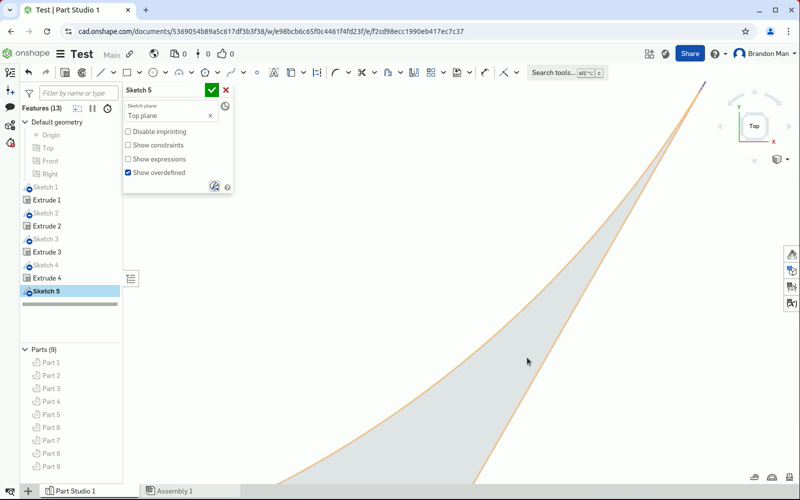
click(527, 357)
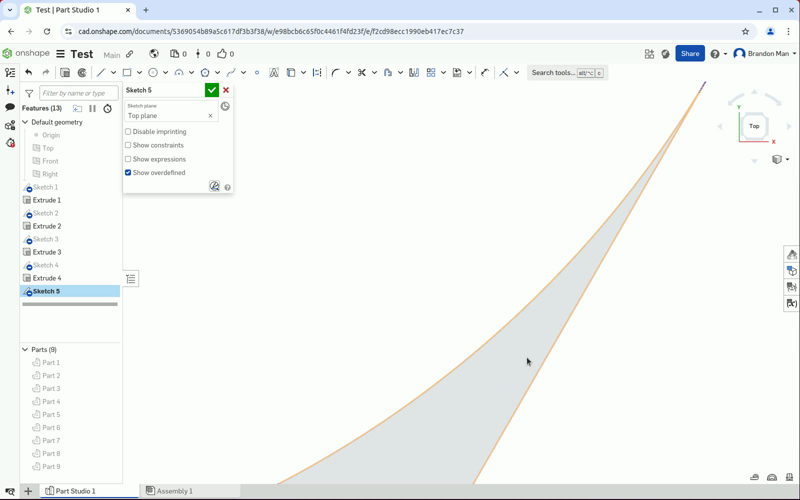
scroll(-6)
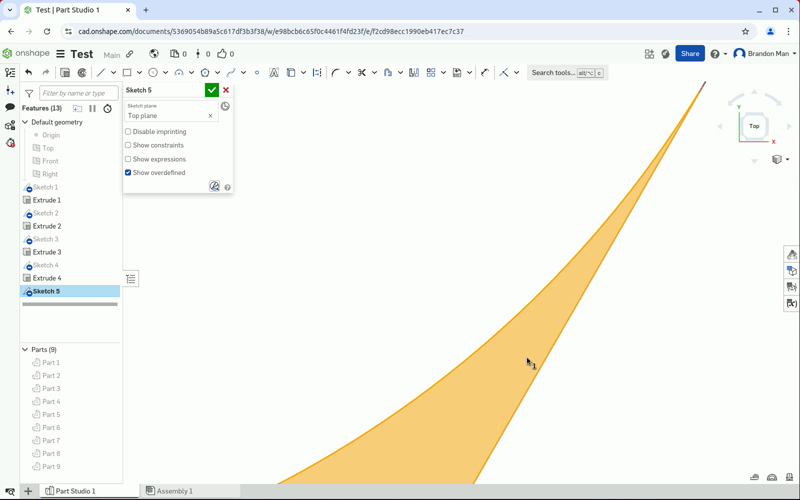
scroll(-6)
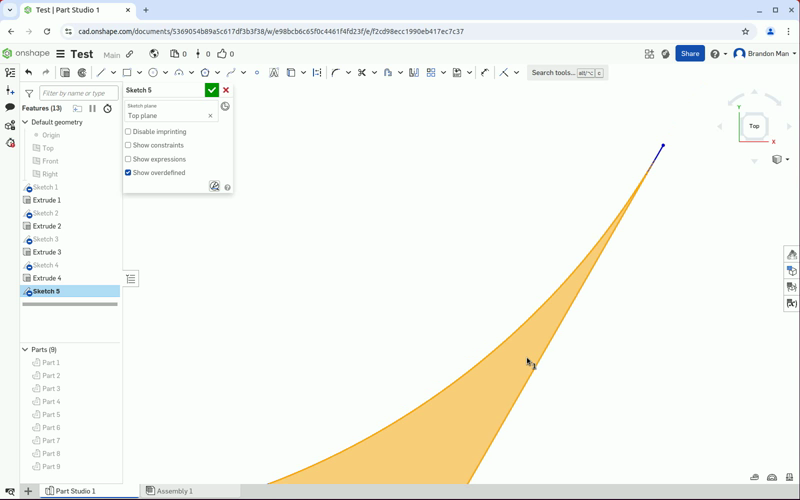
scroll(-6)
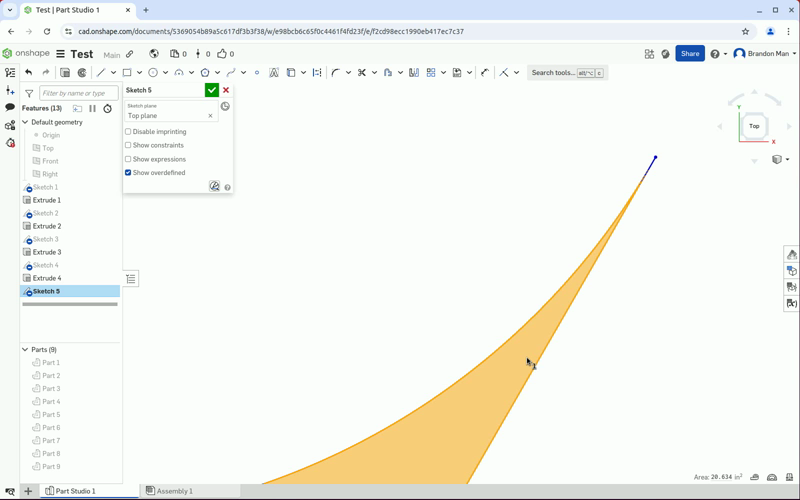
scroll(-6)
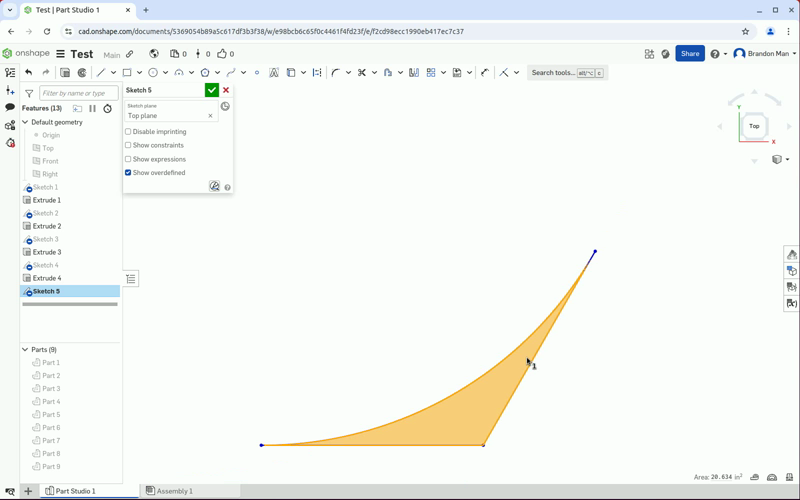
scroll(-6)
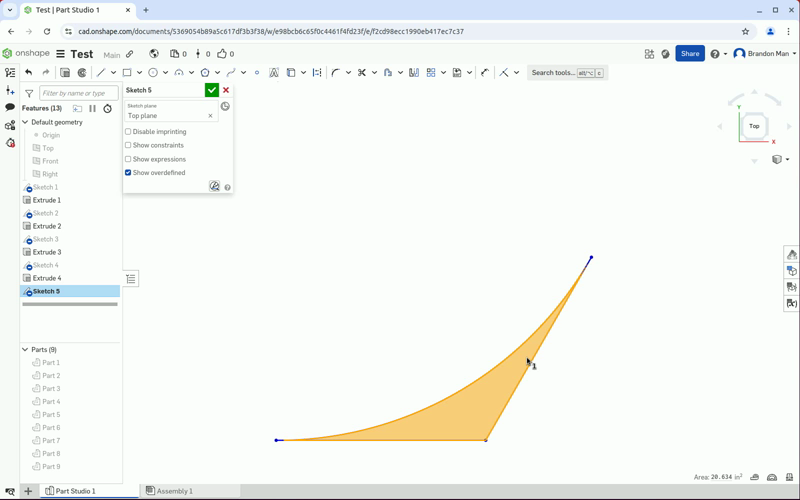
scroll(-6)
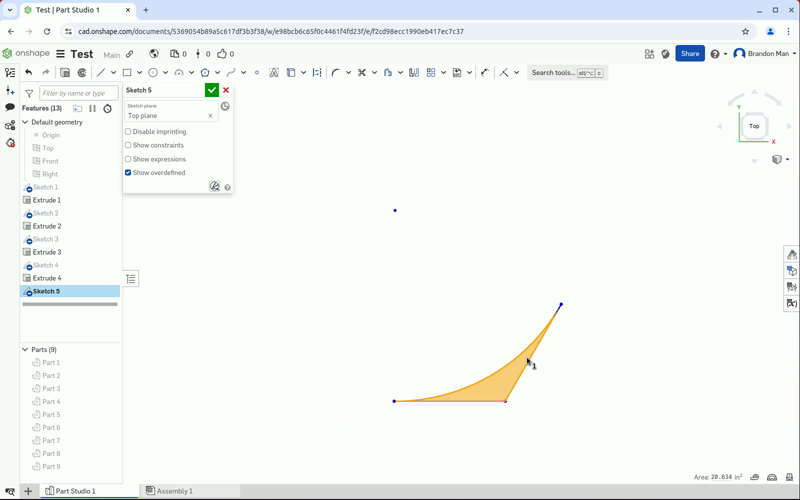
scroll(-6)
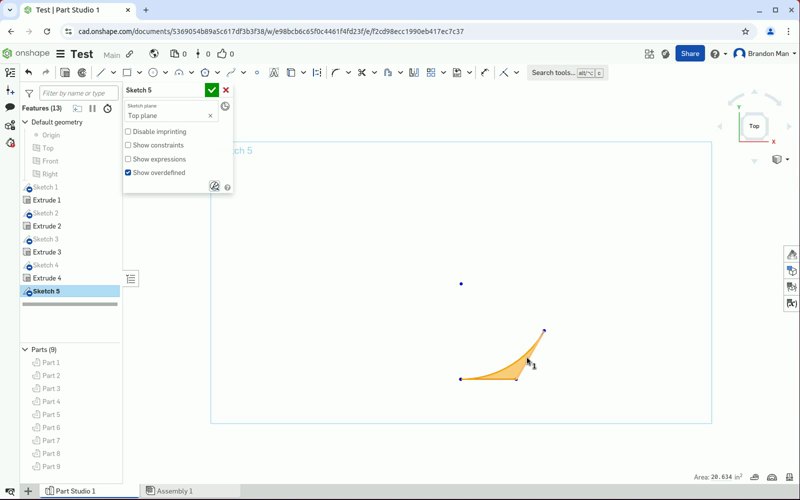
mouse_move(73, 352)
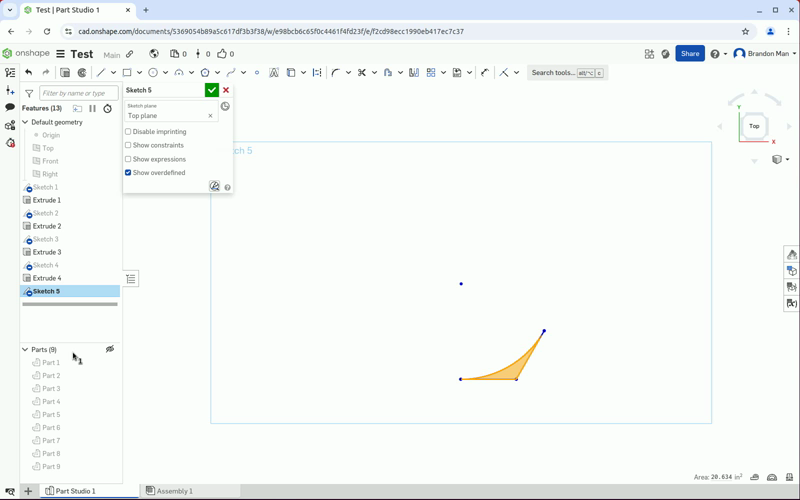
key(shift+y)
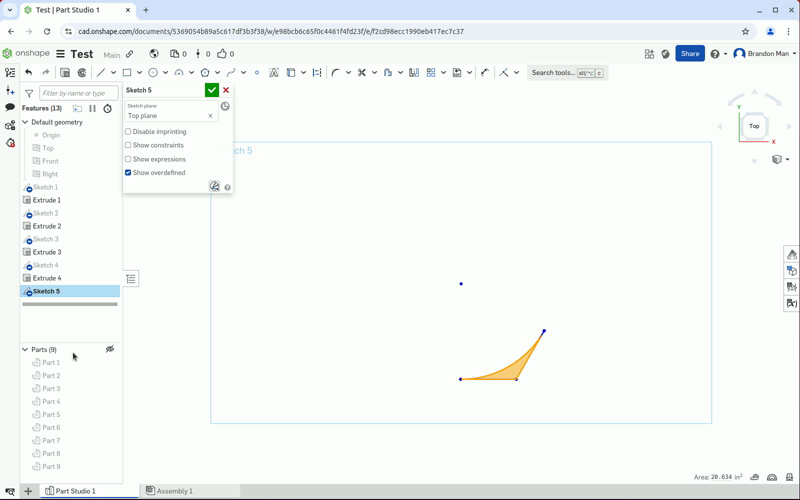
key(shift+e)
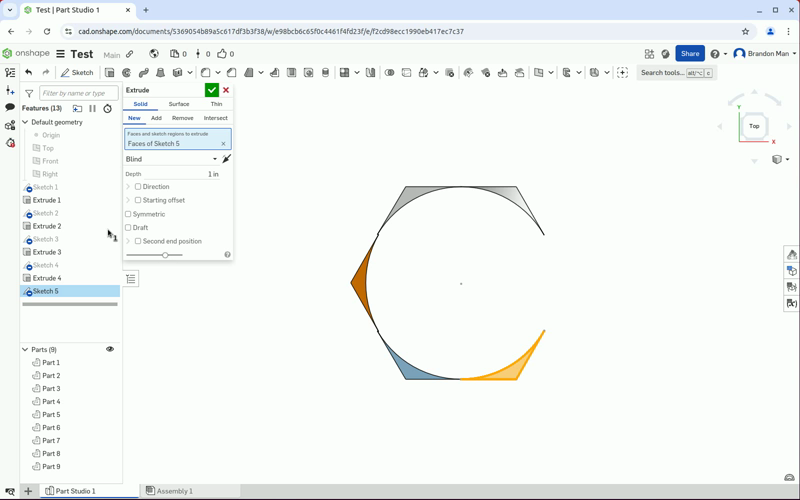
mouse_move(143, 106)
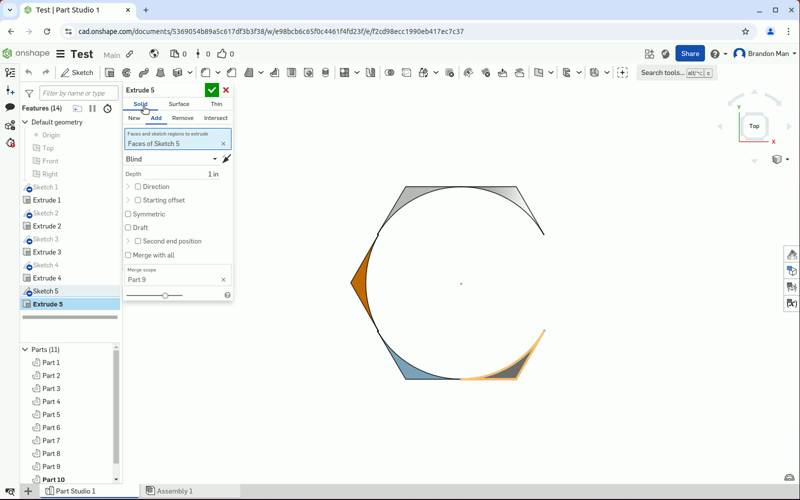
click(143, 106)
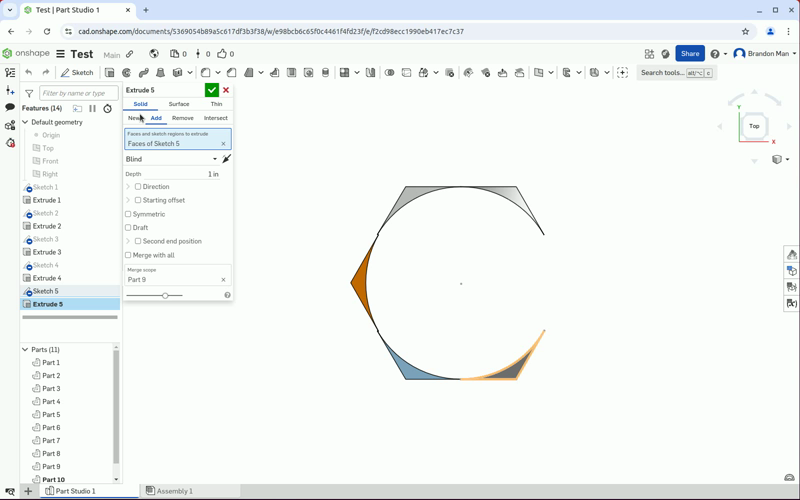
mouse_move(137, 120)
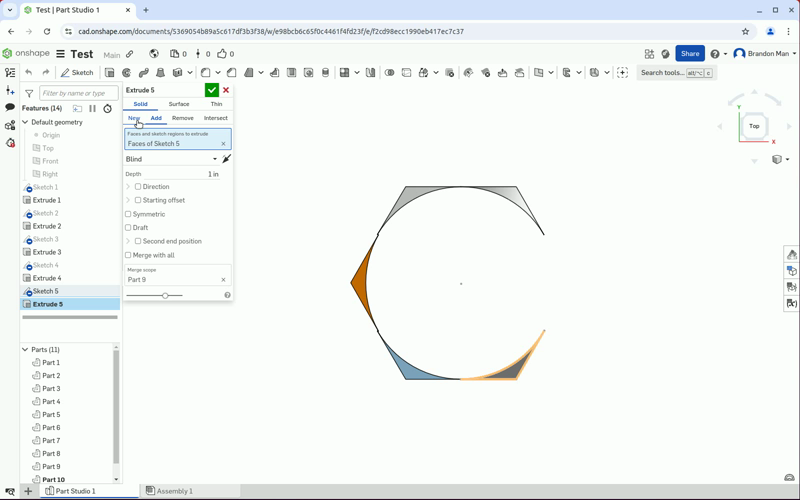
click(137, 120)
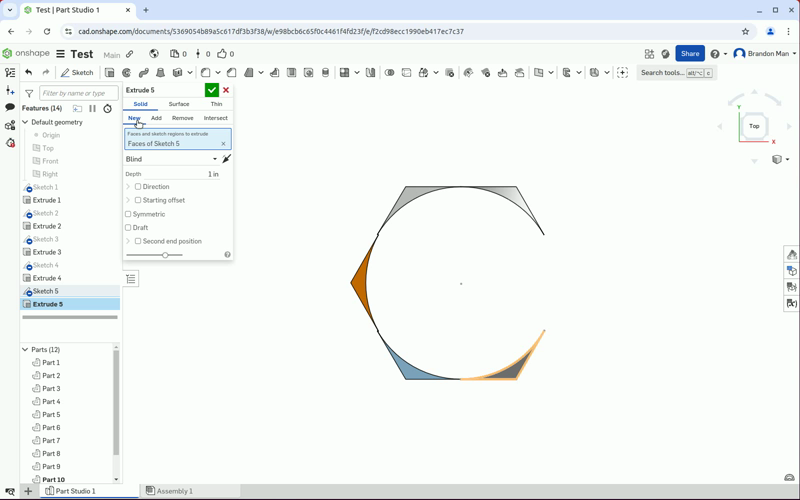
key(tab, 4)
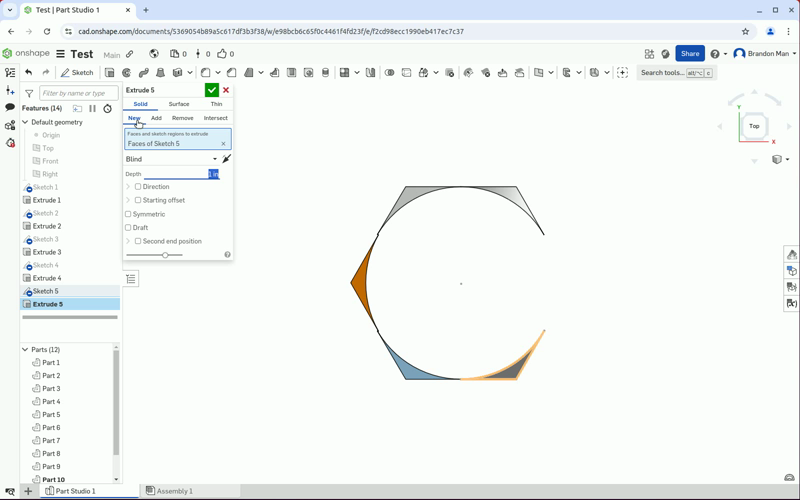
text(23.108)
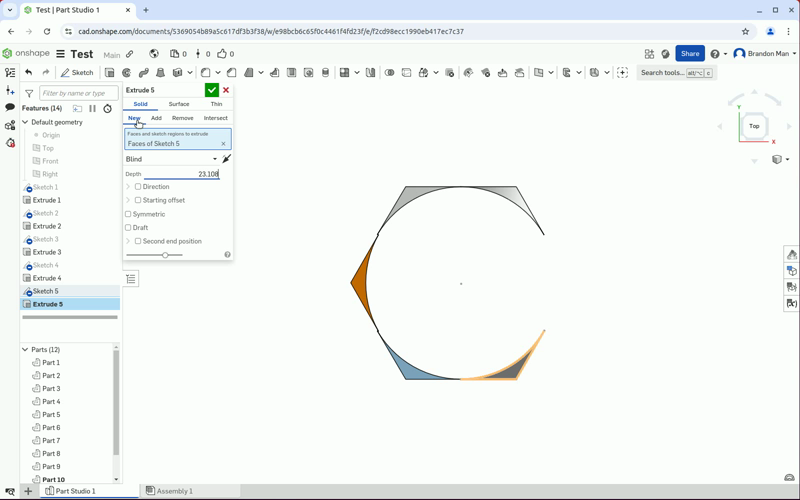
key(enter)
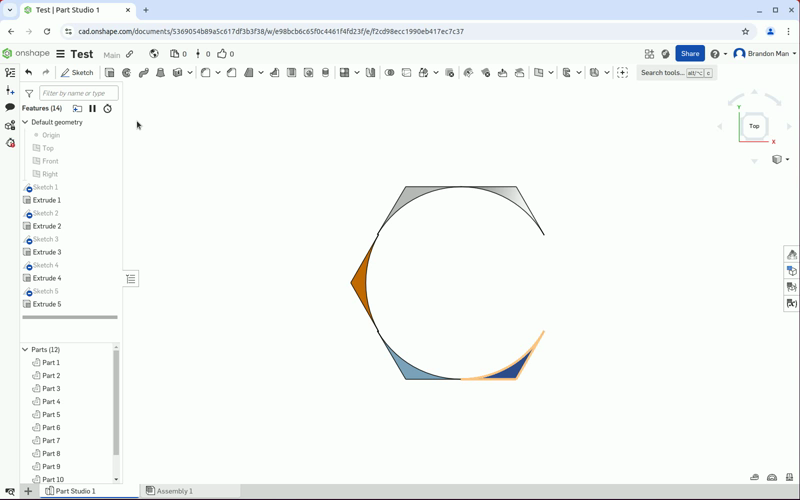
key(shift+h)
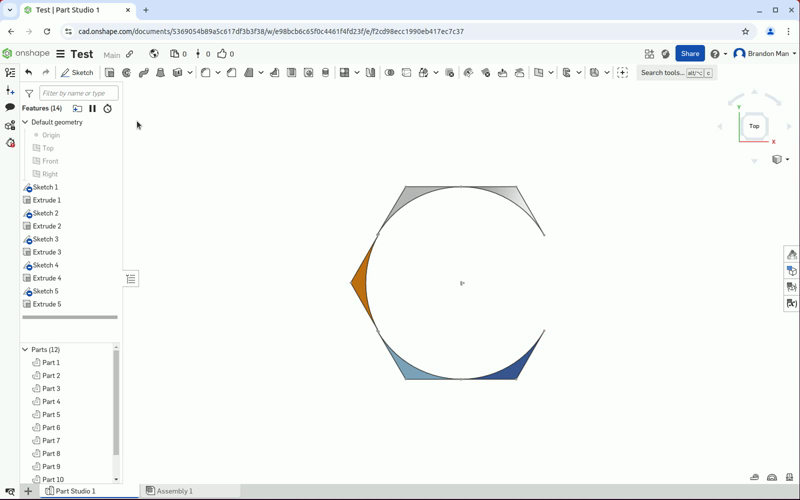
key(shift+h)
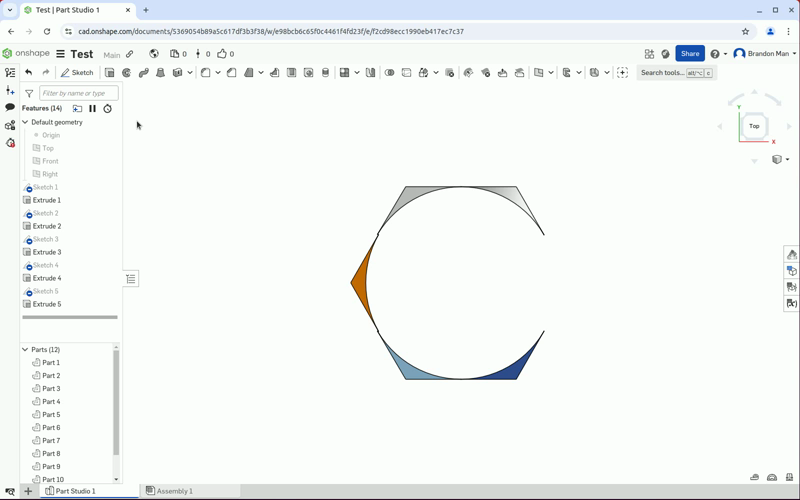
mouse_move(73, 189)
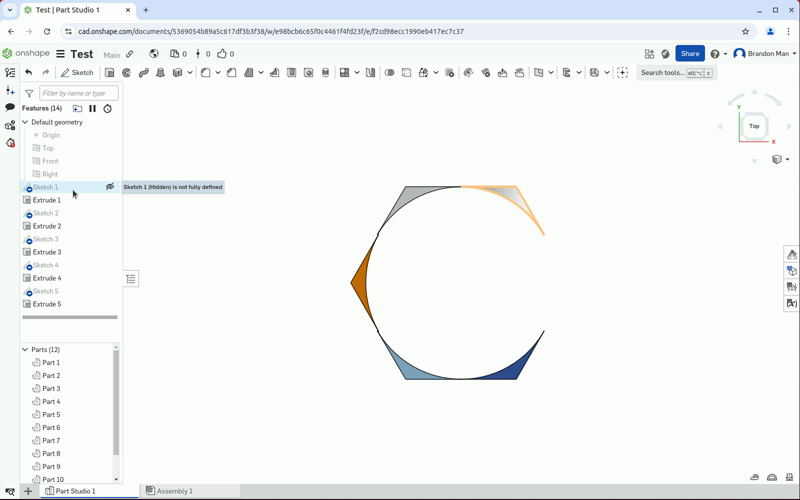
click(73, 189)
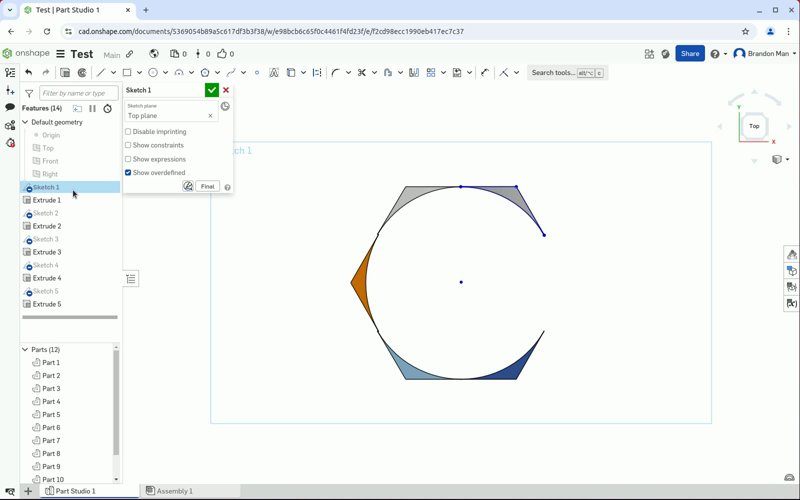
mouse_move(229, 92)
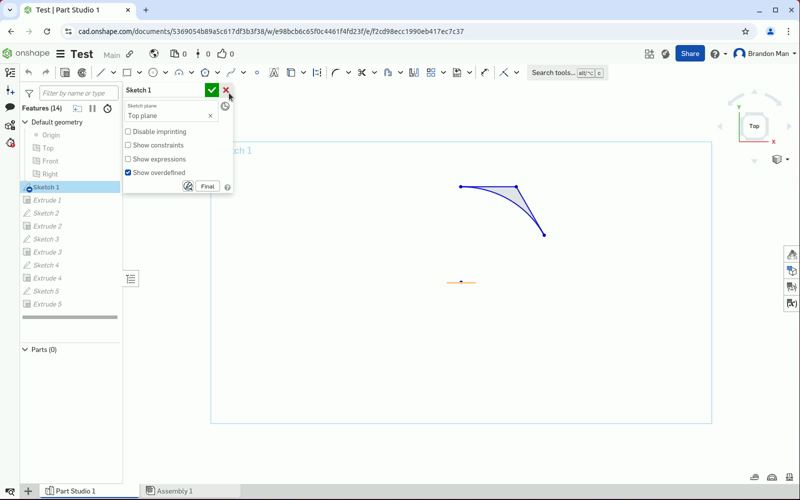
click(229, 92)
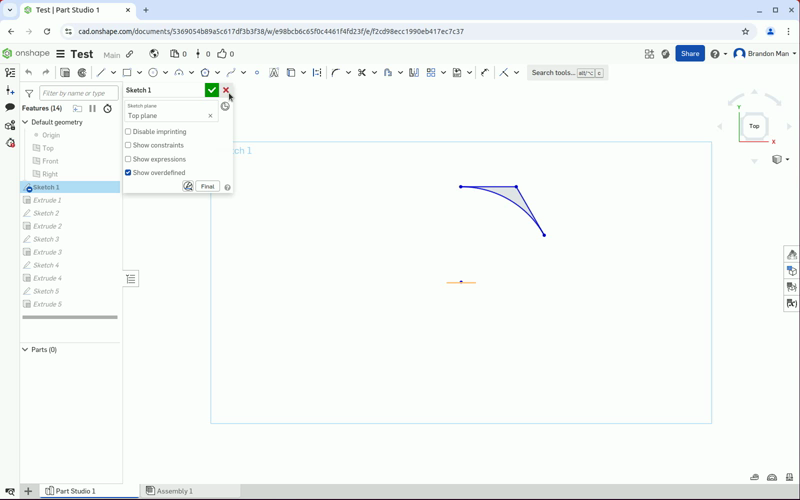
key(shift+s)
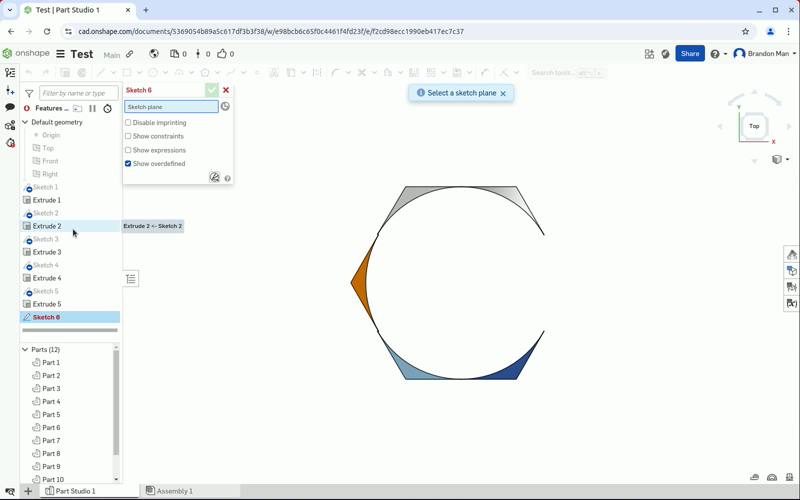
scroll(3)
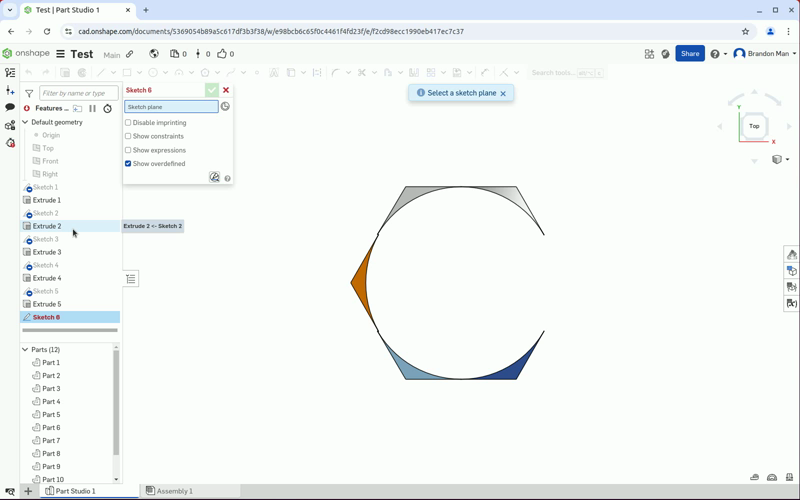
mouse_move(73, 150)
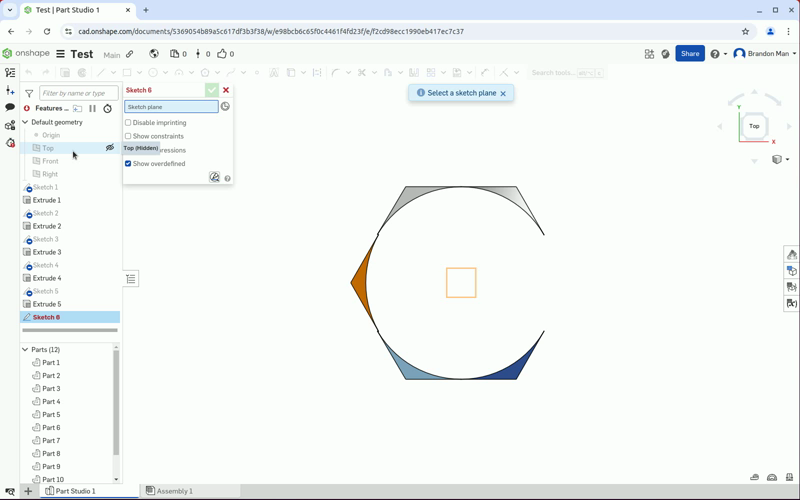
click(73, 150)
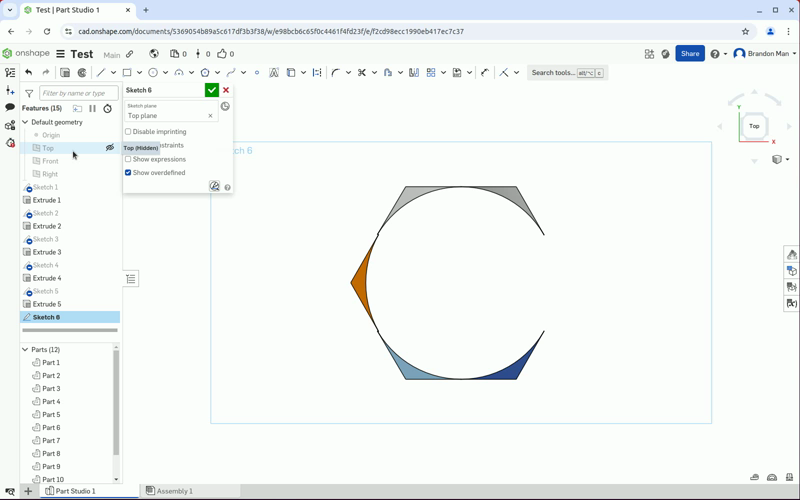
mouse_move(69, 352)
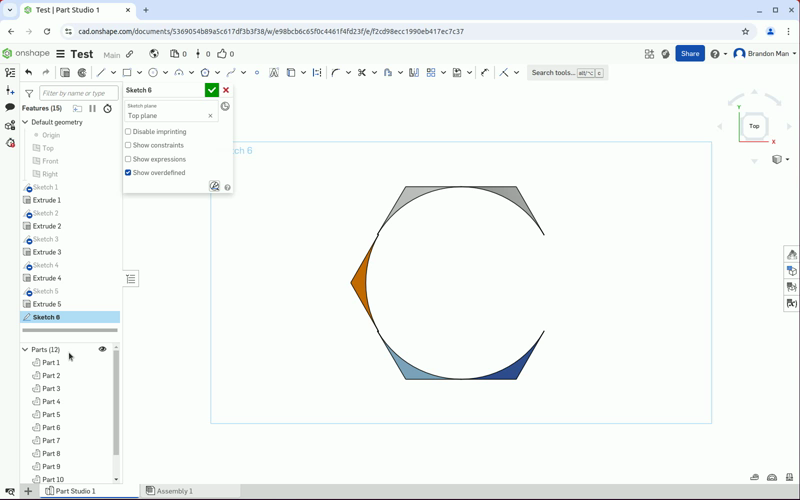
key(y)
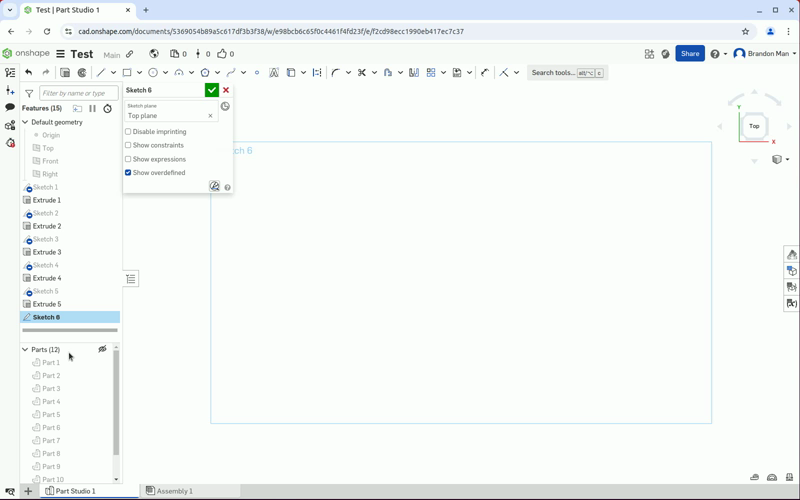
key(l)
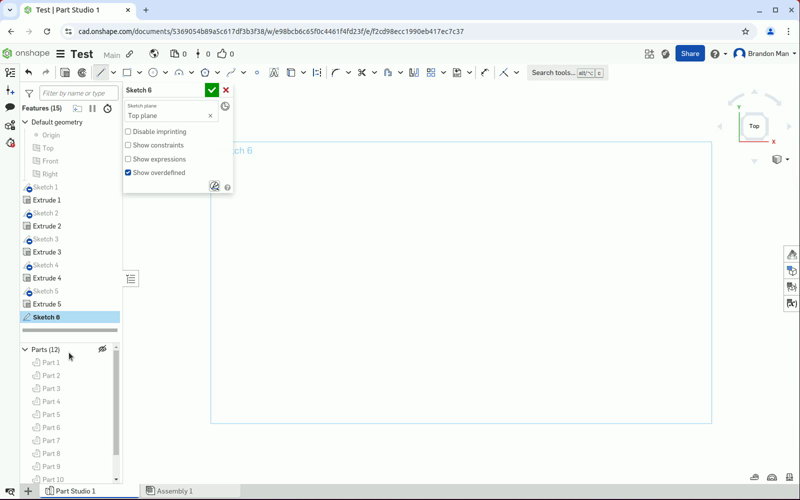
key_down(shift)
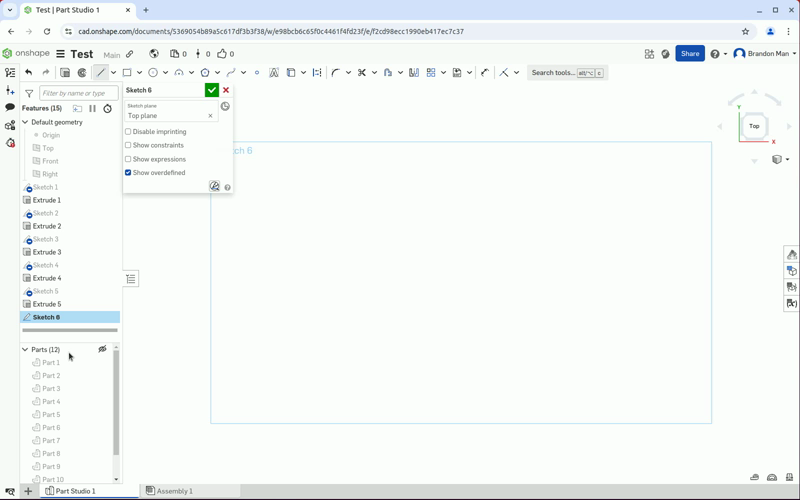
mouse_move(543, 330)
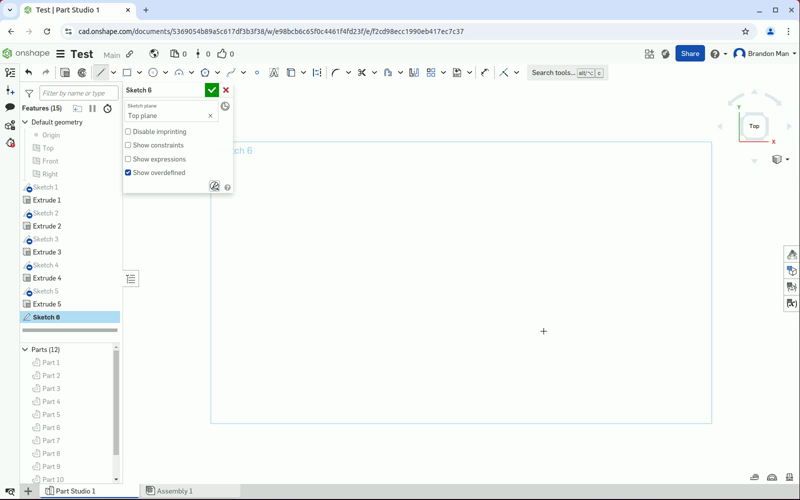
click(543, 330)
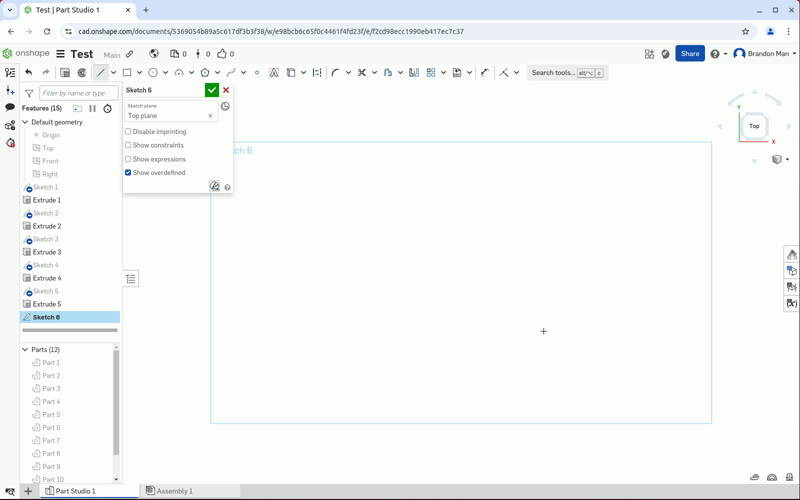
key_up(shift)
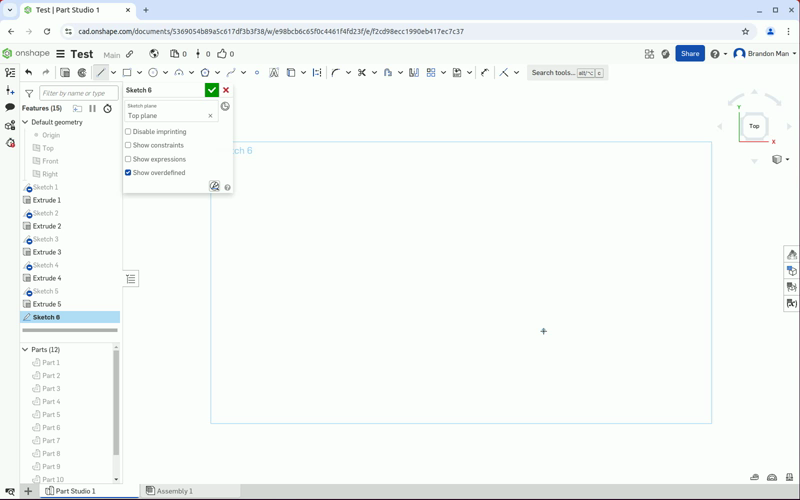
key_down(shift)
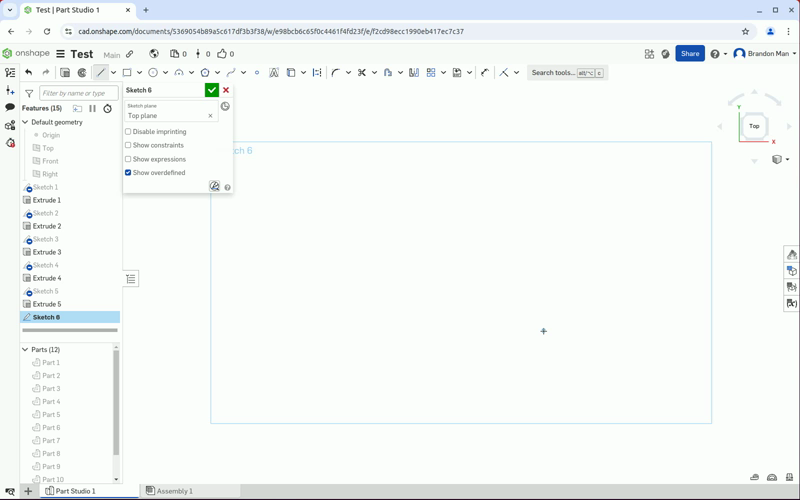
mouse_move(573, 330)
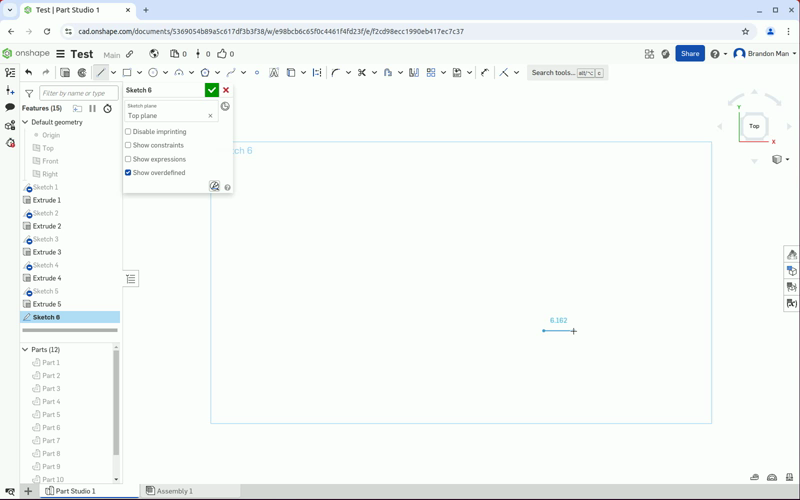
mouse_move(571, 282)
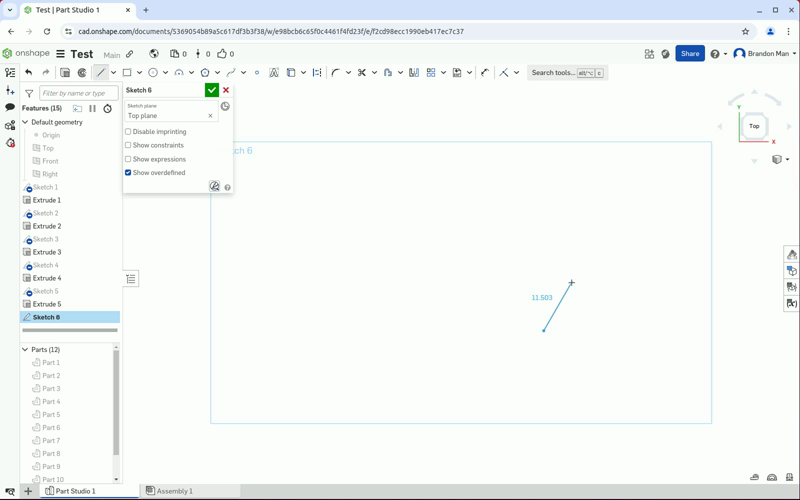
click(571, 282)
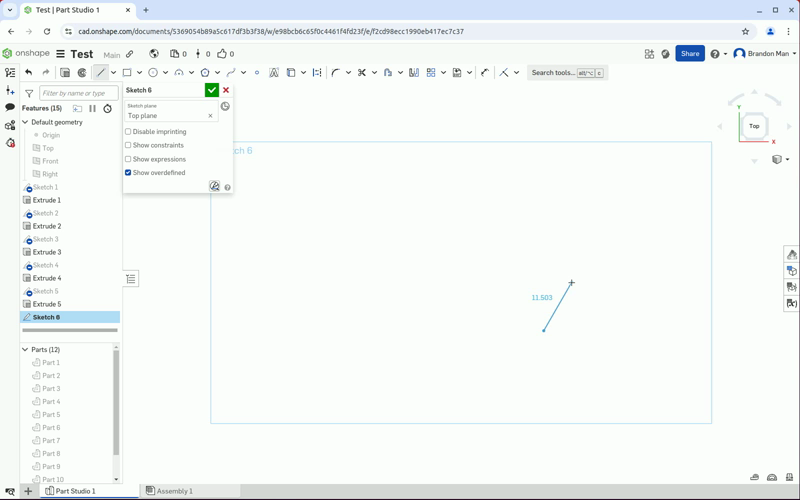
key_up(shift)
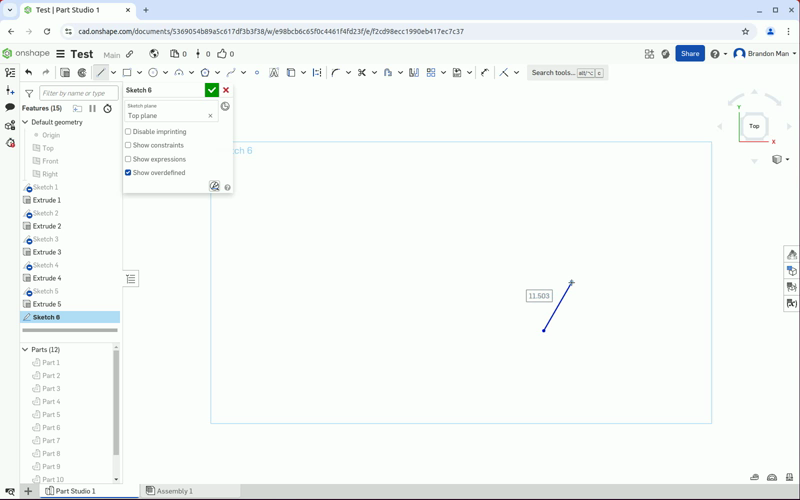
key_down(shift)
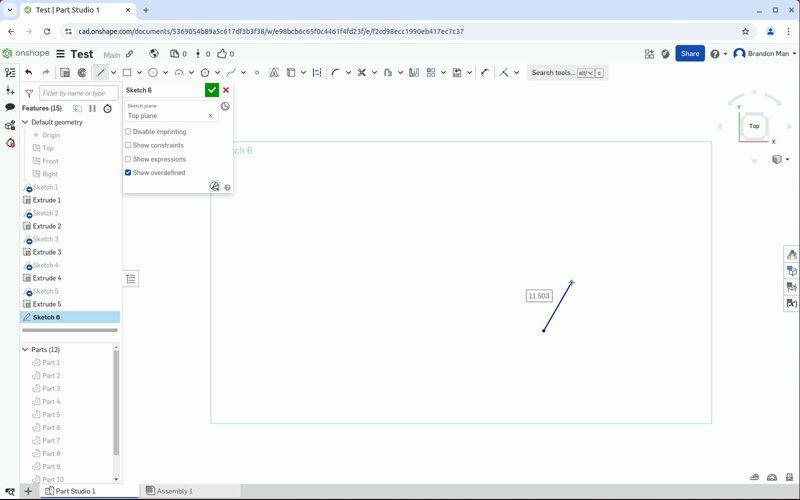
mouse_move(589, 282)
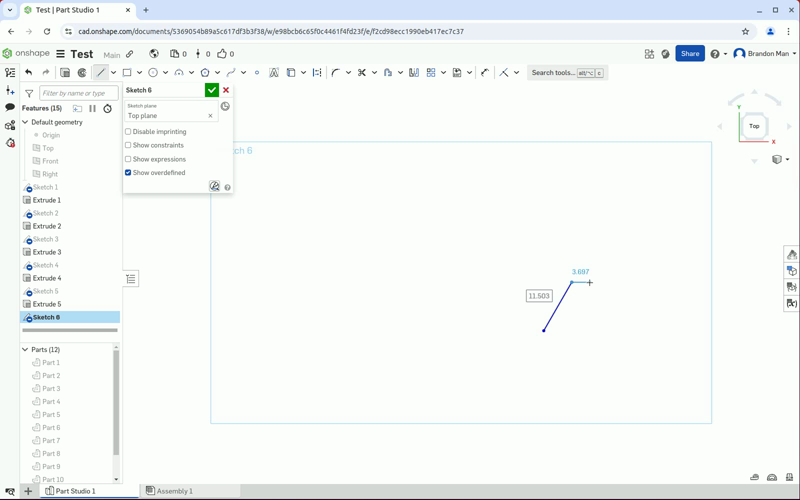
mouse_move(543, 234)
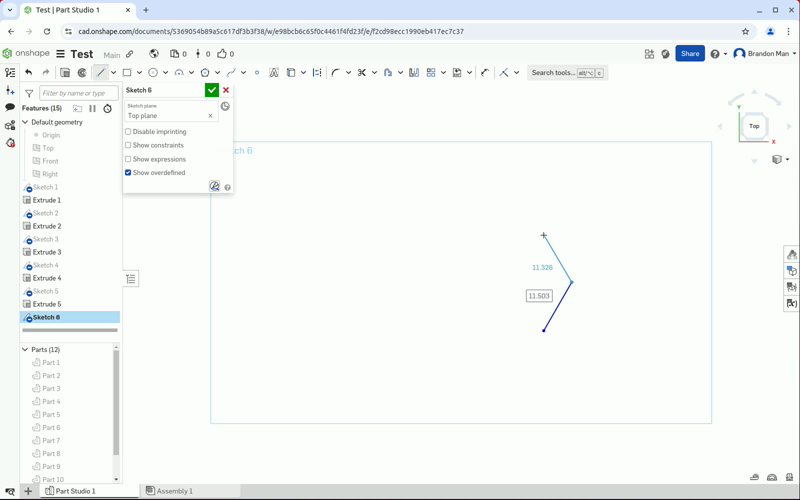
click(543, 234)
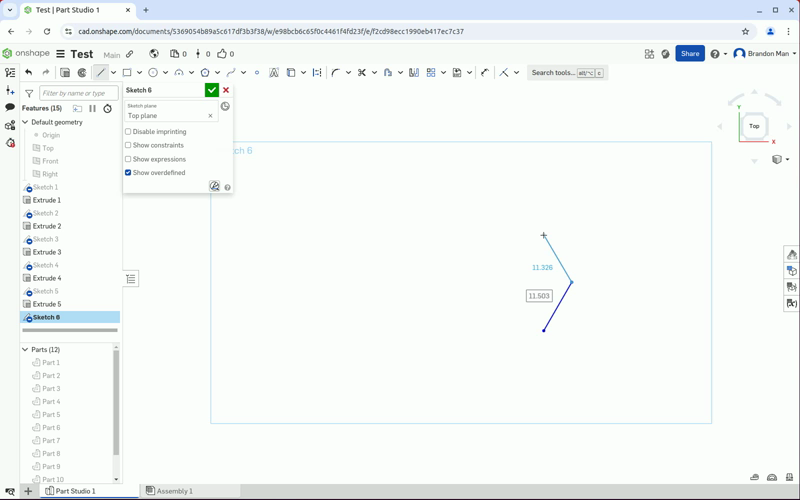
key_up(shift)
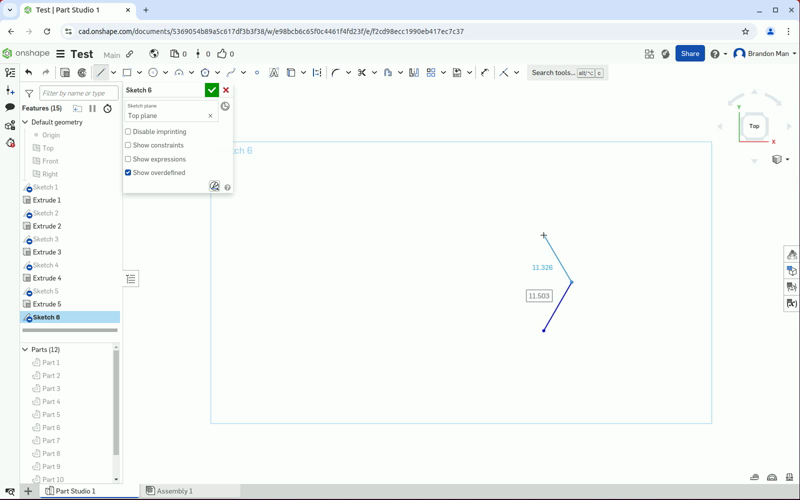
key(esc)
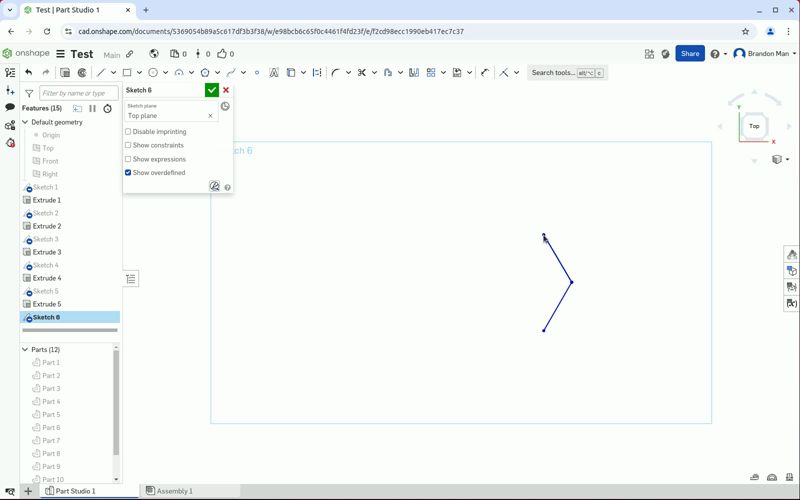
key(a)
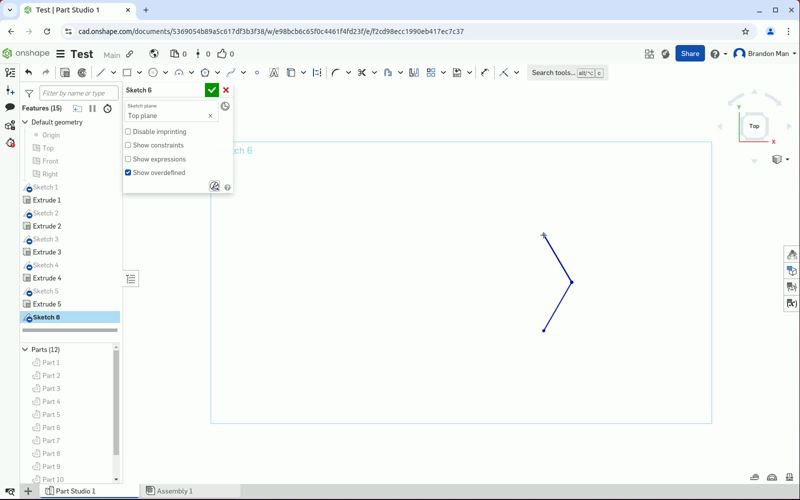
mouse_move(543, 234)
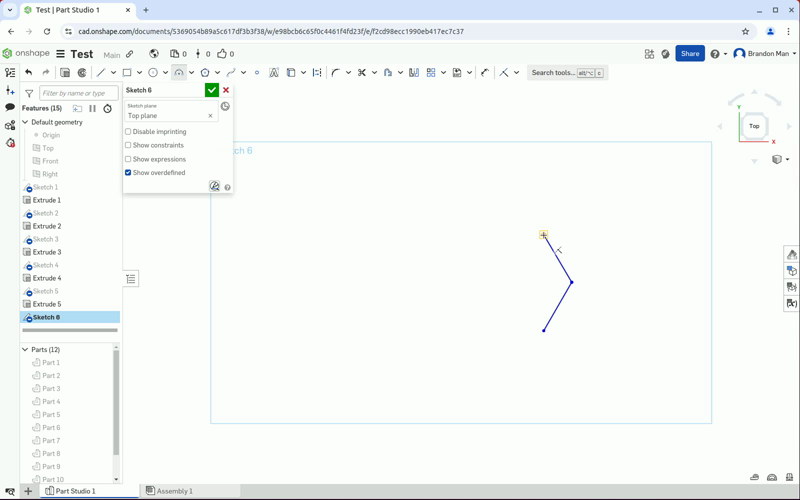
click(543, 234)
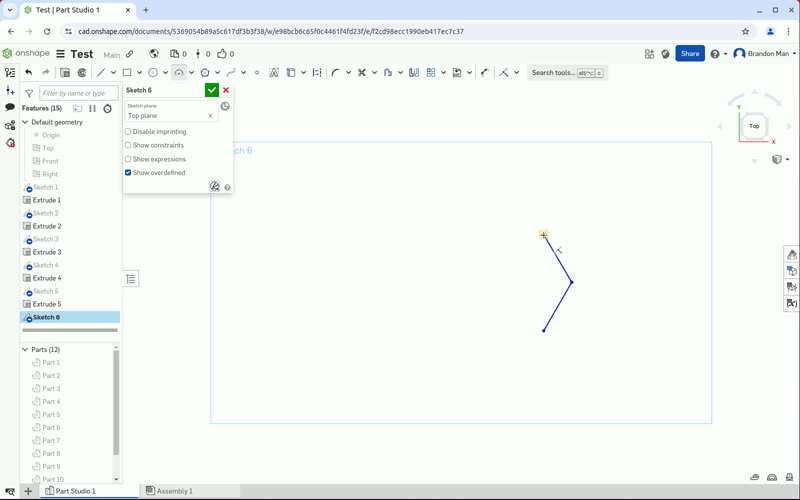
mouse_move(543, 330)
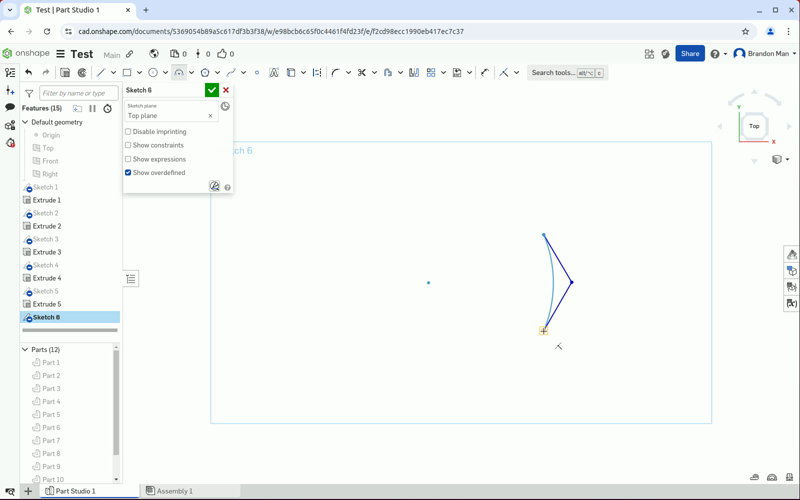
click(543, 330)
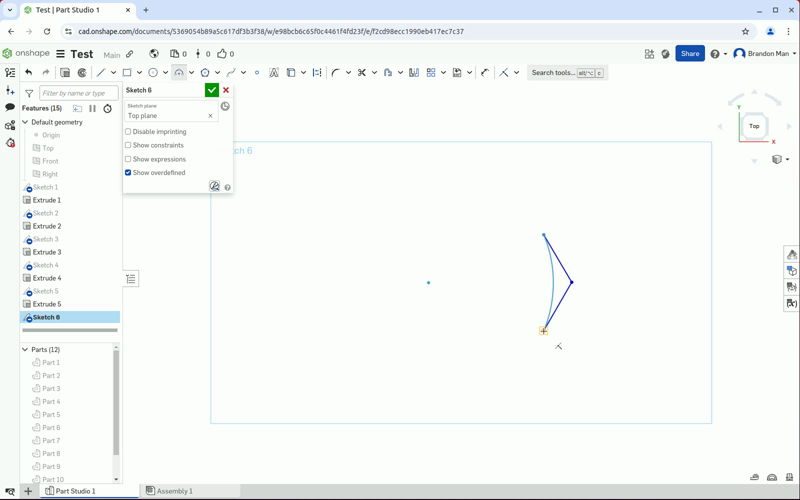
key_down(shift)
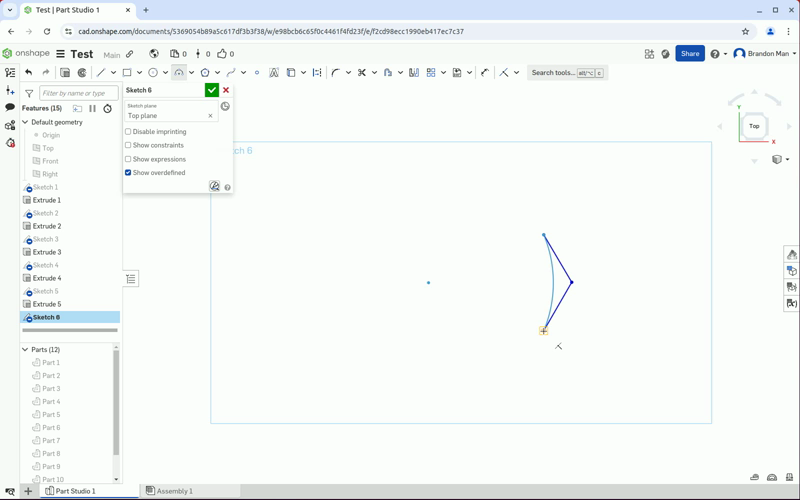
mouse_move(557, 282)
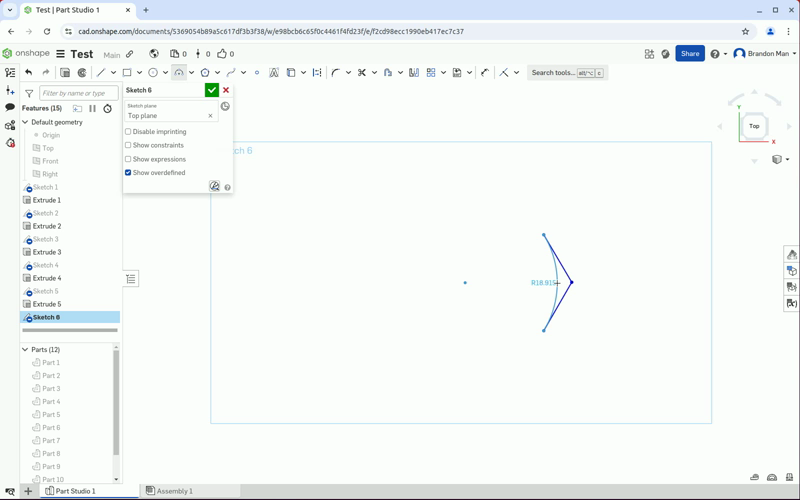
click(557, 282)
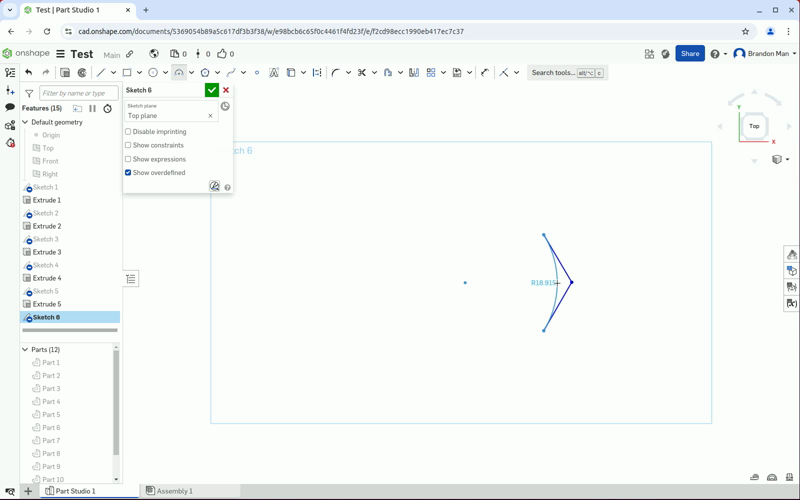
key_up(shift)
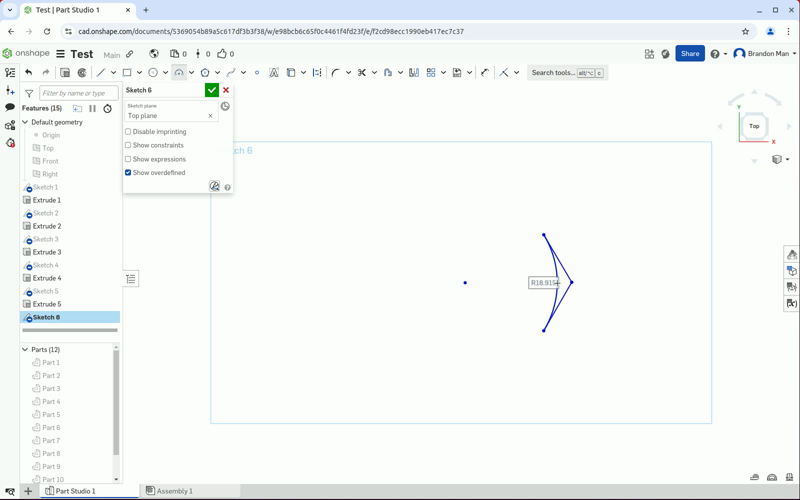
key(esc)
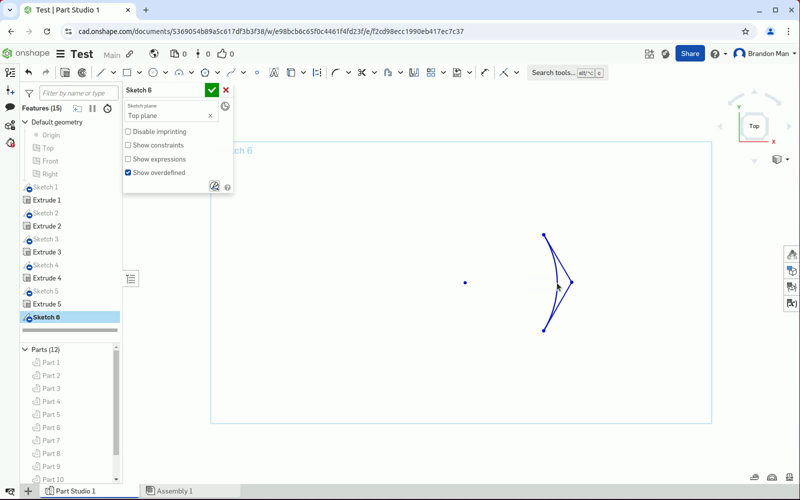
mouse_move(556, 304)
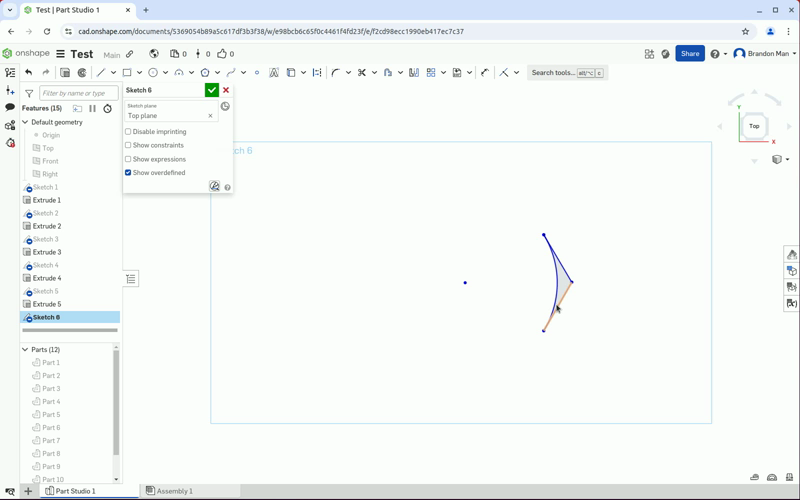
scroll(6)
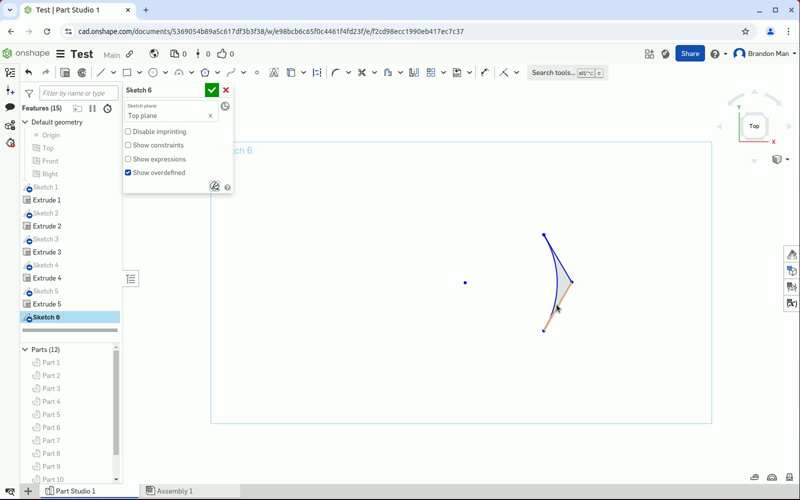
scroll(6)
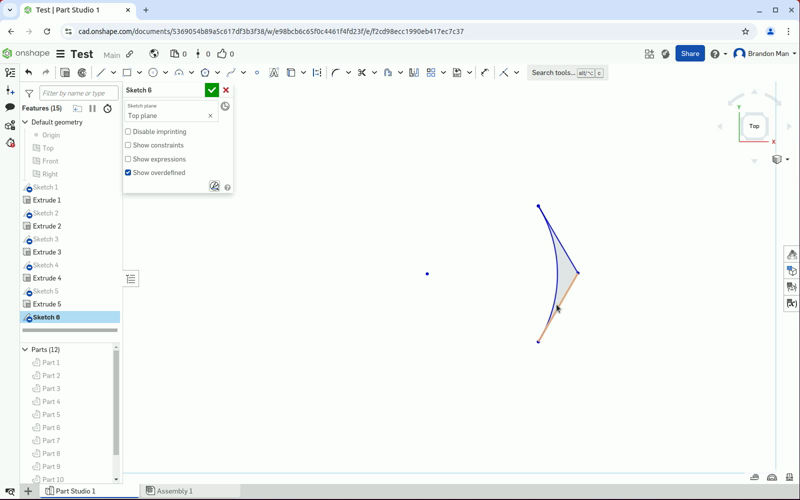
scroll(6)
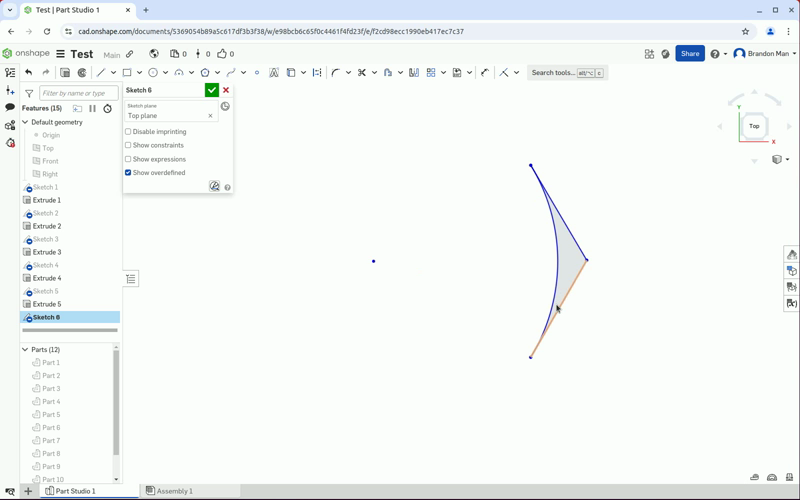
scroll(6)
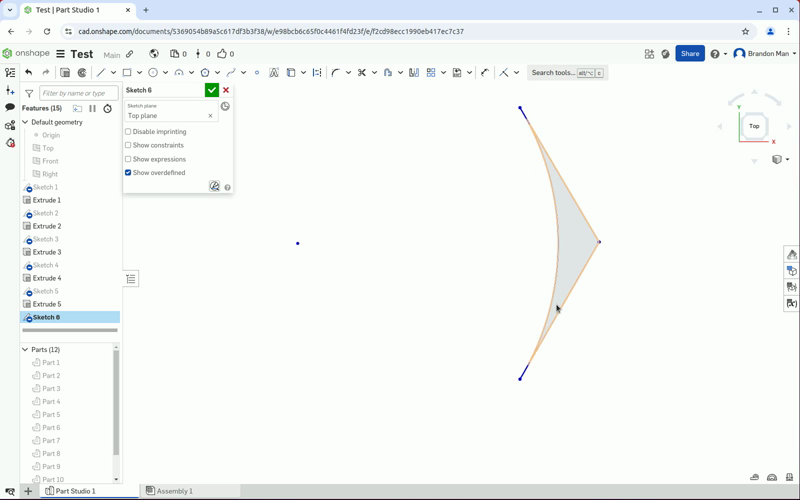
scroll(6)
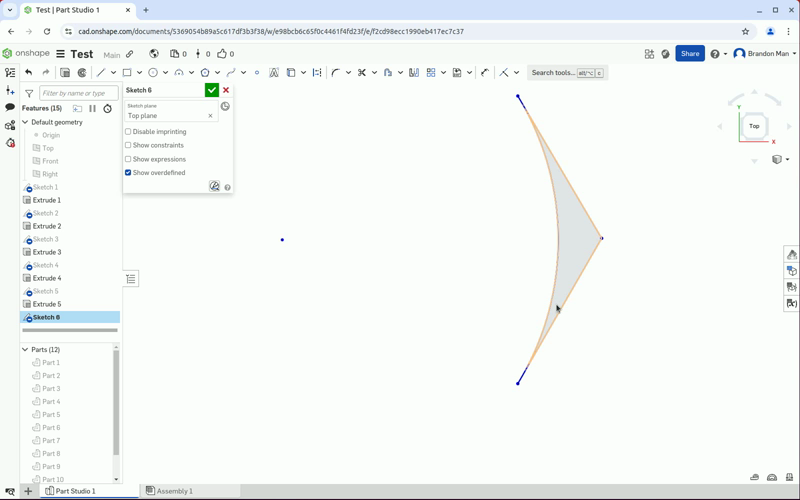
scroll(6)
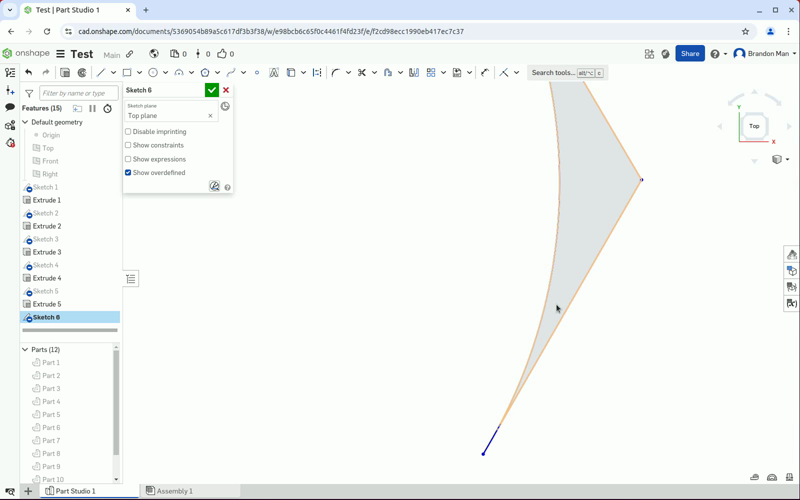
scroll(6)
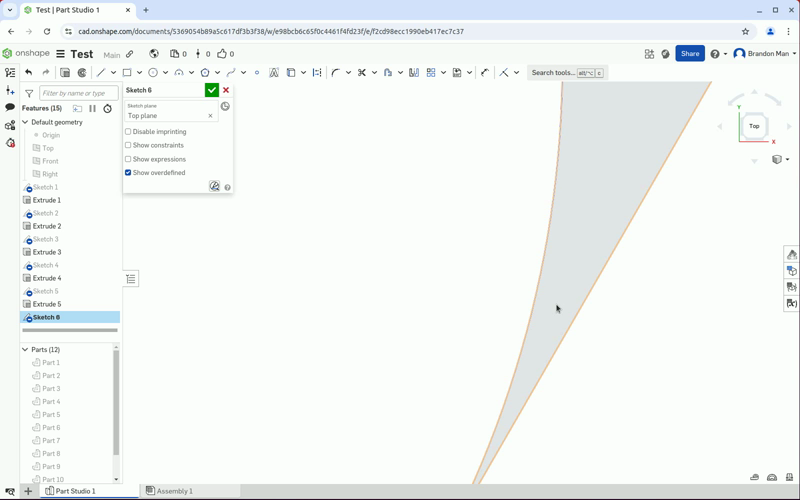
click(556, 304)
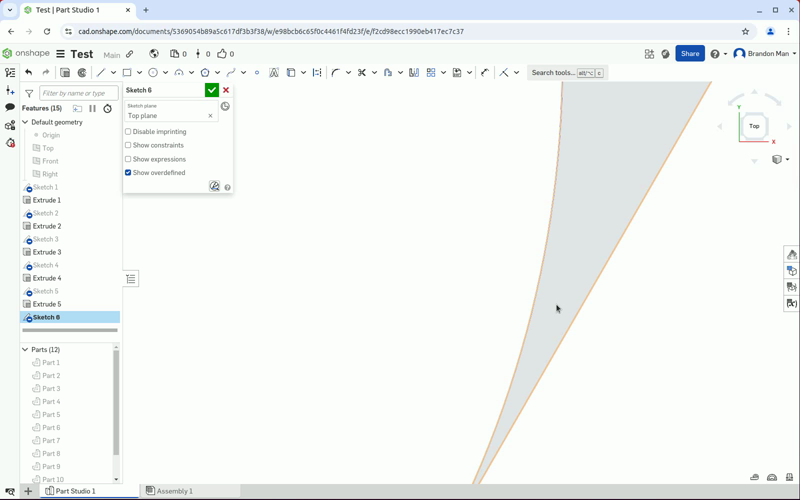
scroll(-6)
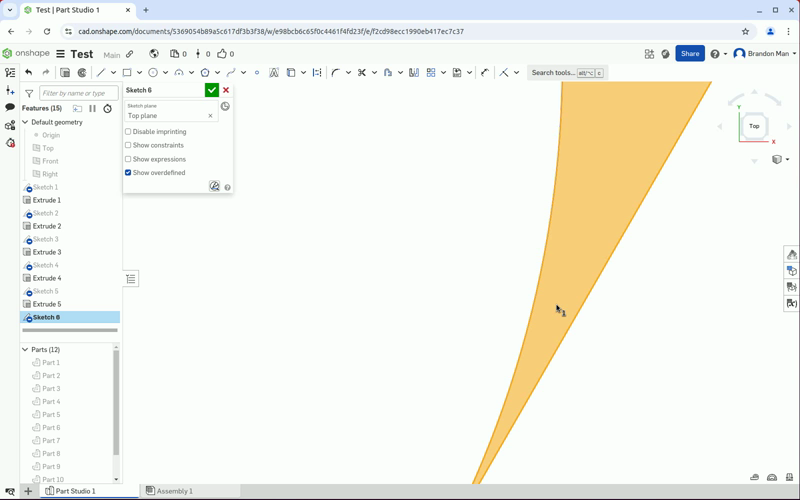
scroll(-6)
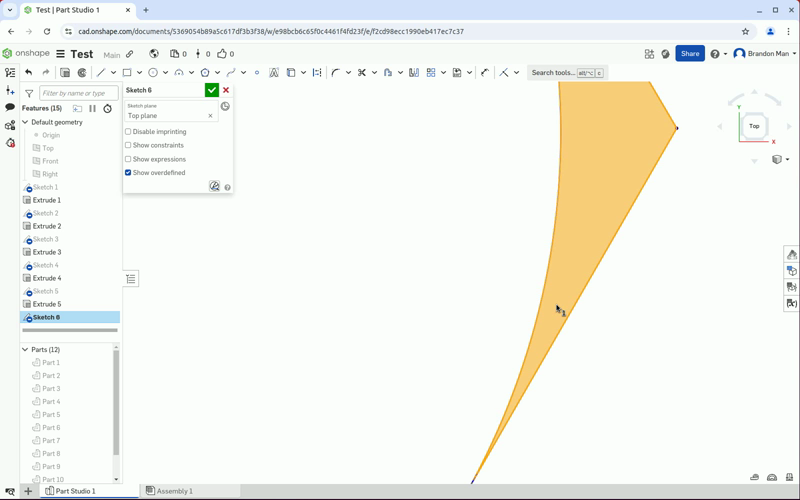
scroll(-6)
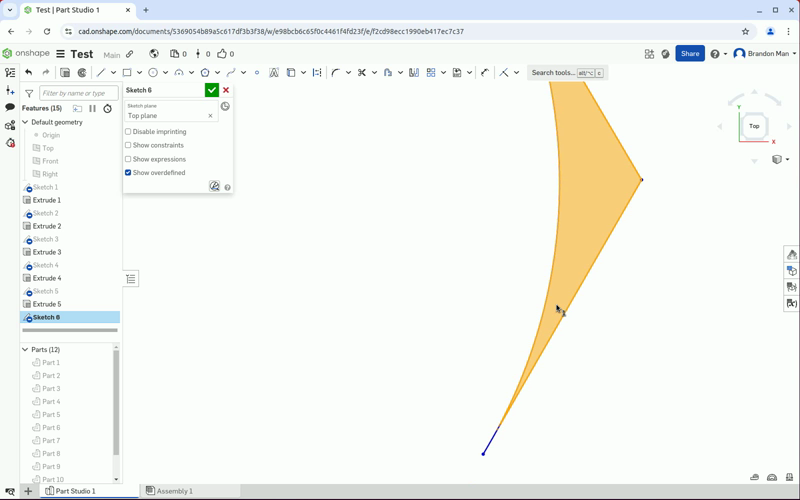
scroll(-6)
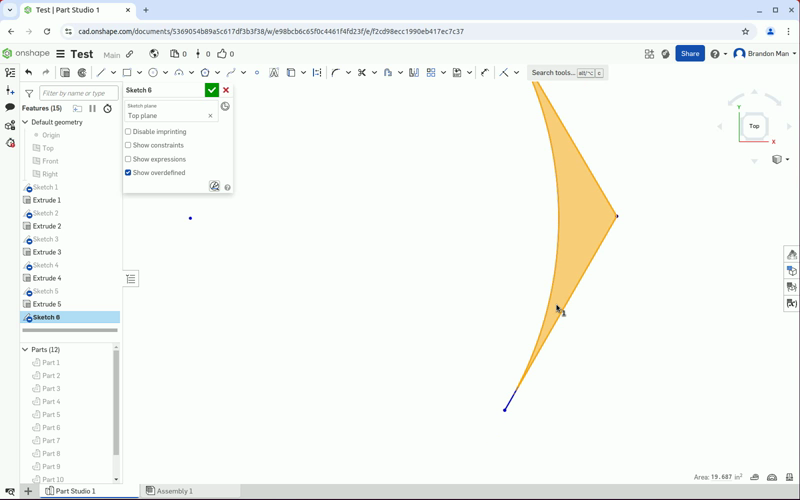
scroll(-6)
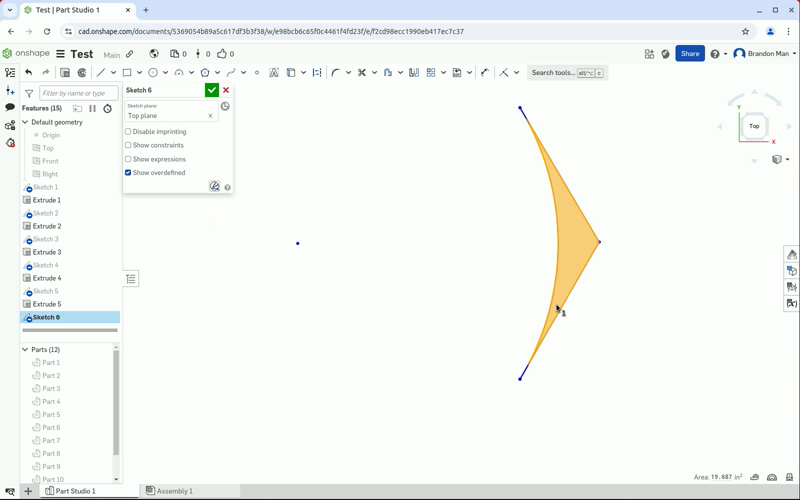
scroll(-6)
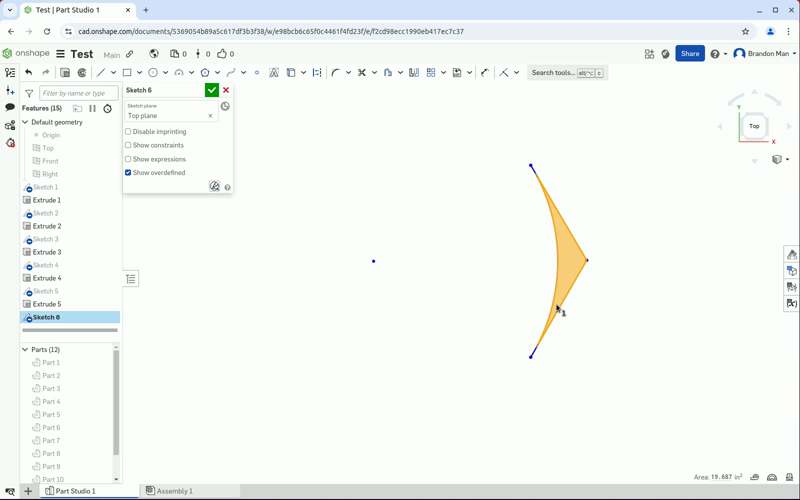
scroll(-6)
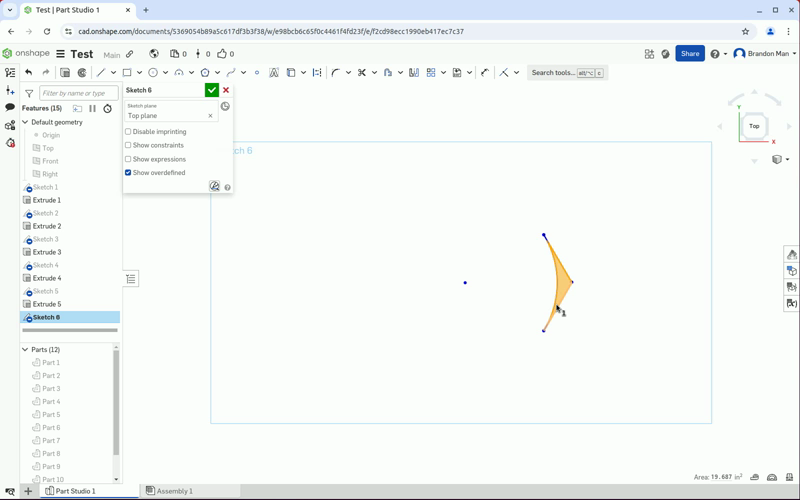
mouse_move(69, 352)
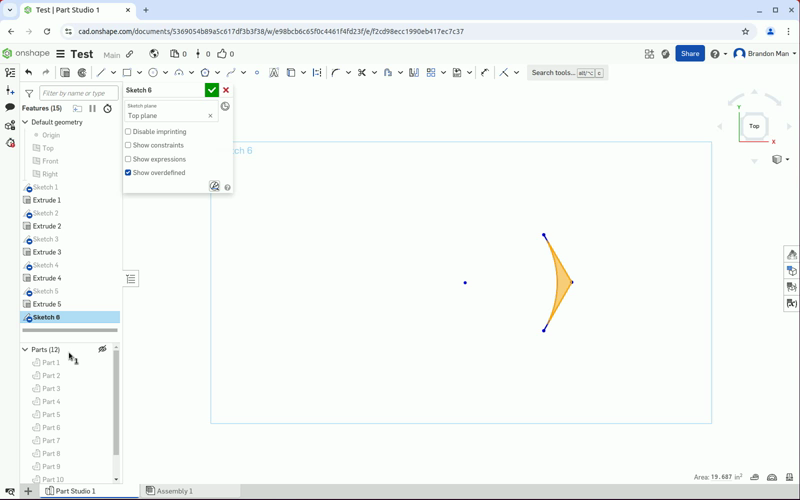
key(shift+y)
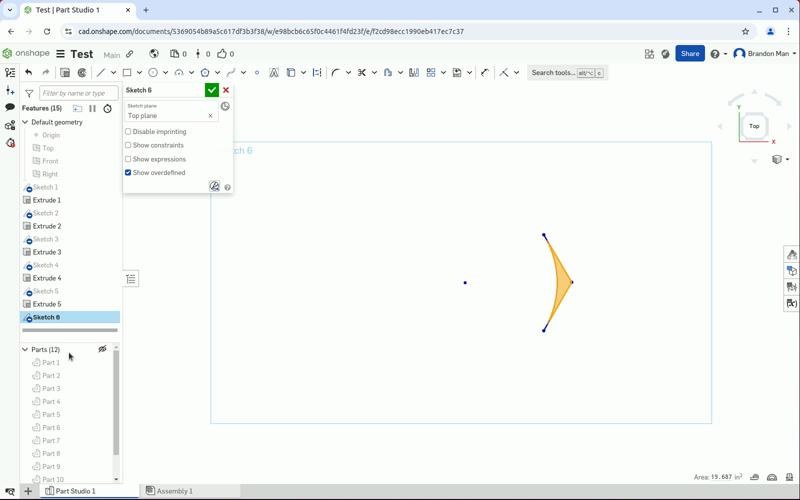
key(shift+e)
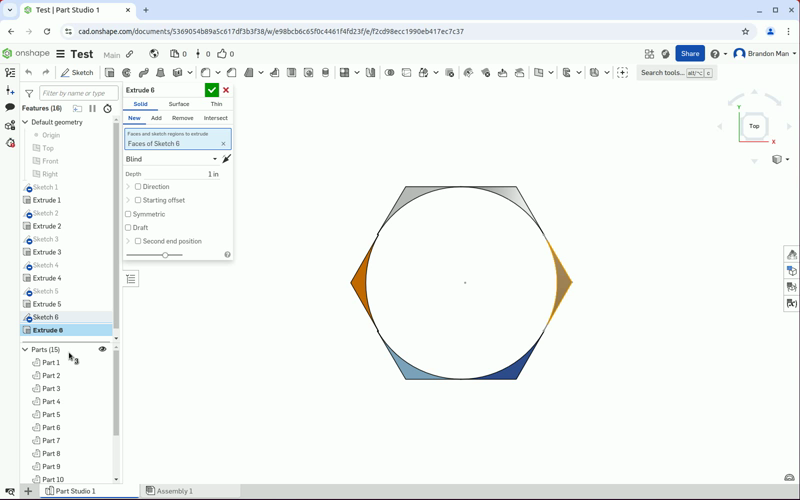
mouse_move(143, 106)
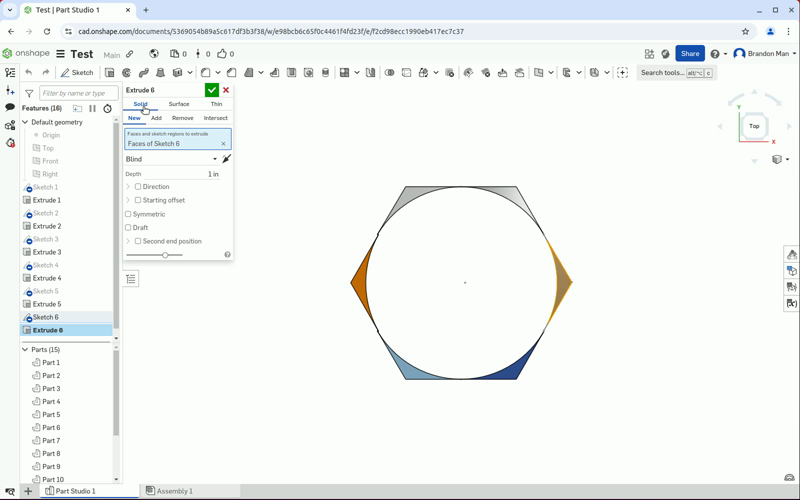
click(143, 106)
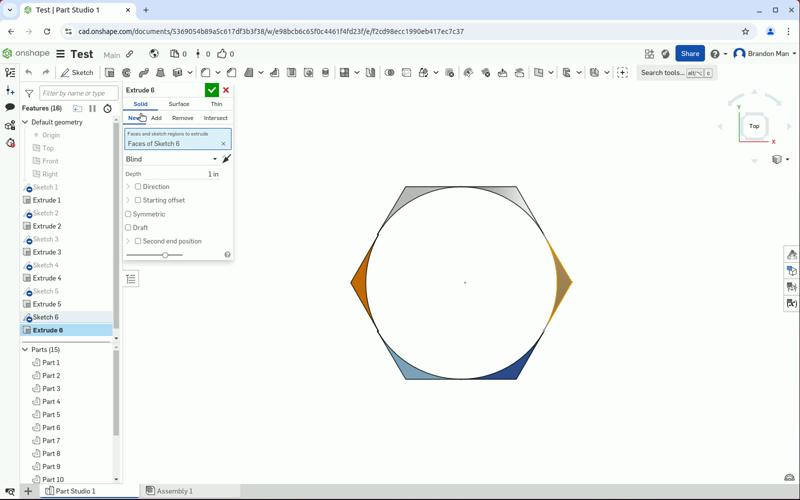
mouse_move(137, 120)
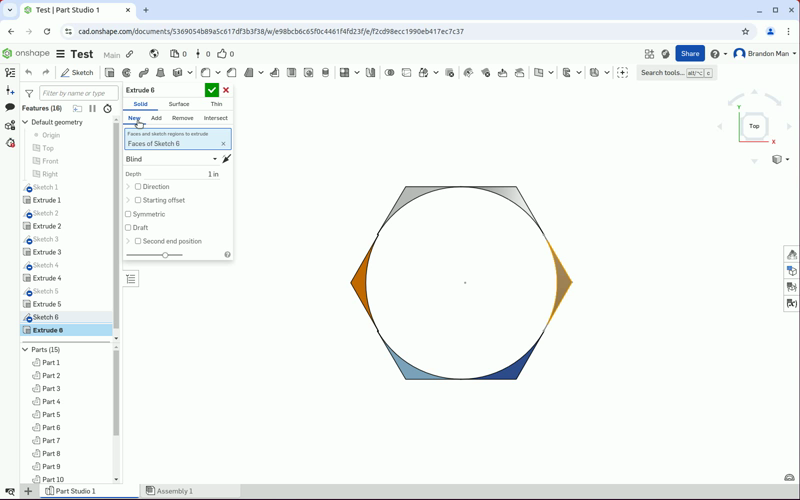
click(137, 120)
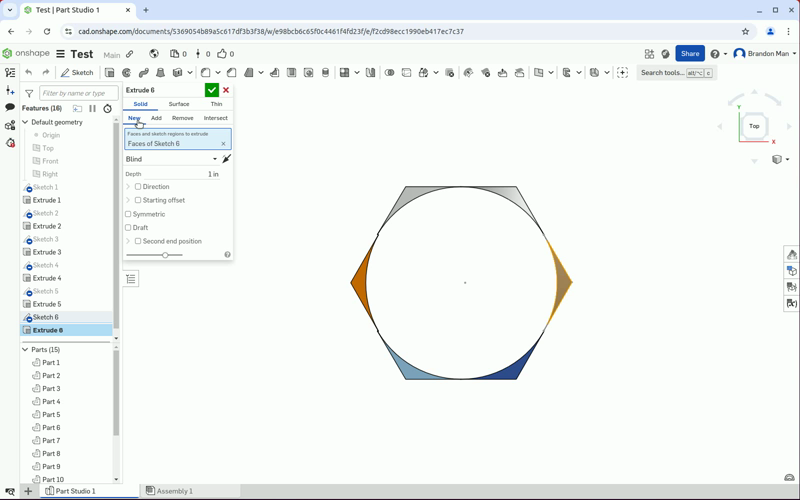
key(tab, 4)
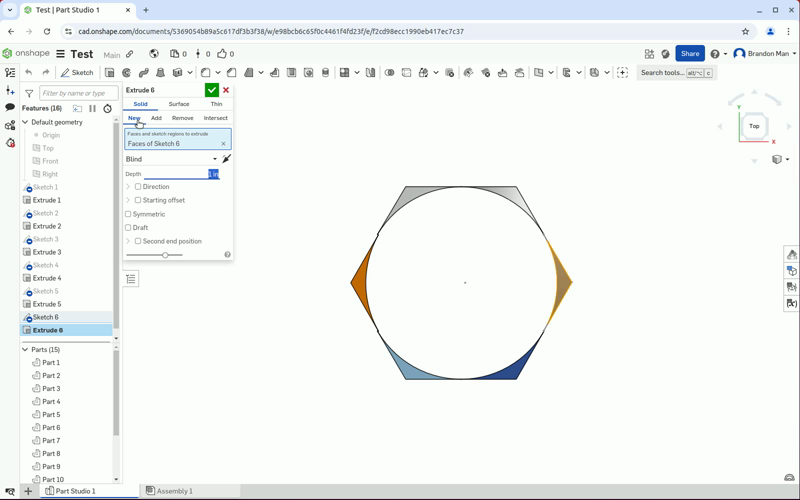
text(23.108)
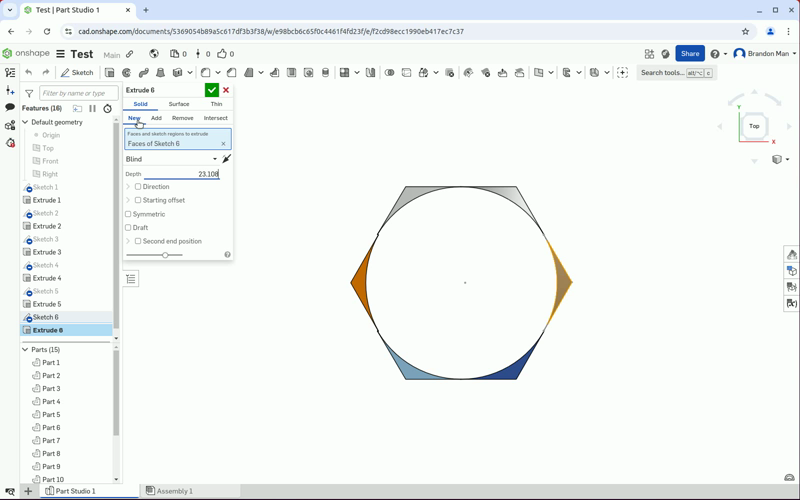
key(enter)
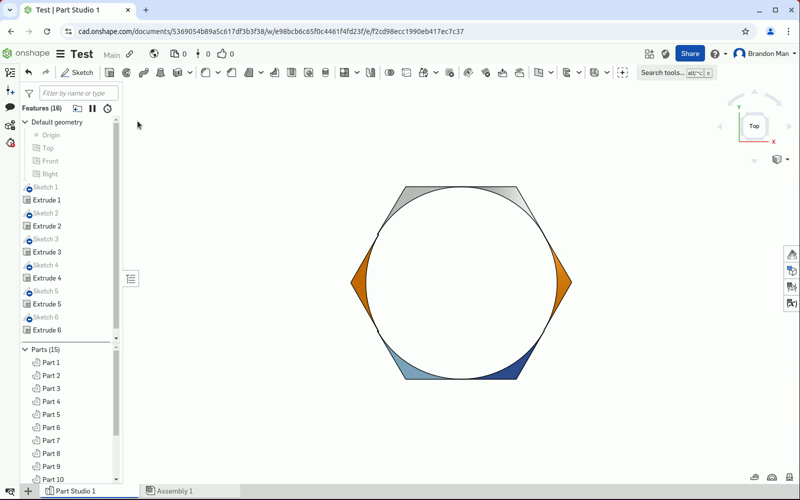
key(shift+h)
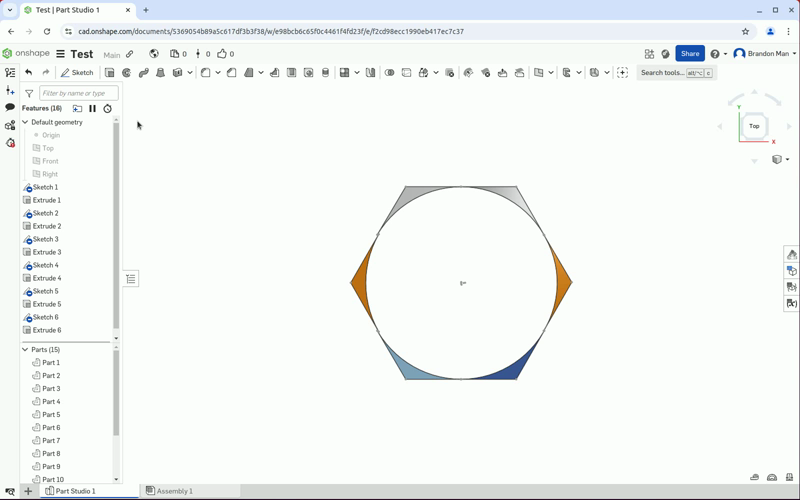
key(shift+h)
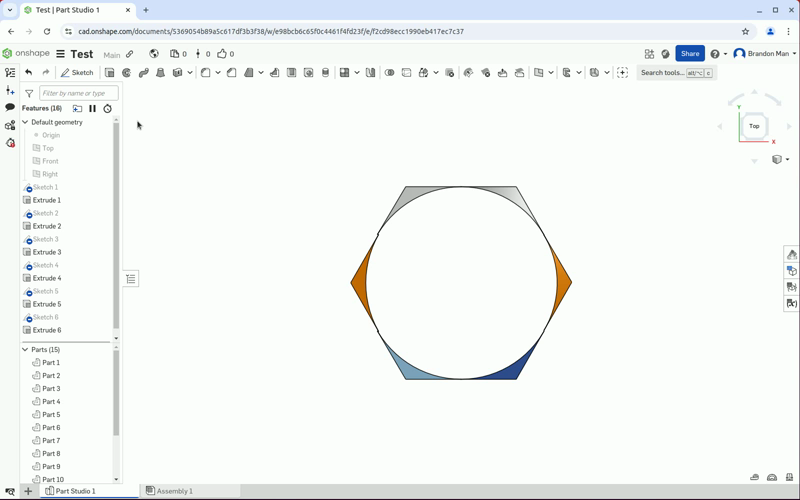
mouse_move(69, 189)
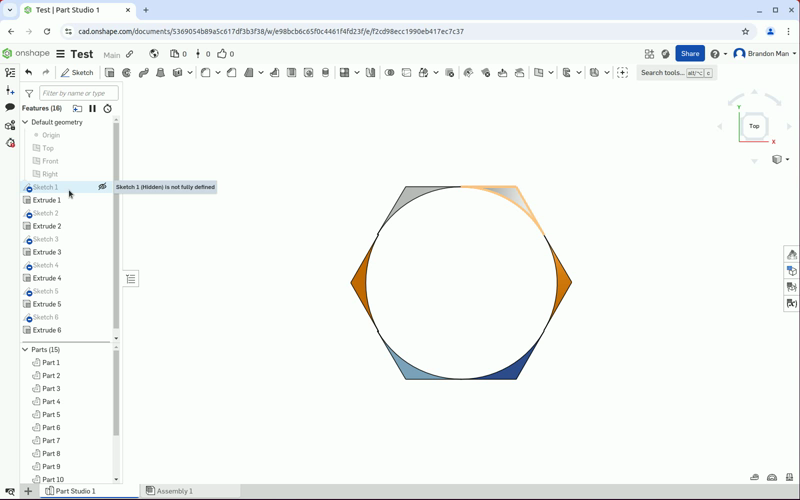
click(69, 189)
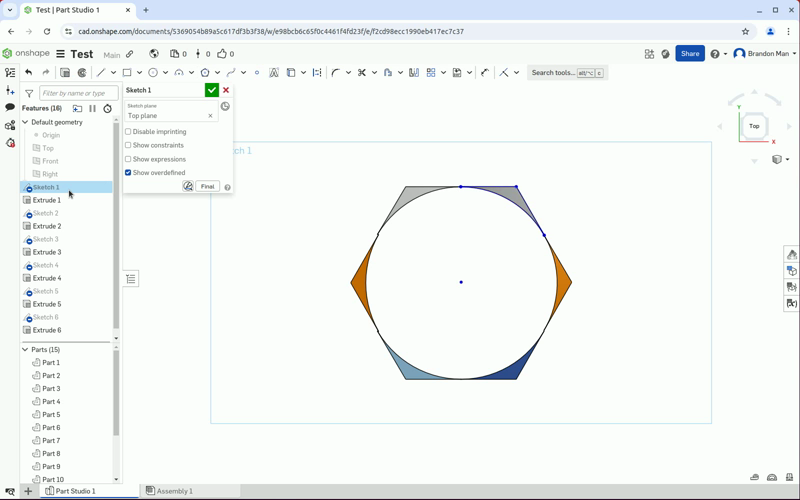
mouse_move(229, 92)
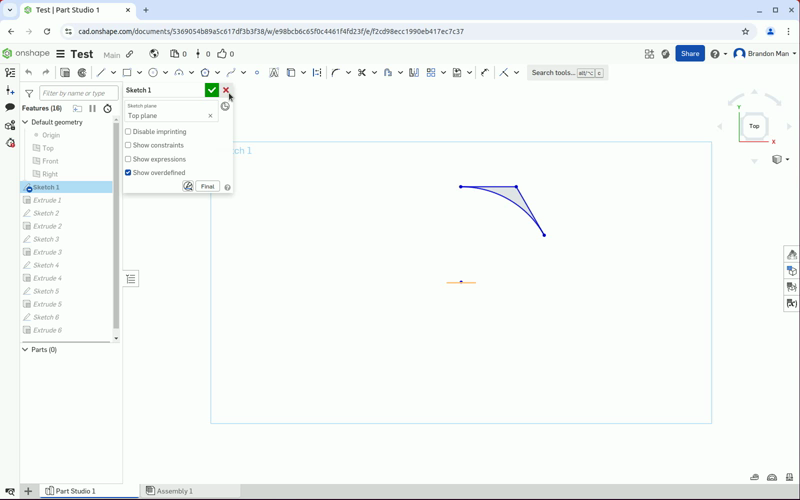
click(229, 92)
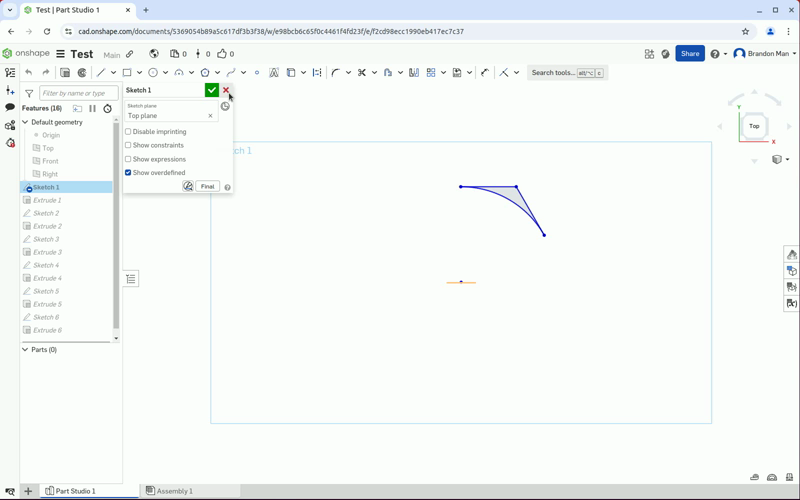
key(shift+s)
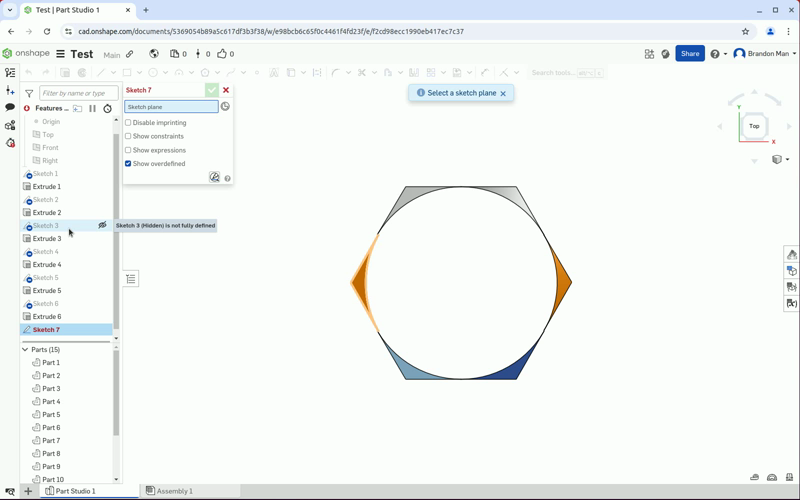
scroll(3)
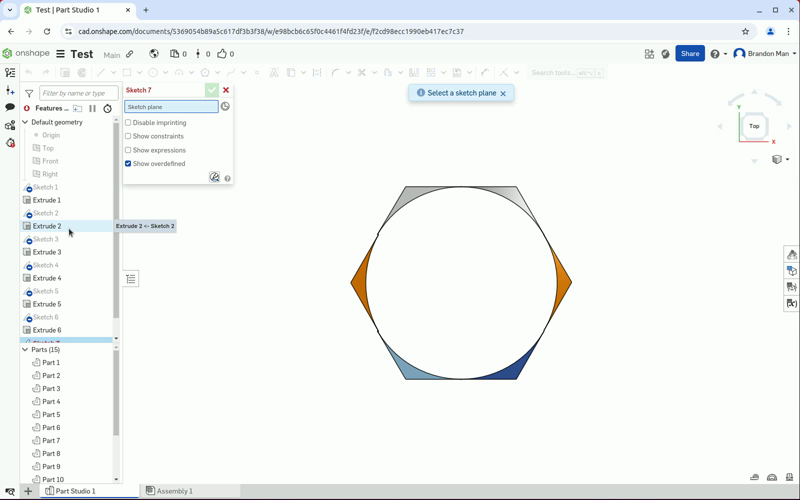
mouse_move(69, 150)
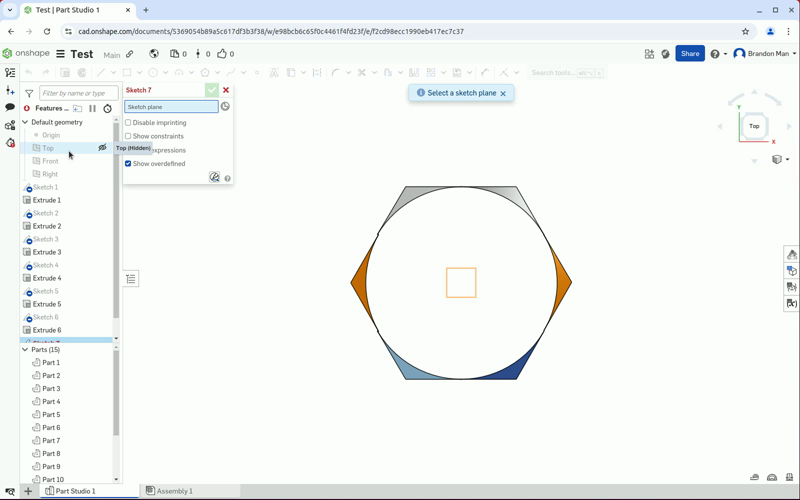
click(69, 150)
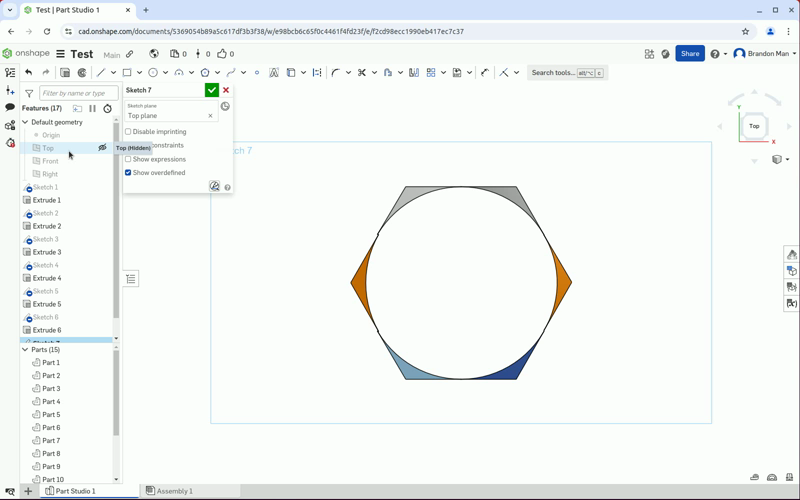
mouse_move(69, 352)
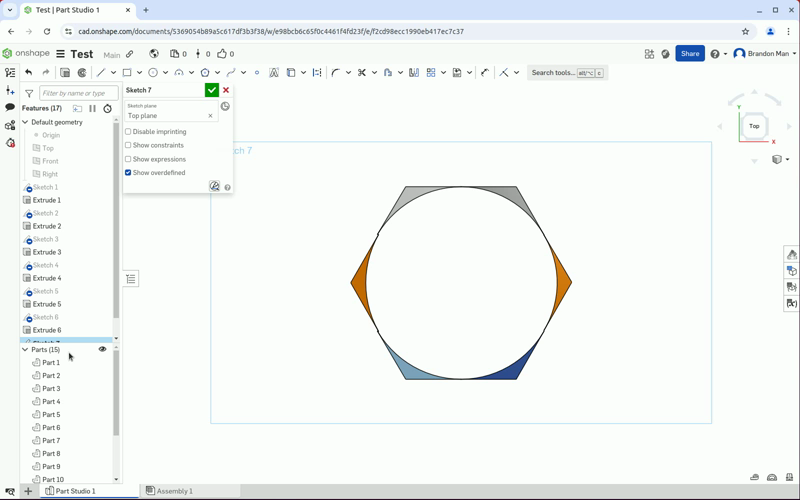
key(y)
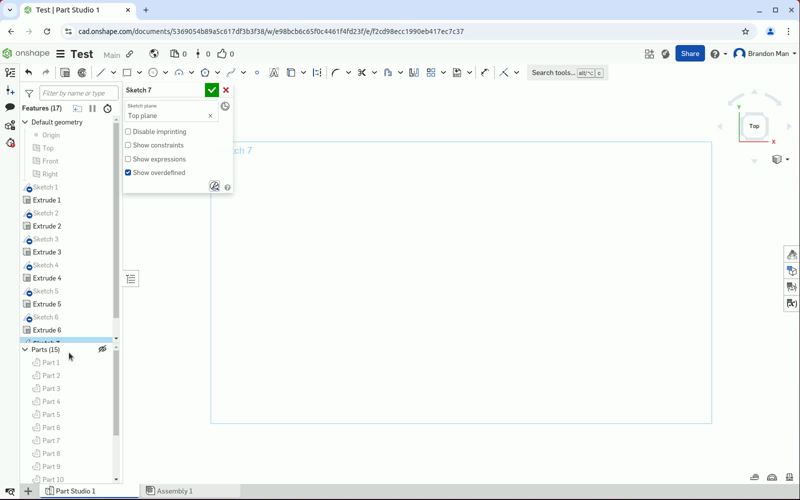
key(c)
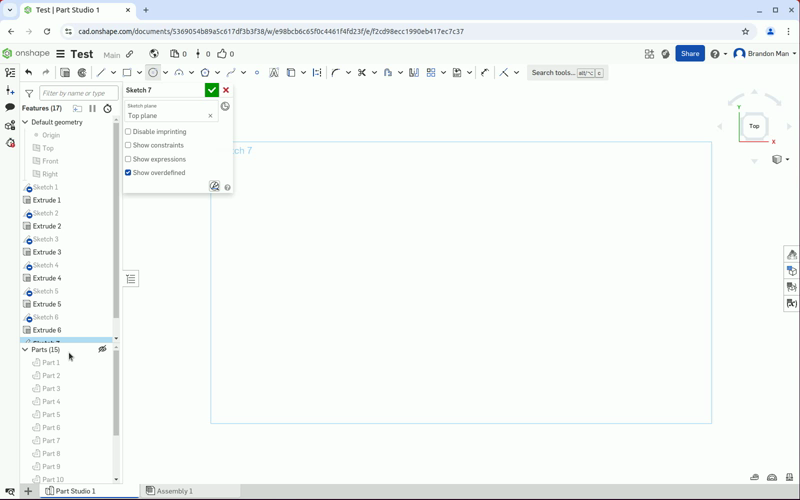
key_down(shift)
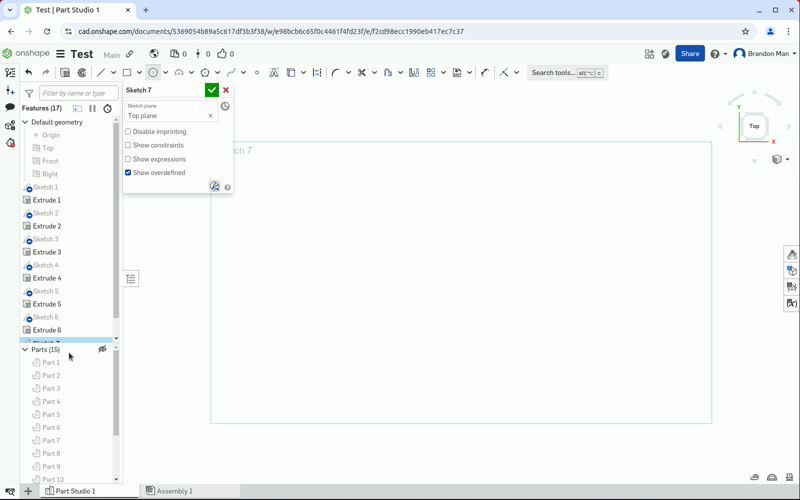
mouse_move(460, 282)
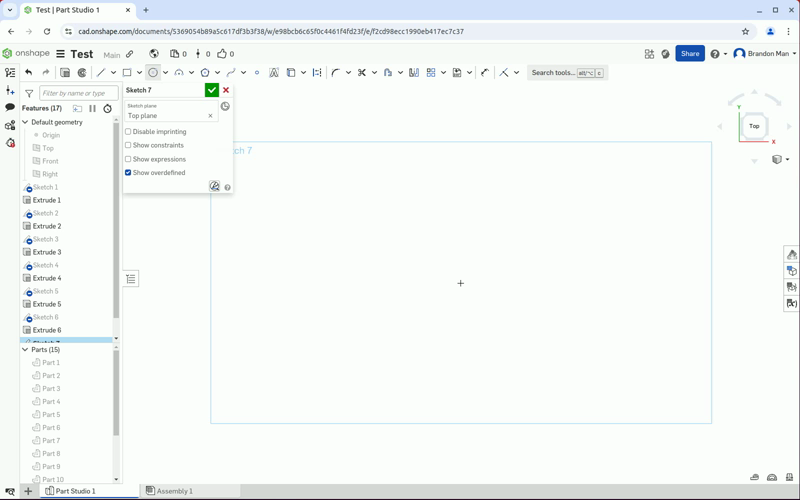
click(460, 282)
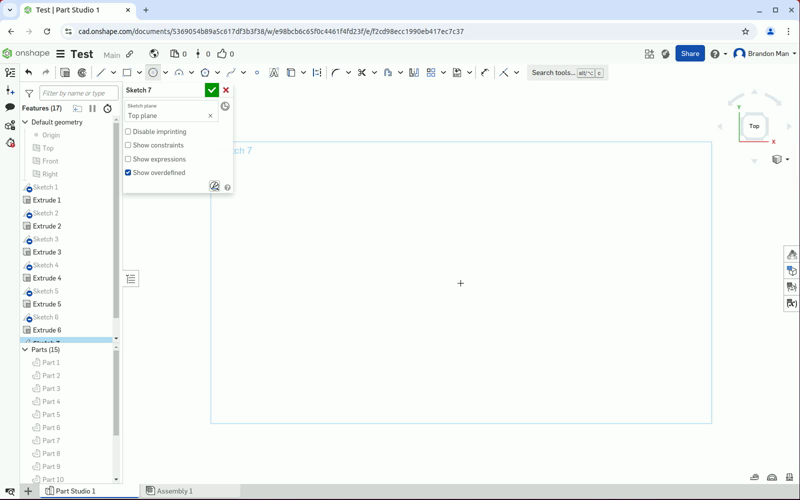
key_up(shift)
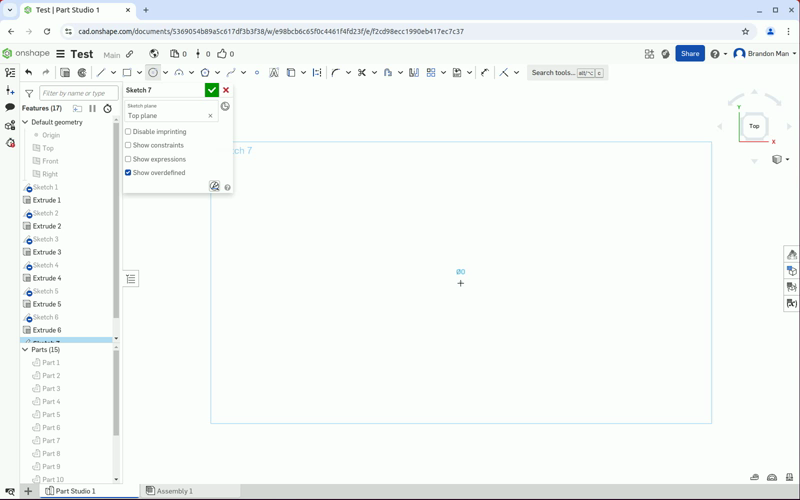
mouse_move(556, 282)
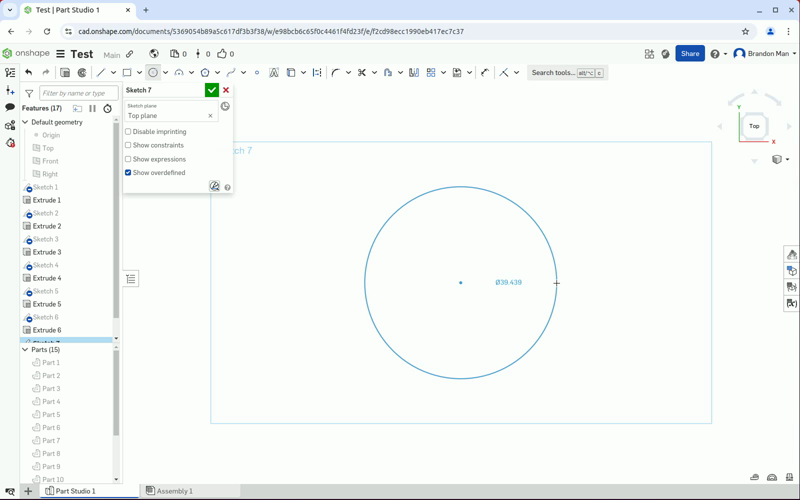
click(556, 282)
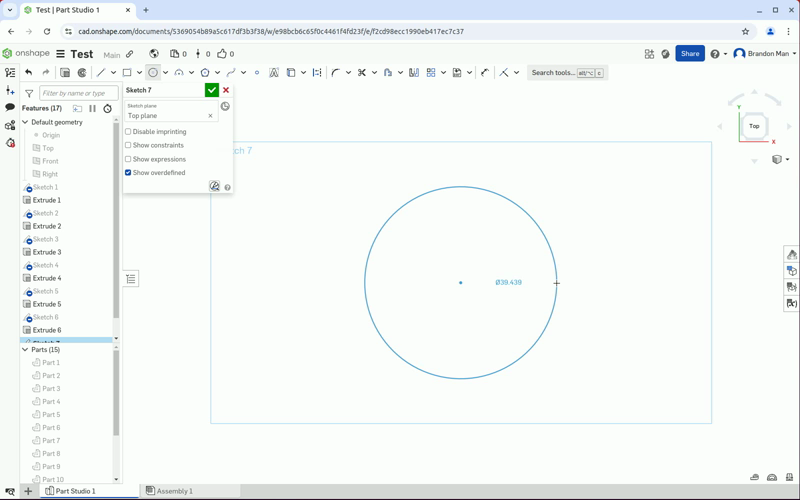
key(esc)
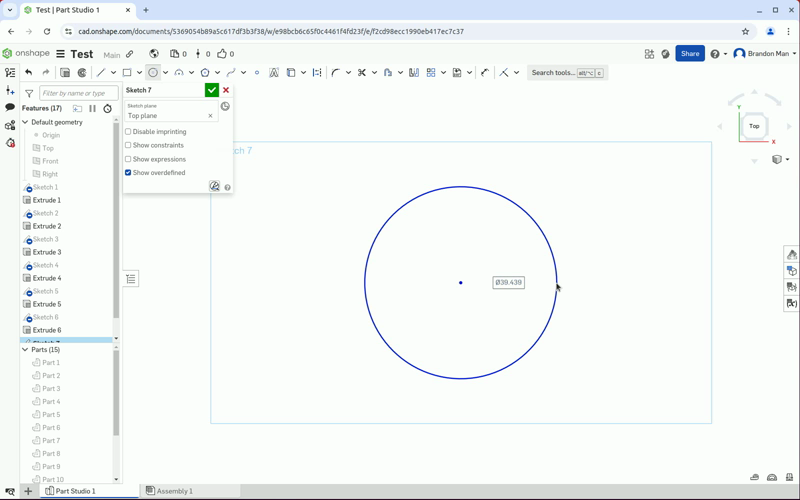
key(c)
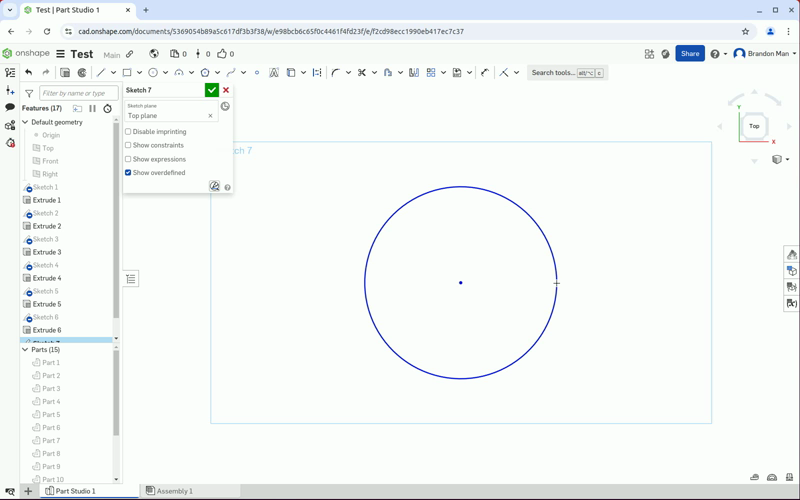
key_down(shift)
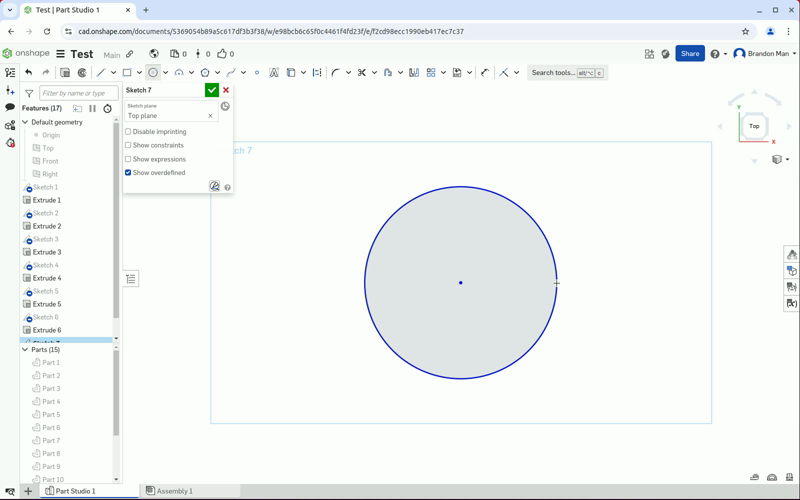
mouse_move(460, 282)
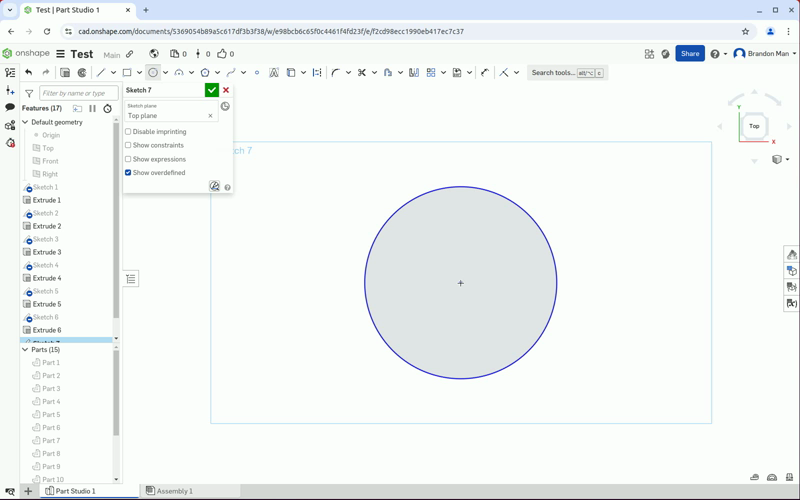
click(460, 282)
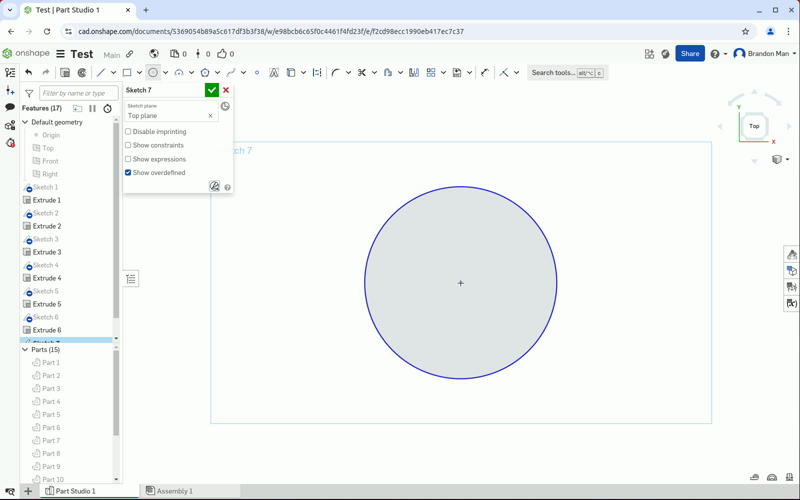
key_up(shift)
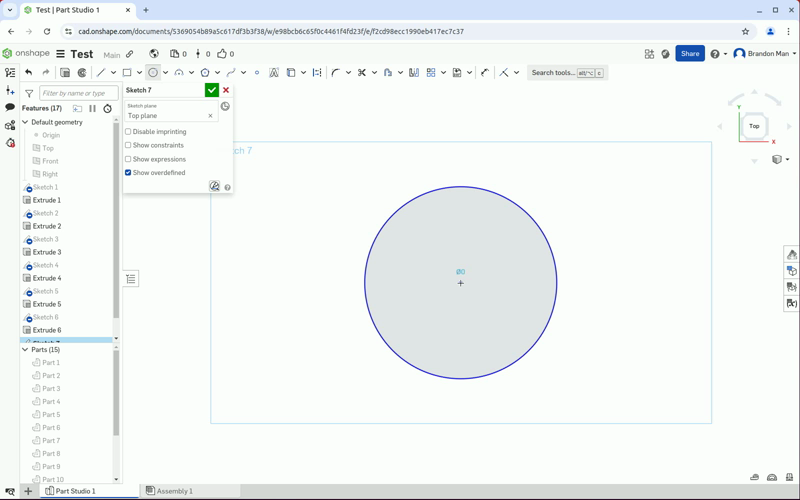
mouse_move(520, 282)
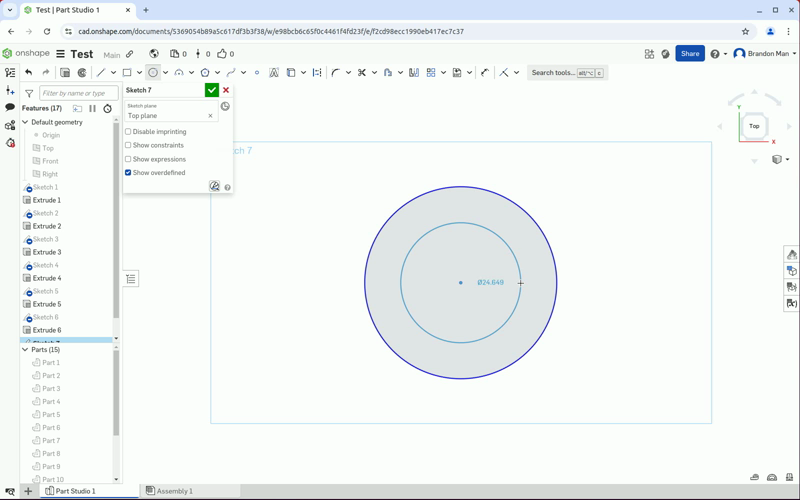
click(520, 282)
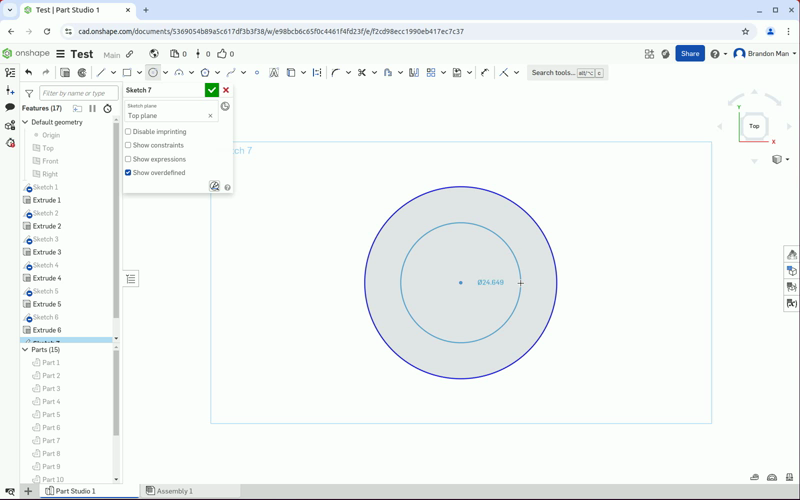
key(esc)
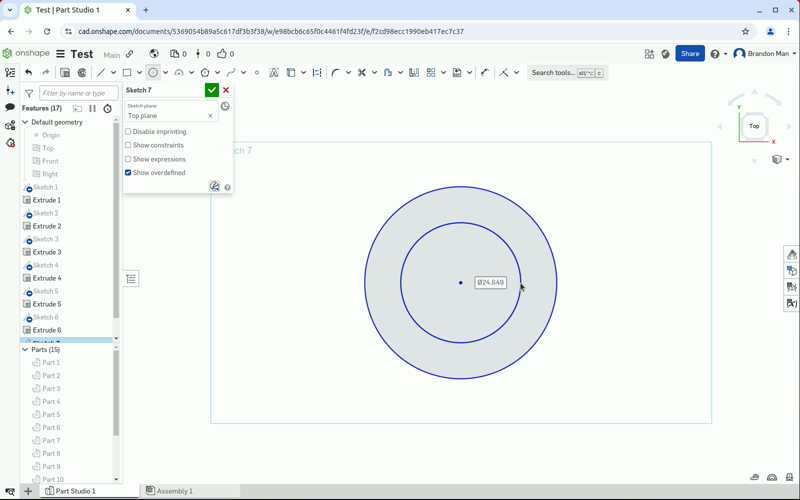
mouse_move(534, 271)
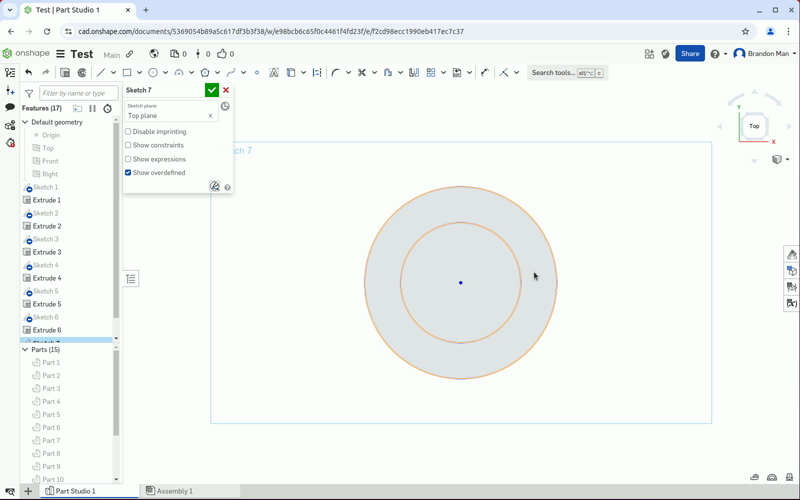
click(534, 271)
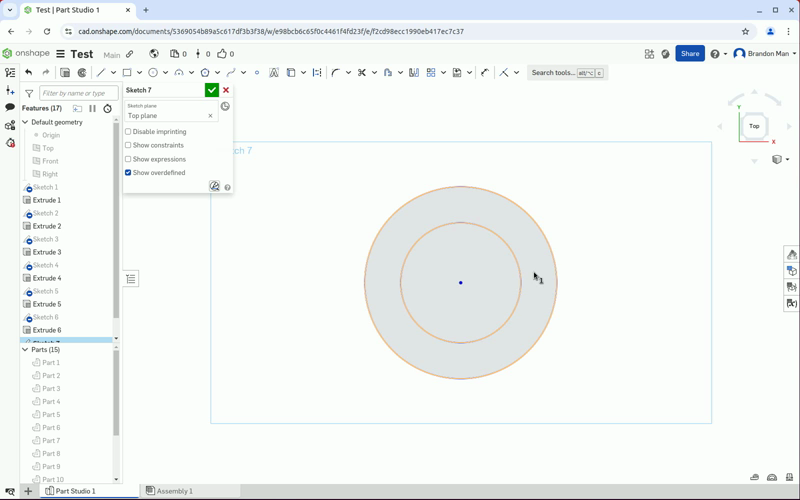
mouse_move(69, 352)
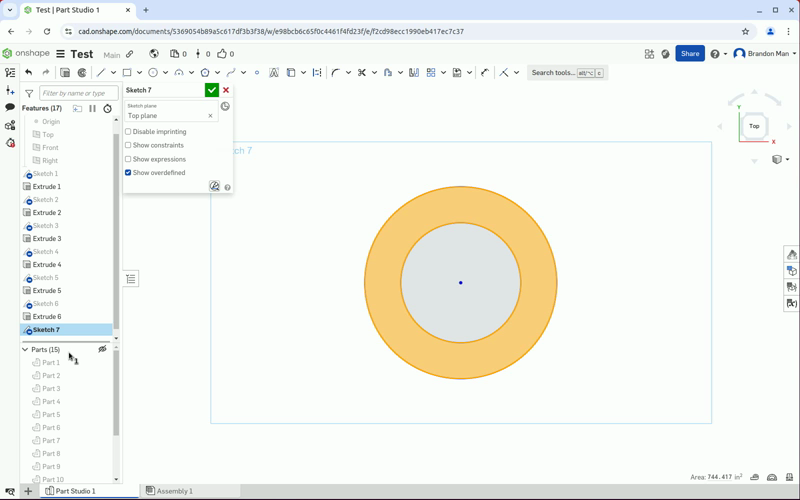
key(shift+y)
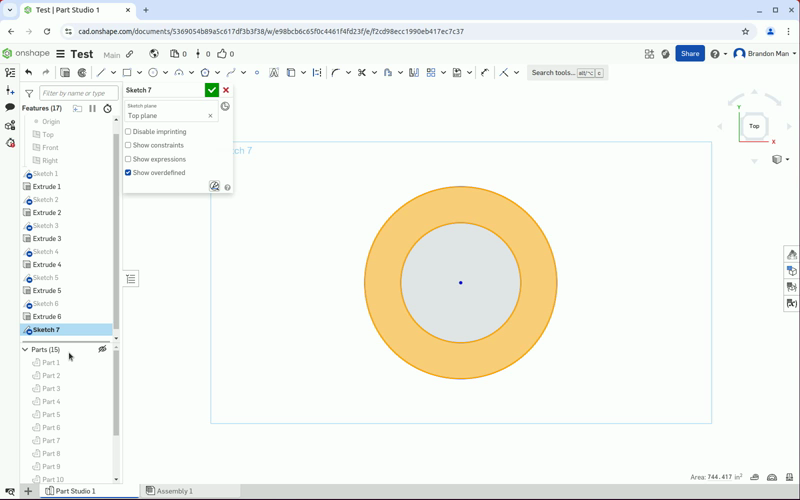
key(shift+e)
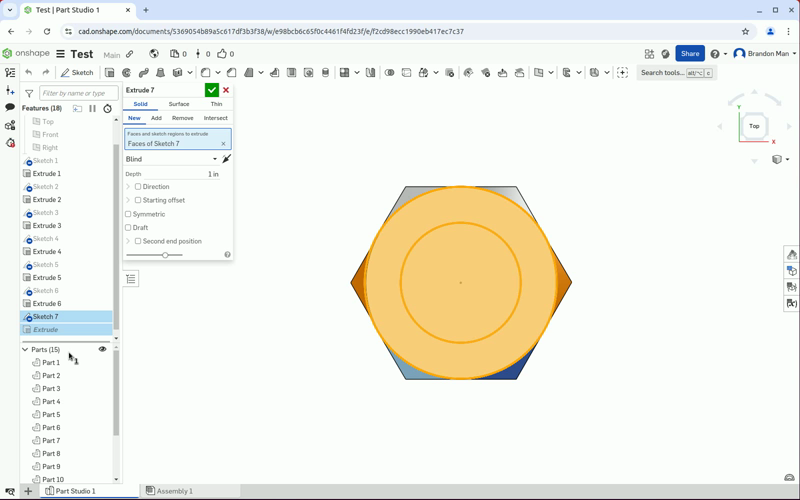
mouse_move(143, 106)
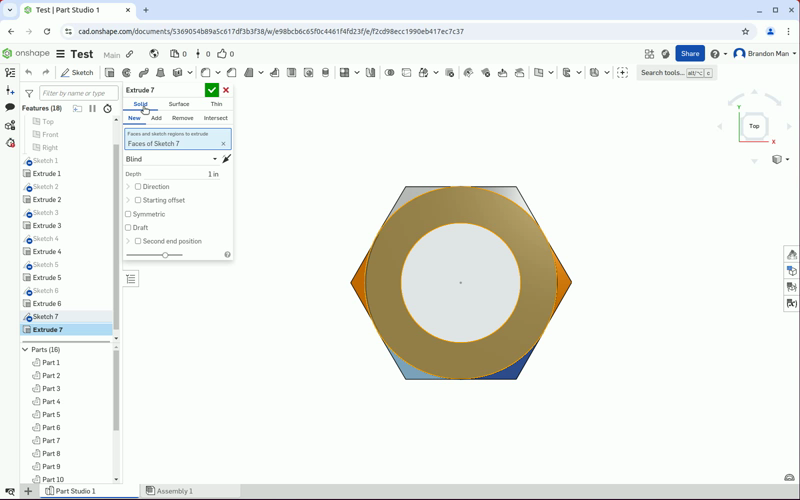
click(143, 106)
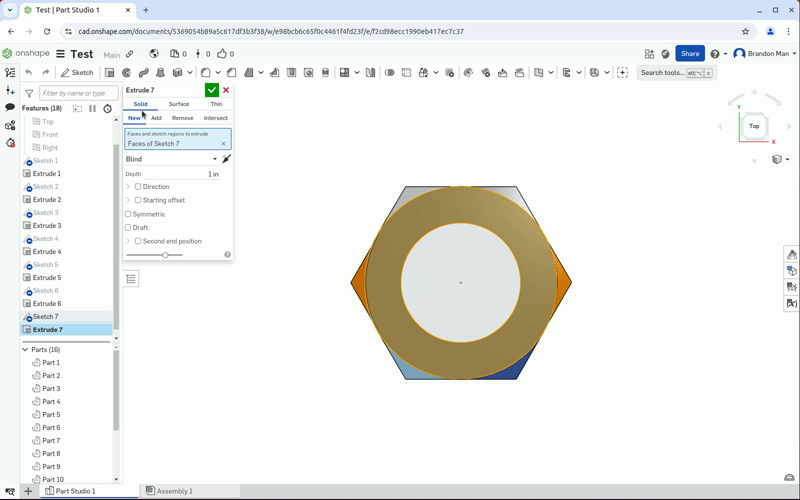
mouse_move(137, 120)
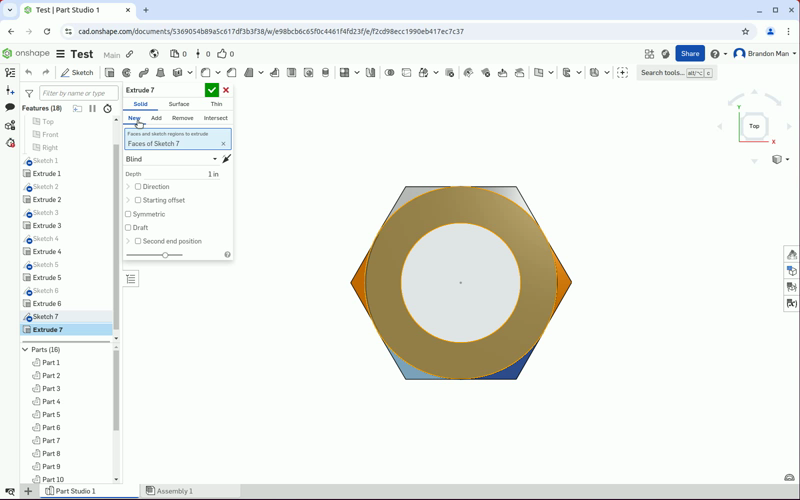
click(137, 120)
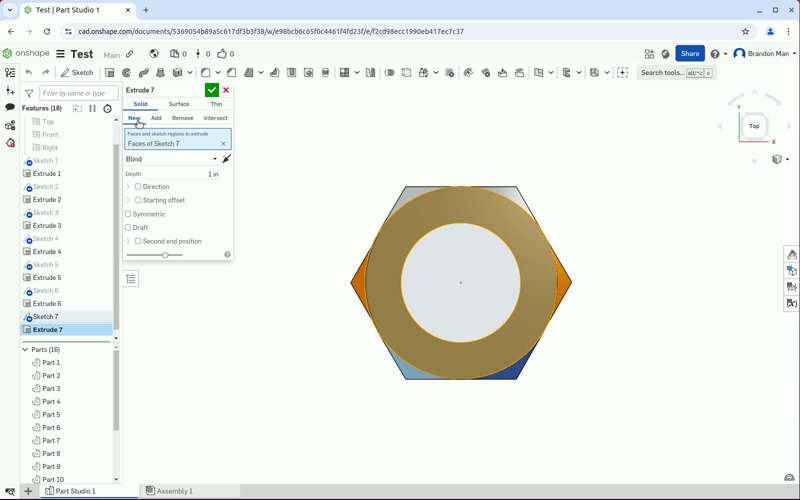
key(tab, 4)
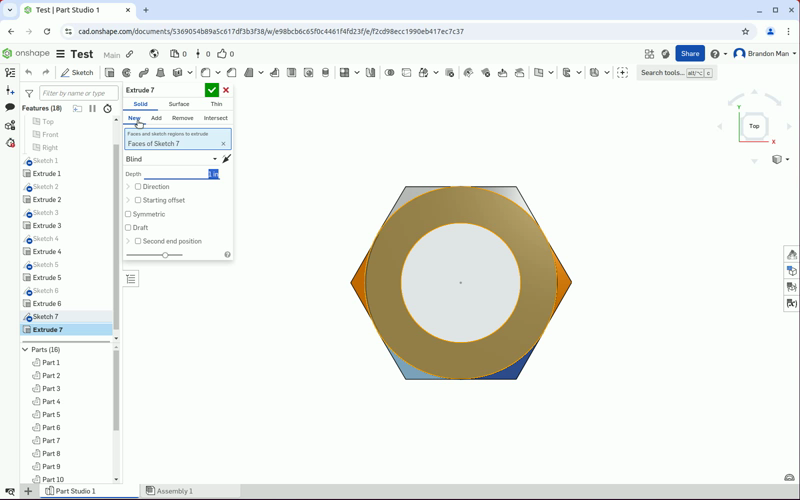
text(23.108)
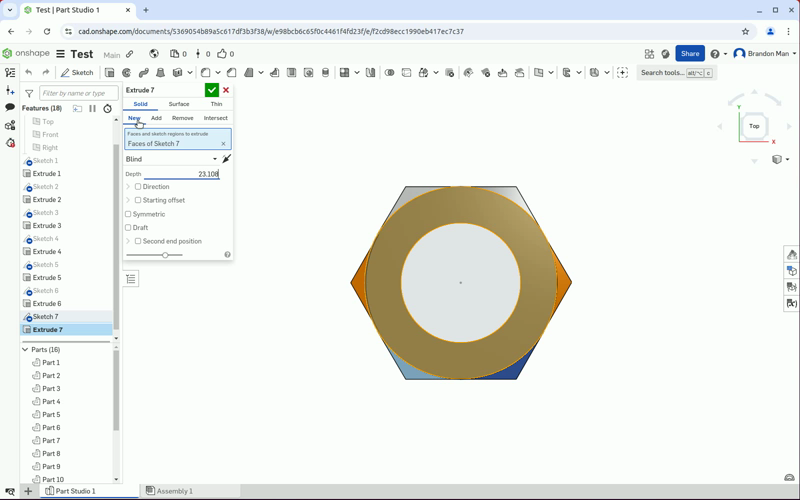
key(enter)
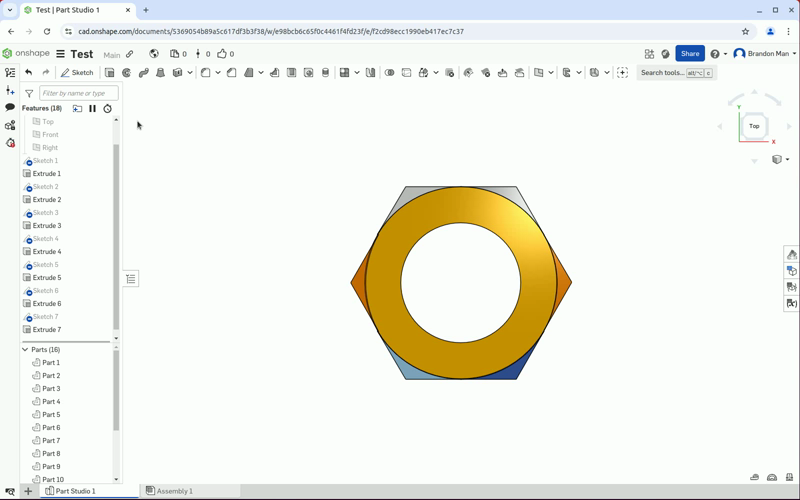
key(shift+h)
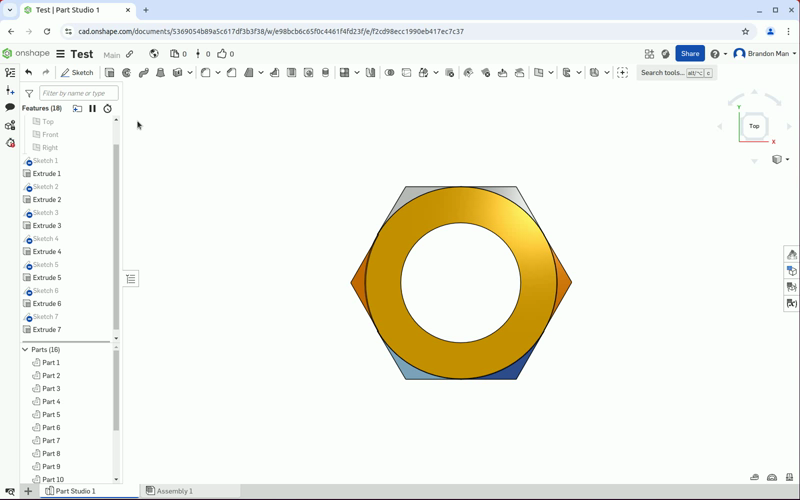
key(shift+h)
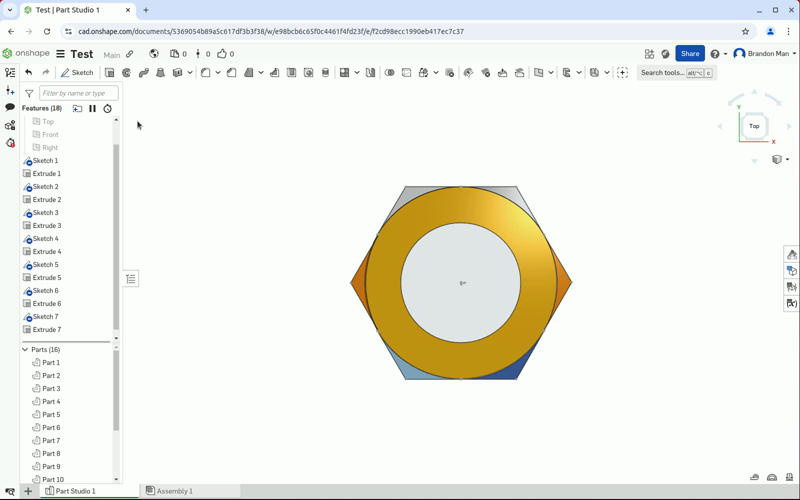
key(shift+7)
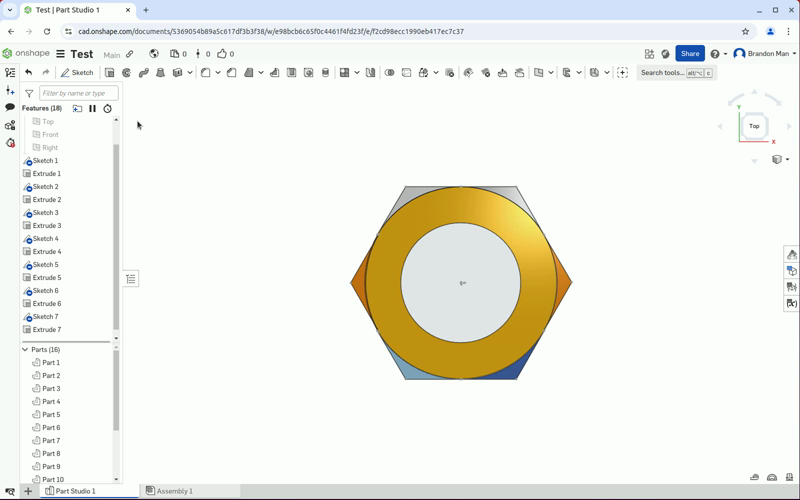
key(up, 3)
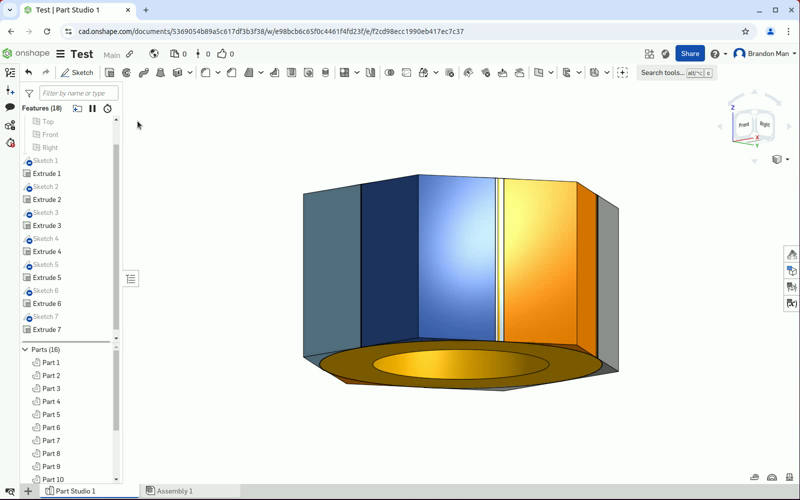
key(left, 3)
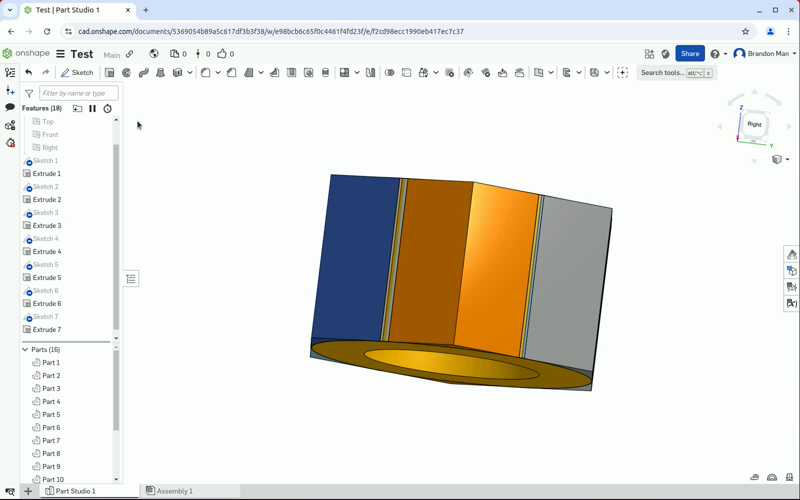
key(right, 3)
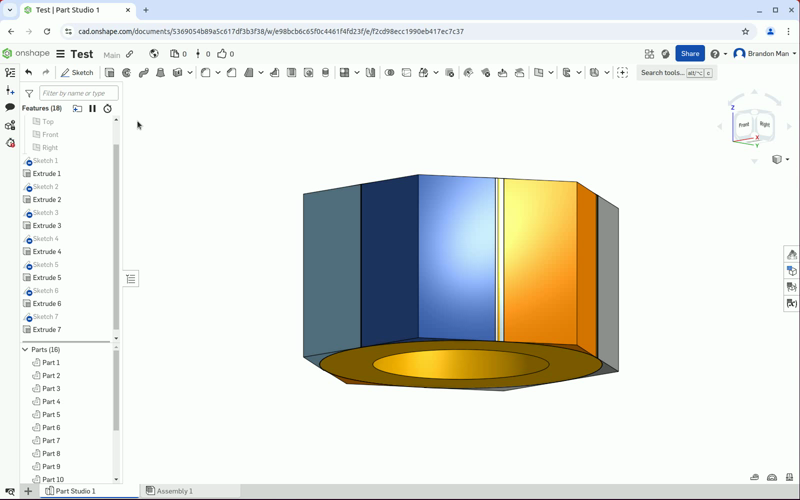
key(down, 3)
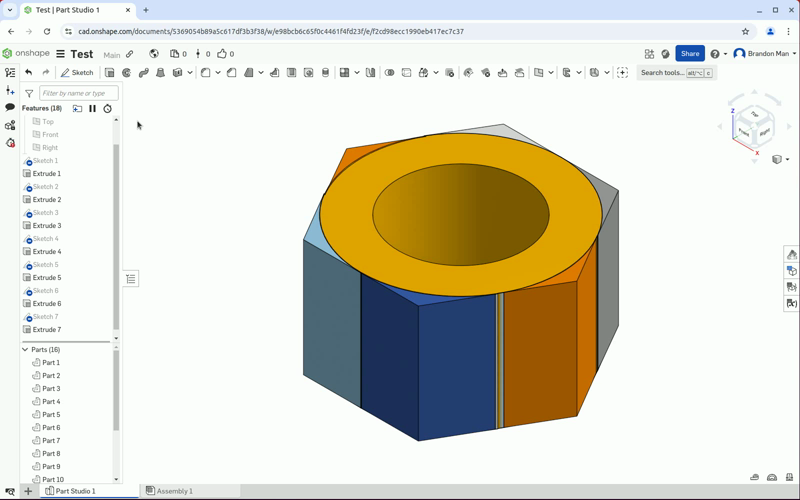
mouse_move(69, 163)
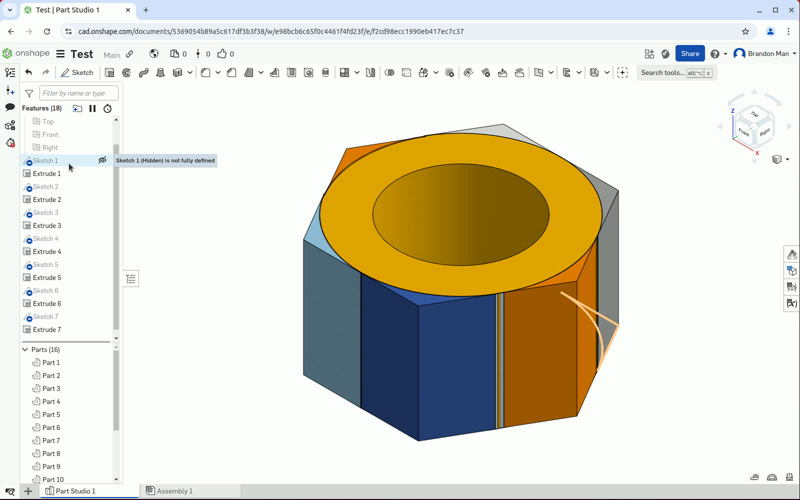
click(69, 163)